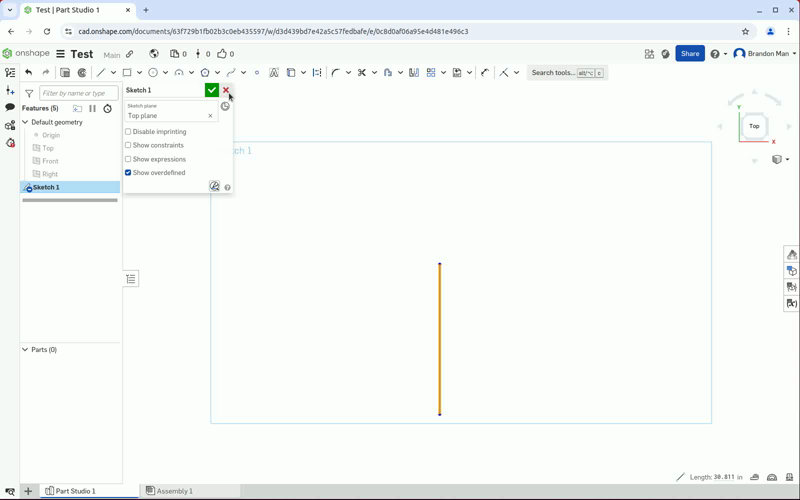
key(shift+h)
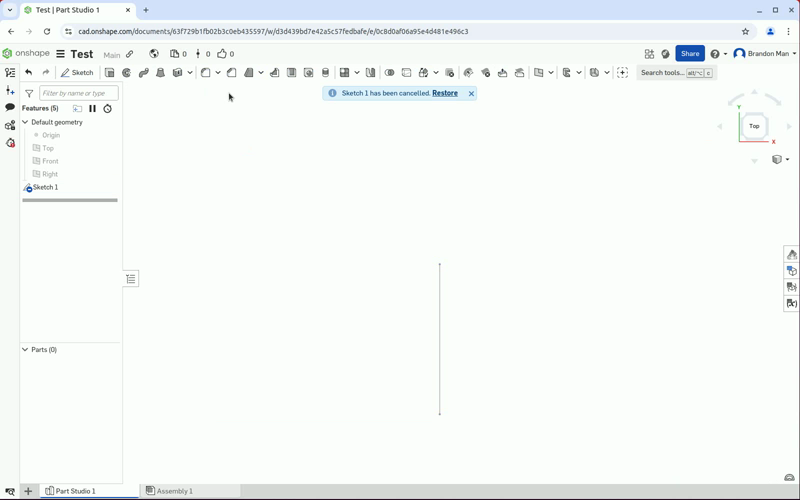
key(shift+s)
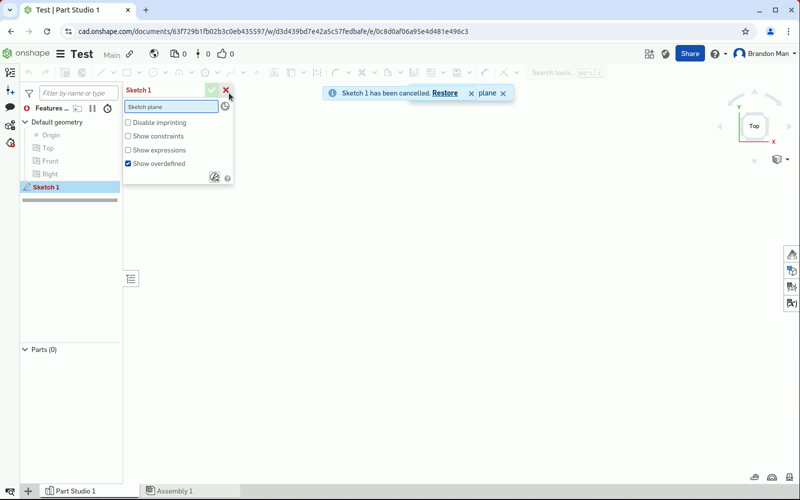
mouse_move(73, 150)
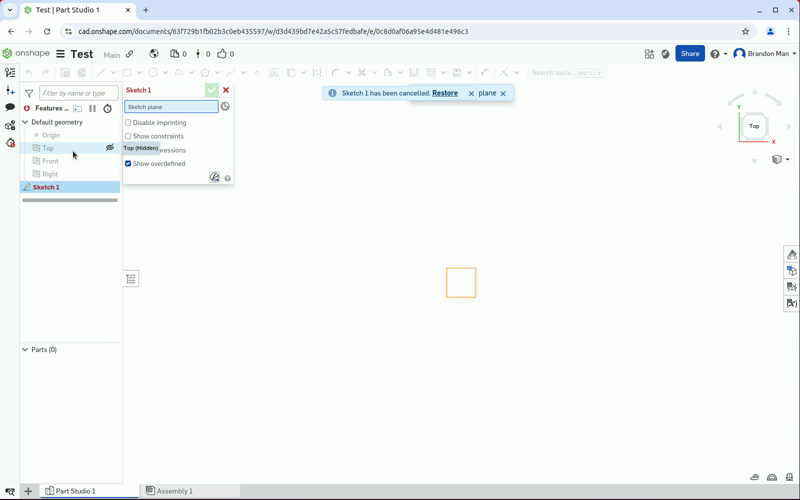
click(73, 150)
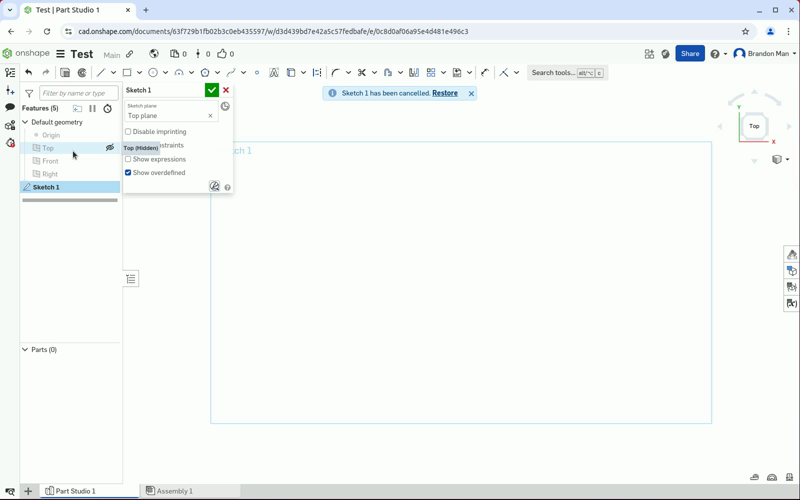
mouse_move(73, 352)
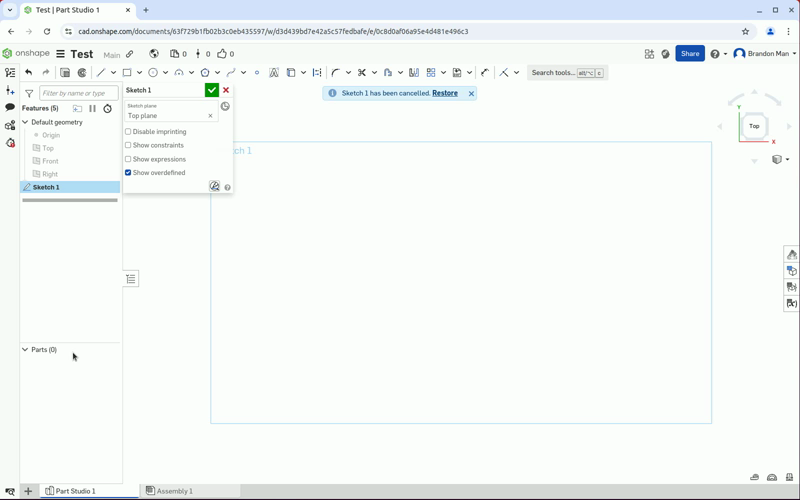
key(y)
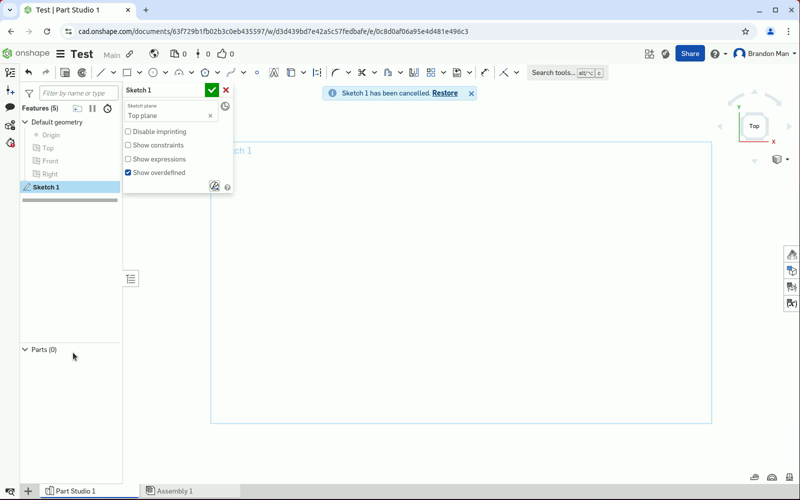
key(l)
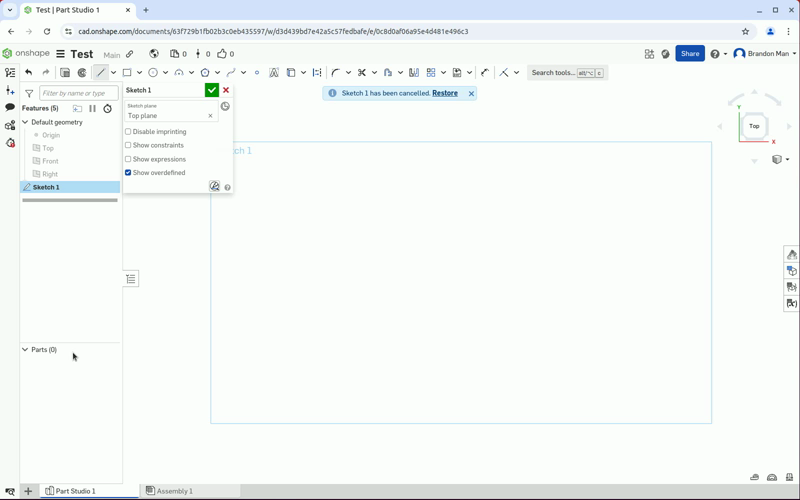
key_down(shift)
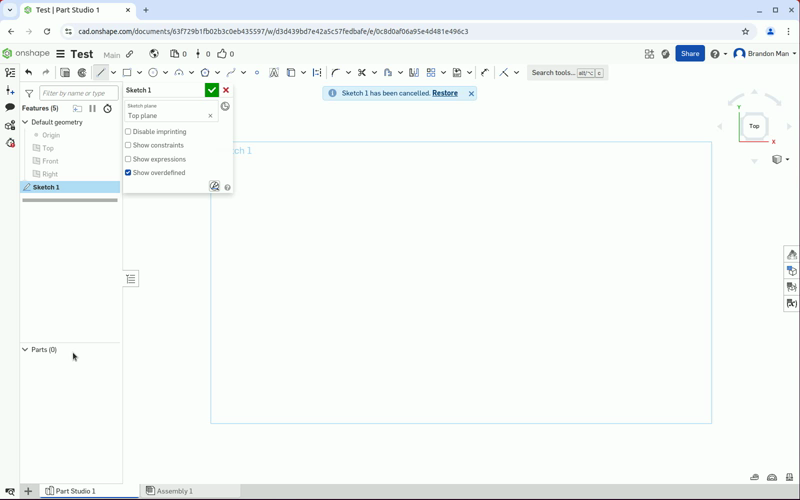
mouse_move(554, 303)
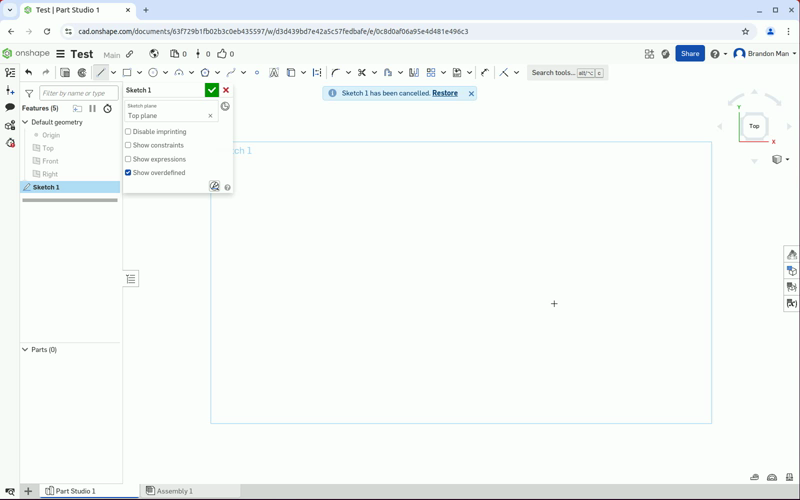
click(554, 303)
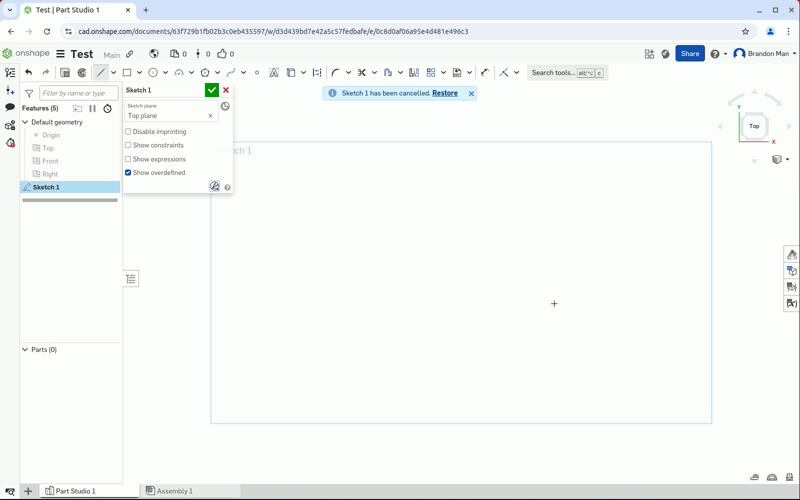
key_up(shift)
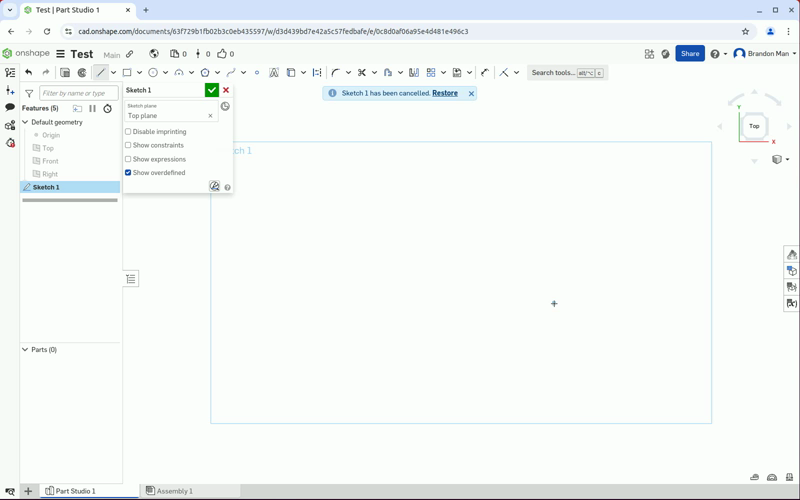
key_down(shift)
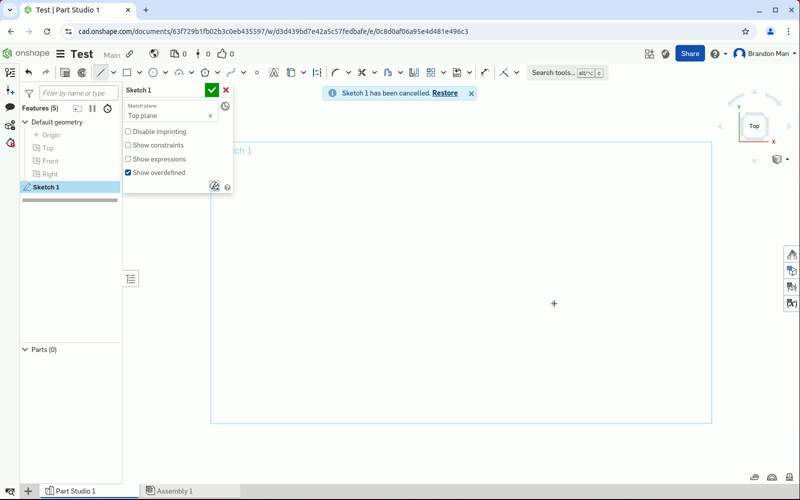
mouse_move(584, 303)
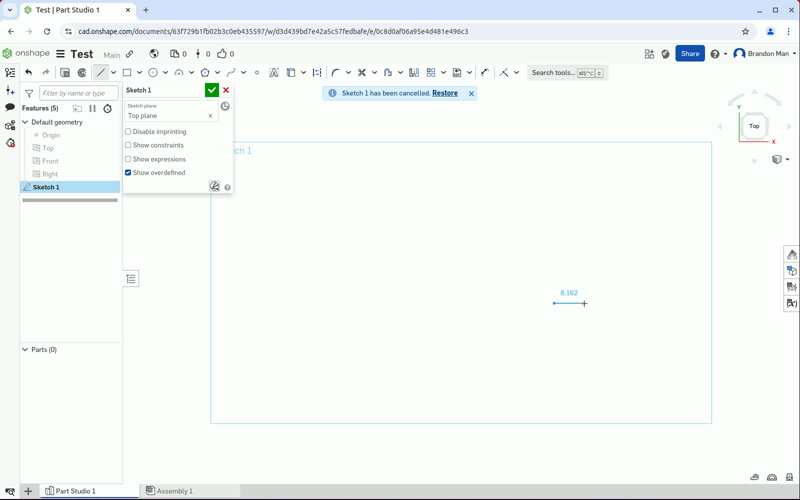
mouse_move(568, 270)
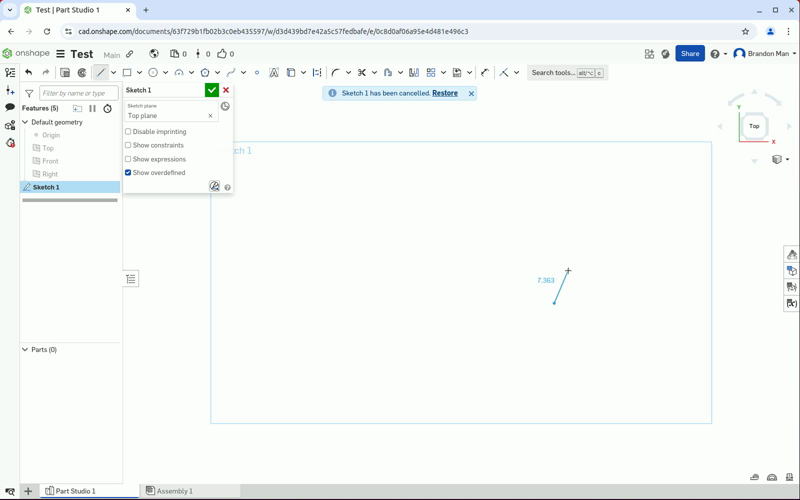
click(568, 270)
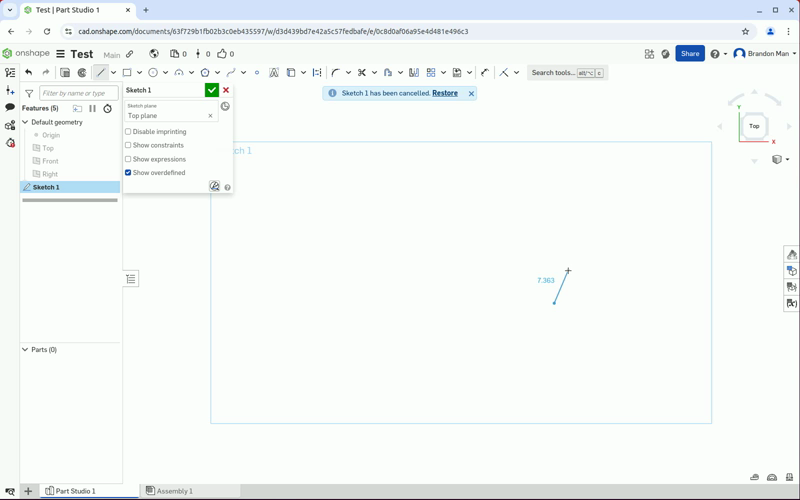
key_up(shift)
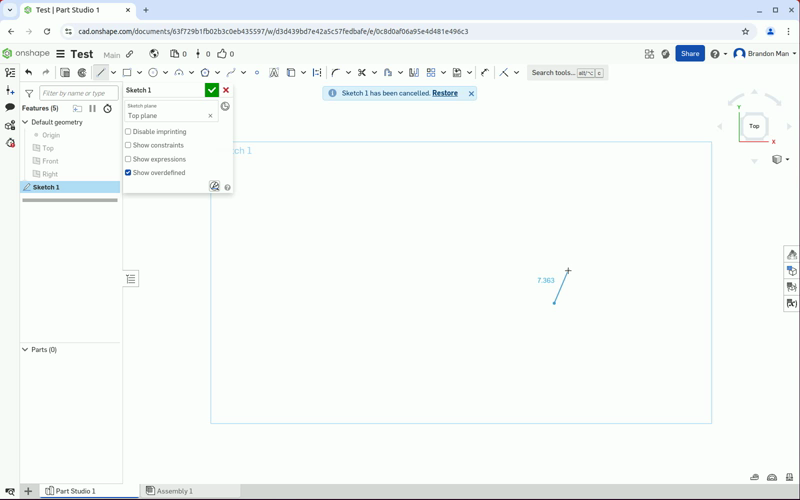
key_down(shift)
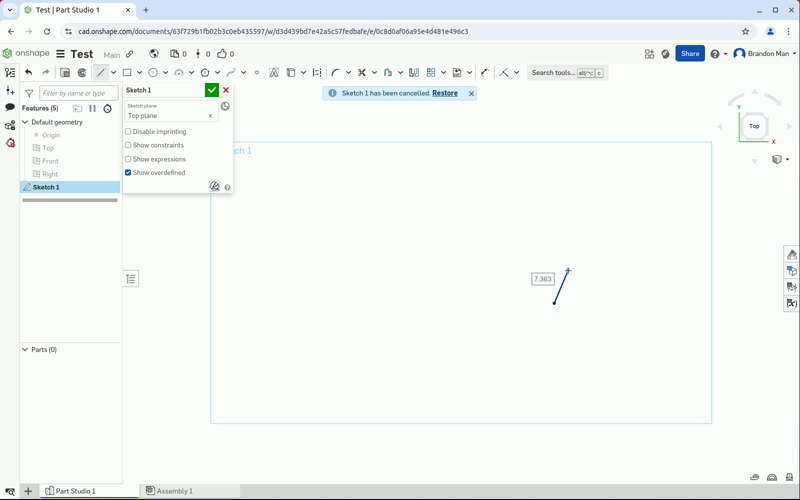
mouse_move(589, 270)
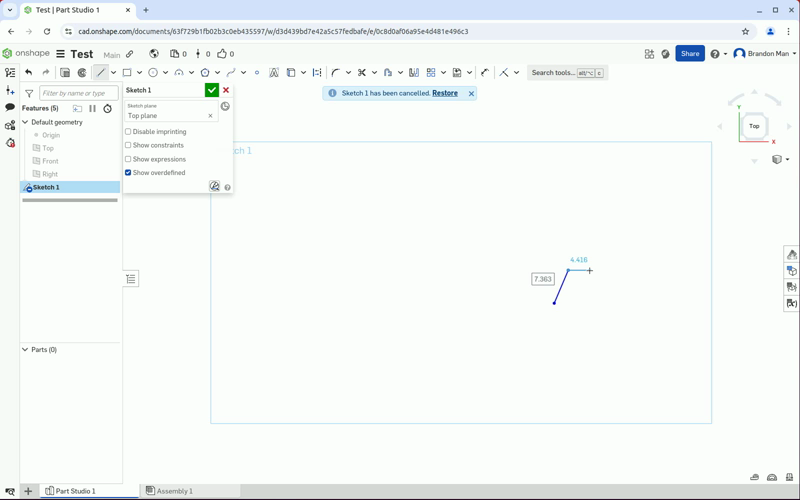
mouse_move(554, 270)
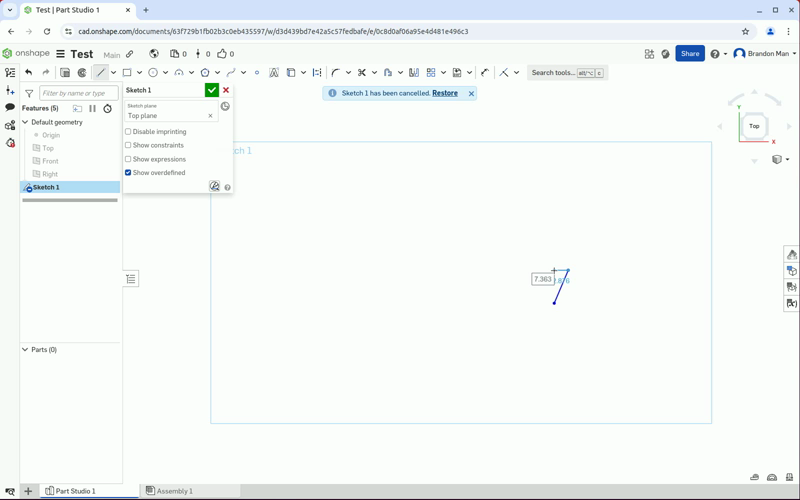
click(554, 270)
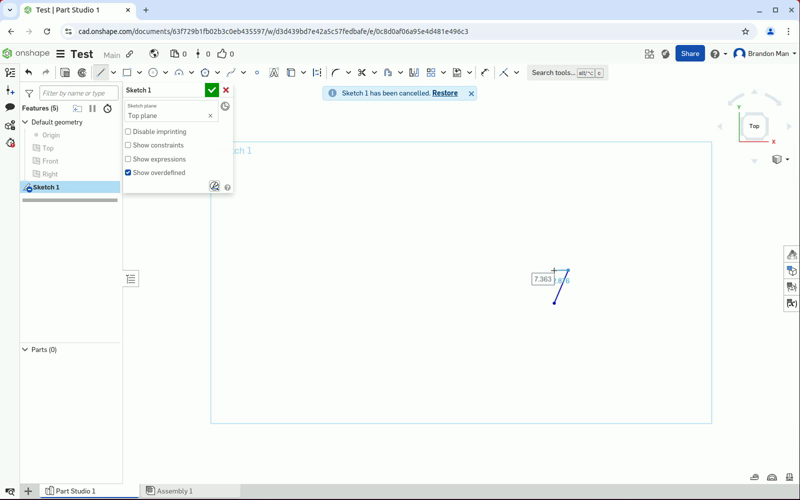
key_up(shift)
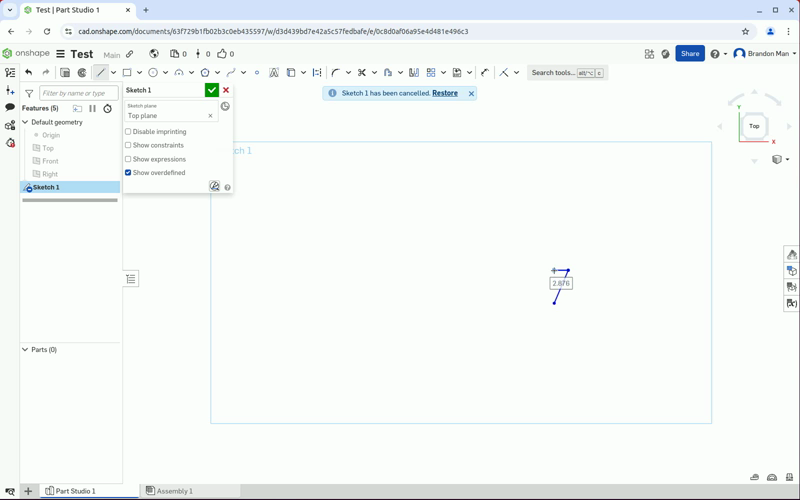
mouse_move(584, 270)
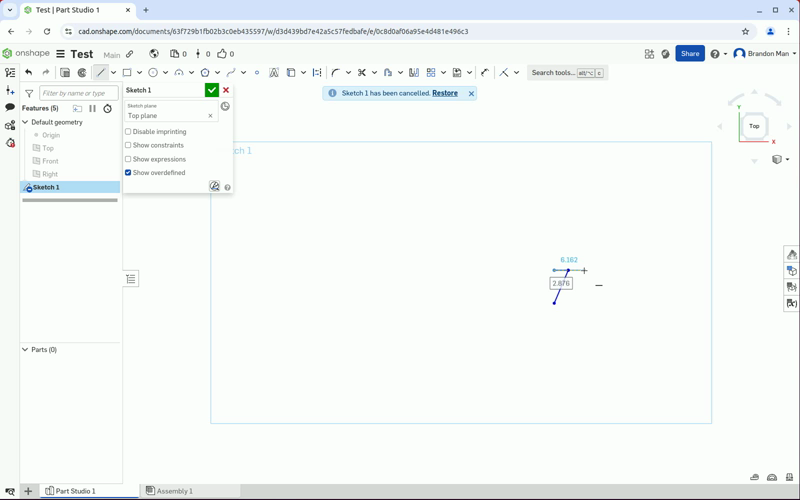
key_down(shift)
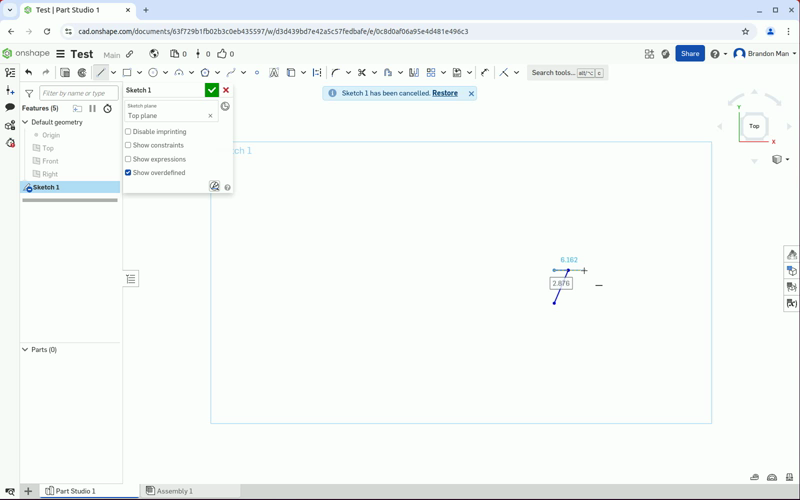
mouse_move(554, 303)
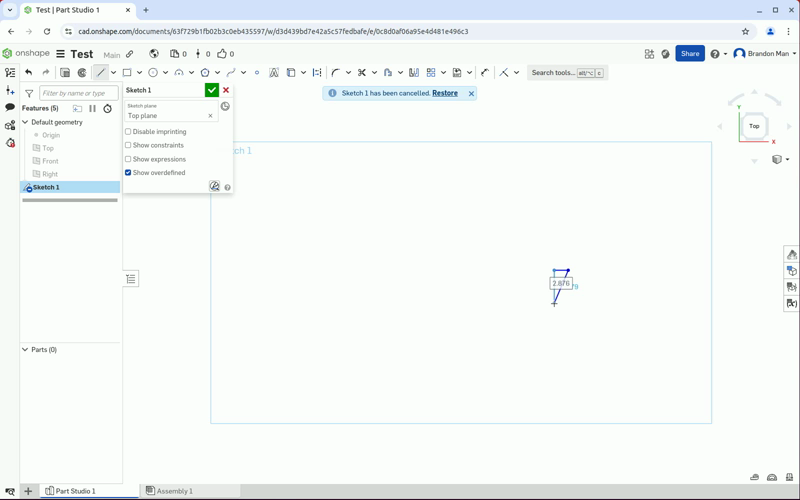
key_up(shift)
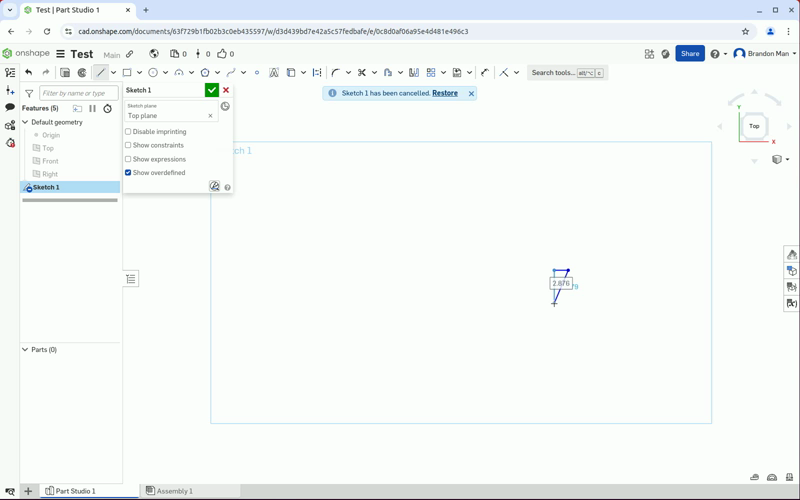
click(554, 303)
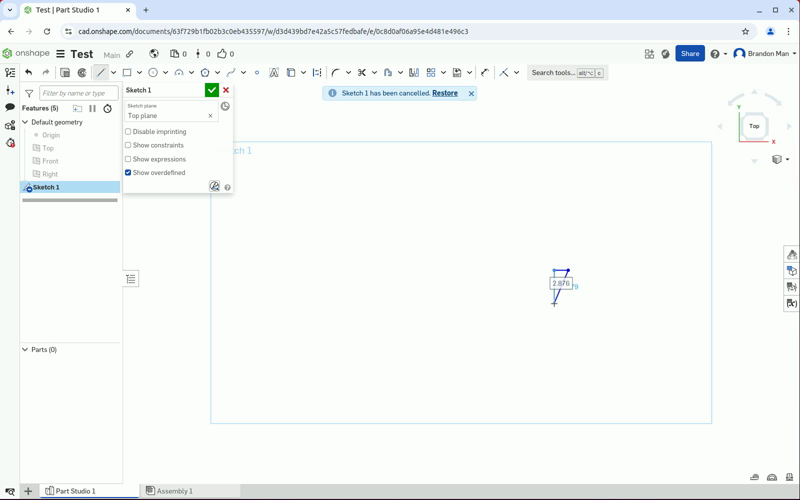
key(esc)
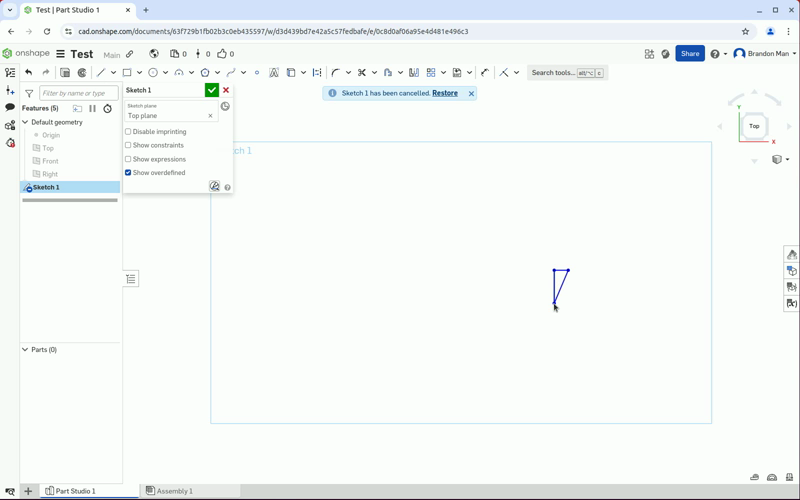
mouse_move(562, 279)
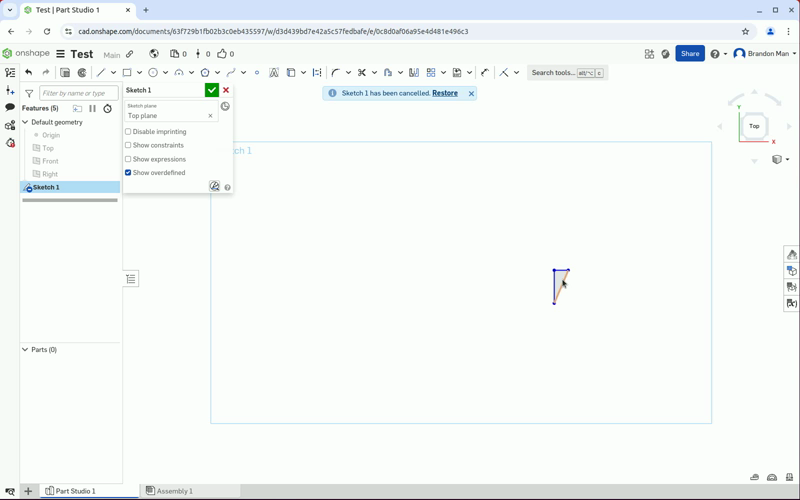
scroll(6)
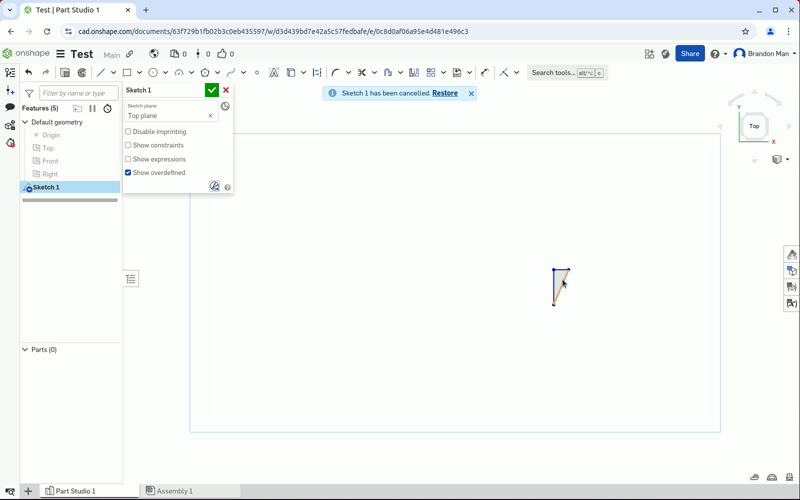
scroll(6)
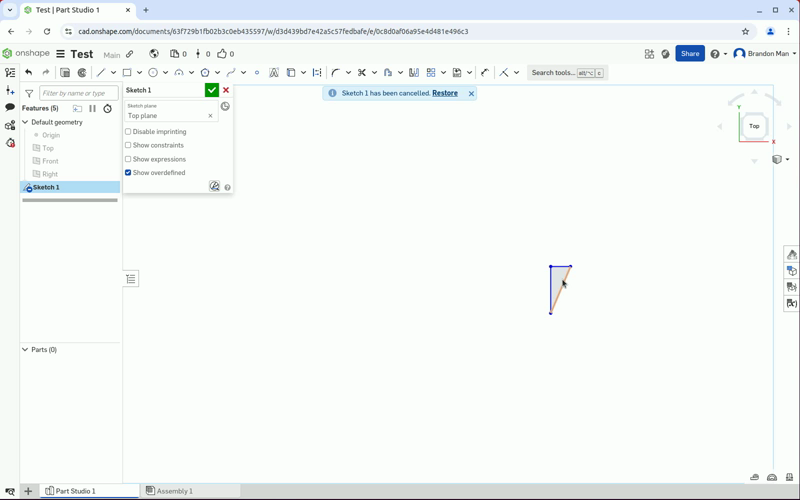
scroll(6)
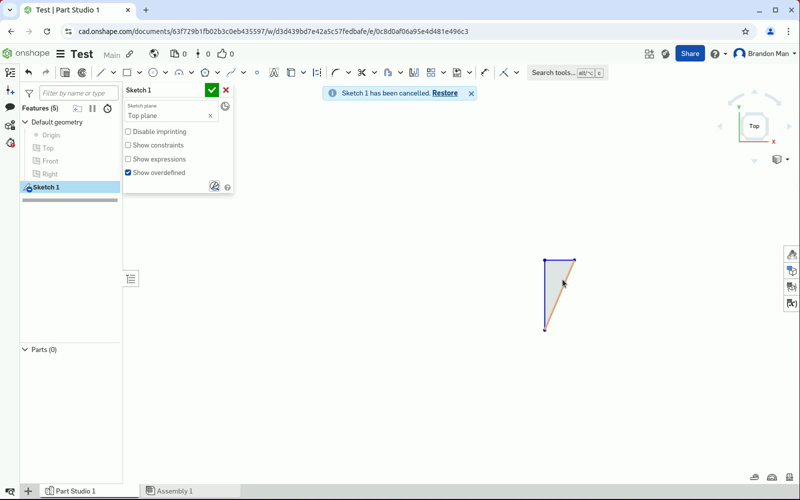
scroll(6)
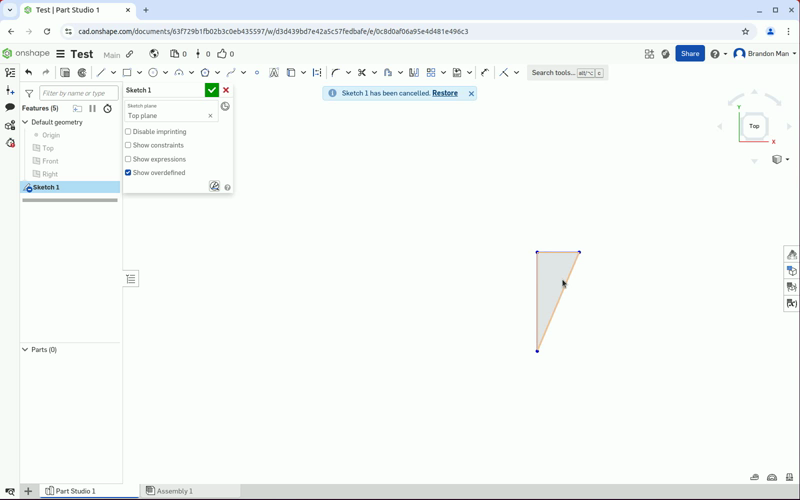
scroll(6)
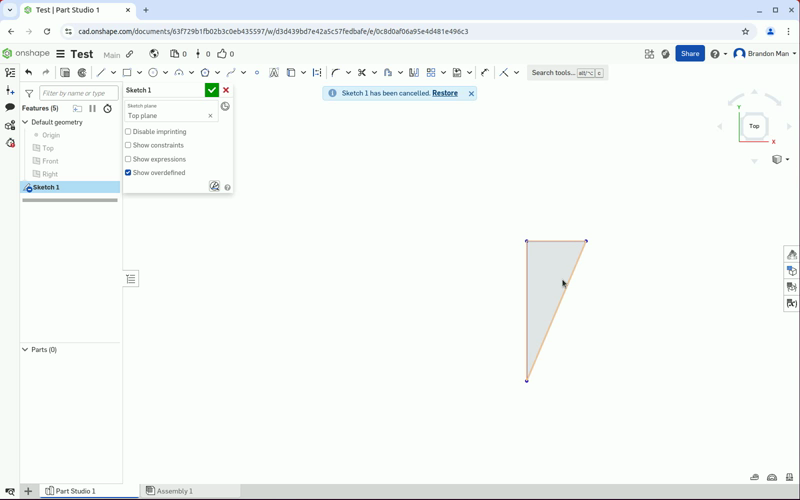
scroll(6)
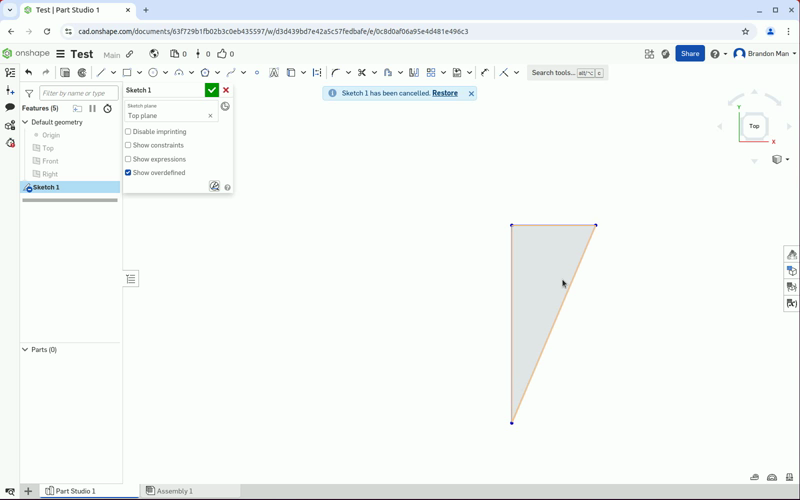
scroll(6)
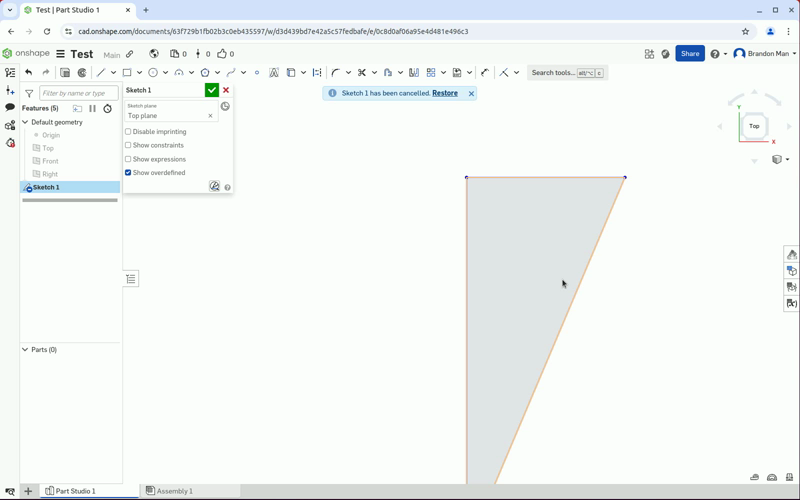
click(562, 279)
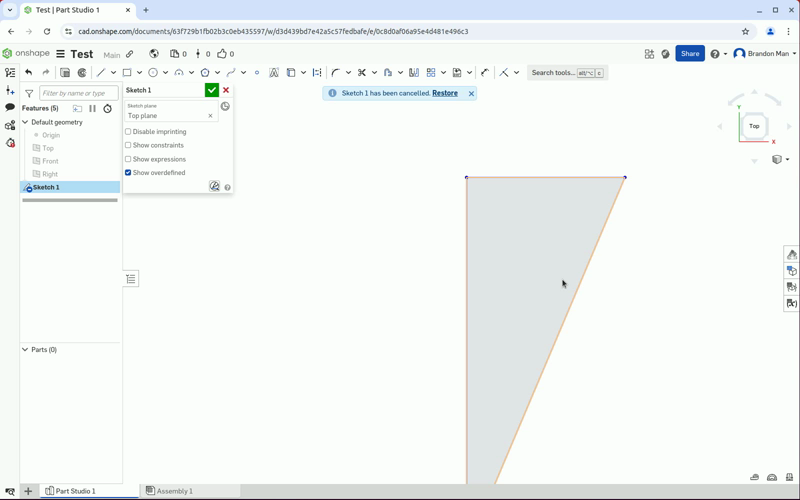
scroll(-6)
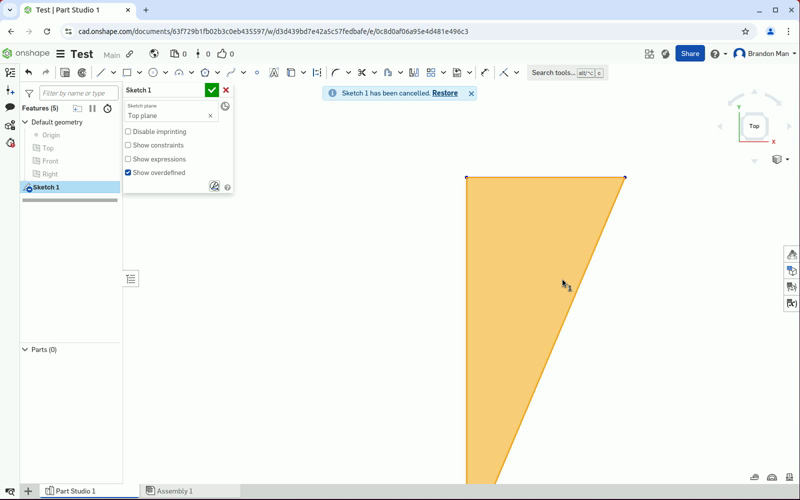
scroll(-6)
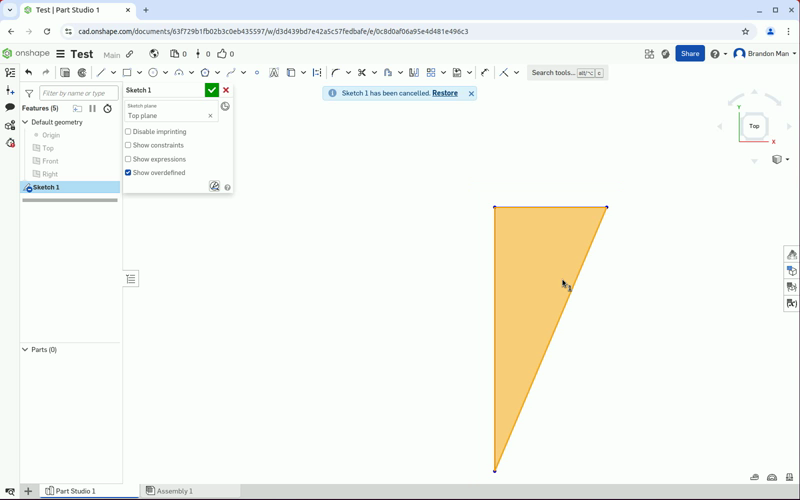
scroll(-6)
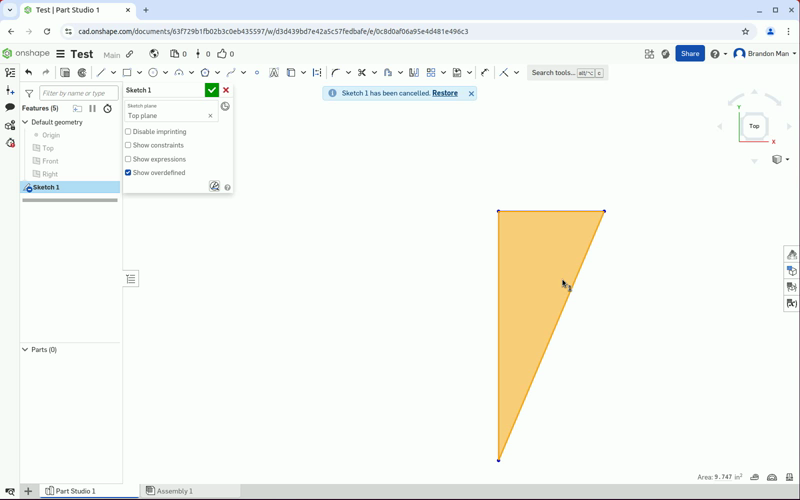
scroll(-6)
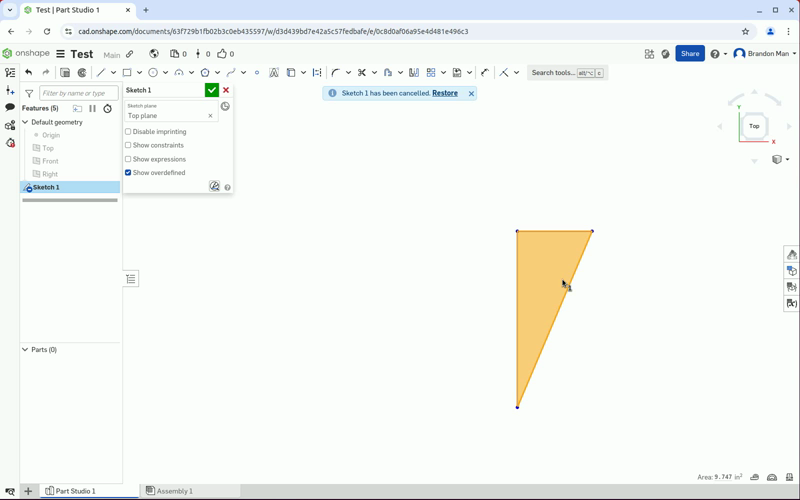
scroll(-6)
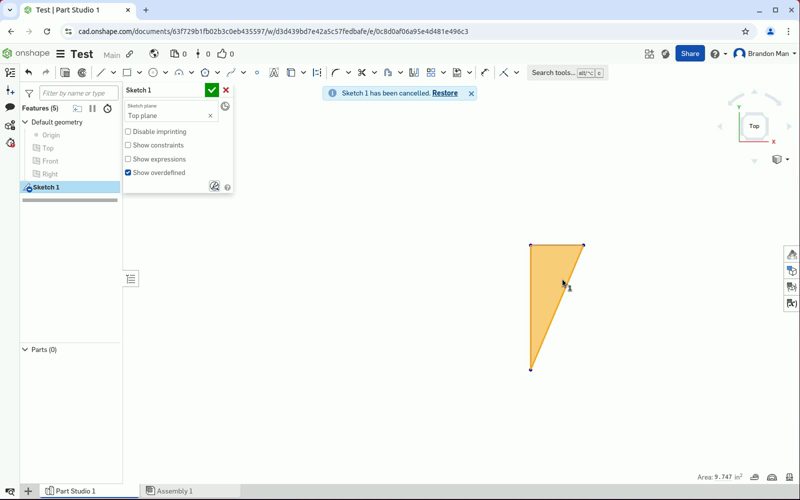
scroll(-6)
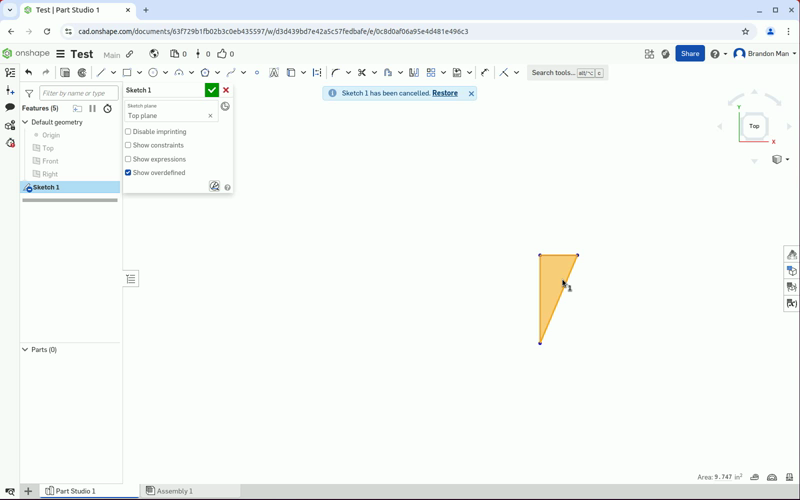
scroll(-6)
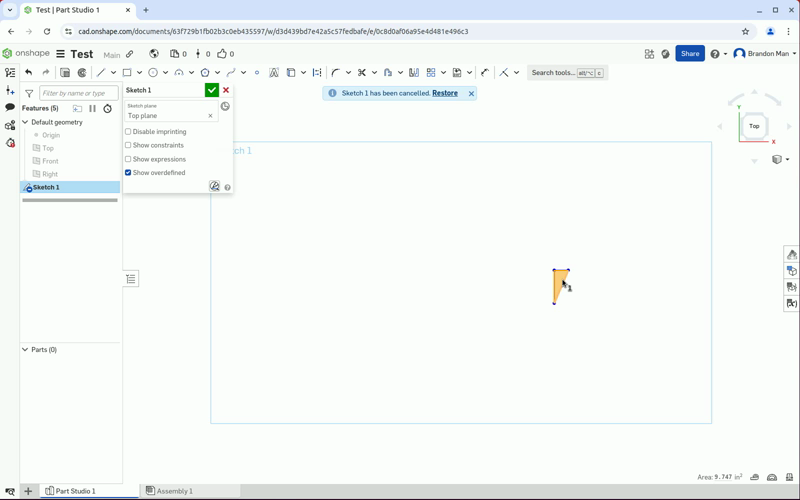
mouse_move(73, 352)
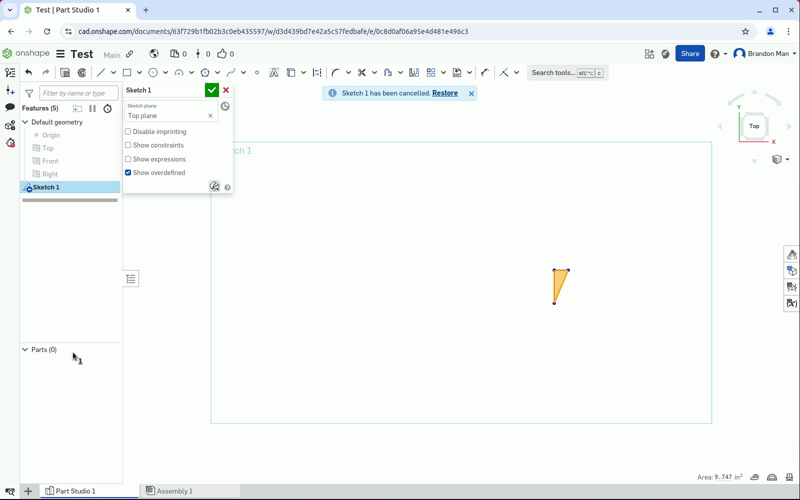
key(shift+y)
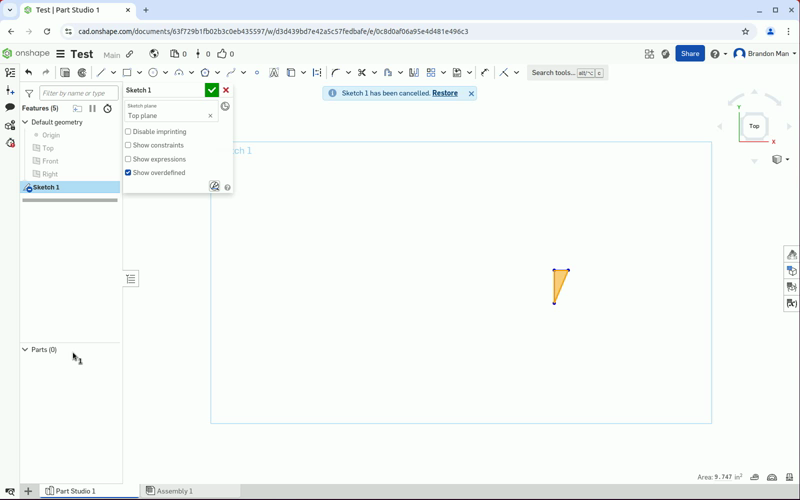
key(shift+e)
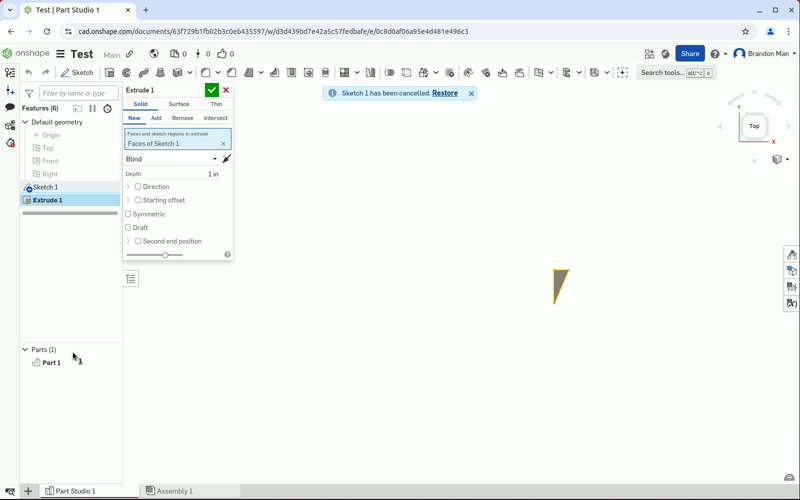
mouse_move(143, 106)
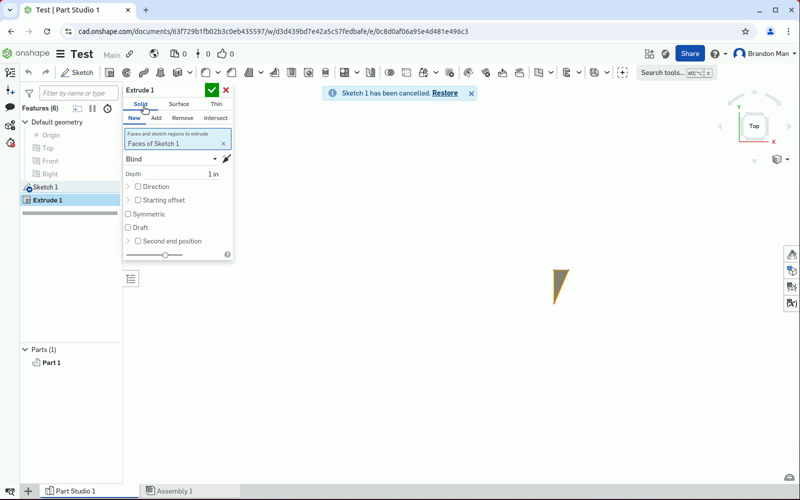
click(143, 106)
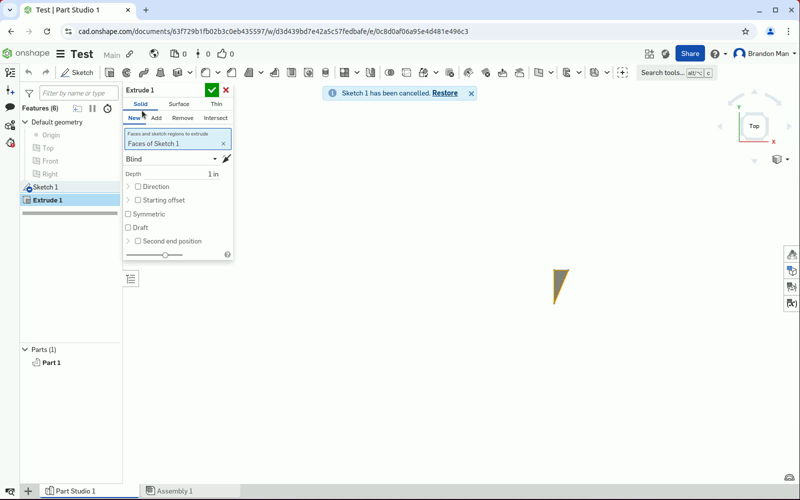
mouse_move(137, 120)
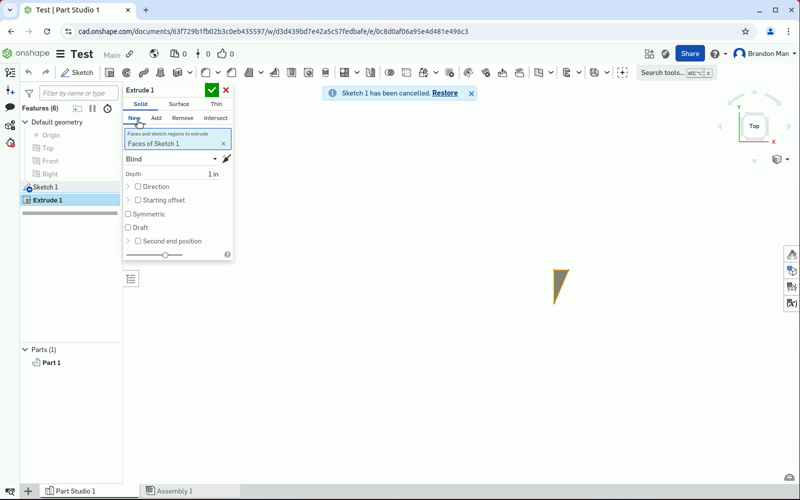
click(137, 120)
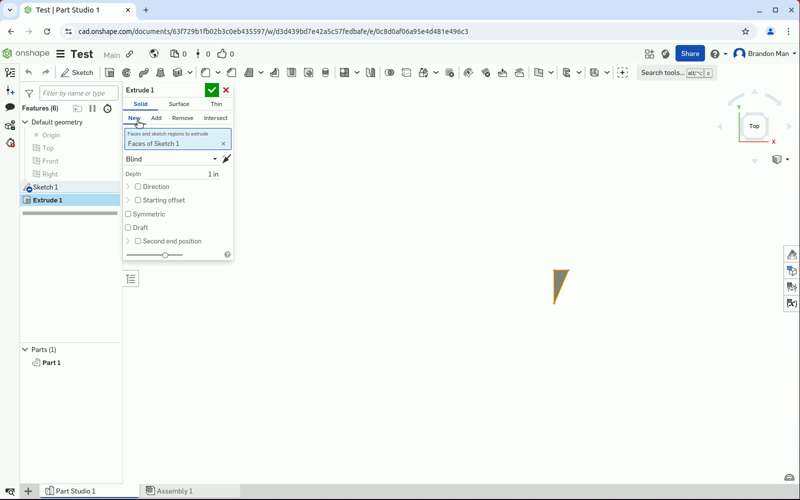
key(tab, 4)
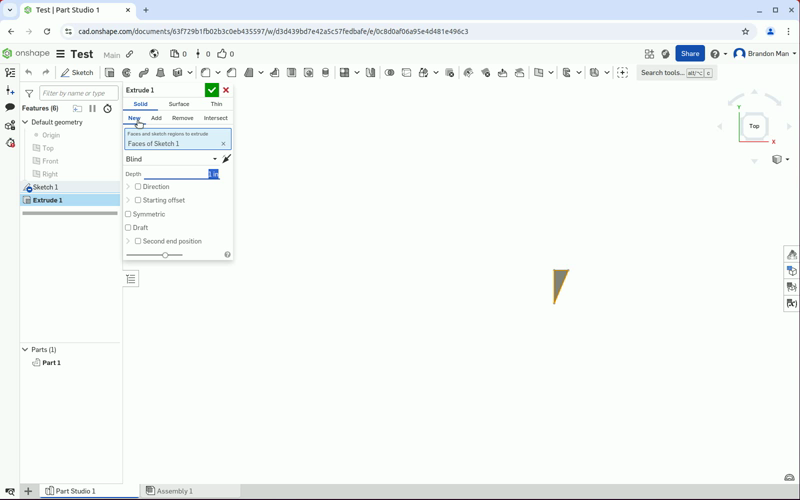
text(8.184)
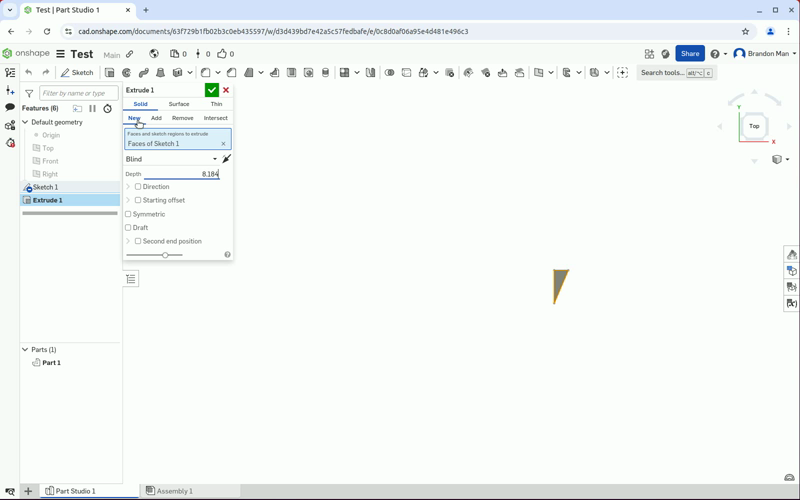
key(enter)
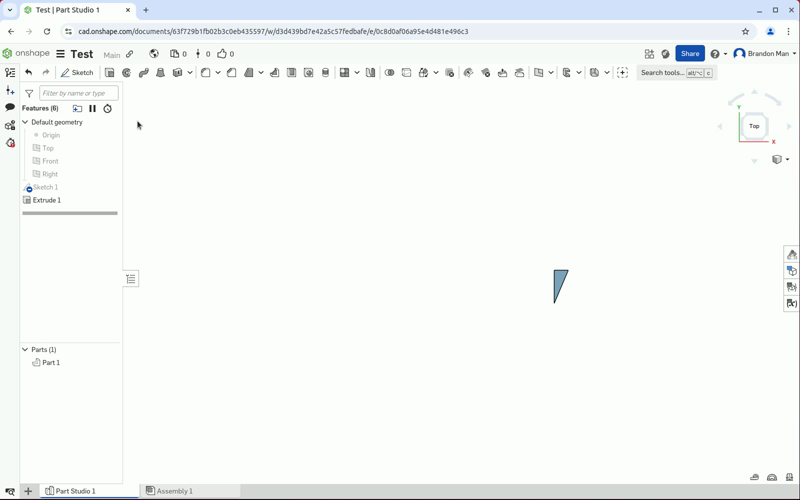
key(shift+h)
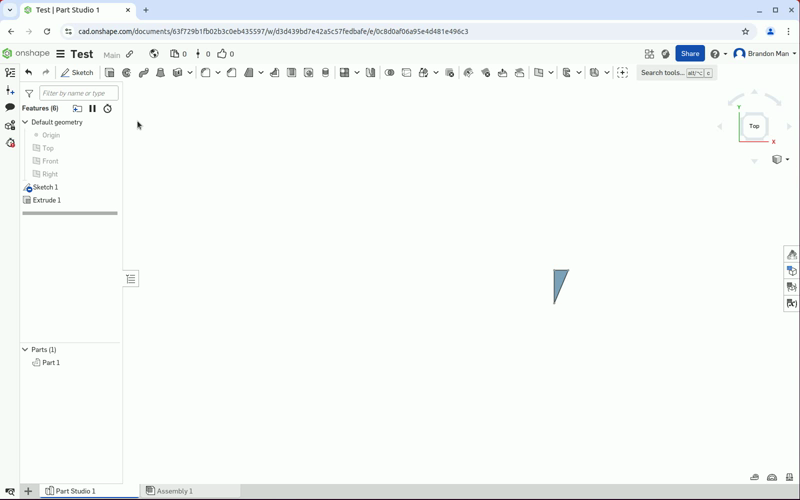
key(shift+h)
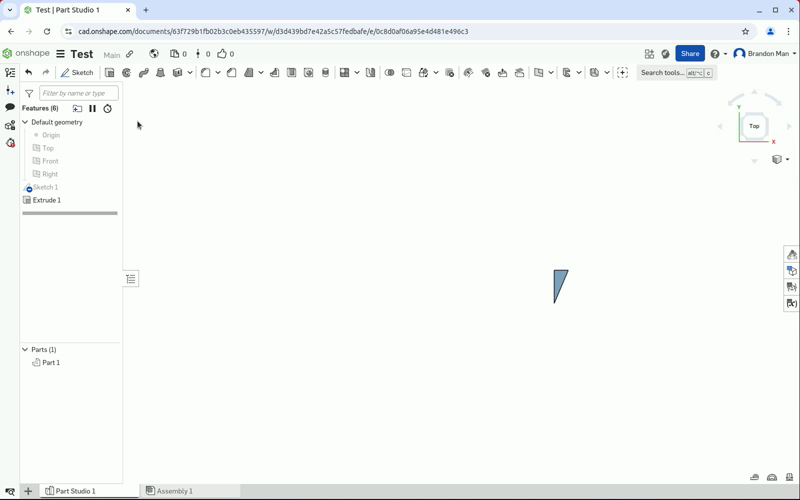
mouse_move(73, 189)
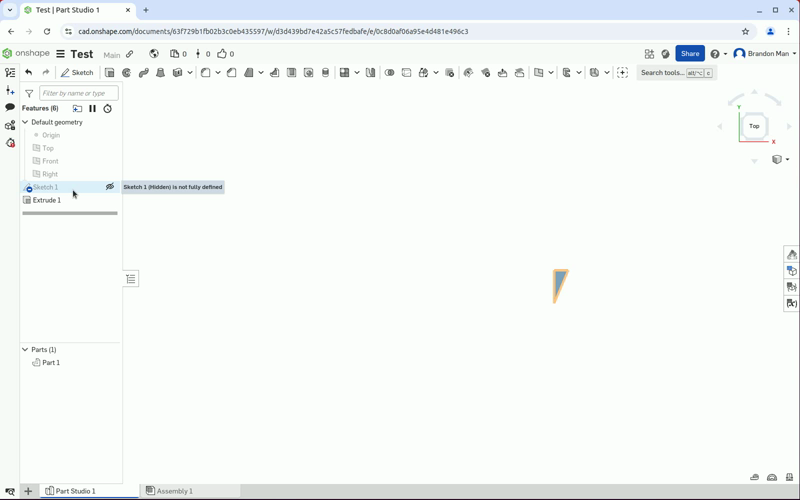
click(73, 189)
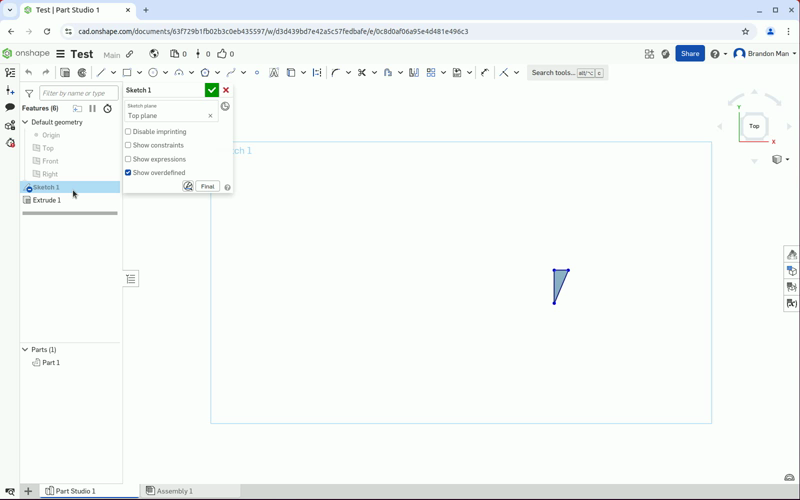
mouse_move(229, 92)
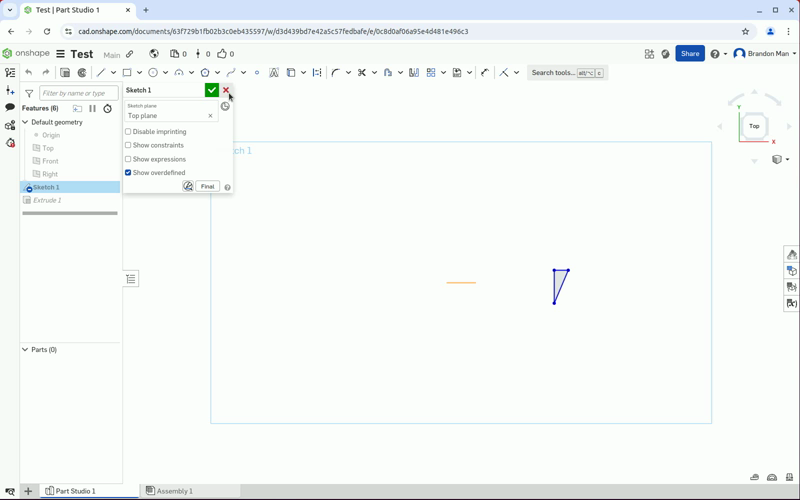
click(229, 92)
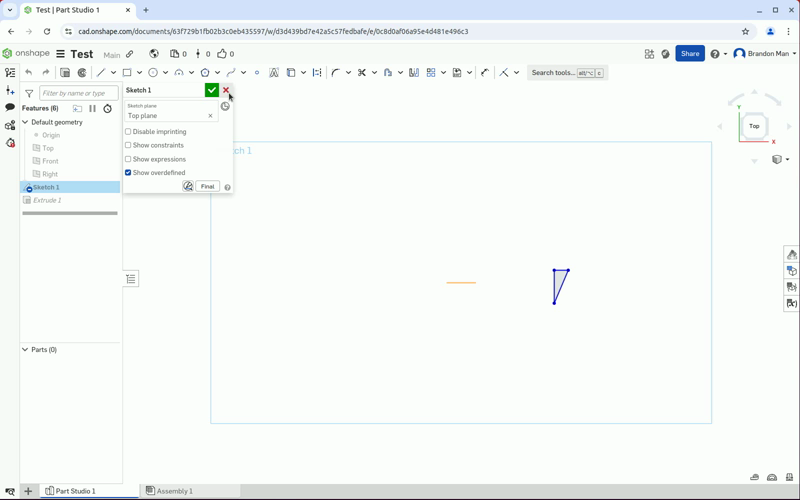
key(shift+s)
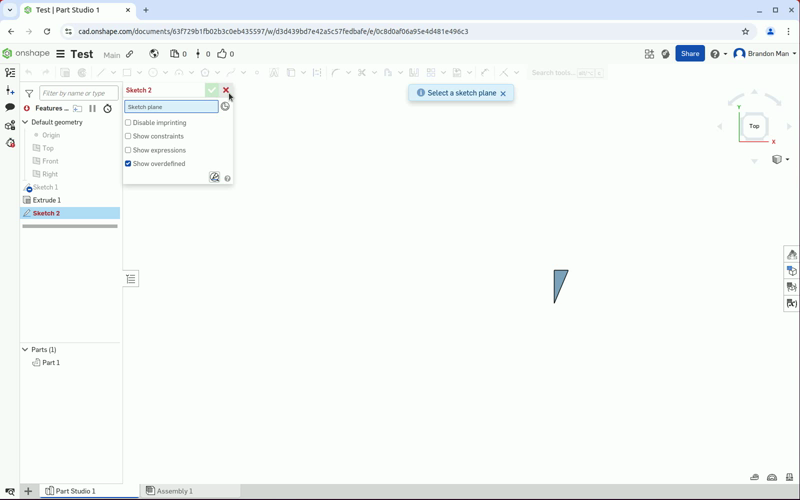
mouse_move(73, 150)
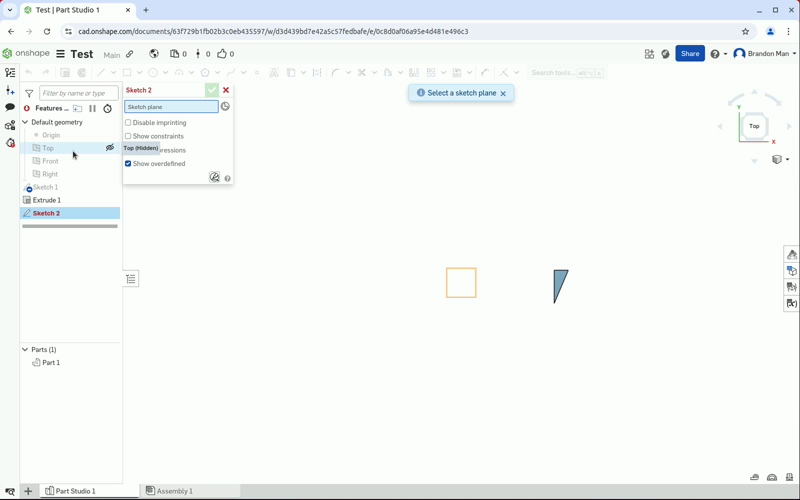
click(73, 150)
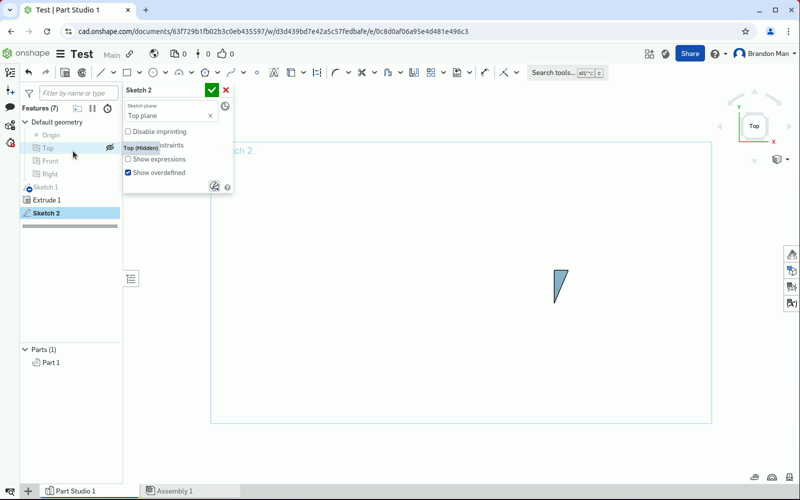
mouse_move(73, 352)
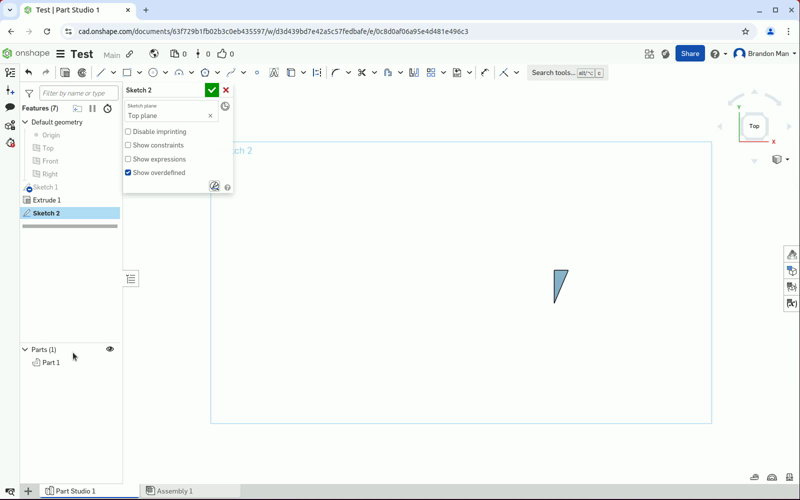
key(y)
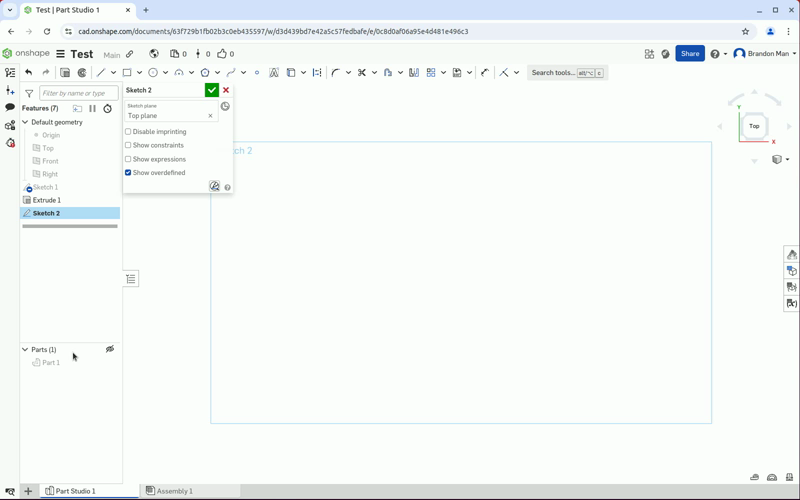
key(l)
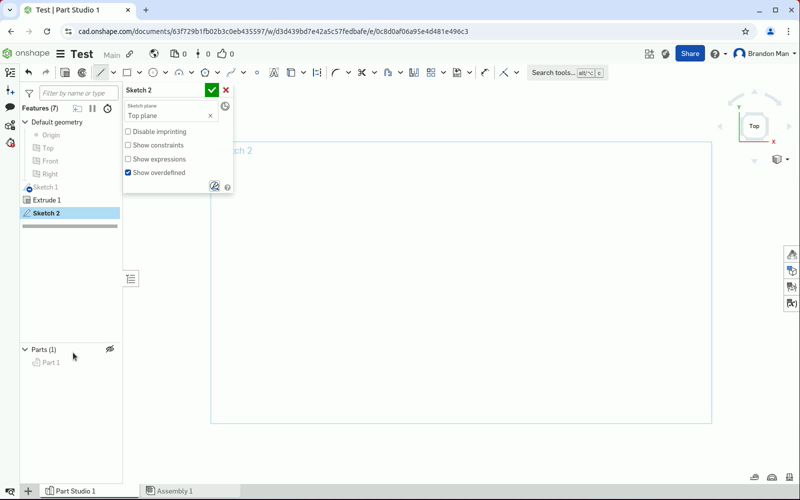
key_down(shift)
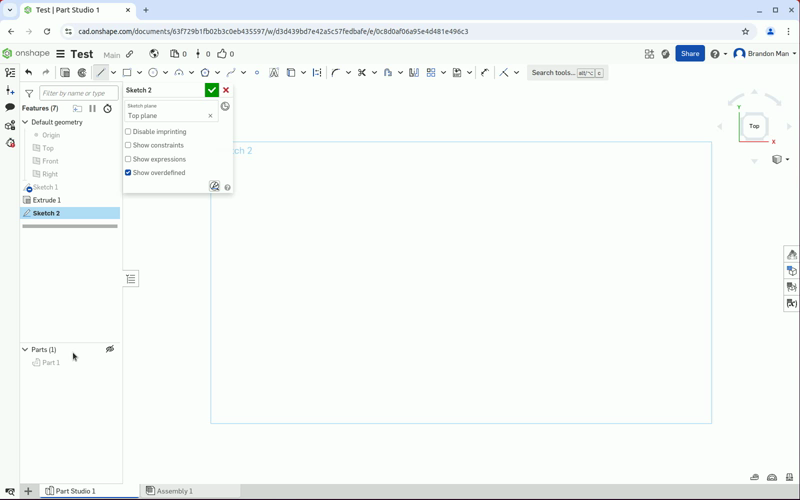
mouse_move(361, 253)
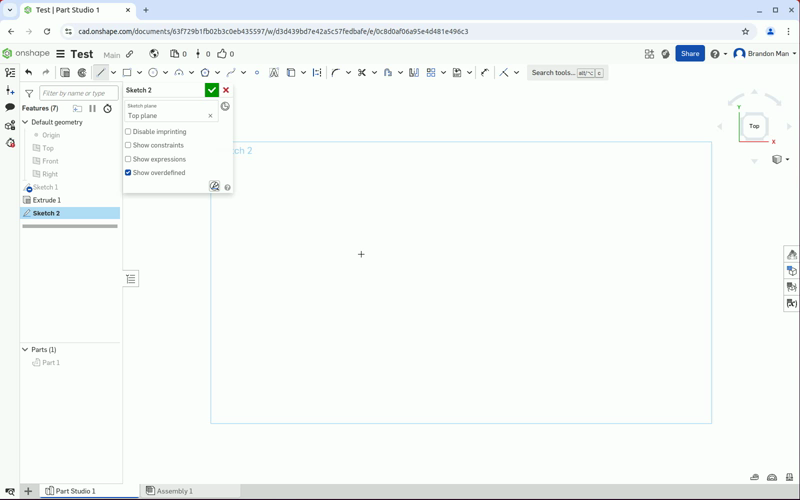
click(361, 253)
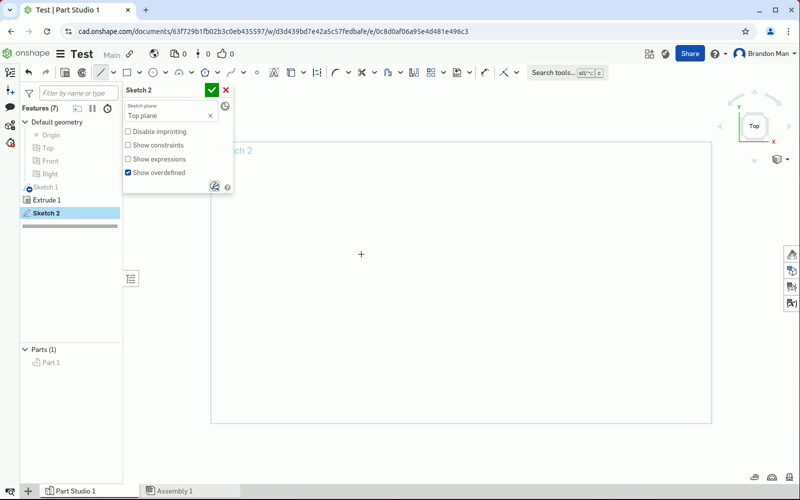
key_up(shift)
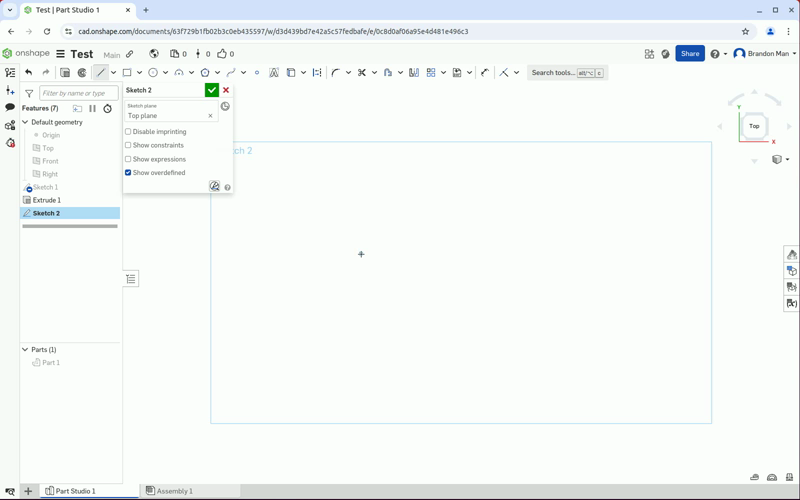
key_down(shift)
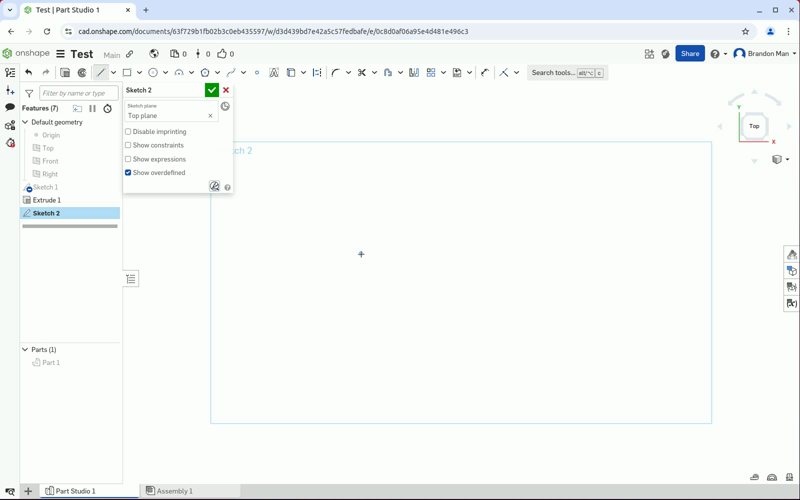
mouse_move(552, 253)
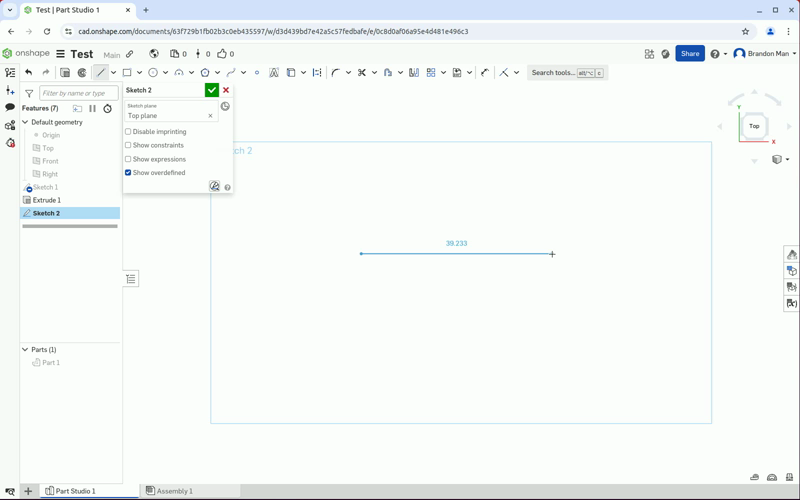
click(552, 253)
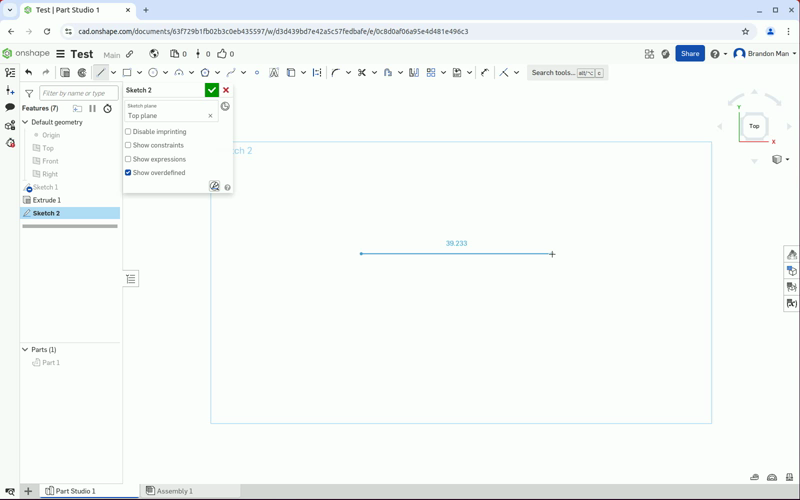
key_up(shift)
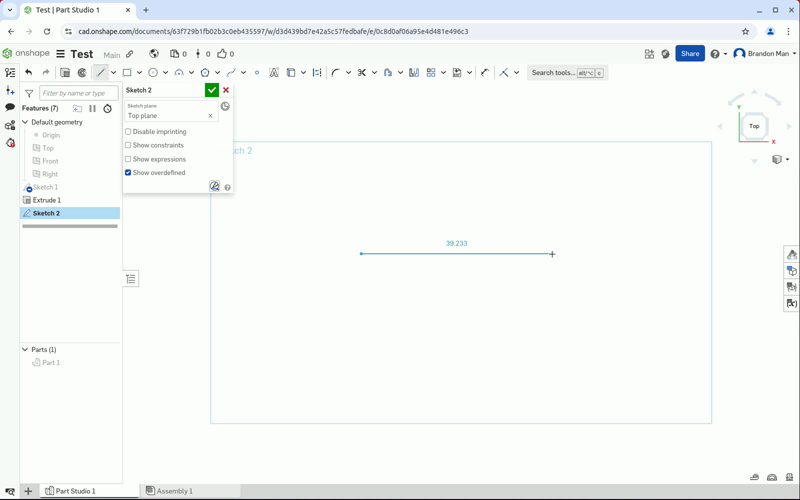
key_down(shift)
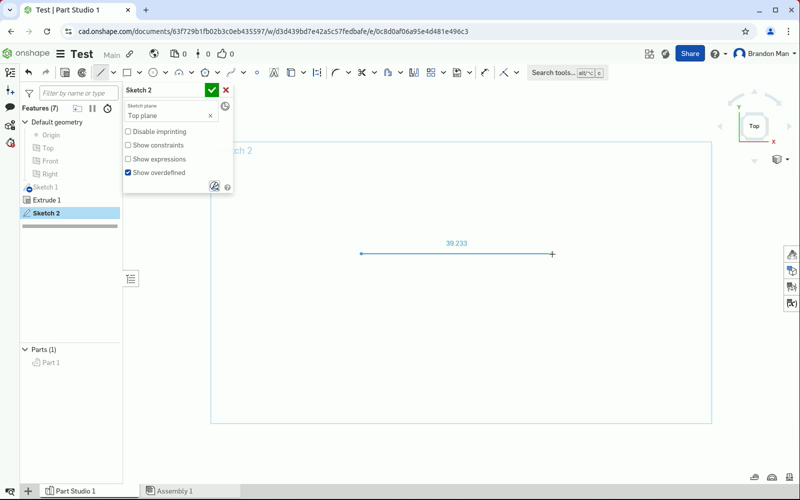
mouse_move(582, 253)
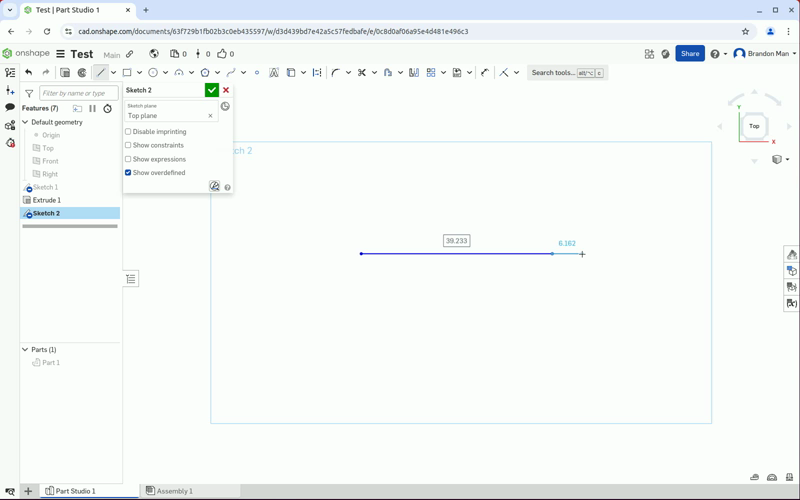
mouse_move(567, 231)
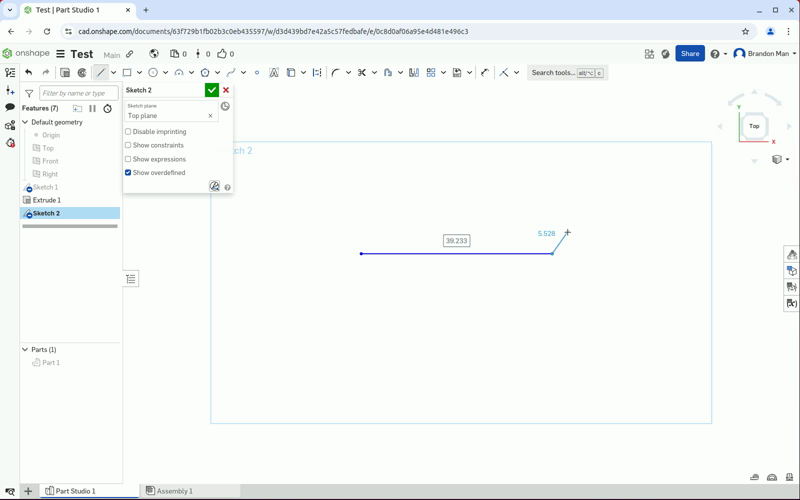
click(567, 231)
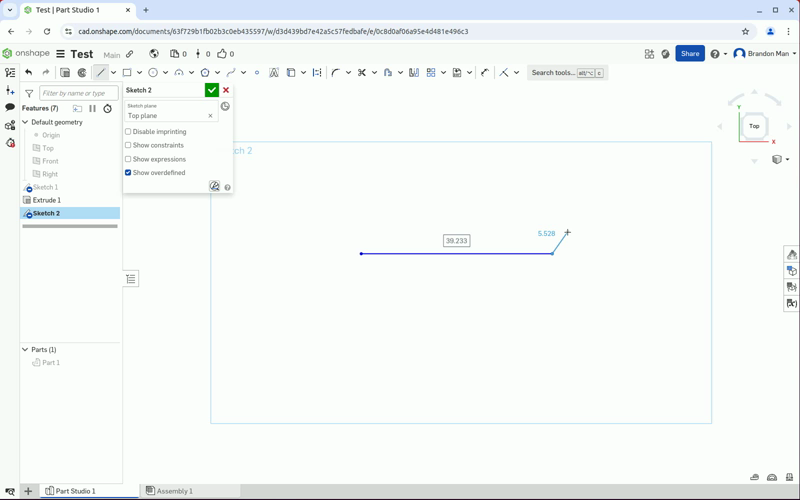
key_up(shift)
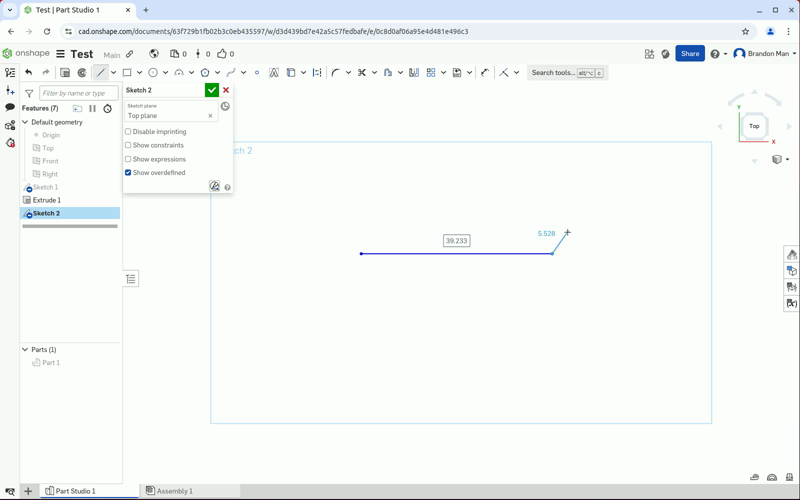
key_down(shift)
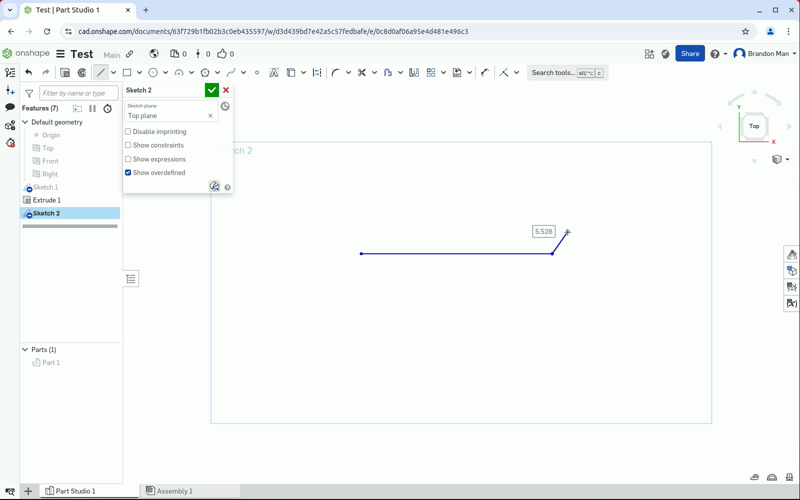
mouse_move(361, 231)
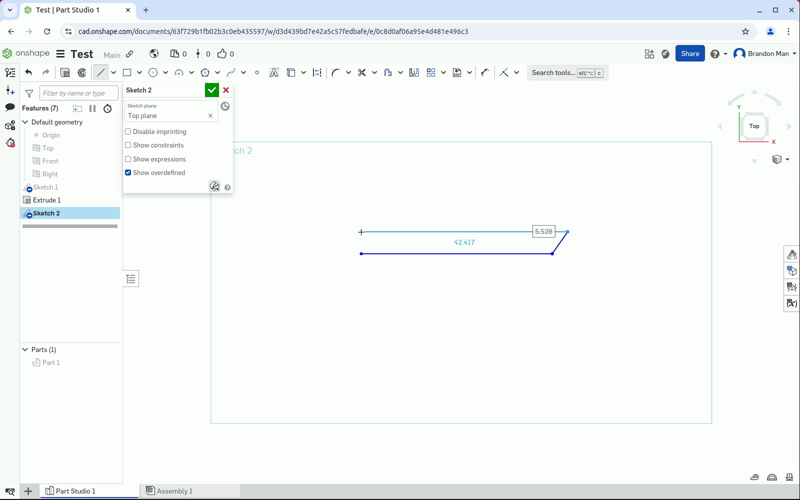
click(361, 231)
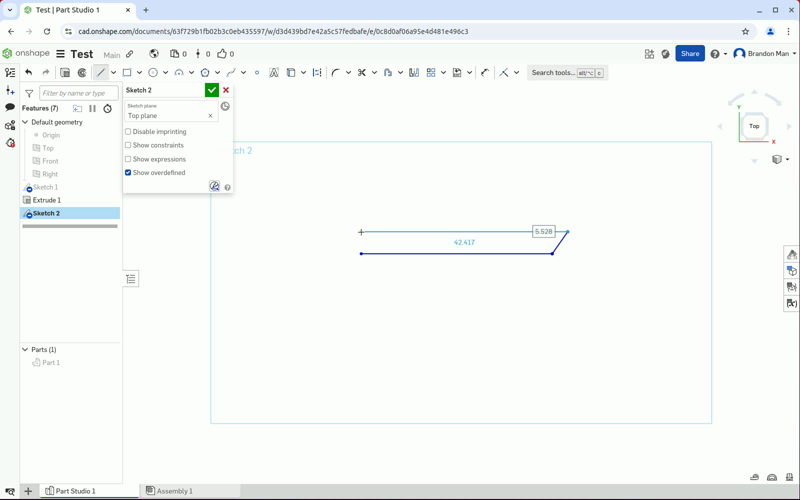
key_up(shift)
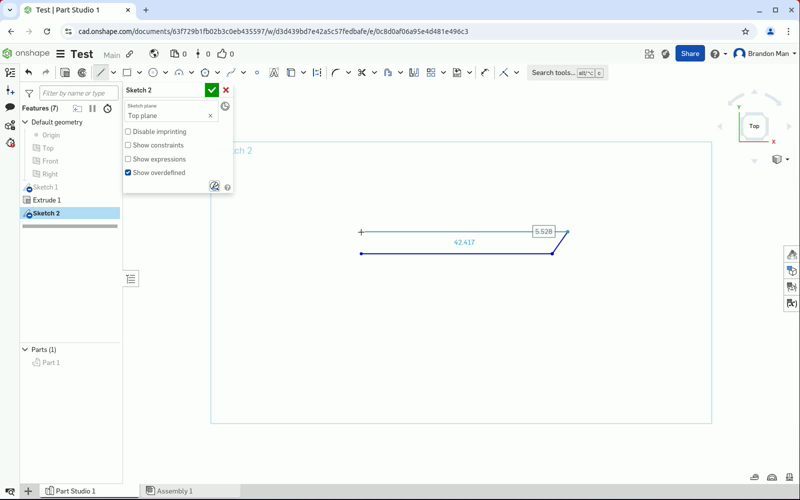
mouse_move(391, 231)
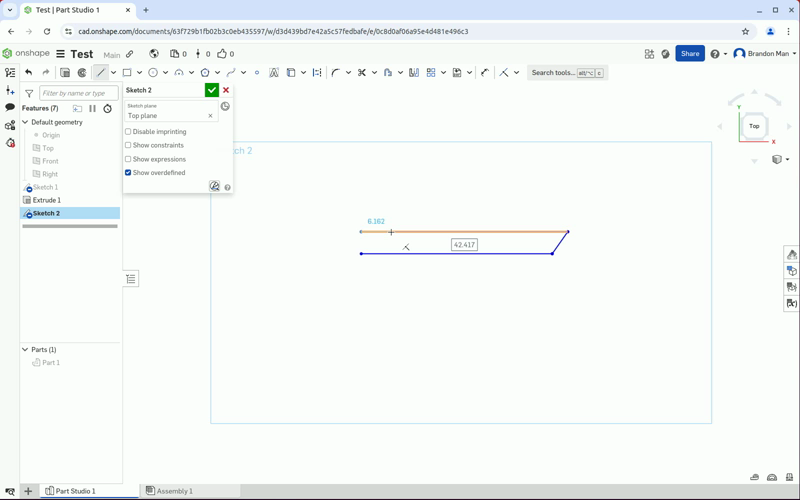
key_down(shift)
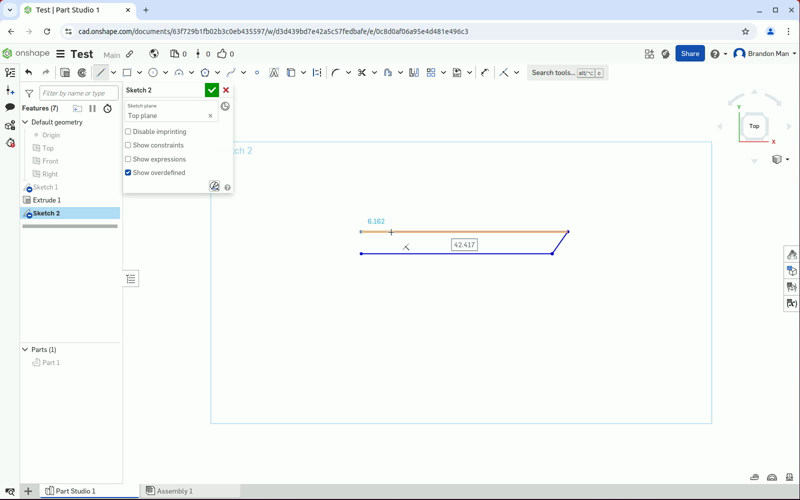
mouse_move(361, 253)
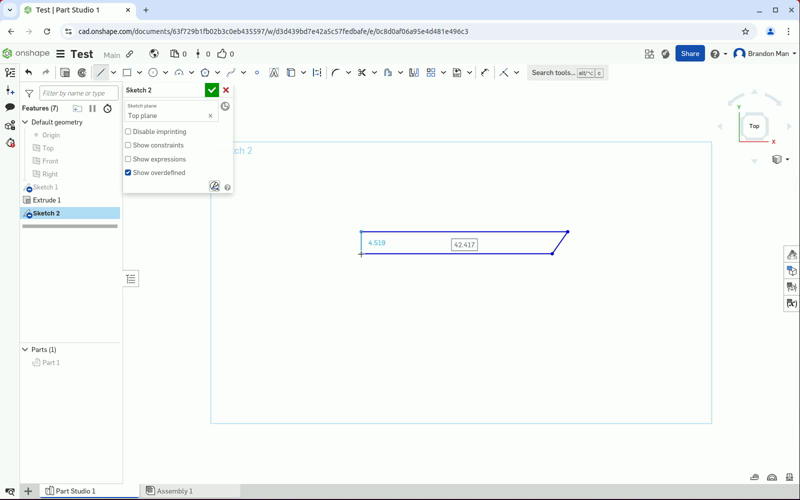
key_up(shift)
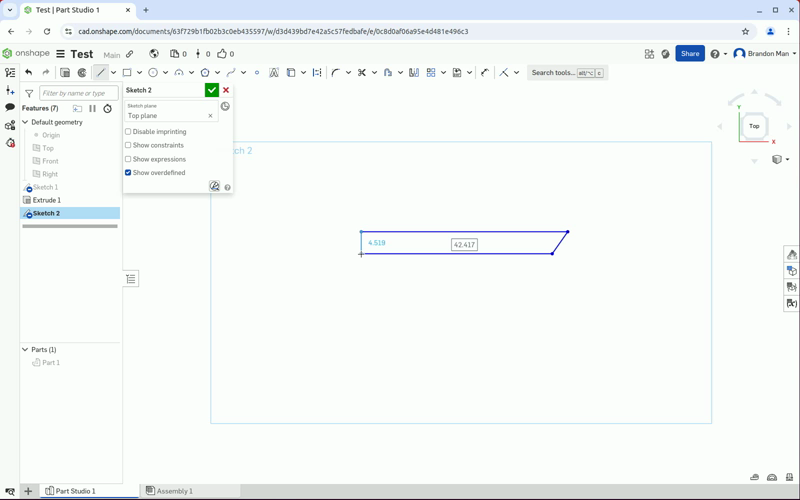
click(361, 253)
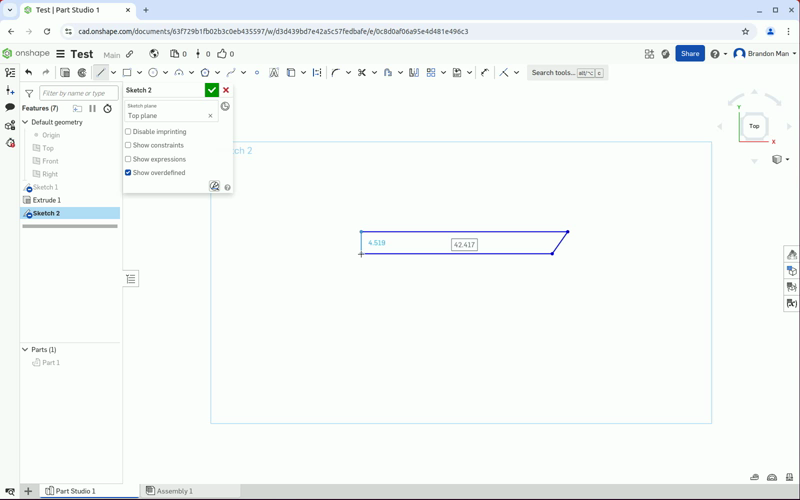
key(esc)
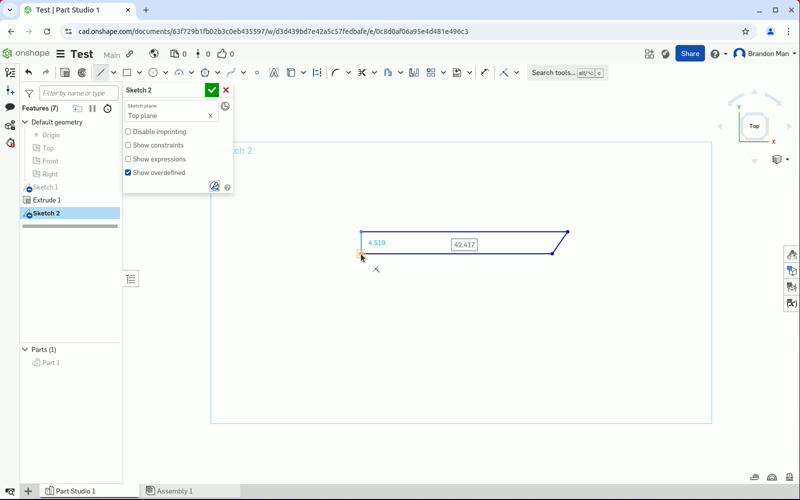
mouse_move(462, 236)
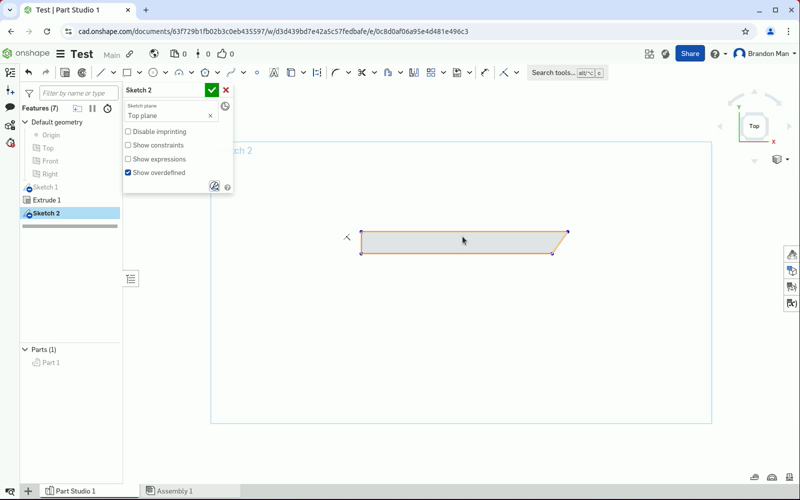
click(462, 236)
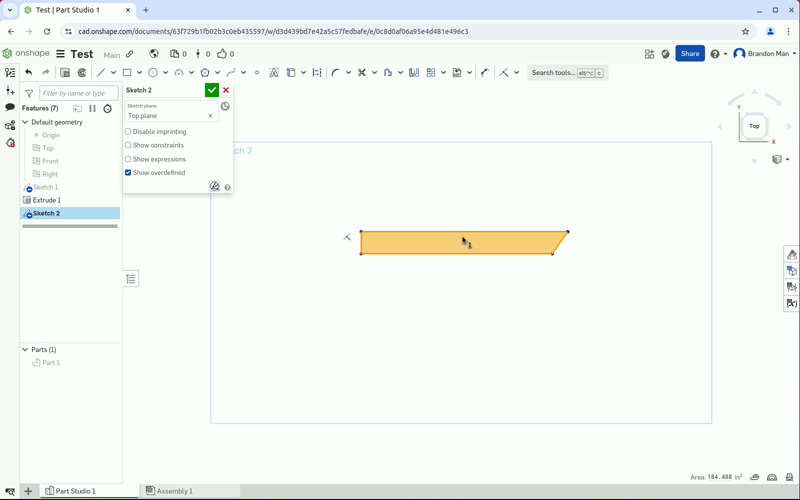
mouse_move(73, 352)
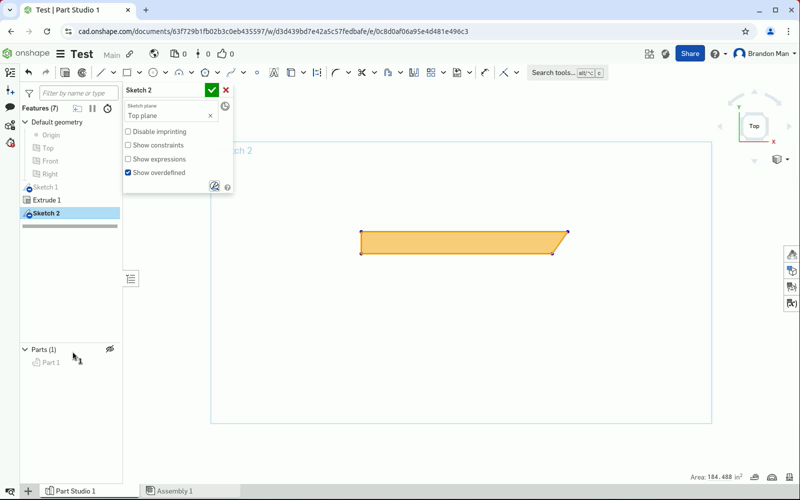
key(shift+y)
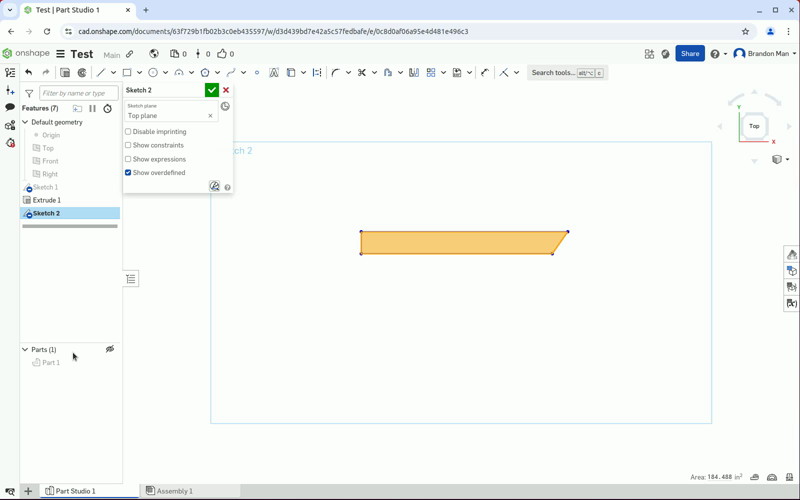
key(shift+e)
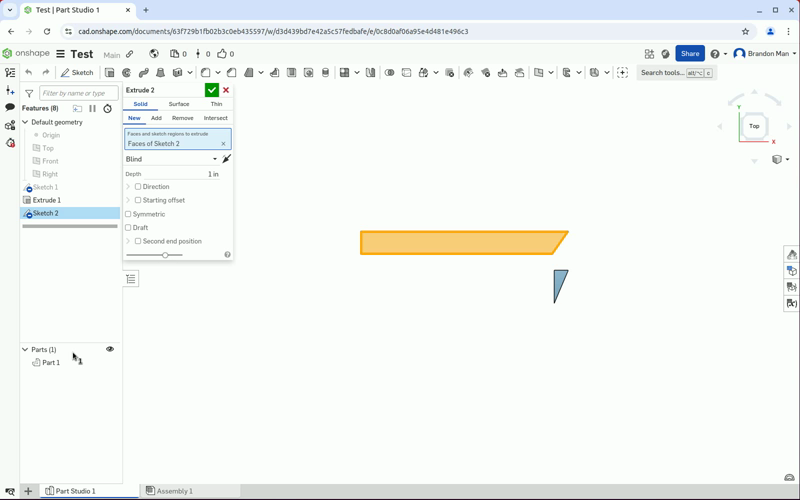
mouse_move(143, 106)
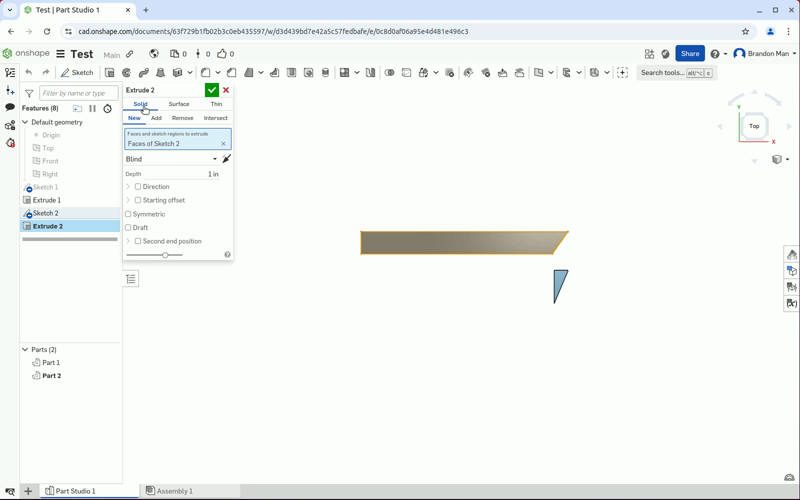
click(143, 106)
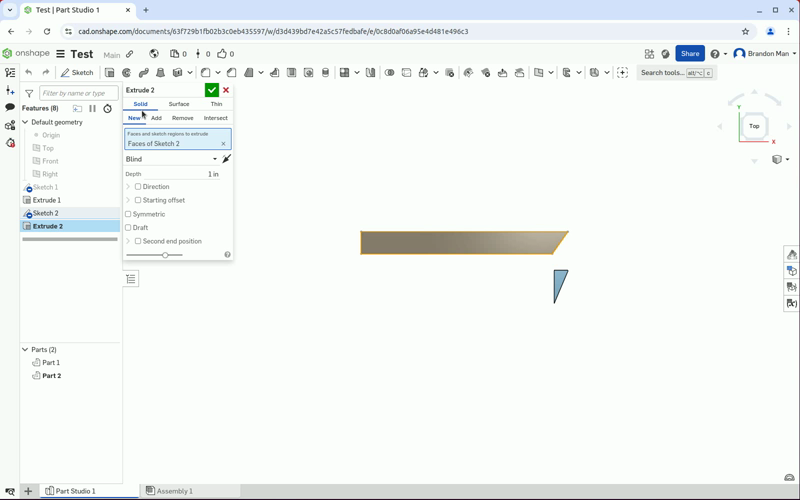
mouse_move(137, 120)
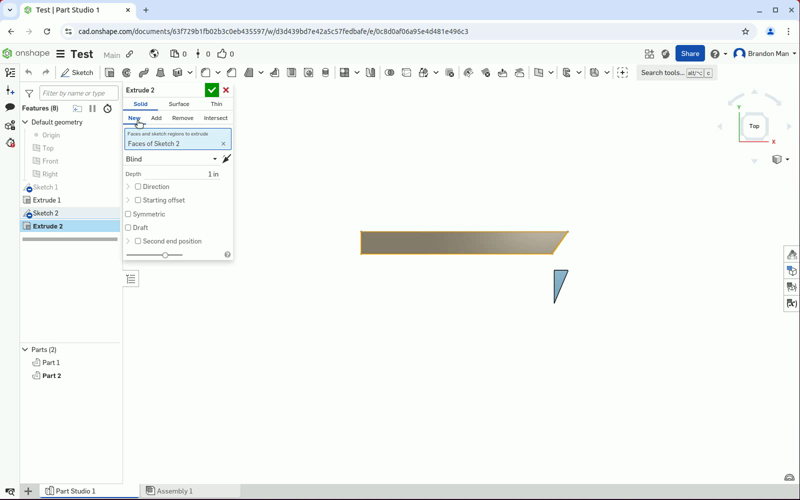
click(137, 120)
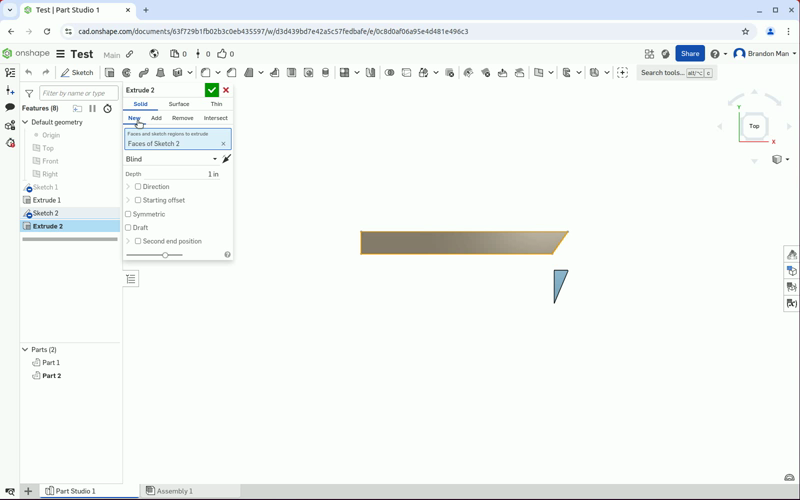
key(tab, 4)
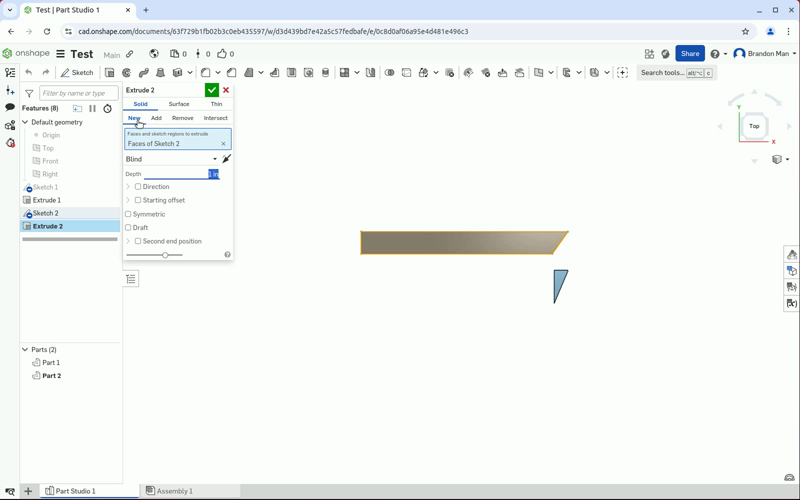
text(8.184)
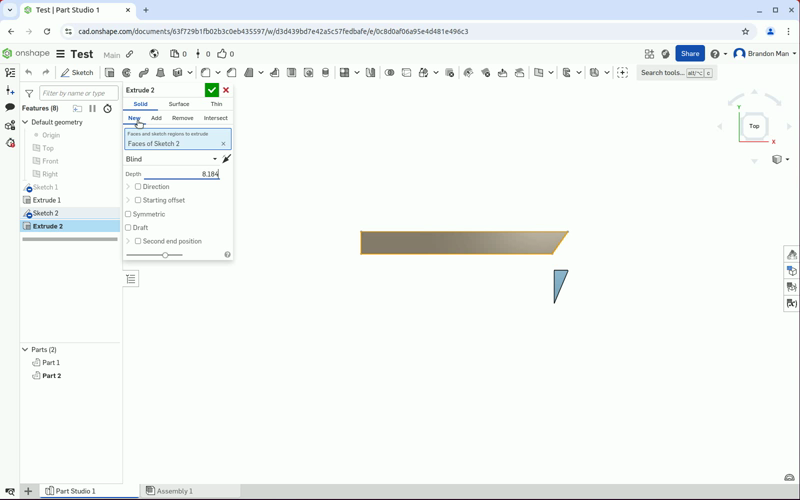
key(enter)
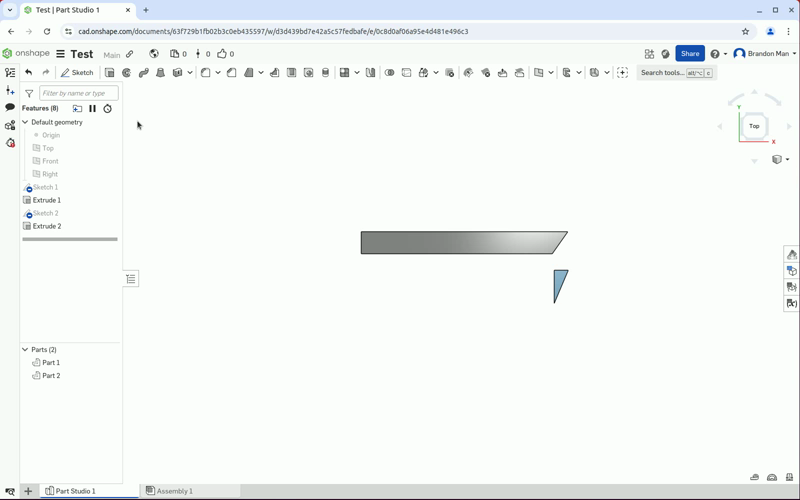
key(shift+h)
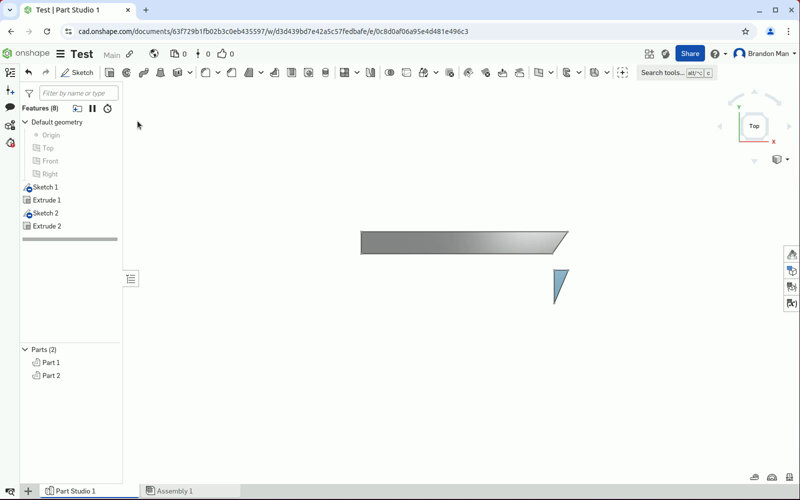
key(shift+h)
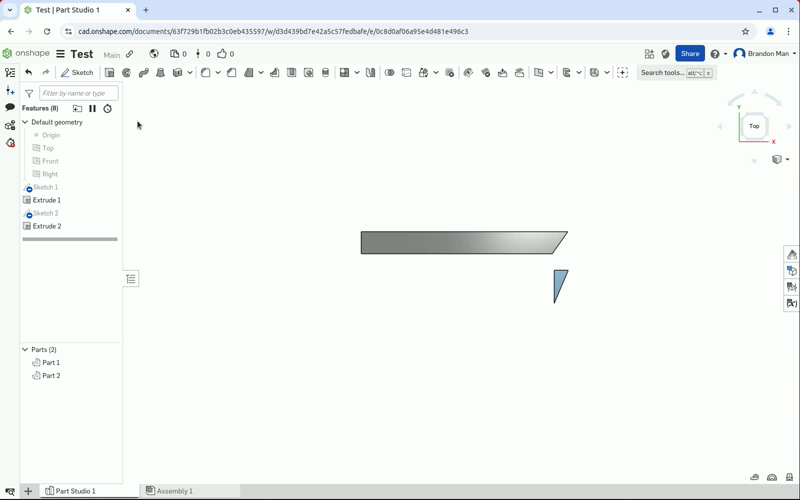
mouse_move(73, 189)
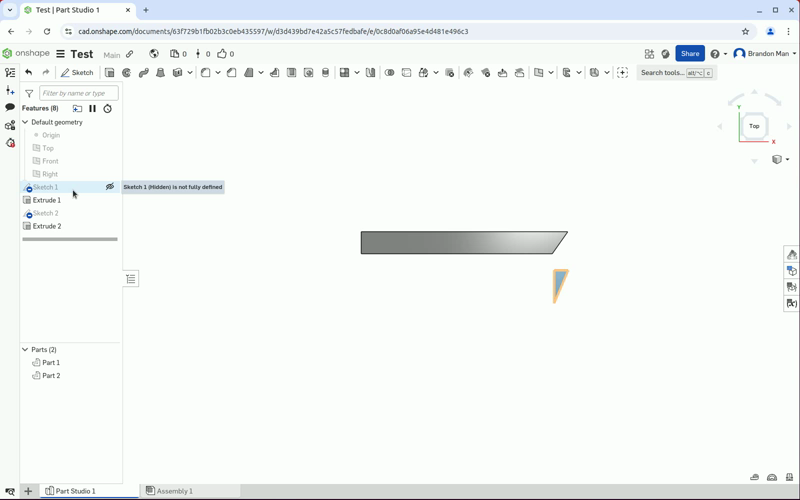
click(73, 189)
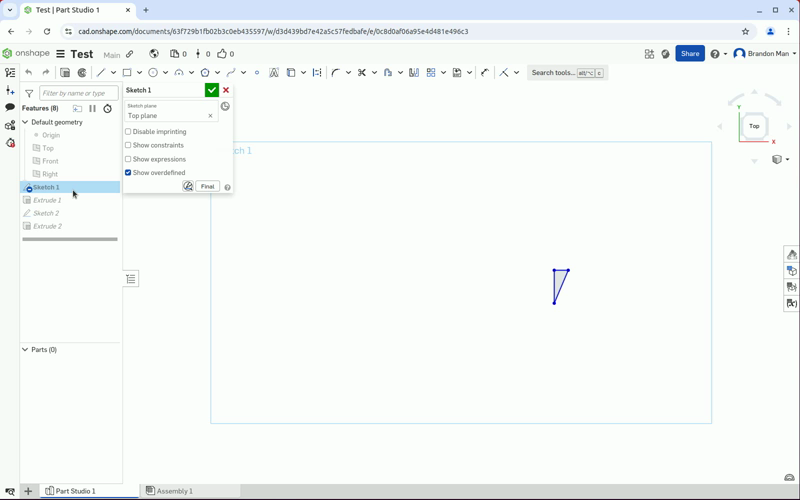
mouse_move(229, 92)
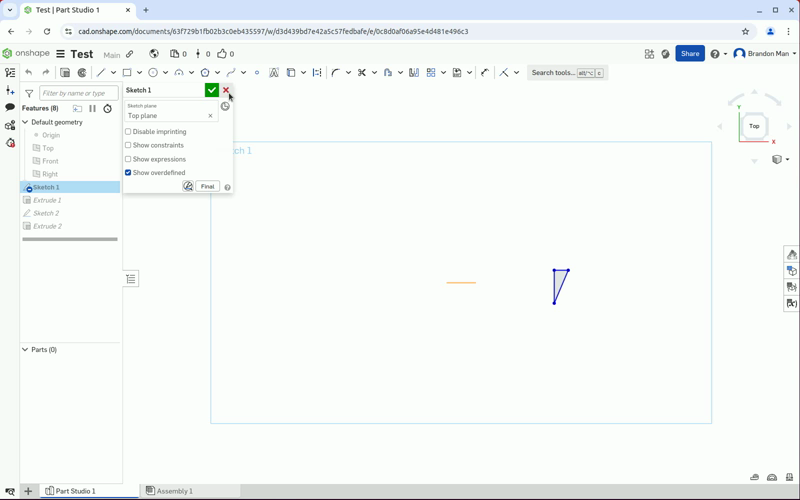
click(229, 92)
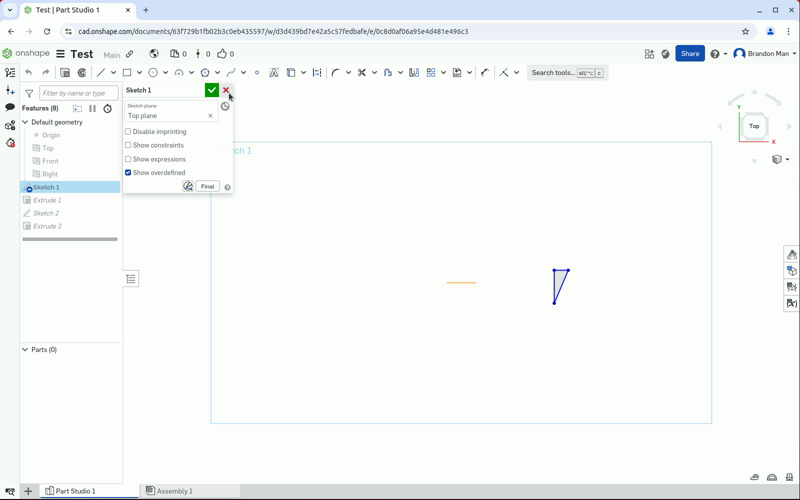
key(shift+s)
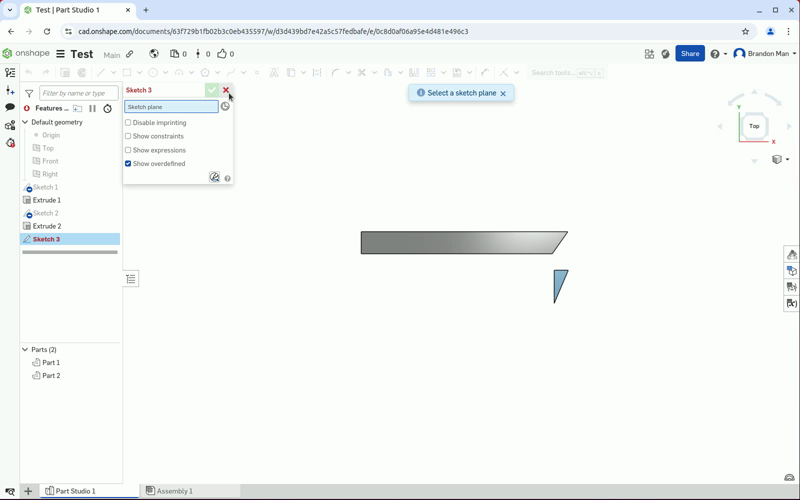
mouse_move(73, 150)
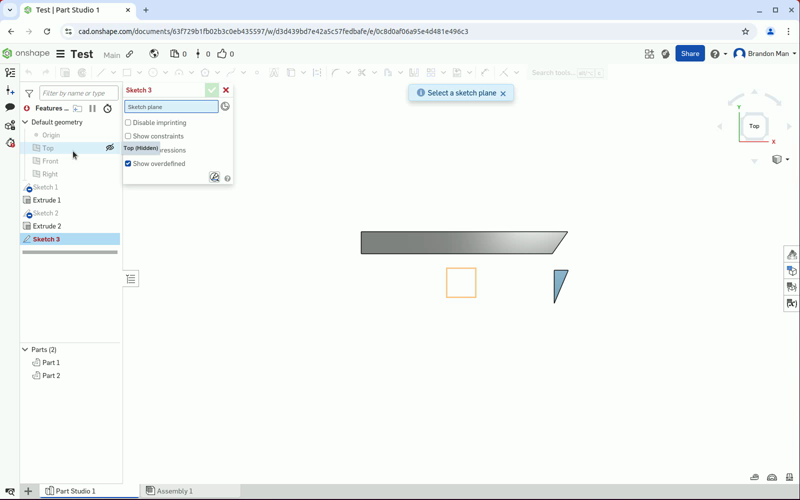
click(73, 150)
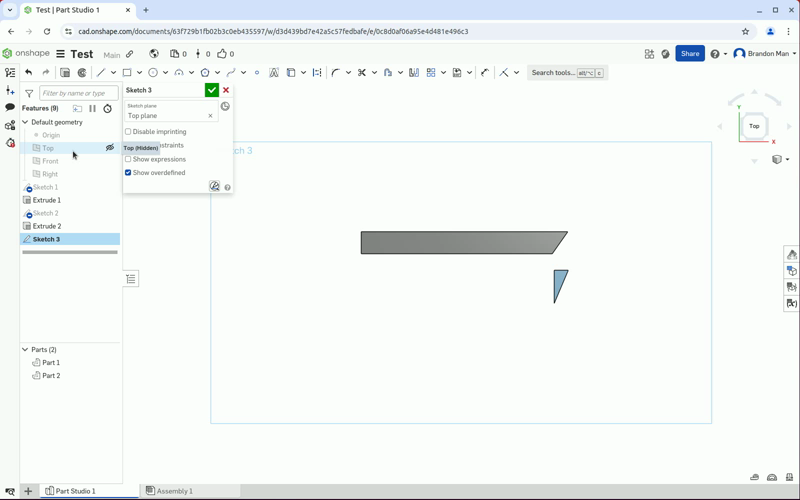
mouse_move(73, 352)
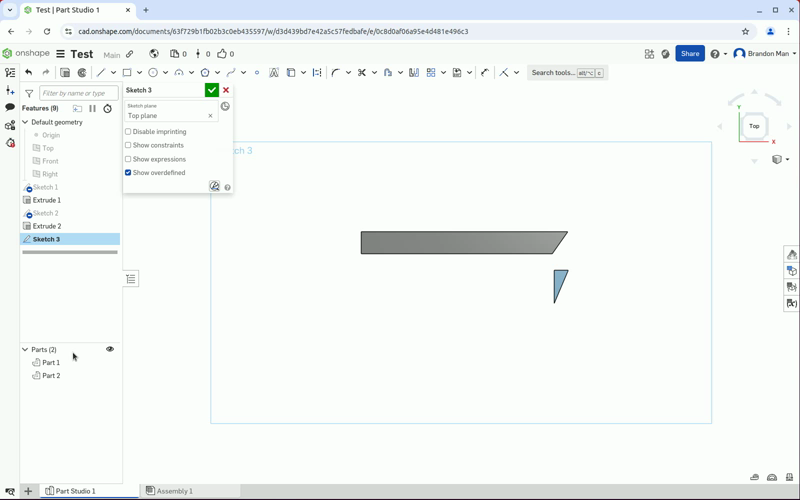
key(y)
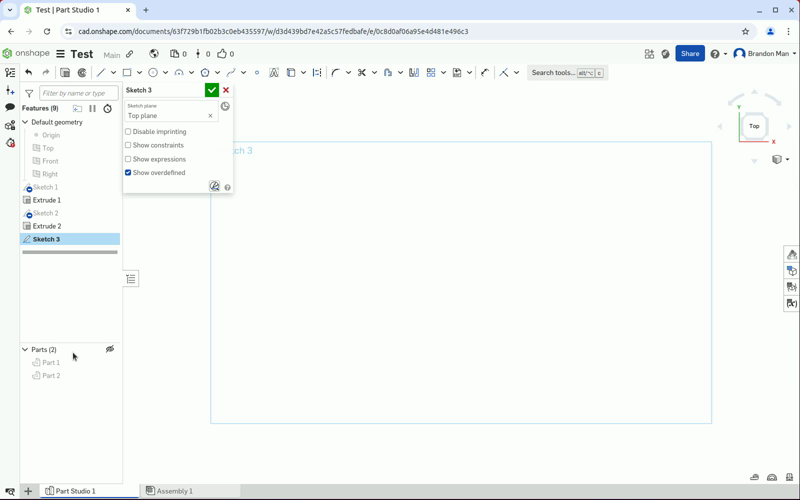
key(l)
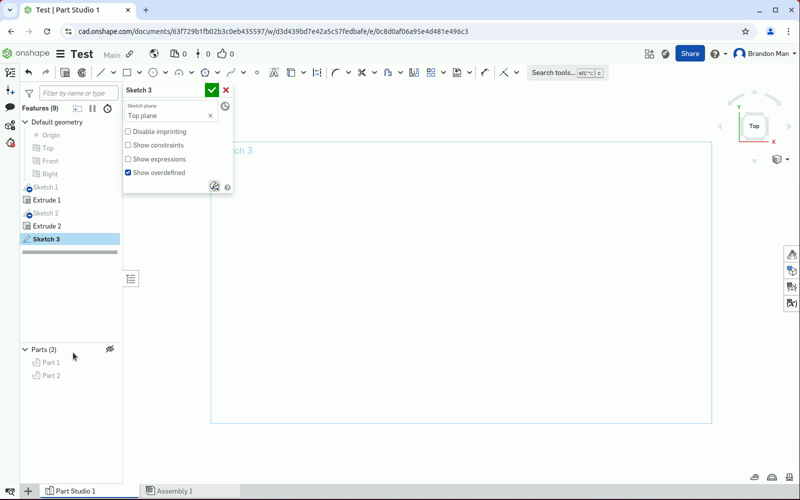
key_down(shift)
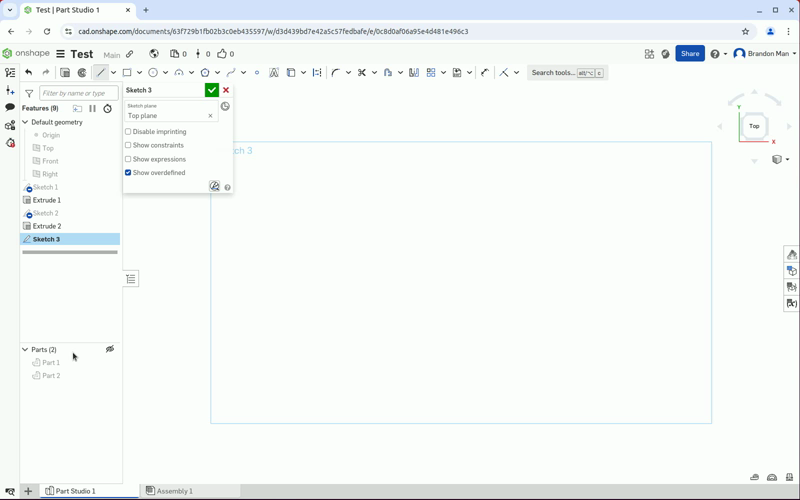
mouse_move(348, 253)
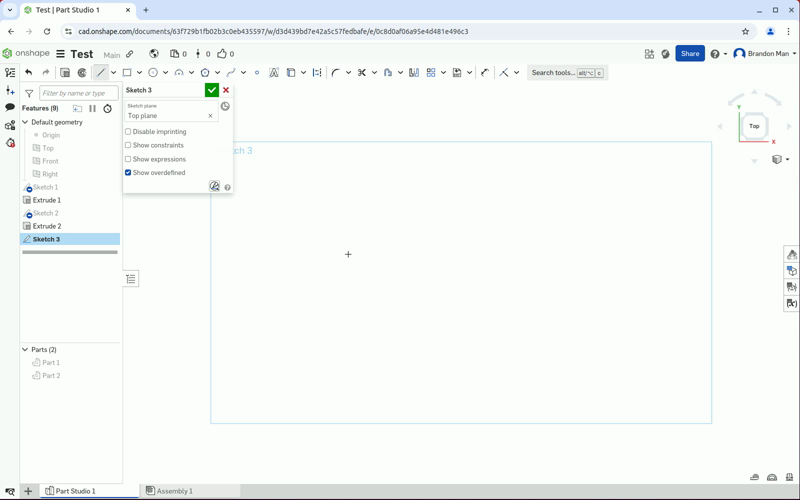
click(348, 253)
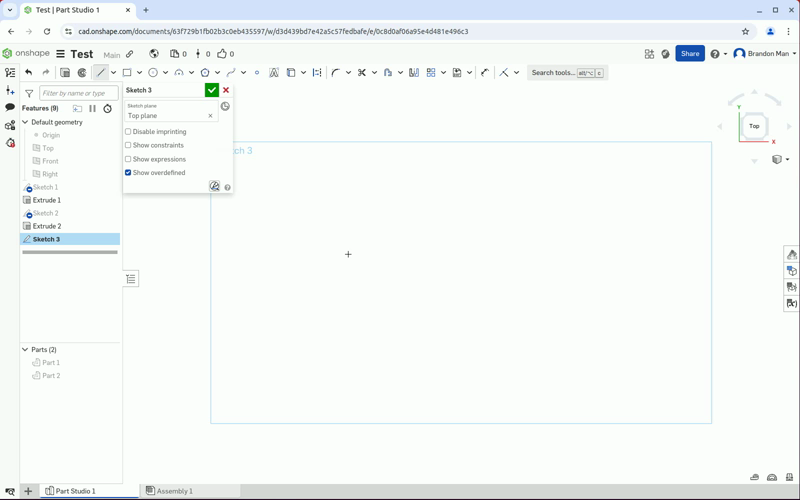
key_up(shift)
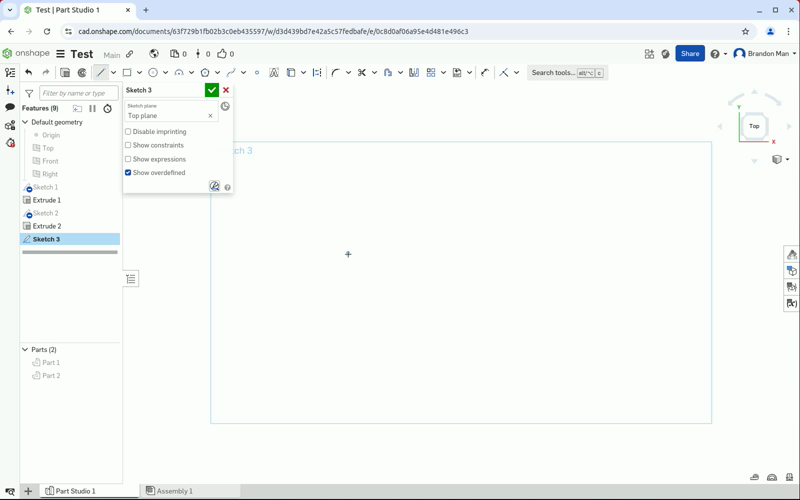
key_down(shift)
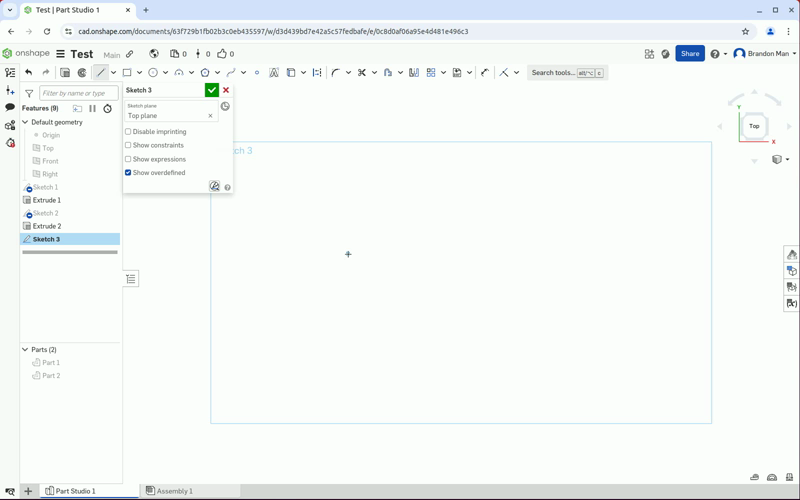
mouse_move(378, 253)
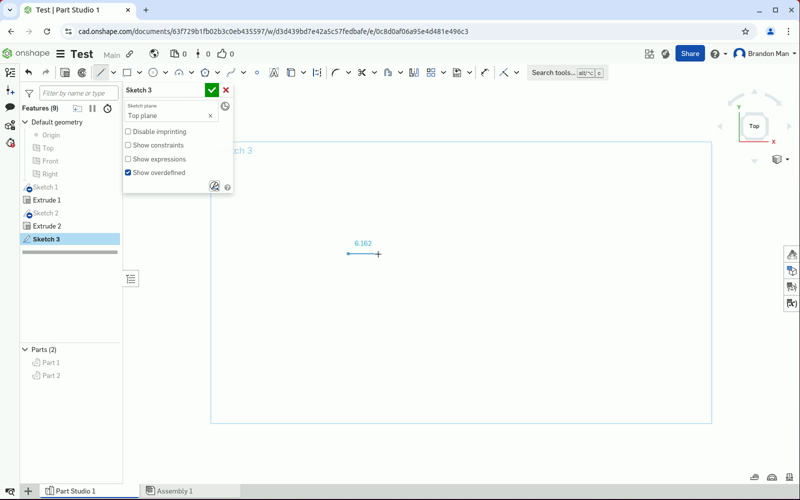
mouse_move(362, 253)
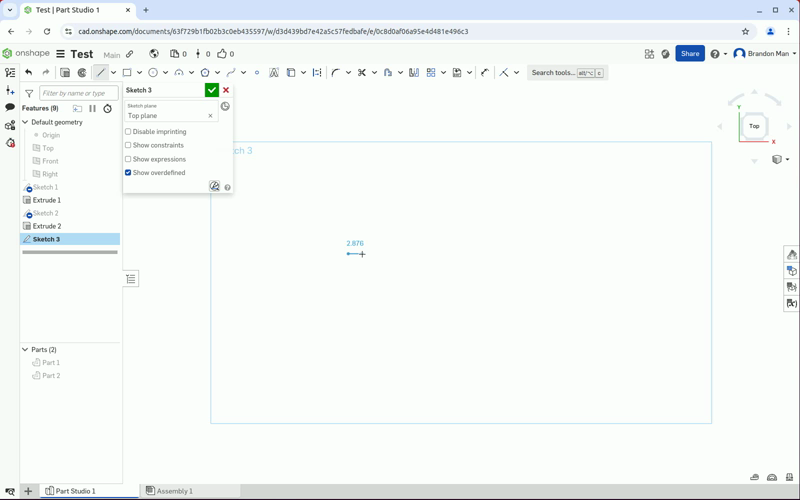
click(362, 253)
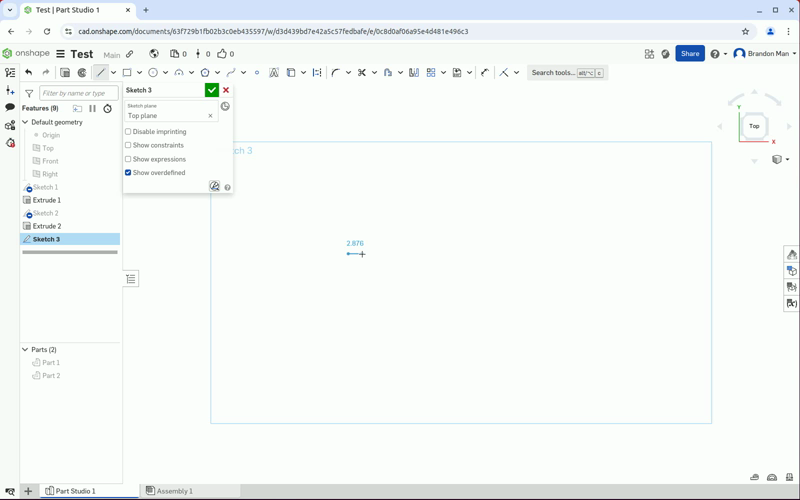
key_up(shift)
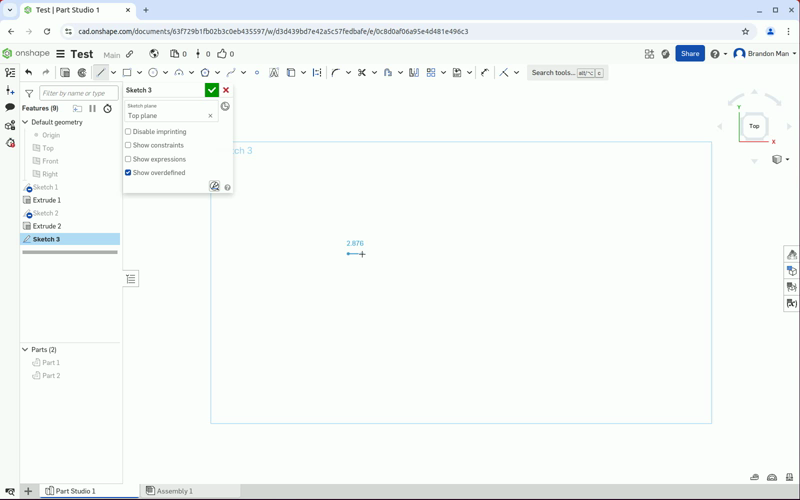
key_down(shift)
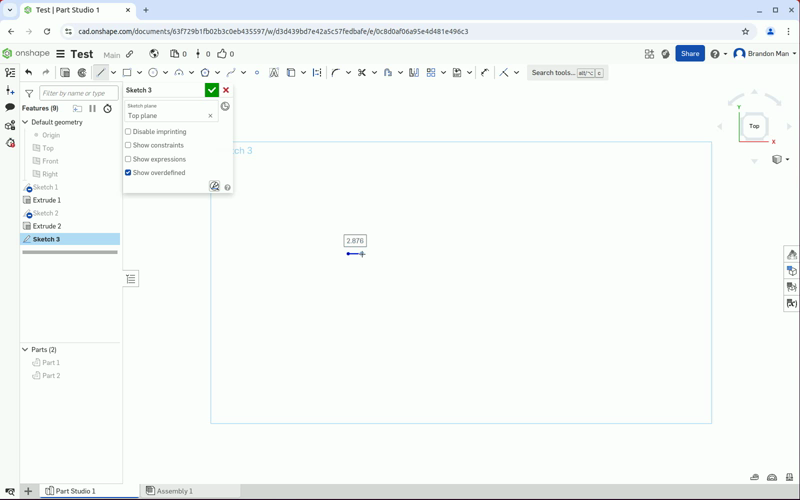
mouse_move(392, 253)
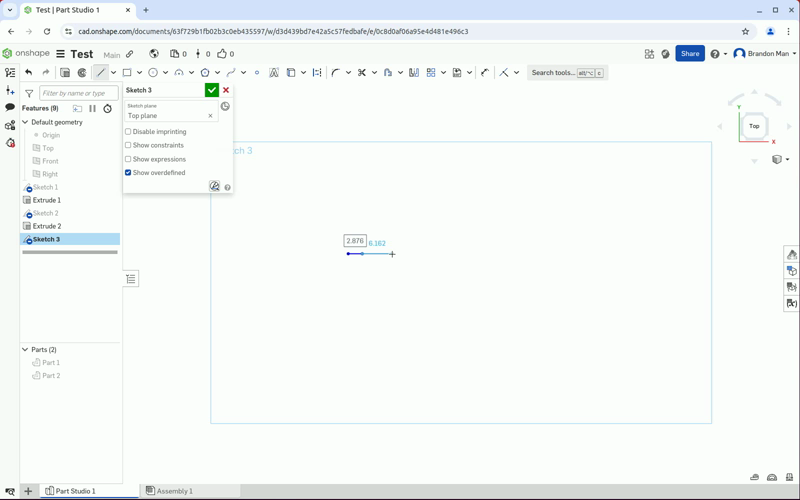
mouse_move(362, 230)
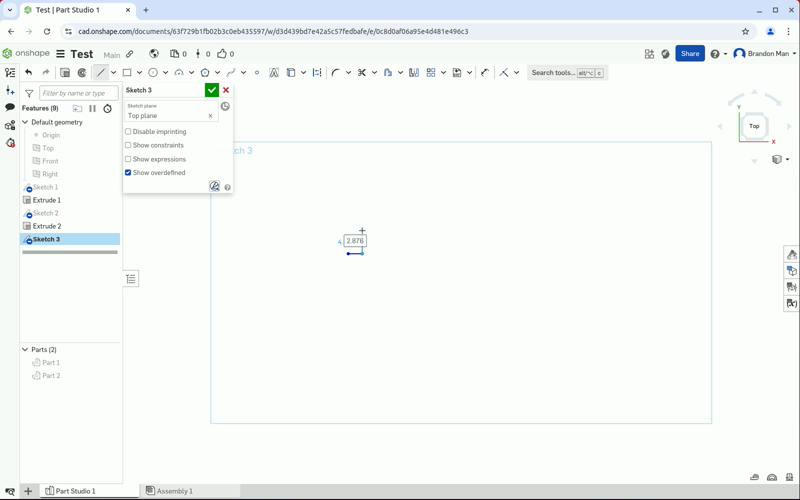
click(362, 230)
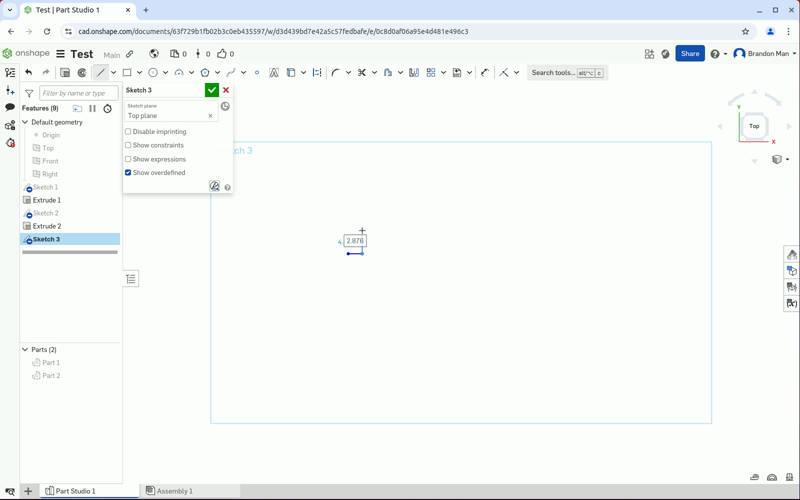
key_up(shift)
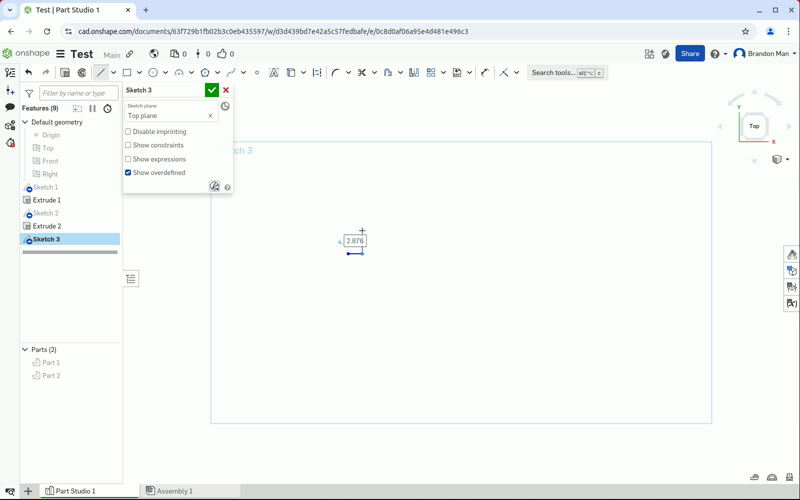
mouse_move(392, 230)
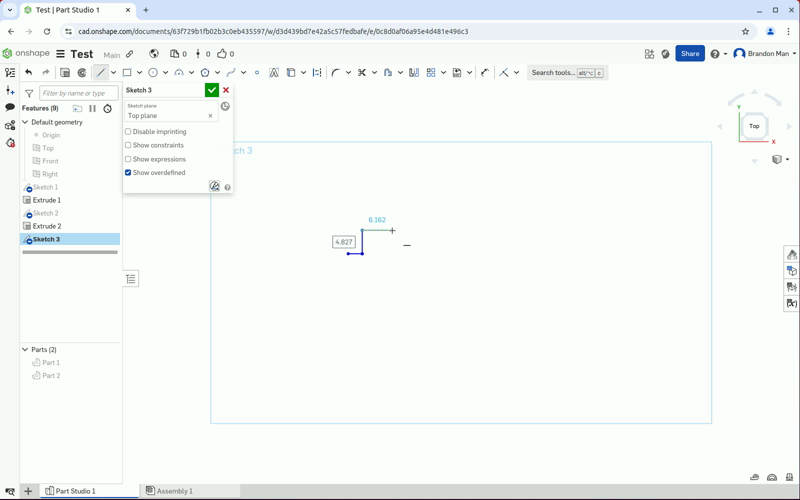
key_down(shift)
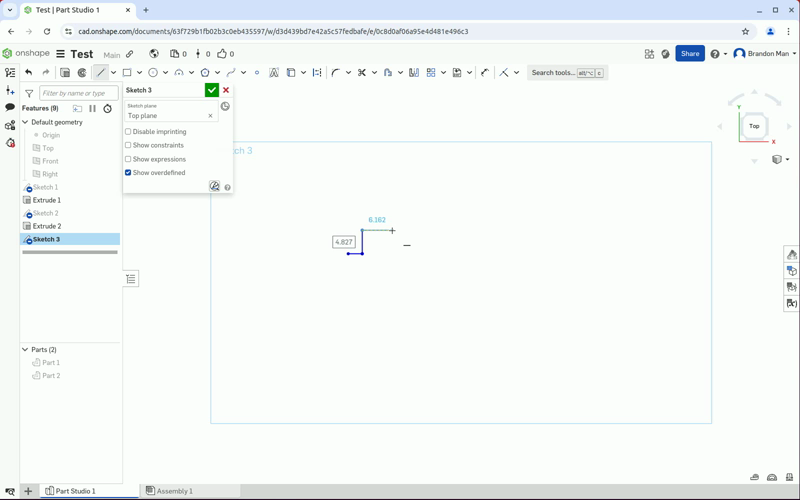
mouse_move(348, 253)
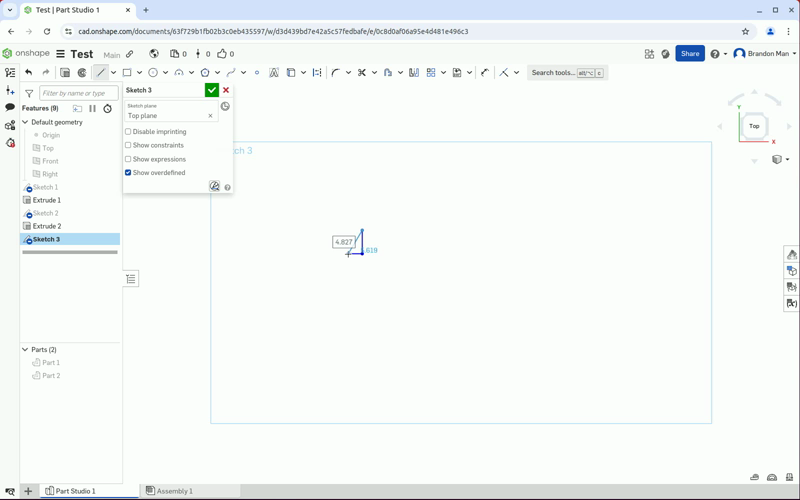
key_up(shift)
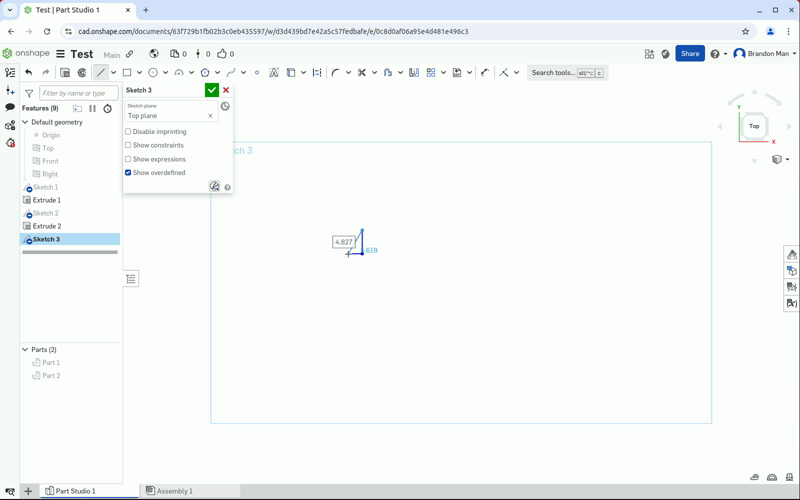
click(348, 253)
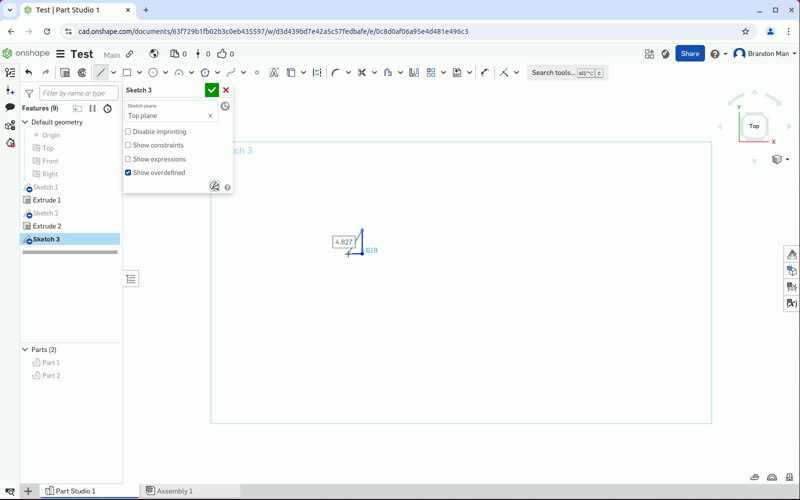
key(esc)
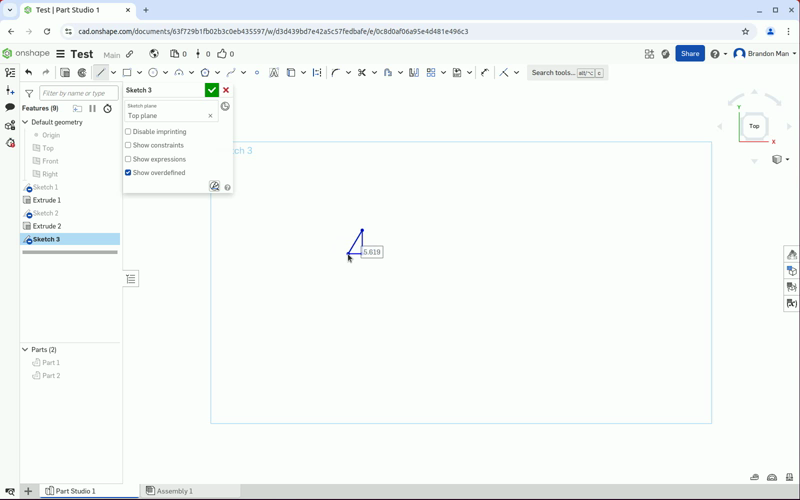
mouse_move(351, 249)
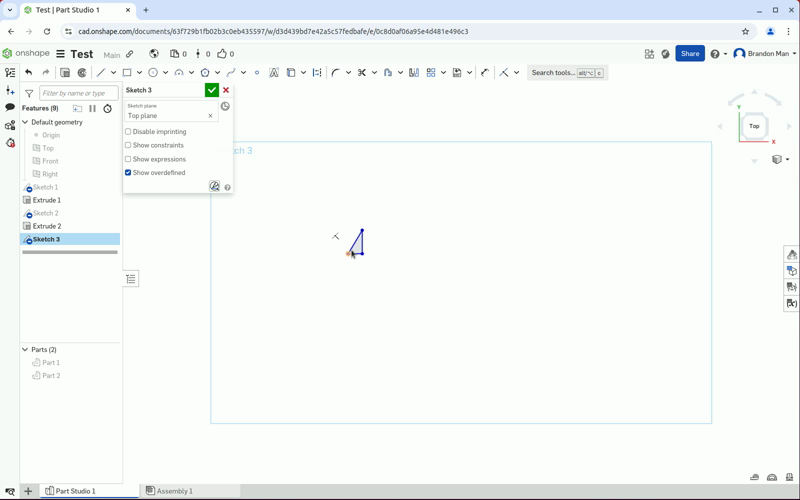
scroll(6)
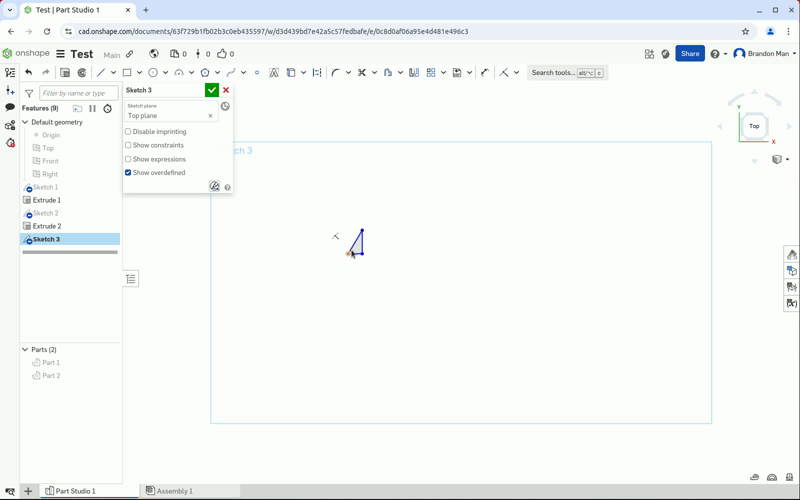
scroll(6)
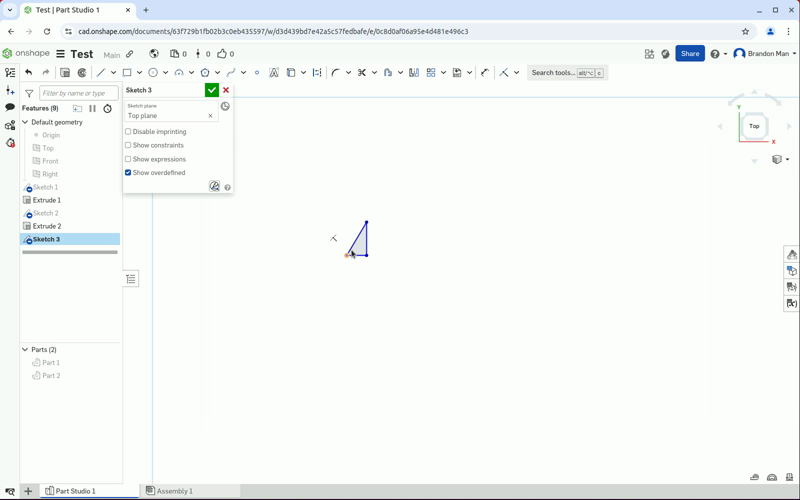
scroll(6)
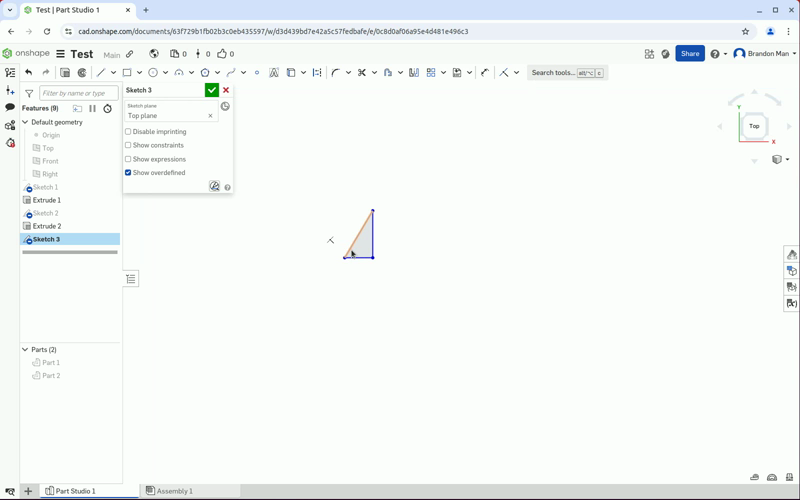
scroll(6)
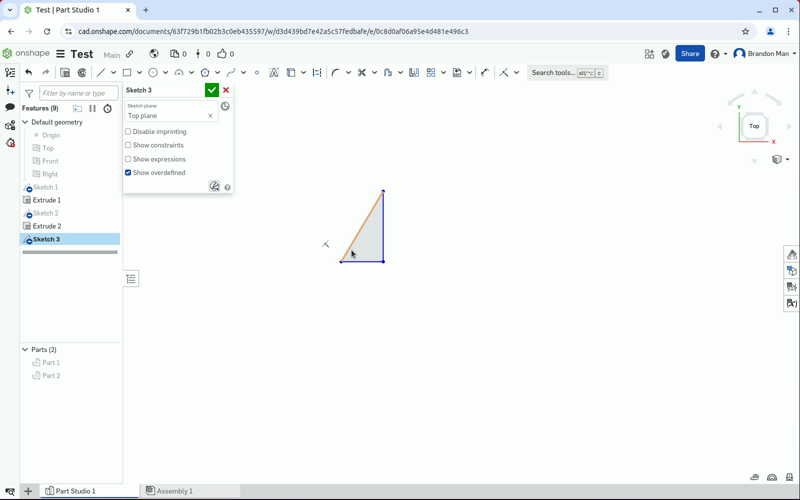
scroll(6)
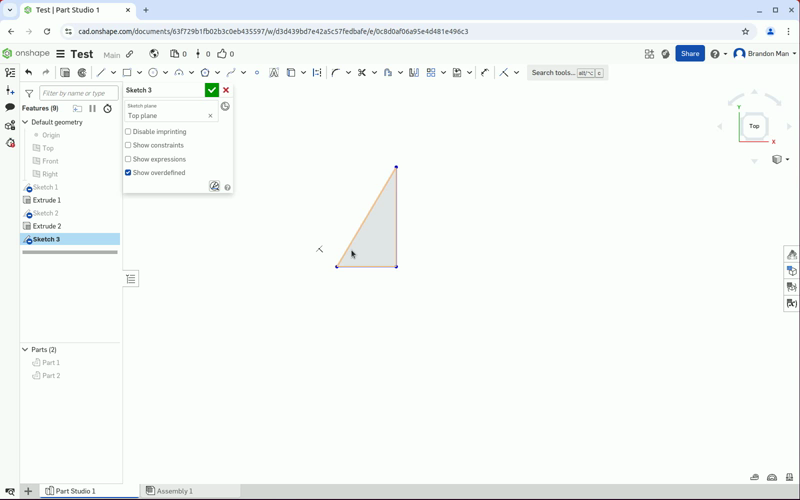
scroll(6)
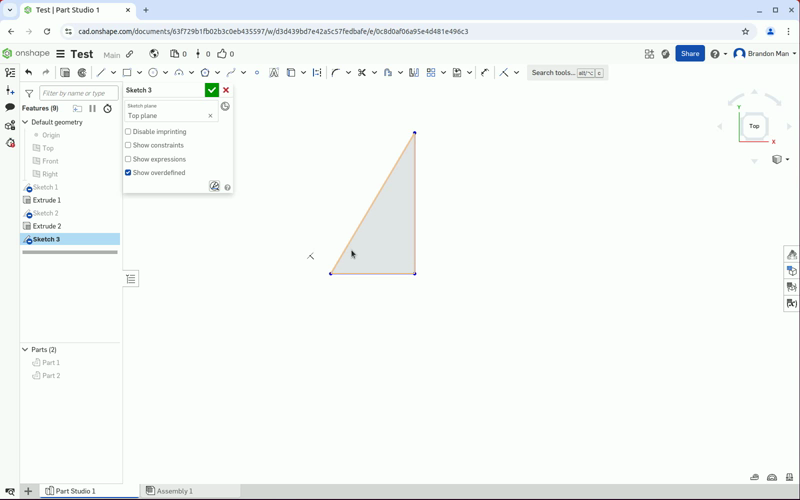
scroll(6)
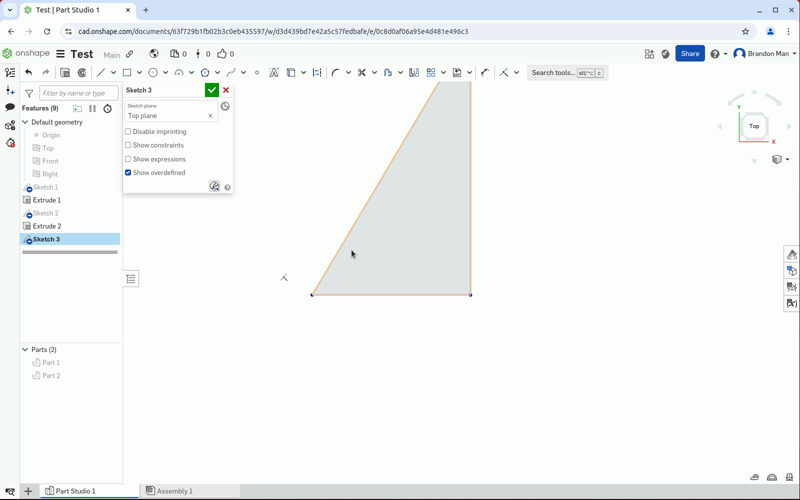
click(351, 249)
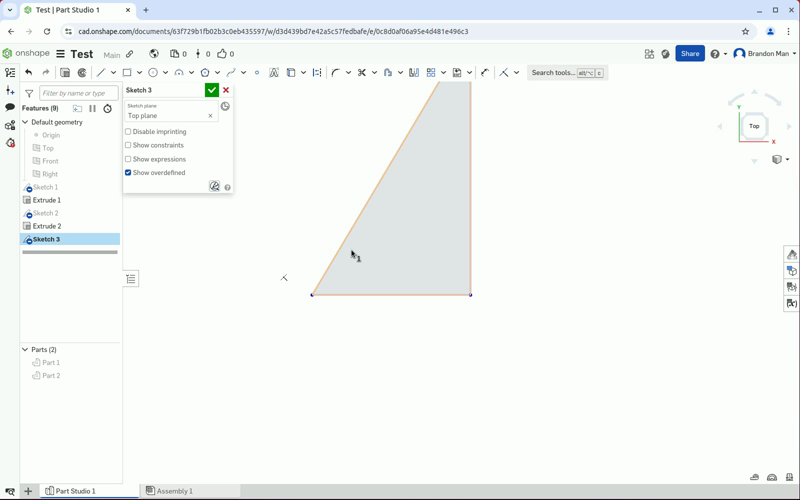
scroll(-6)
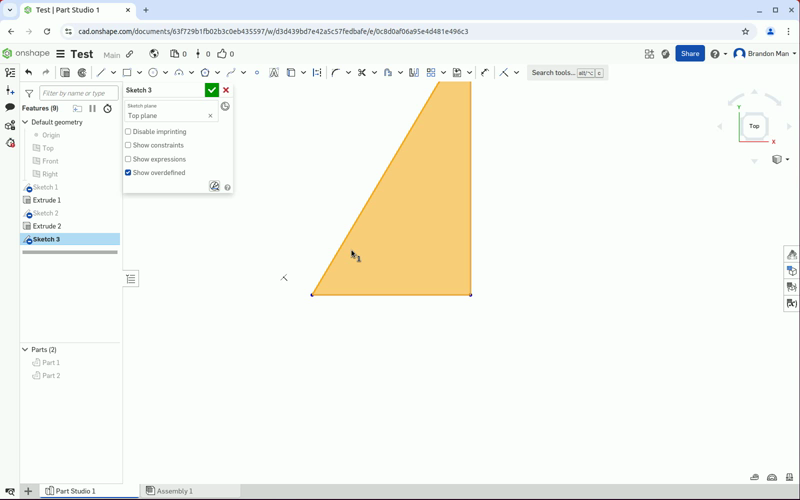
scroll(-6)
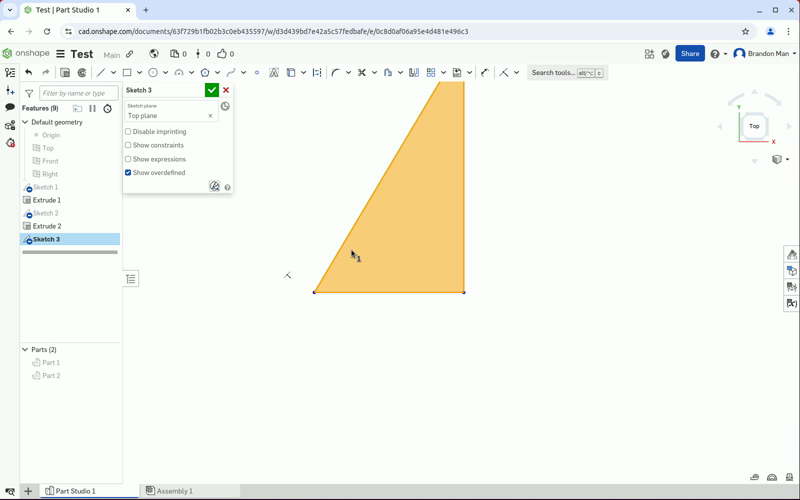
scroll(-6)
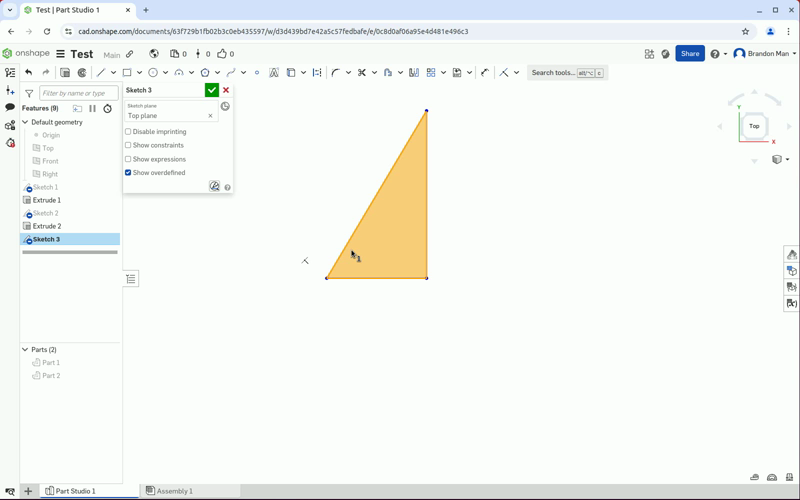
scroll(-6)
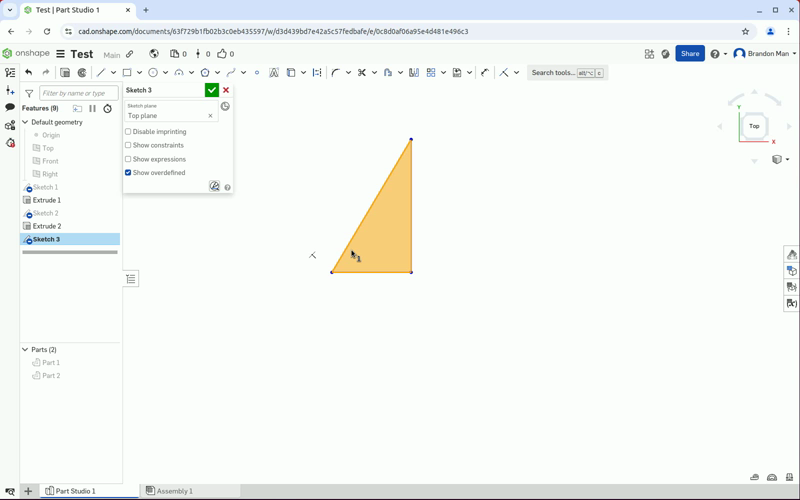
scroll(-6)
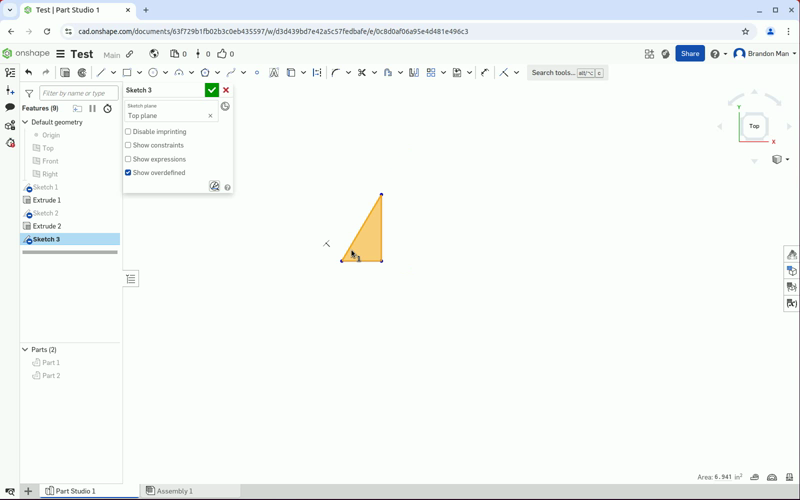
scroll(-6)
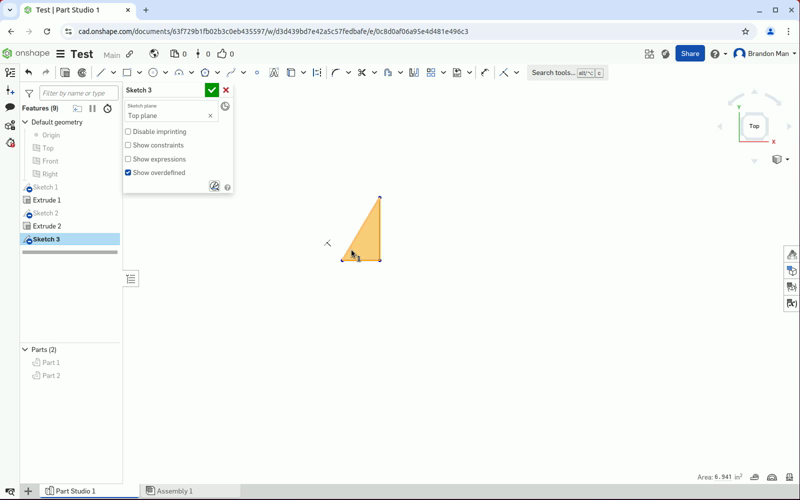
scroll(-6)
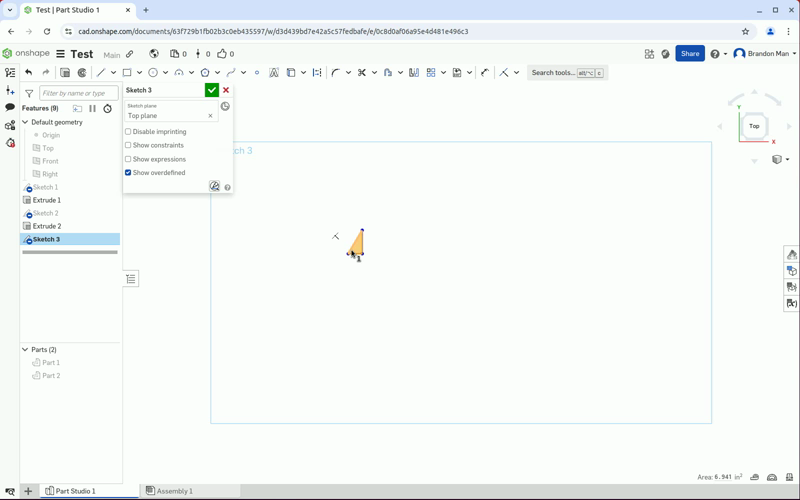
mouse_move(73, 352)
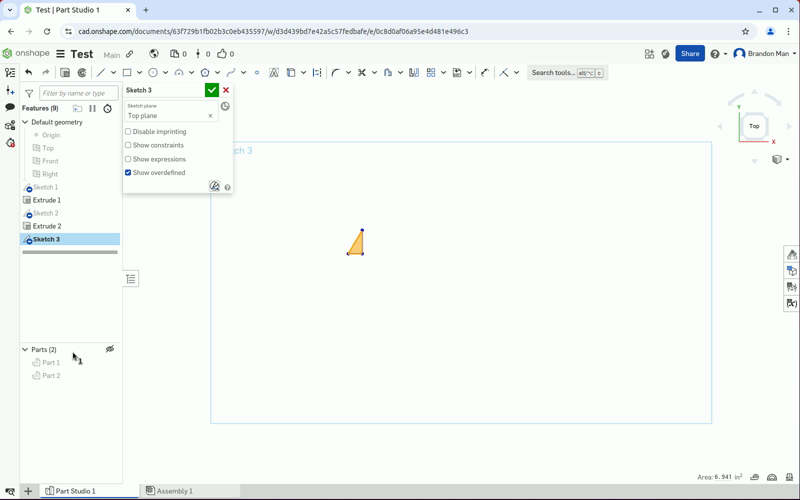
key(shift+y)
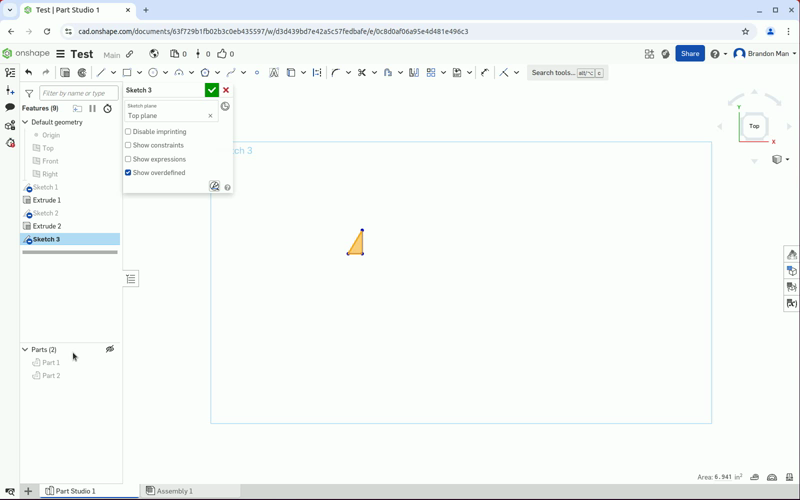
key(shift+e)
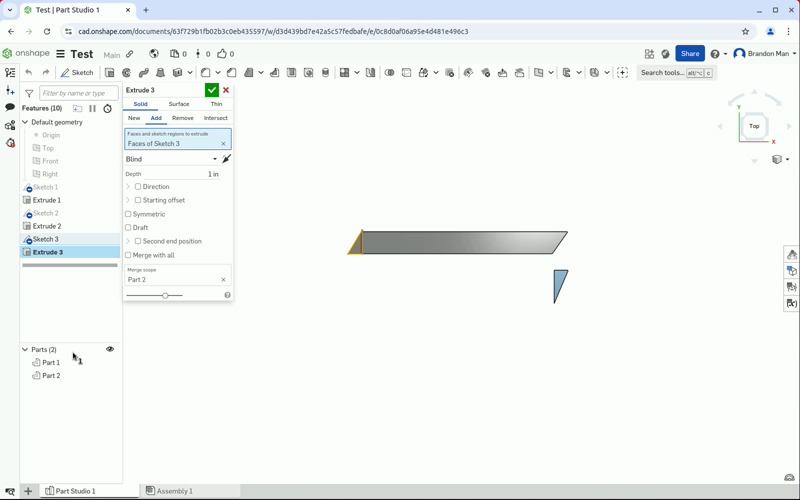
mouse_move(143, 106)
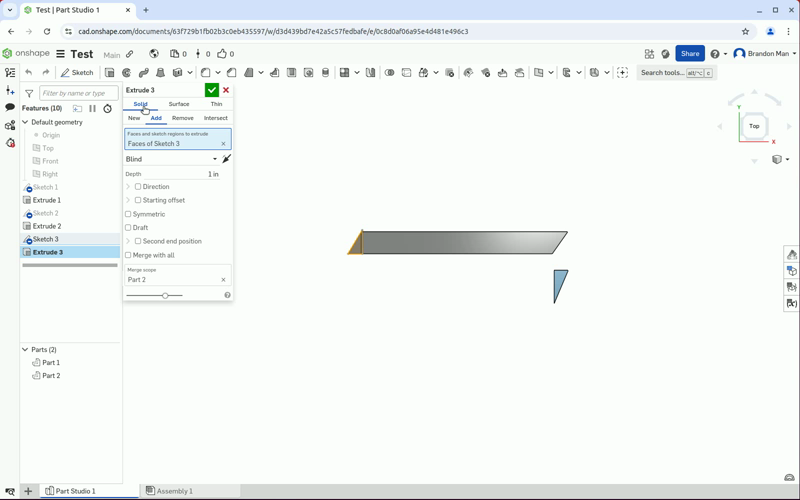
click(143, 106)
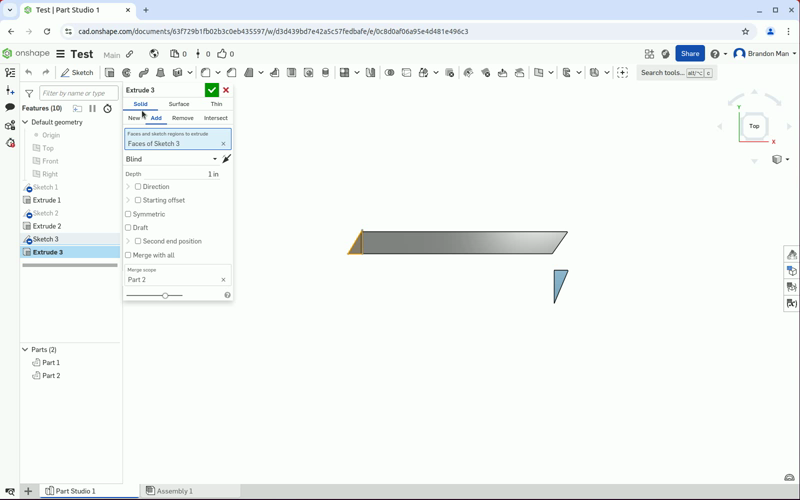
mouse_move(137, 120)
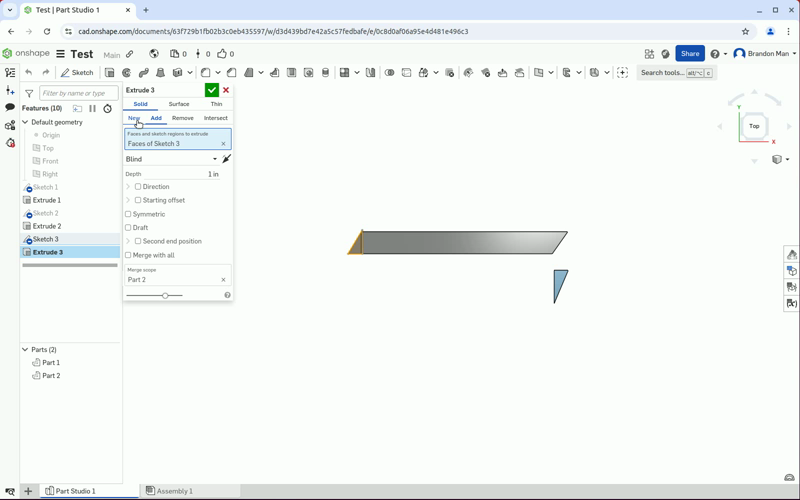
click(137, 120)
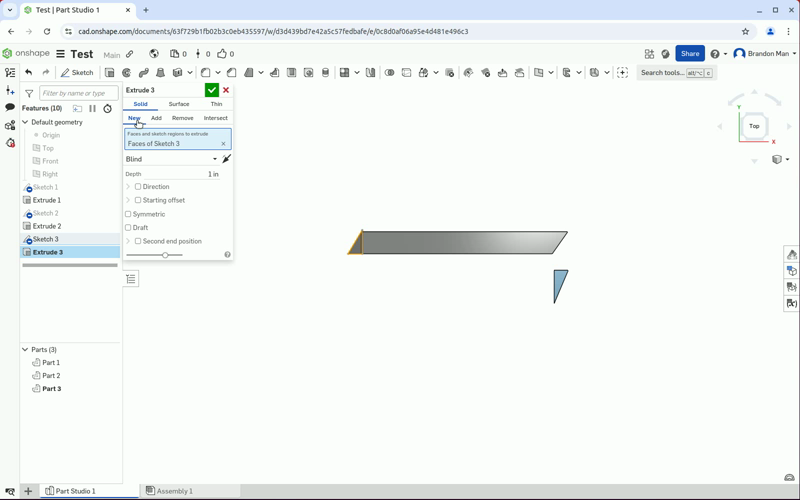
key(tab, 4)
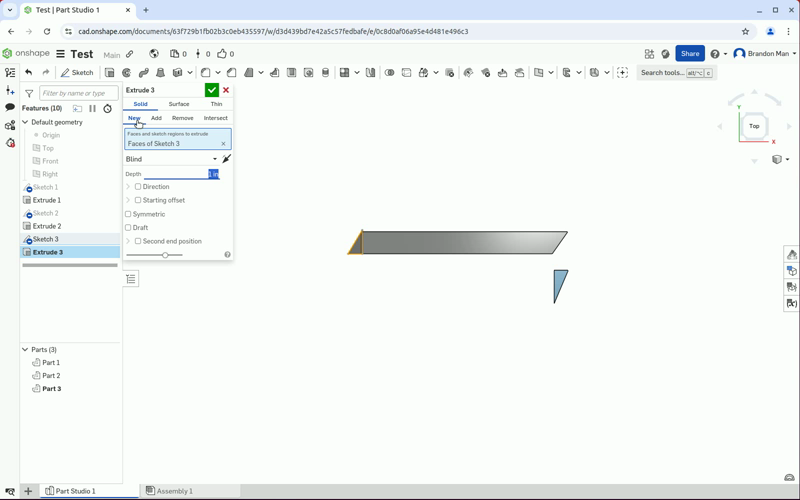
text(8.184)
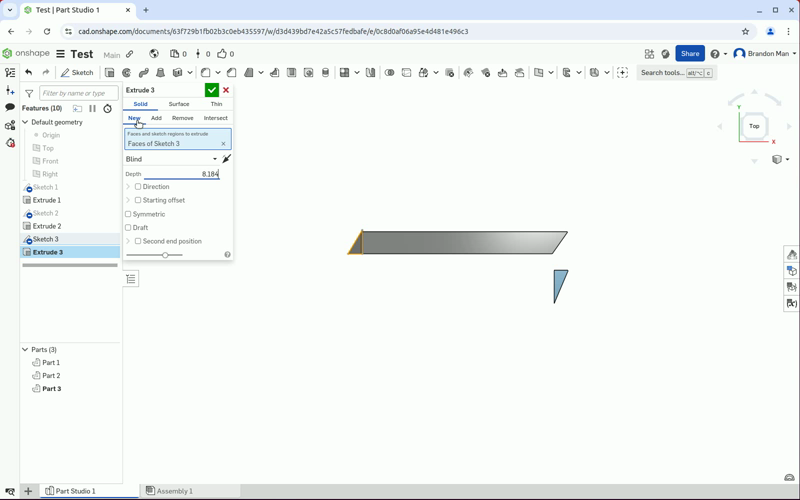
key(enter)
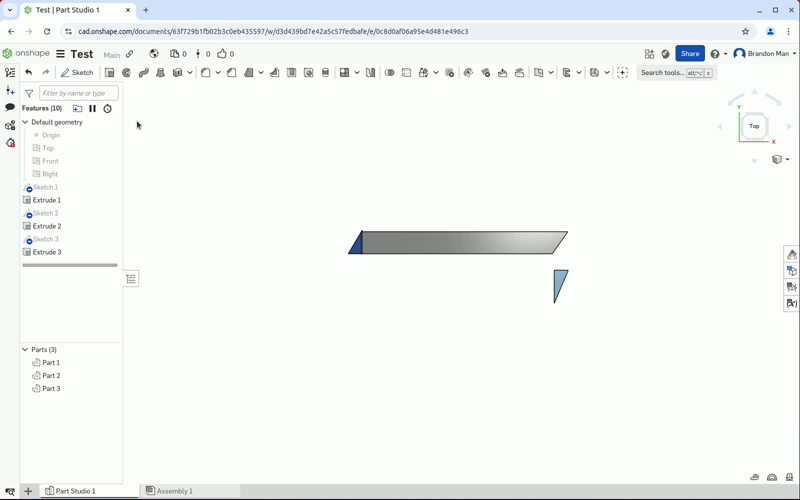
key(shift+h)
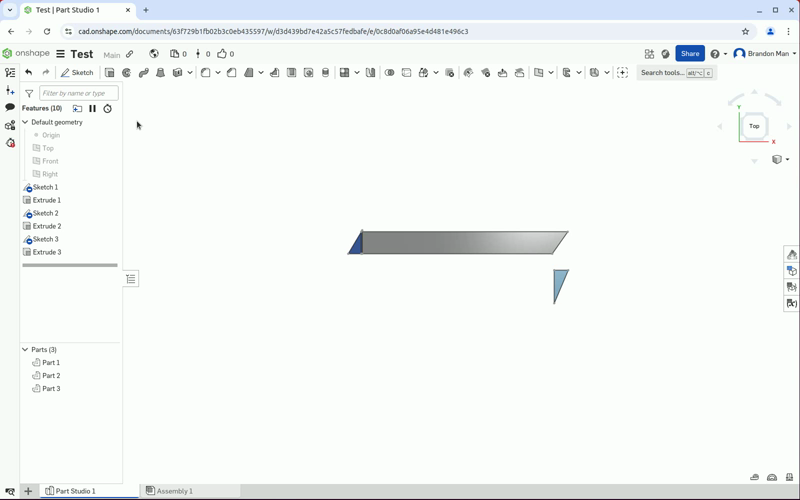
key(shift+h)
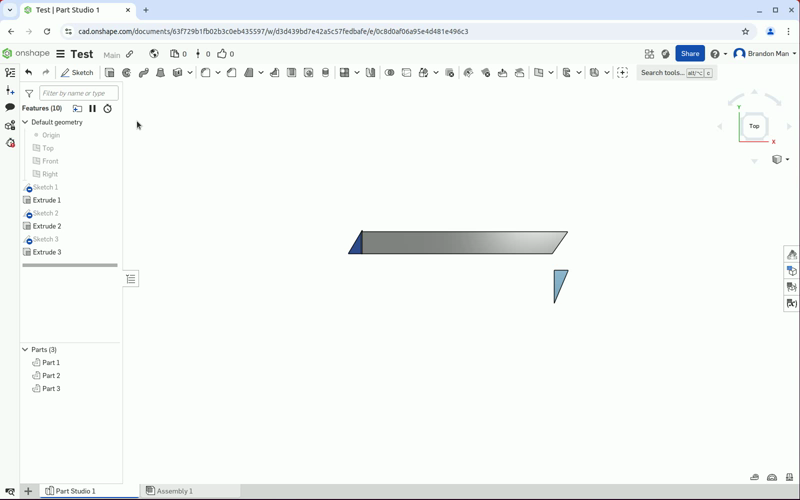
mouse_move(73, 189)
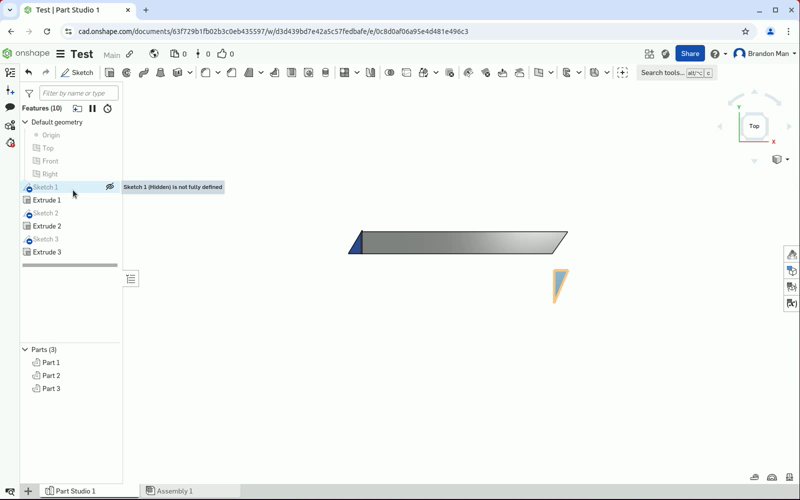
click(73, 189)
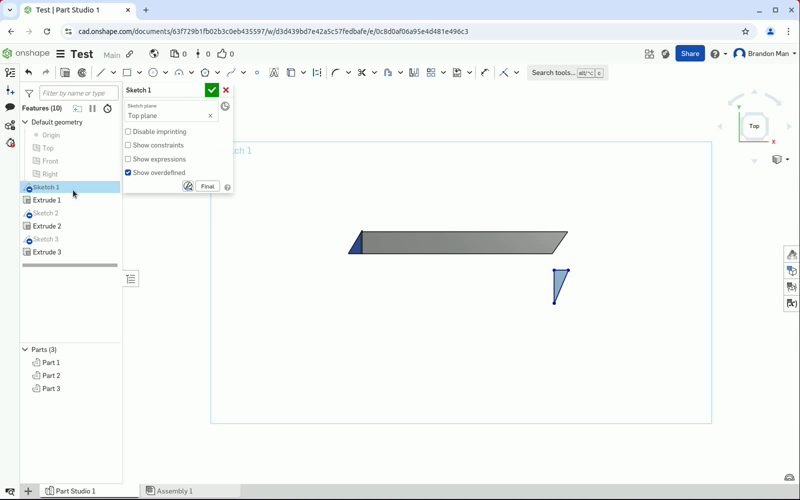
mouse_move(229, 92)
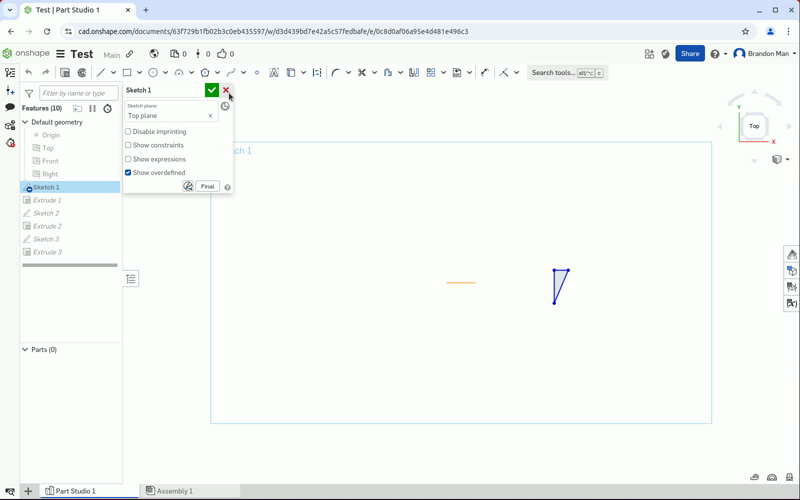
click(229, 92)
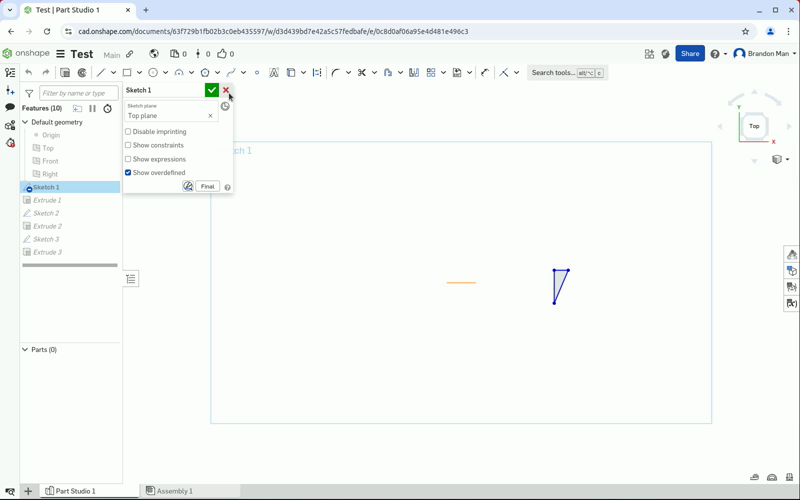
key(shift+s)
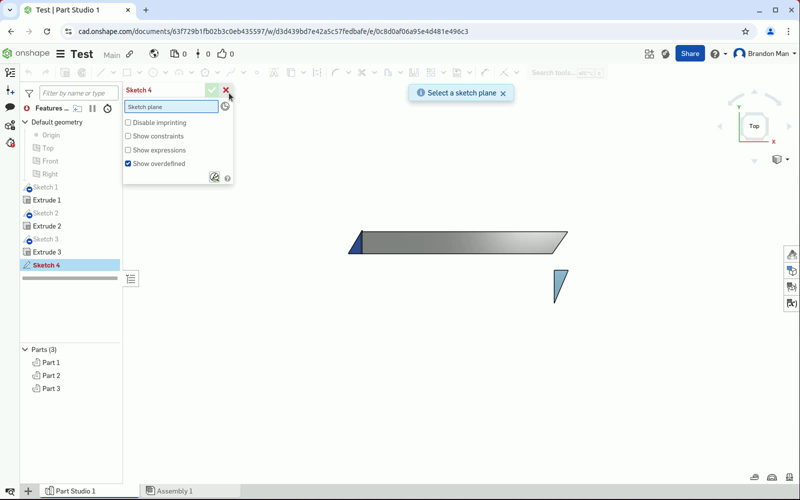
mouse_move(73, 150)
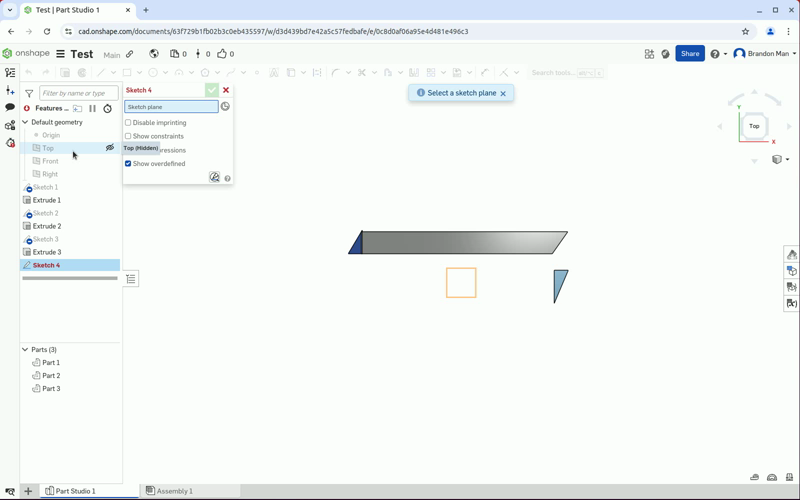
click(73, 150)
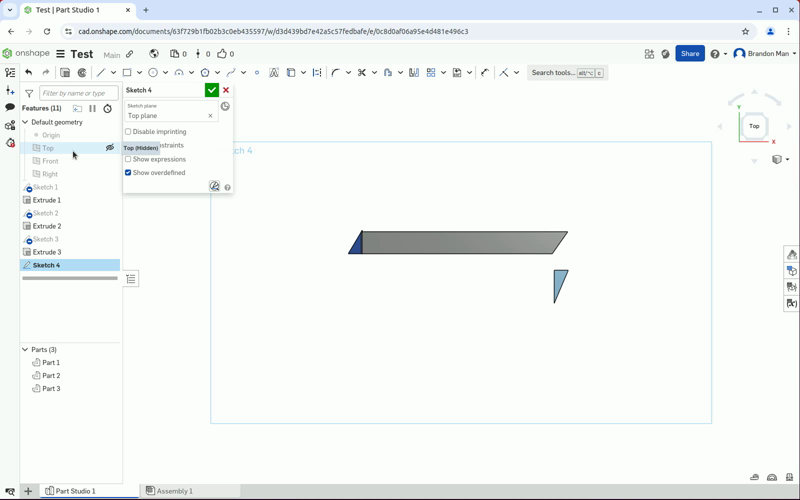
mouse_move(73, 352)
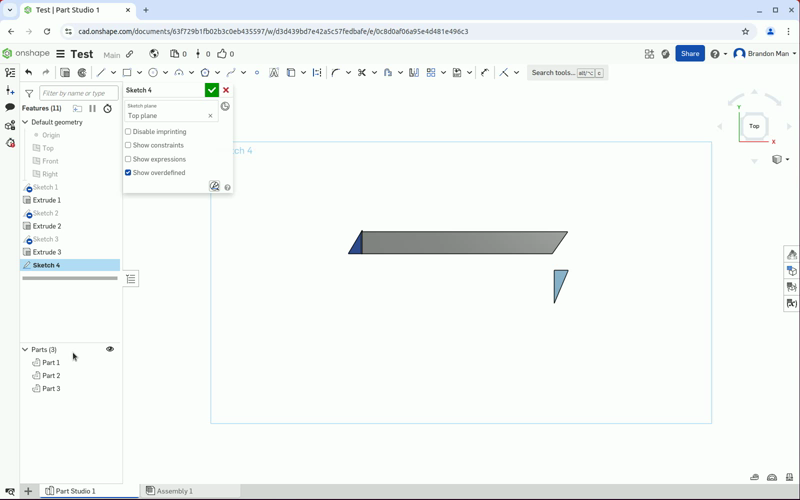
key(y)
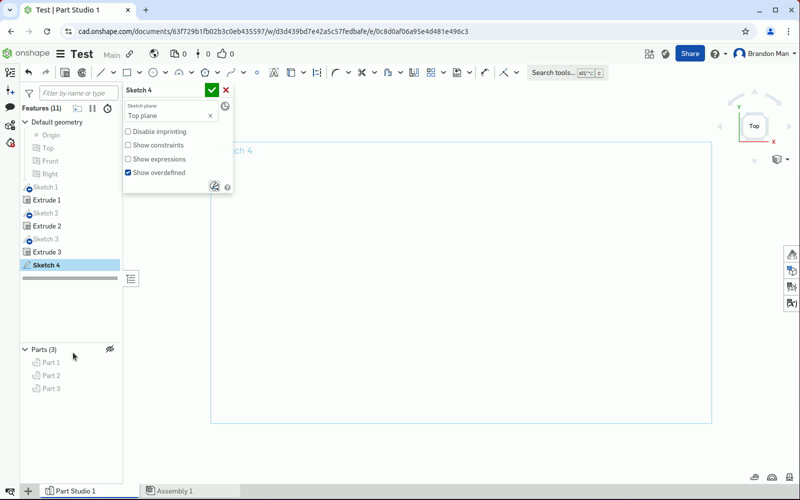
key(l)
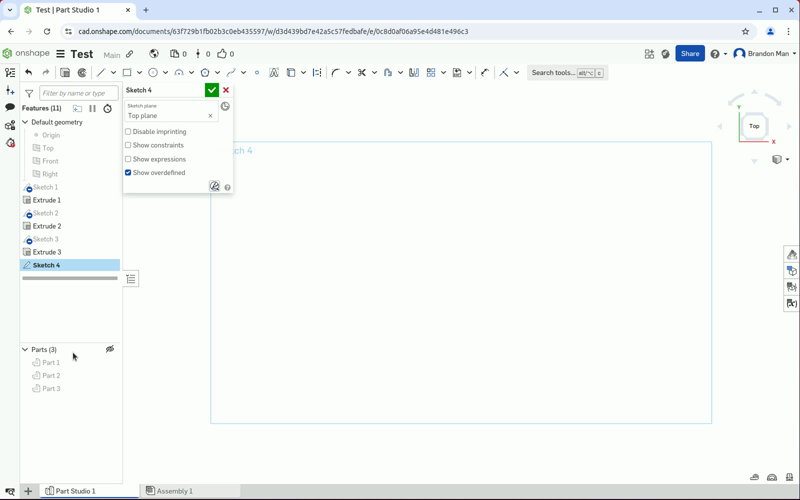
key_down(shift)
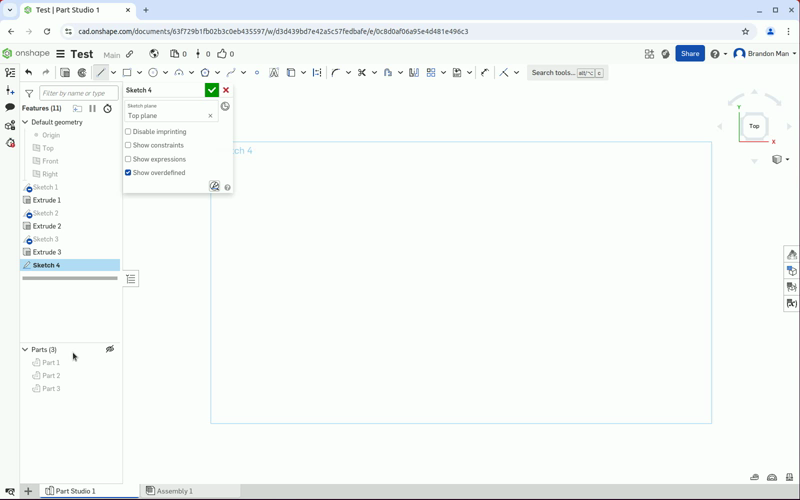
mouse_move(348, 303)
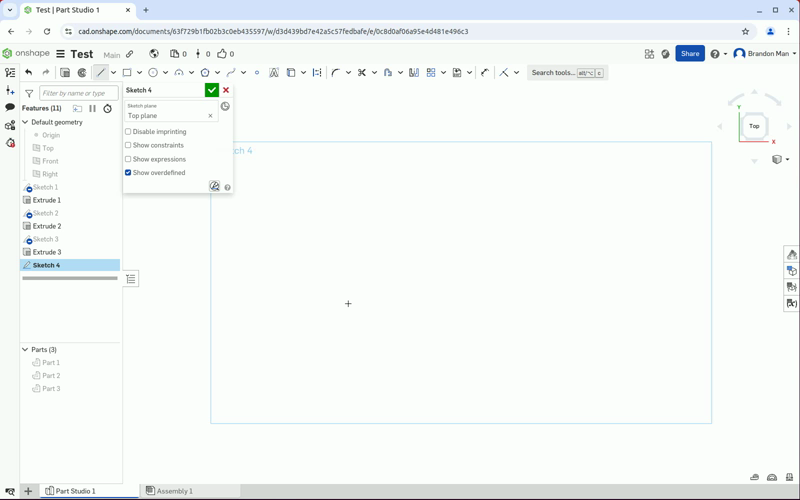
click(348, 303)
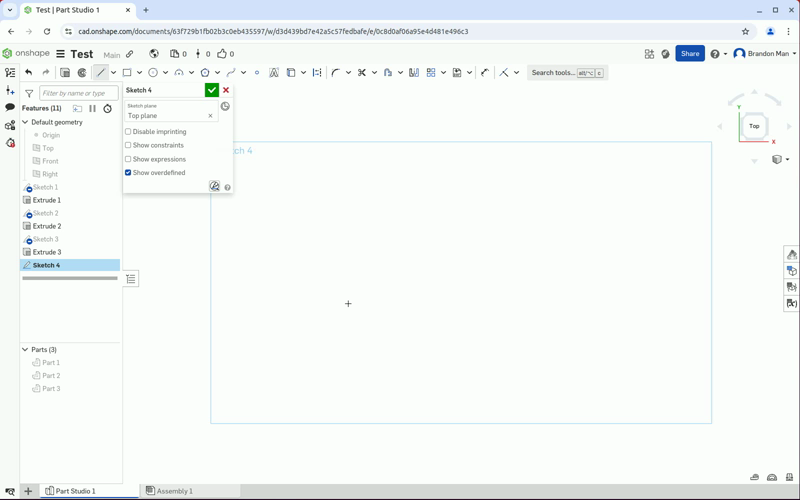
key_up(shift)
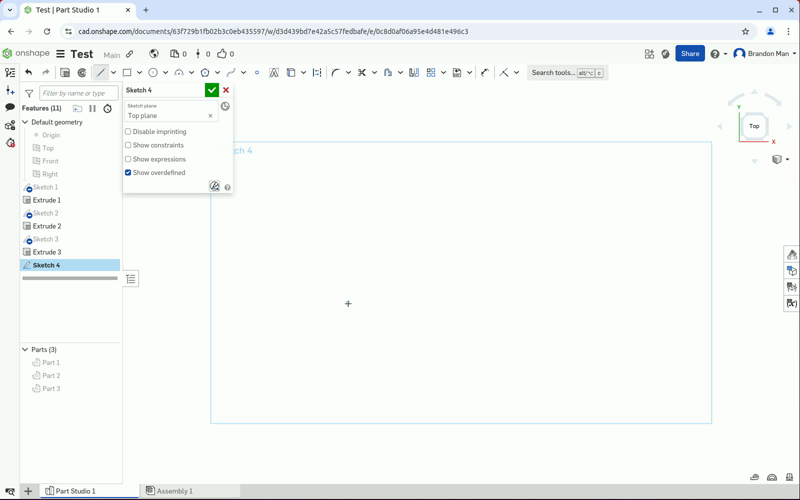
key_down(shift)
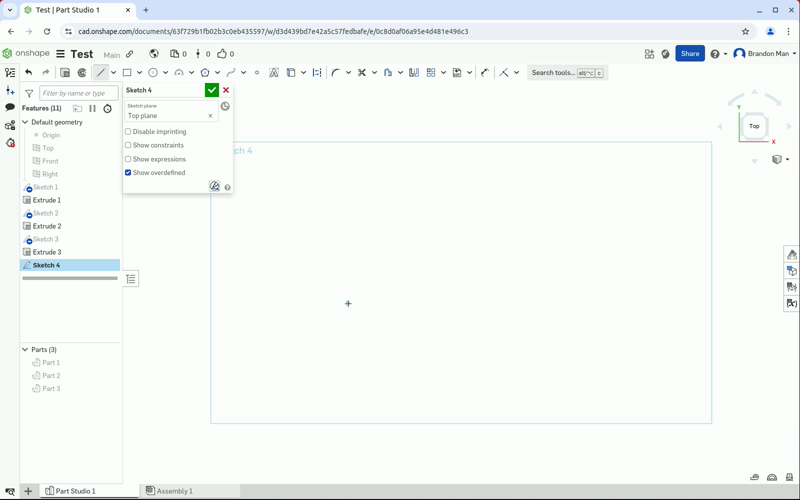
mouse_move(552, 303)
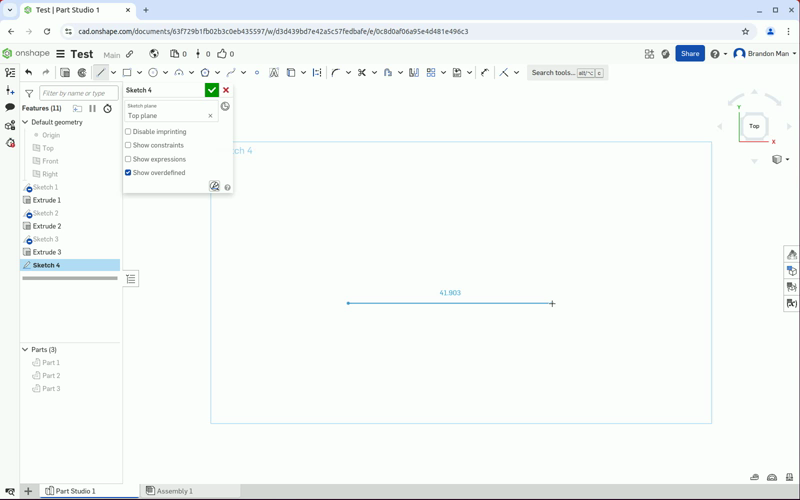
click(552, 303)
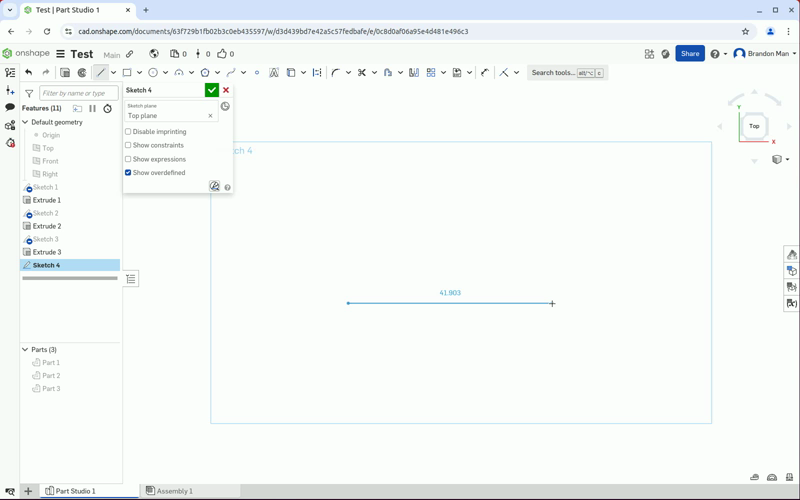
key_up(shift)
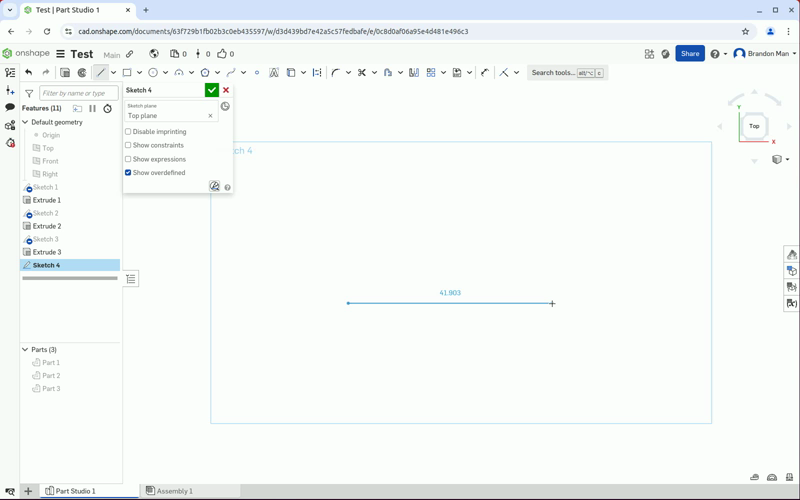
key_down(shift)
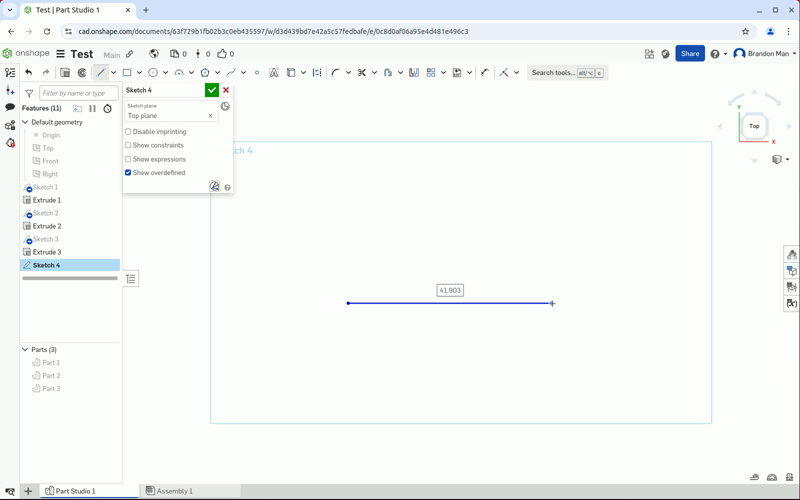
mouse_move(582, 303)
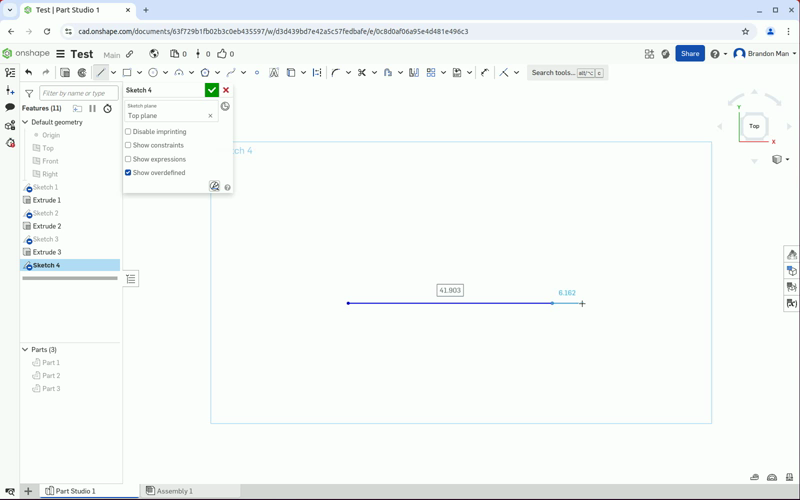
mouse_move(552, 272)
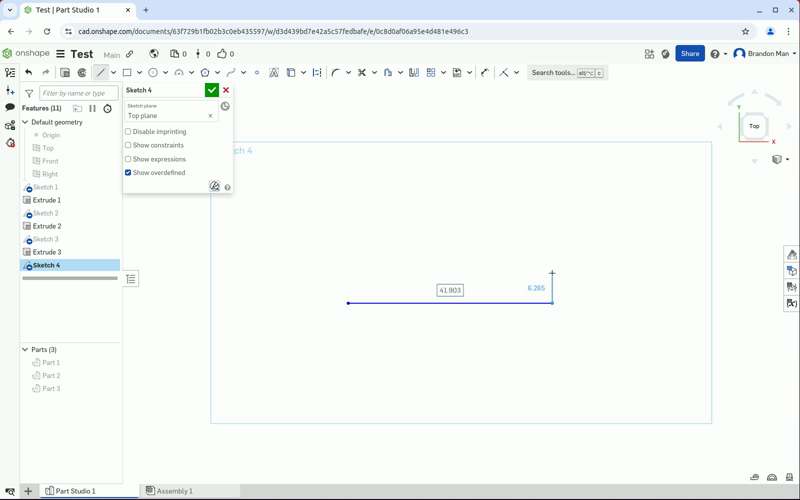
click(552, 272)
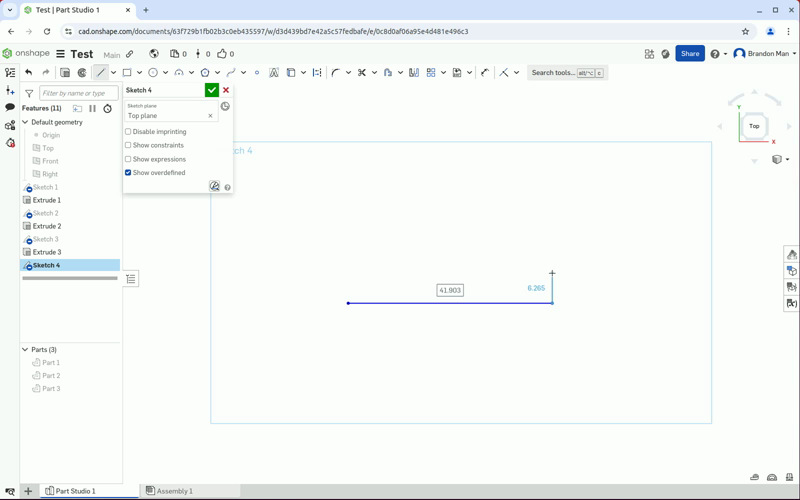
key_up(shift)
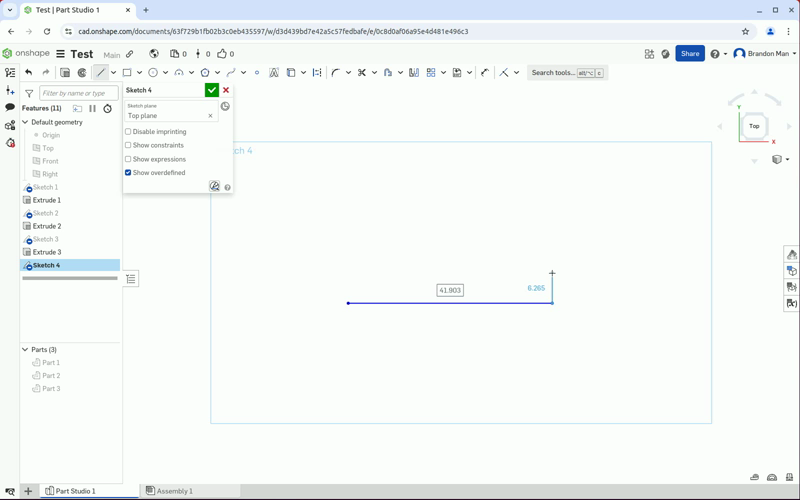
key_down(shift)
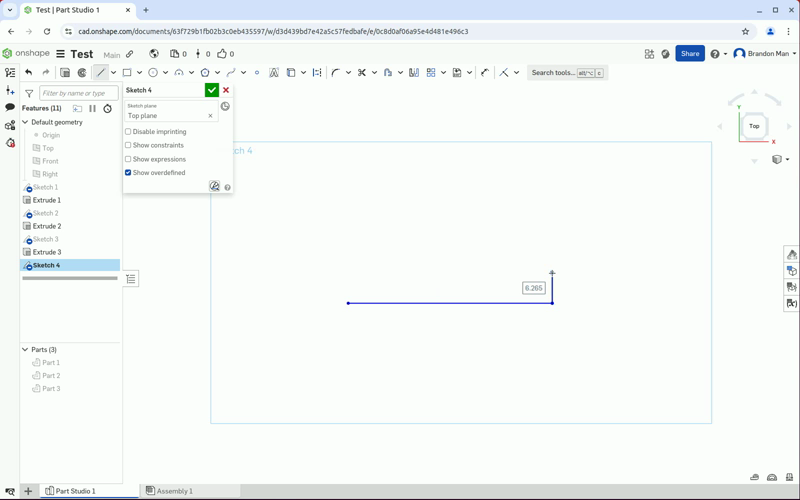
mouse_move(363, 272)
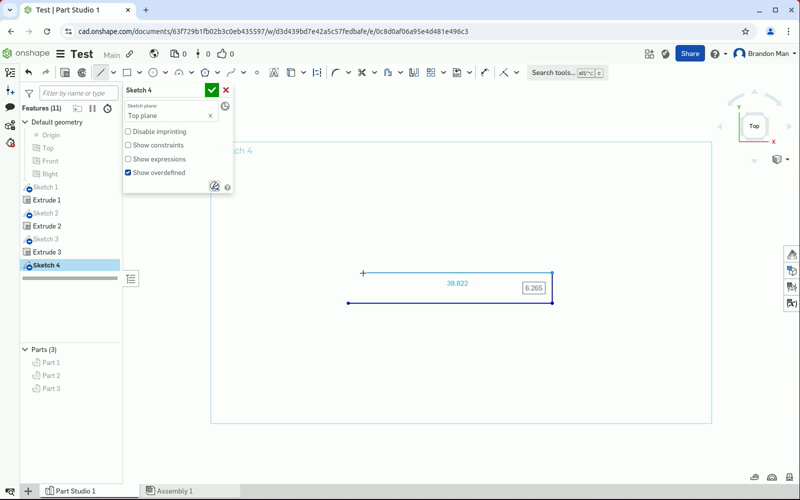
click(363, 272)
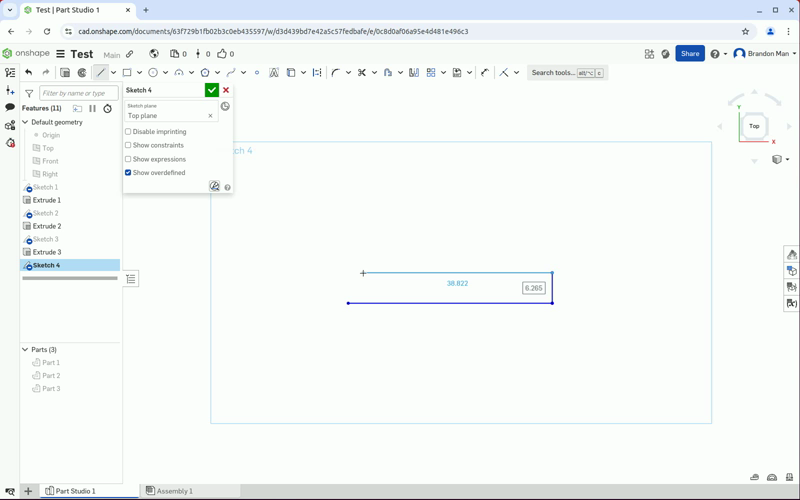
key_up(shift)
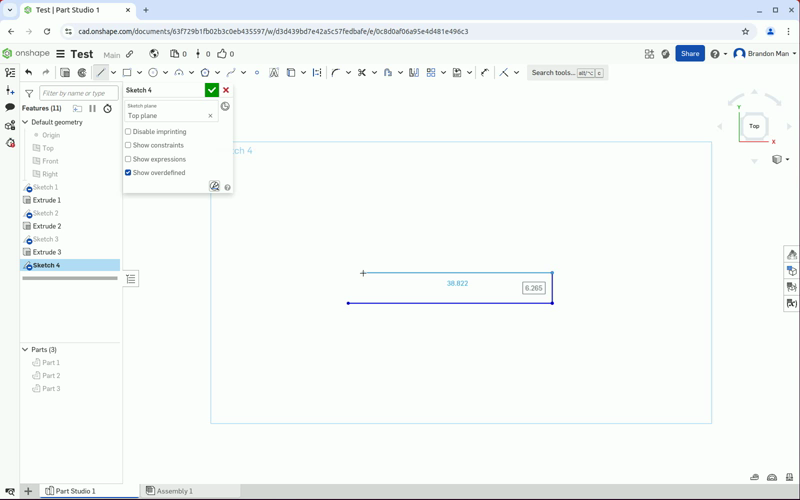
key_down(shift)
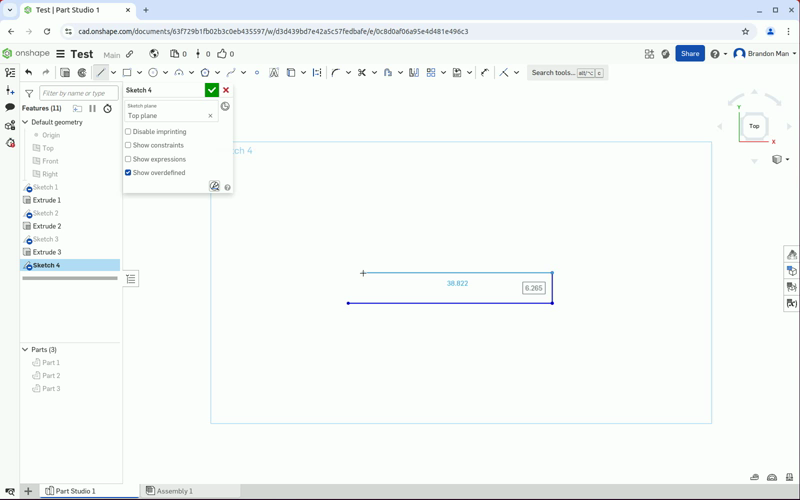
mouse_move(393, 272)
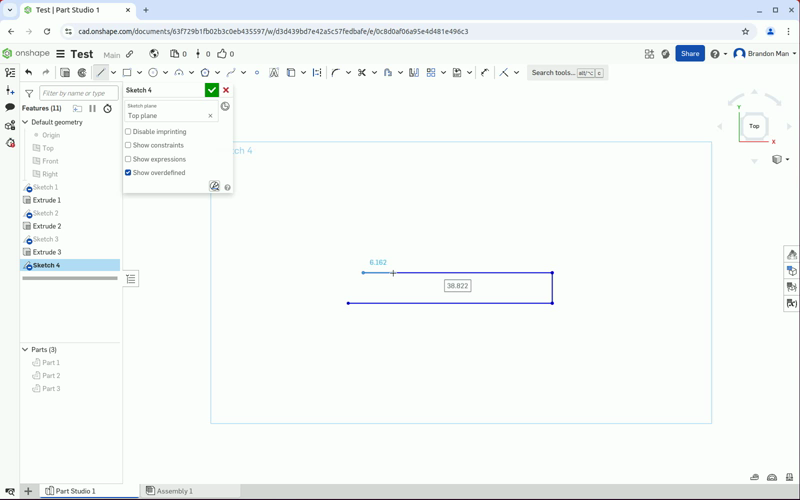
mouse_move(361, 272)
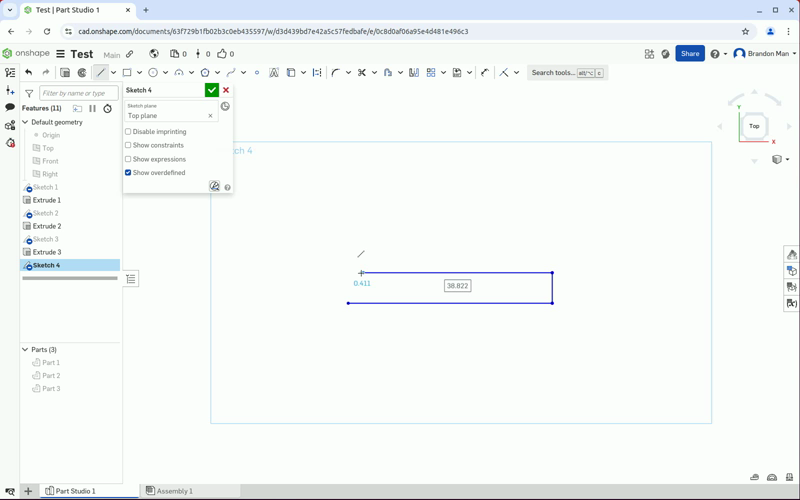
scroll(6)
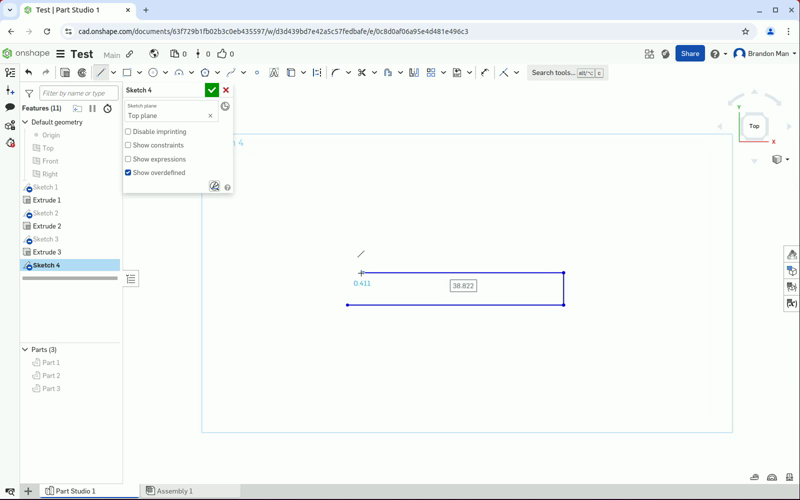
scroll(6)
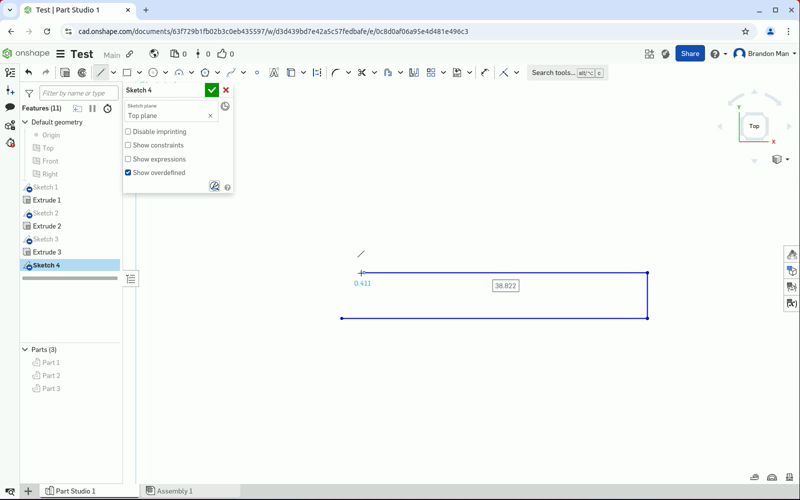
scroll(6)
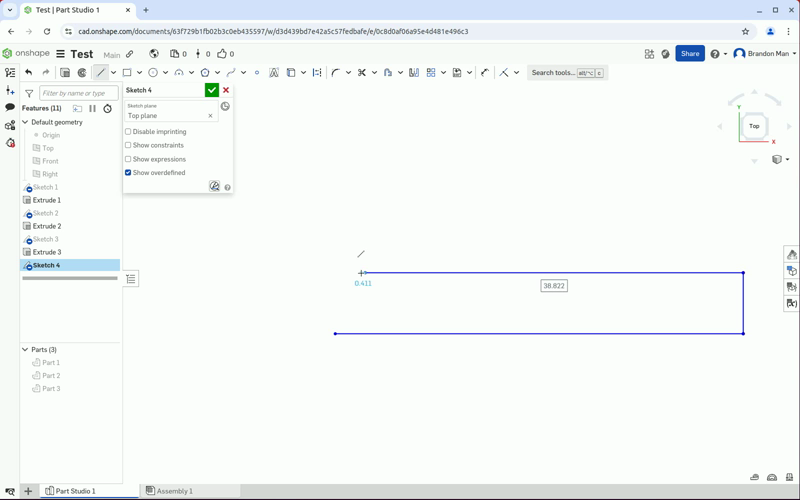
scroll(6)
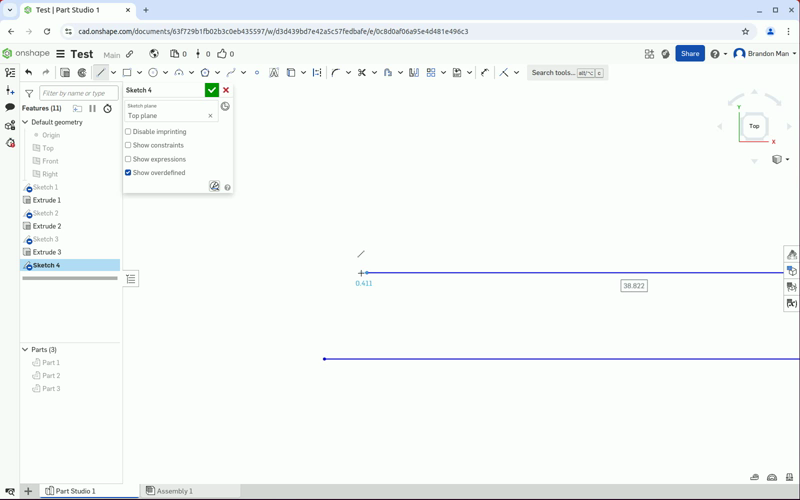
scroll(6)
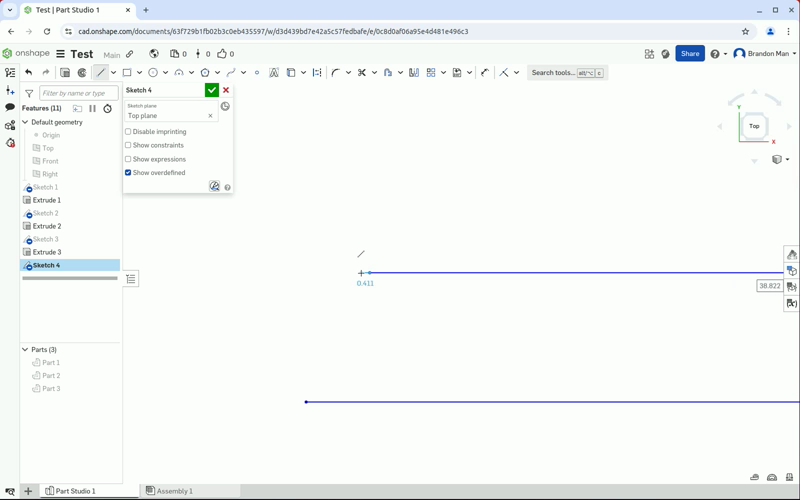
scroll(6)
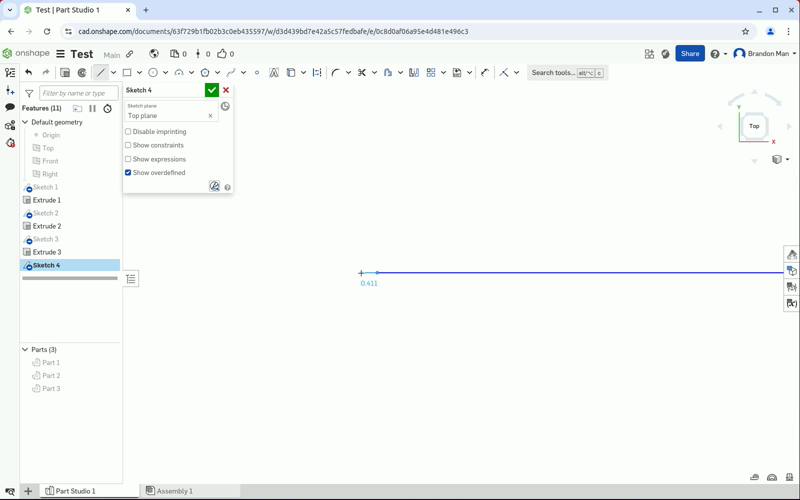
scroll(6)
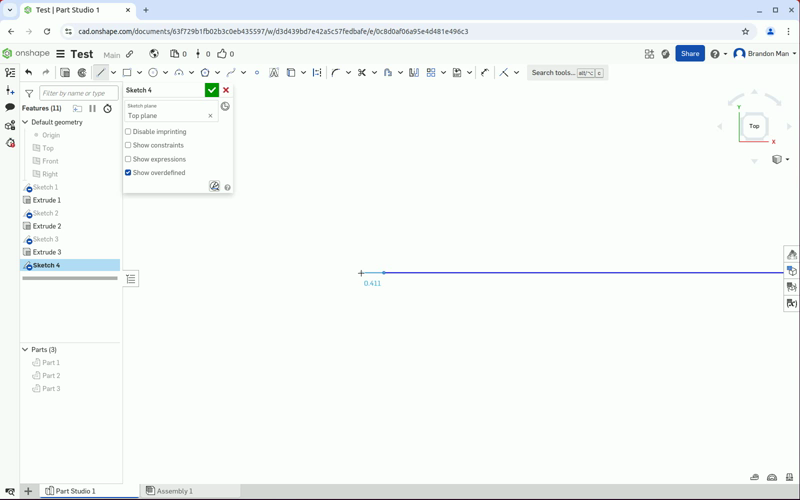
click(361, 272)
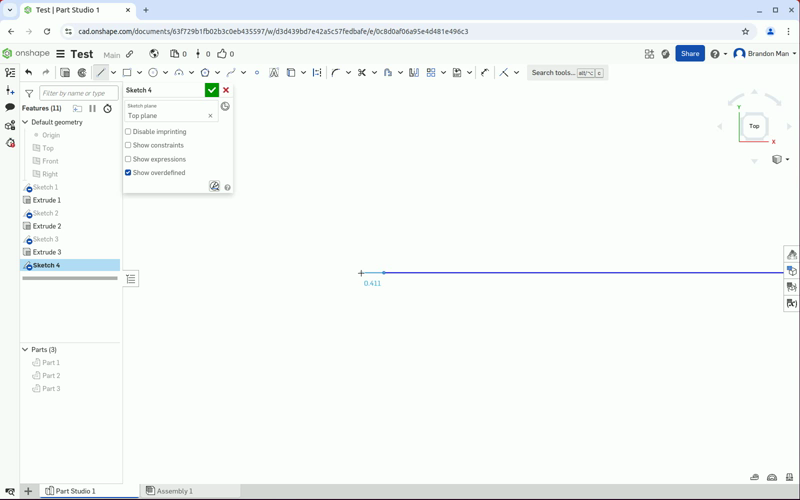
scroll(-6)
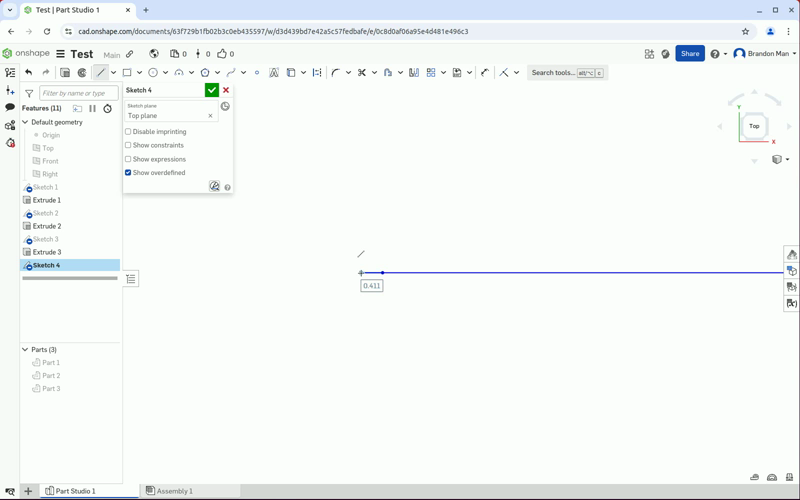
scroll(-6)
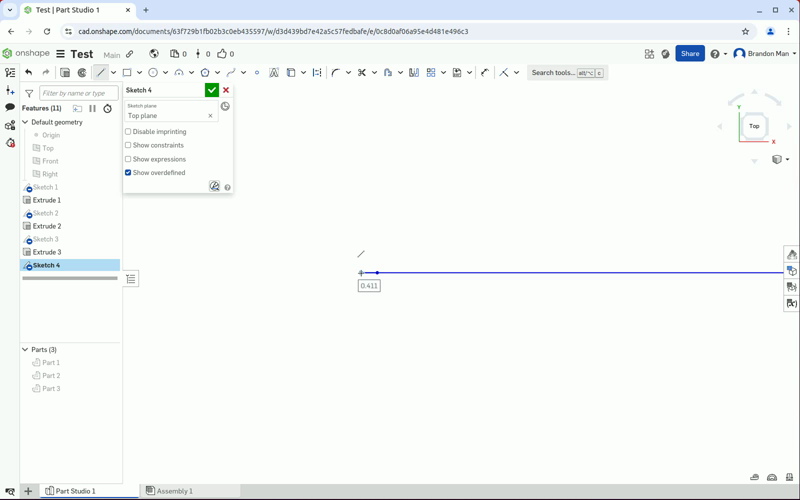
scroll(-6)
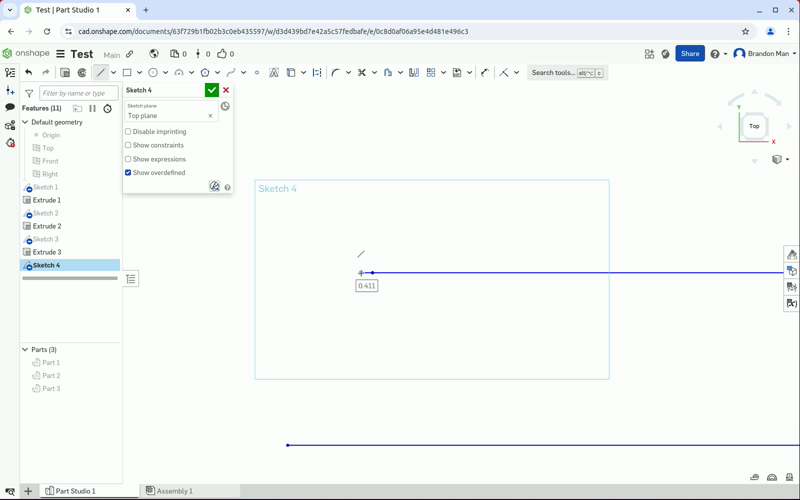
scroll(-6)
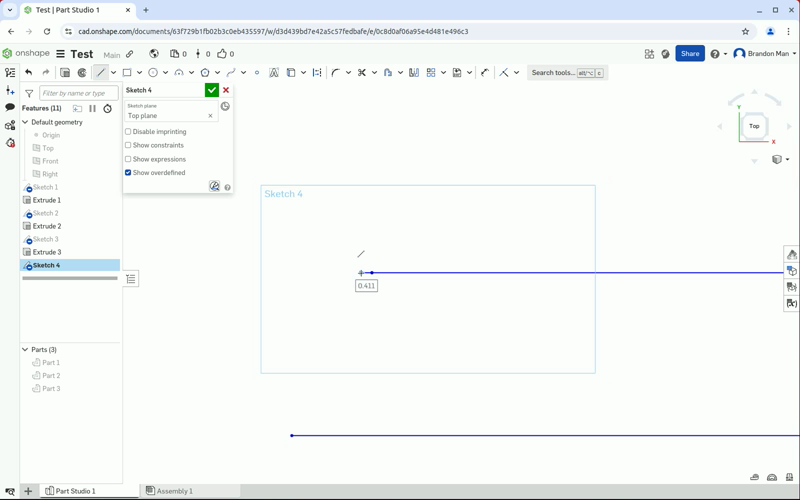
scroll(-6)
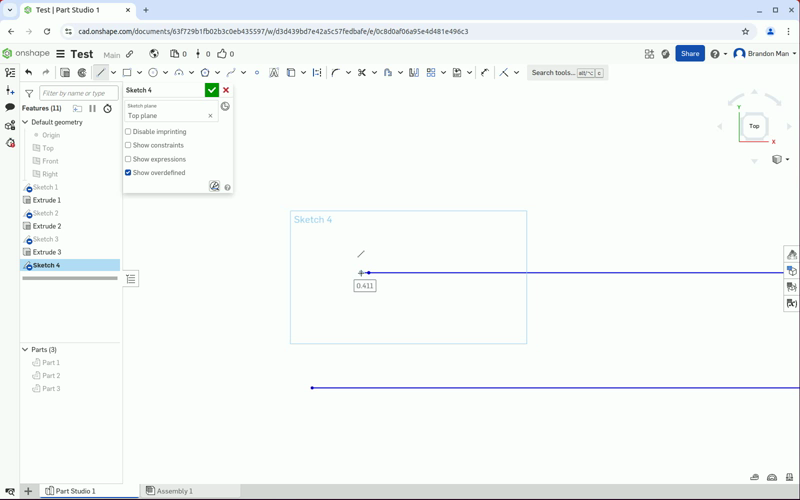
scroll(-6)
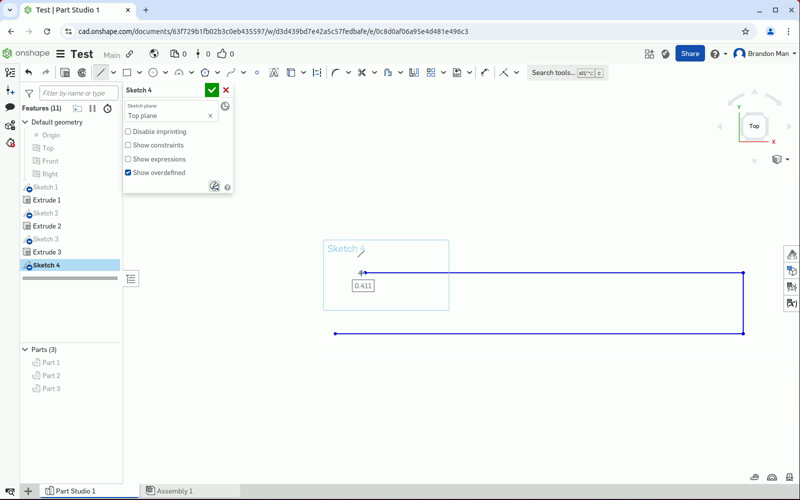
scroll(-6)
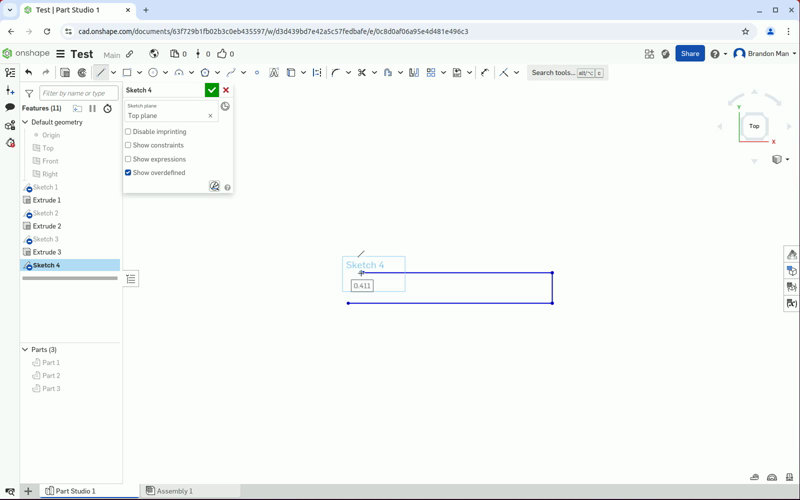
key_up(shift)
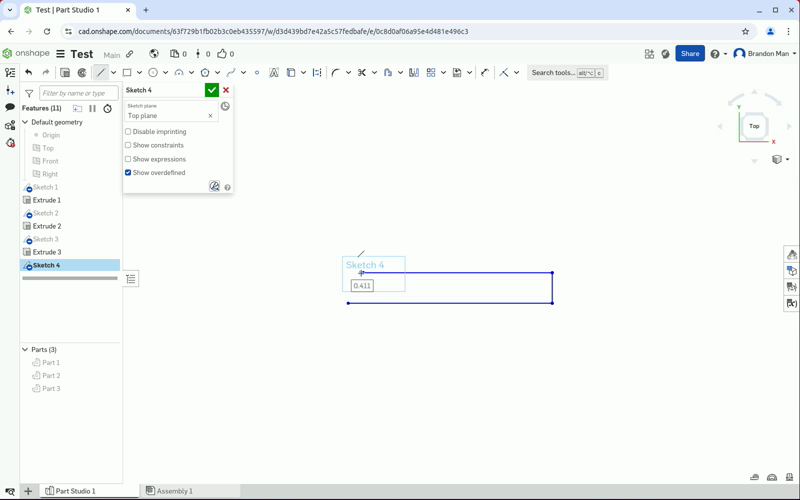
mouse_move(391, 272)
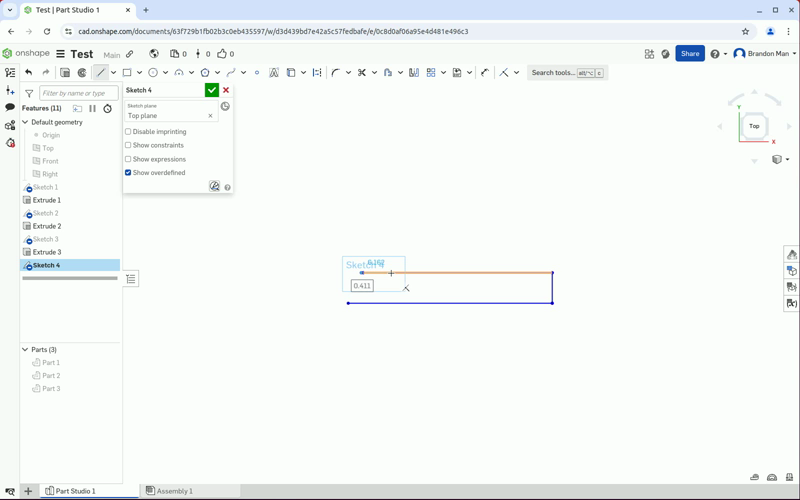
key_down(shift)
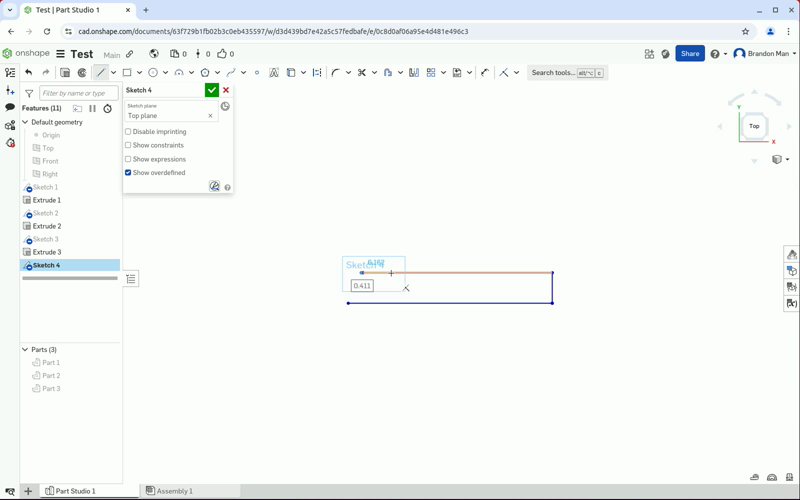
mouse_move(348, 303)
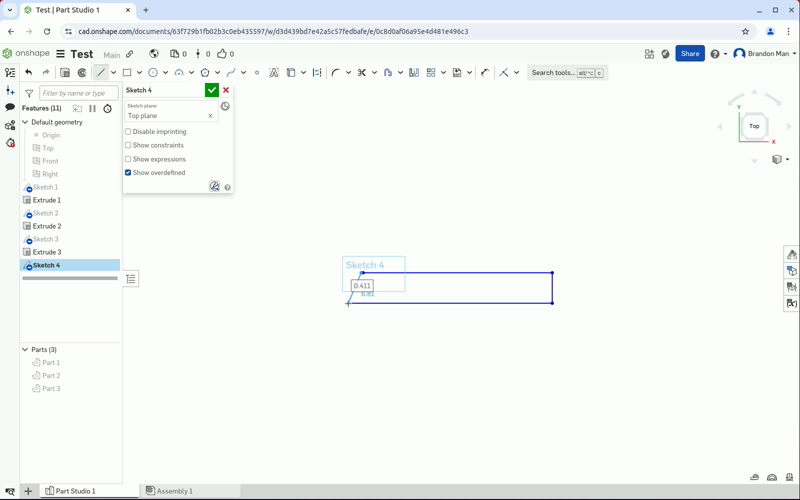
key_up(shift)
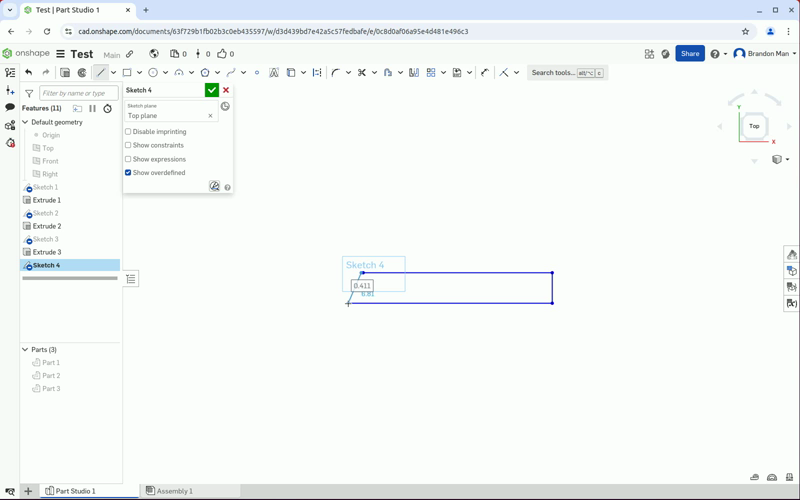
click(348, 303)
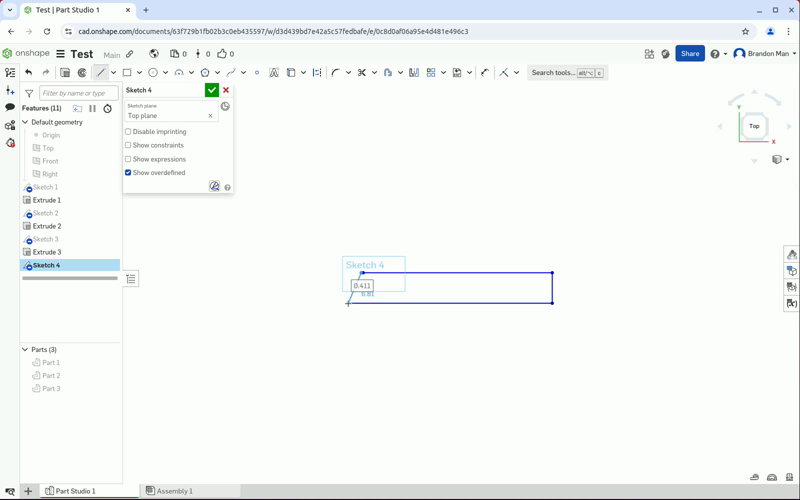
key(esc)
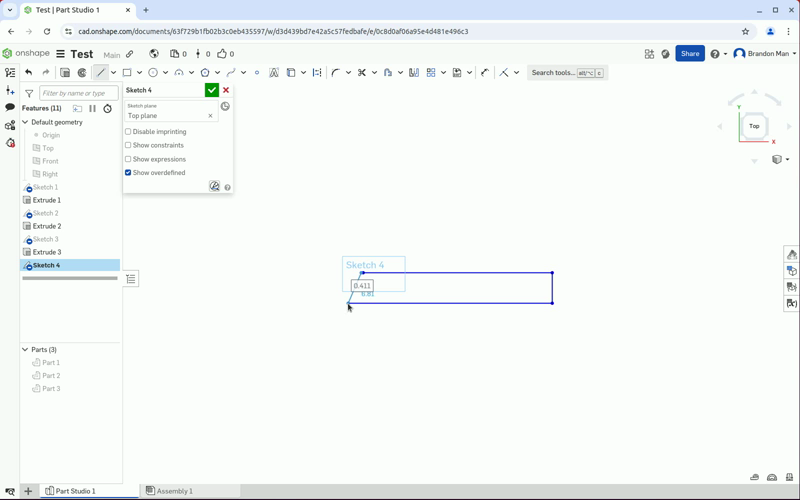
mouse_move(497, 286)
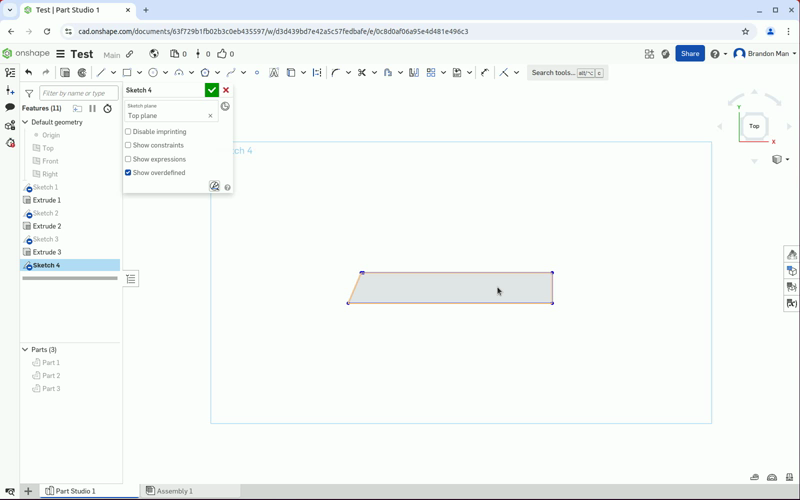
click(497, 286)
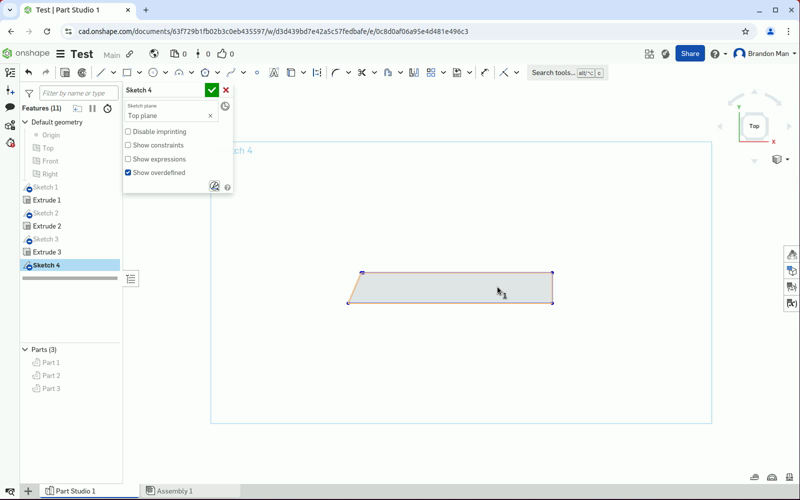
mouse_move(73, 352)
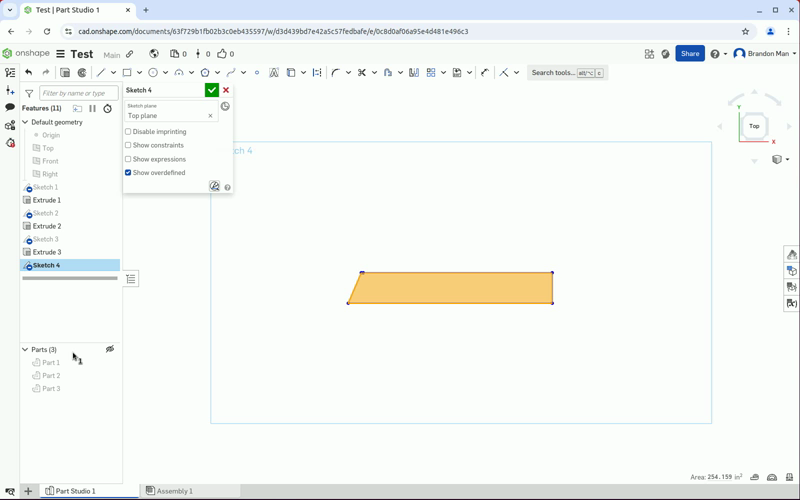
key(shift+y)
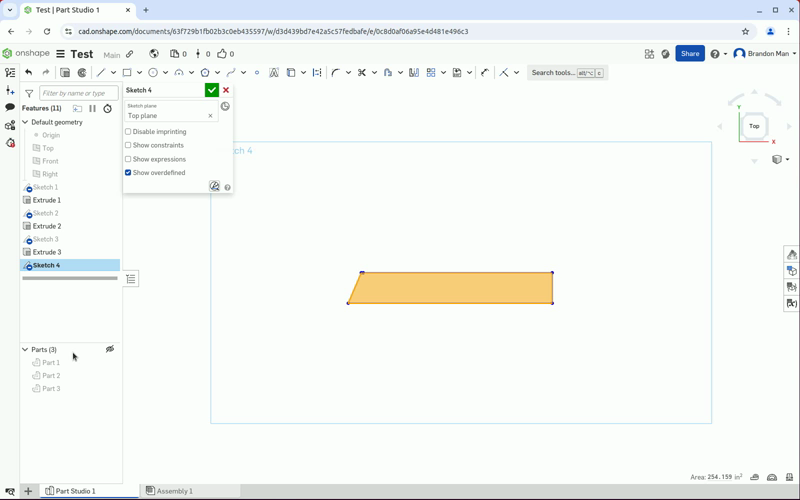
key(shift+e)
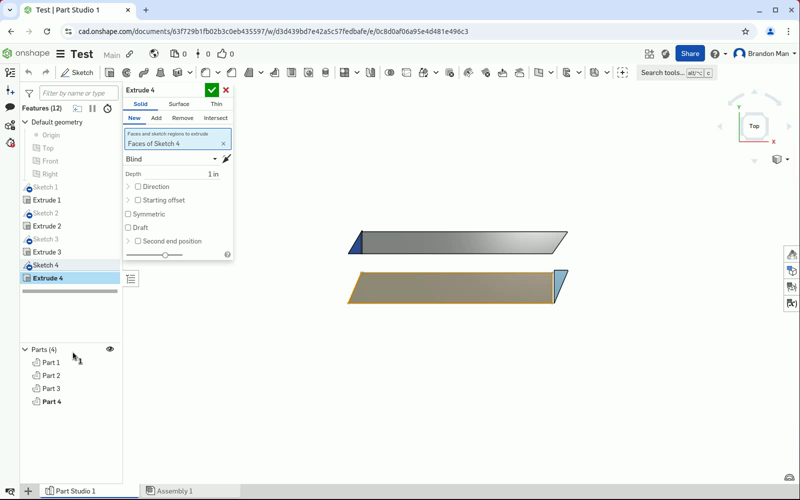
mouse_move(143, 106)
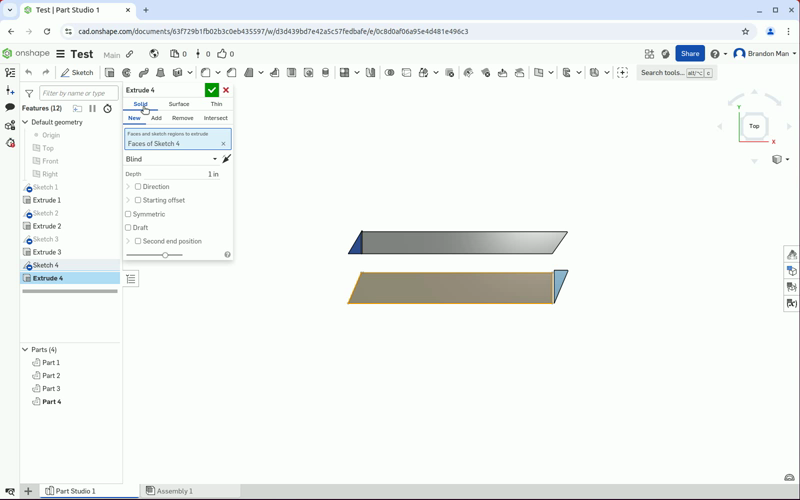
click(143, 106)
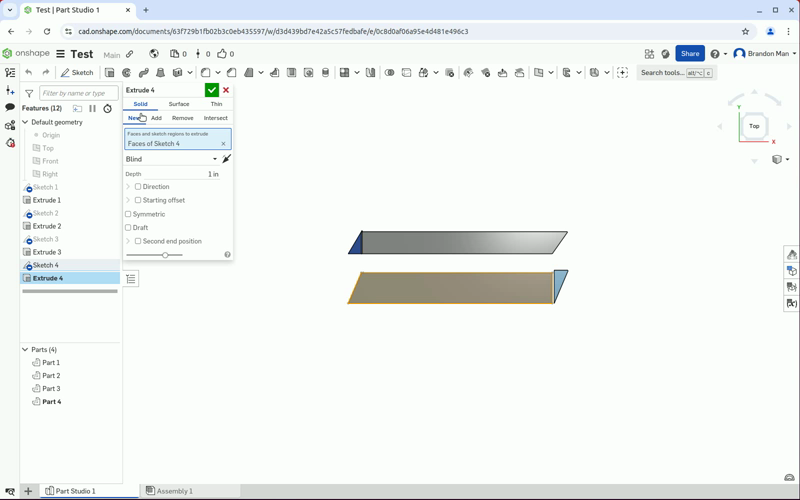
mouse_move(137, 120)
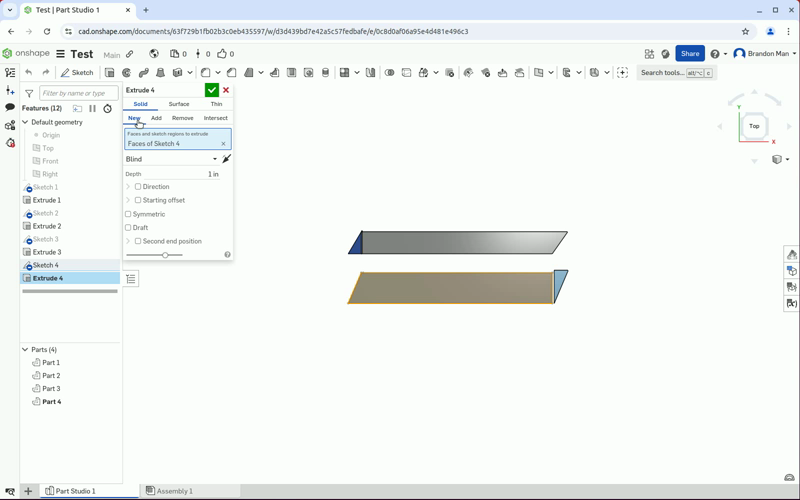
click(137, 120)
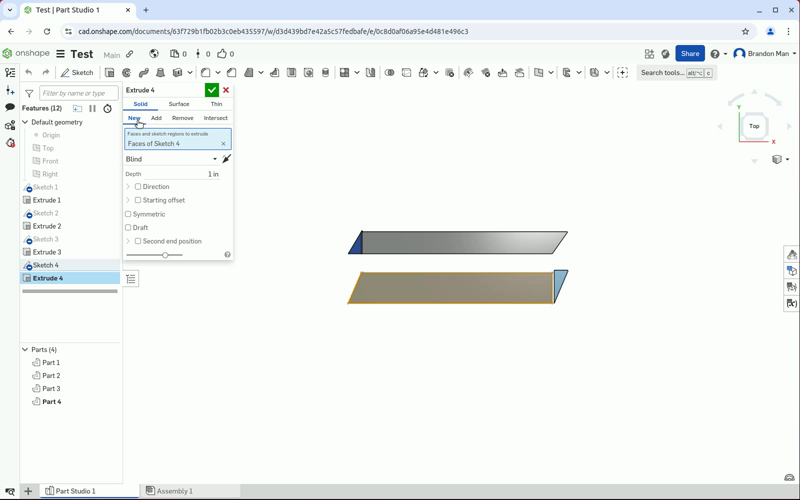
key(tab, 4)
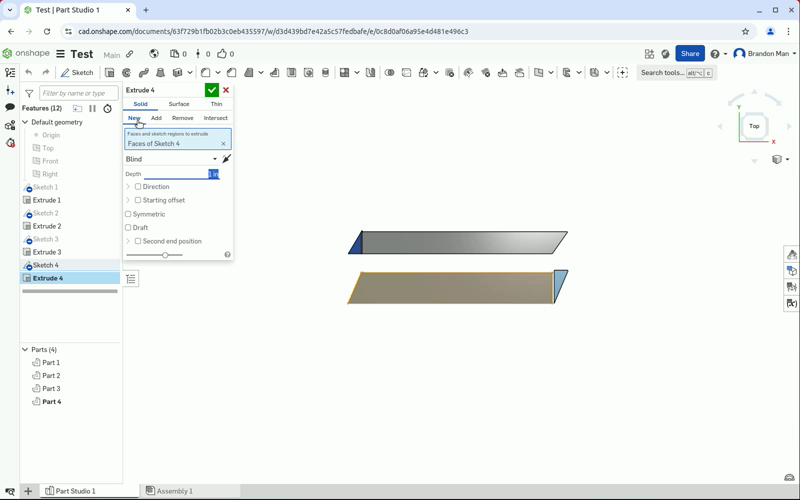
text(8.184)
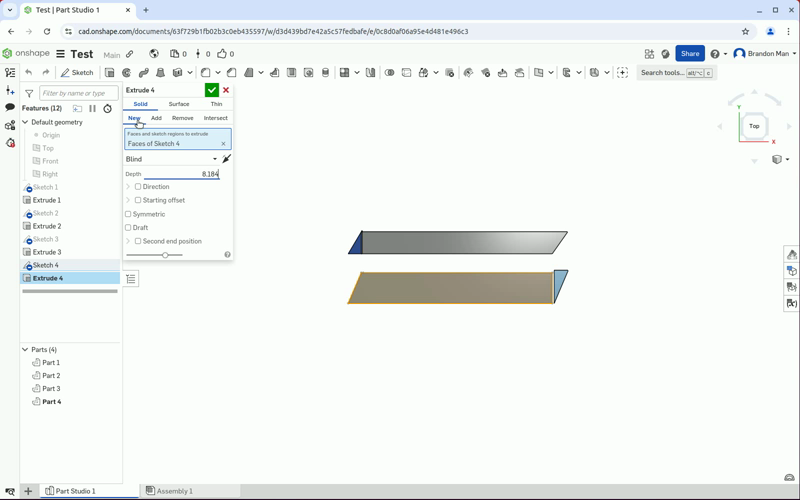
key(enter)
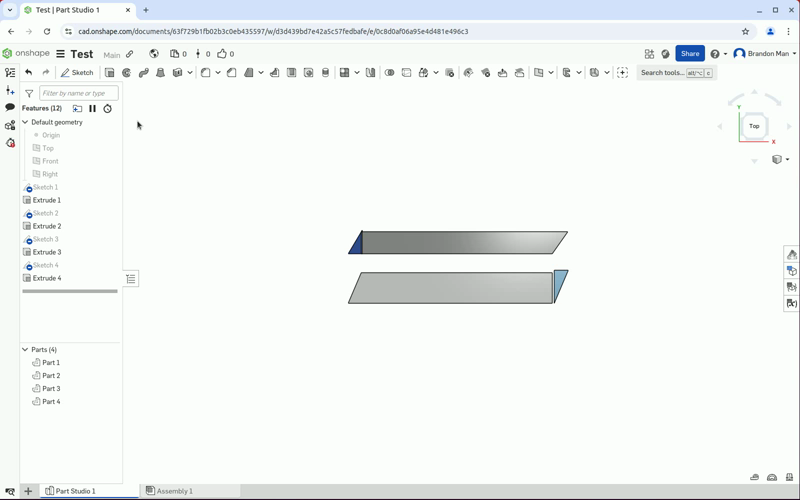
key(shift+h)
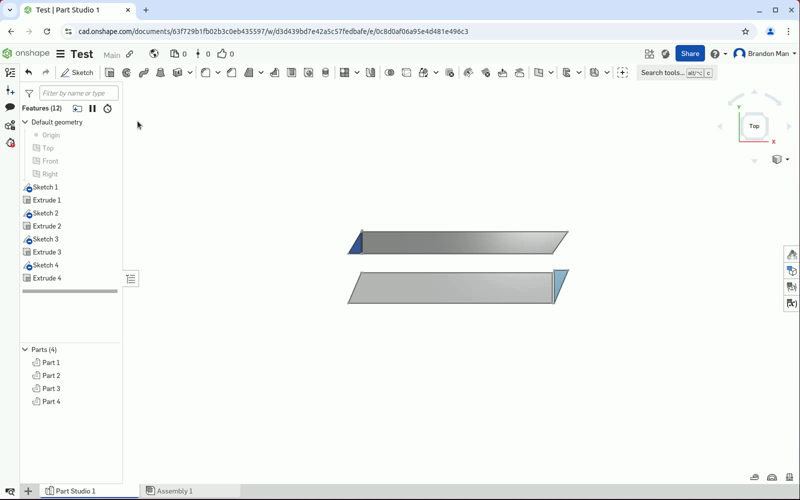
key(shift+h)
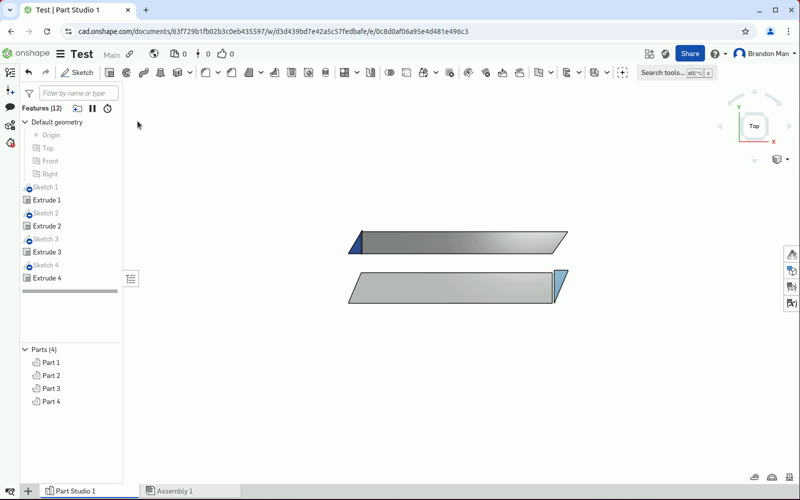
mouse_move(73, 189)
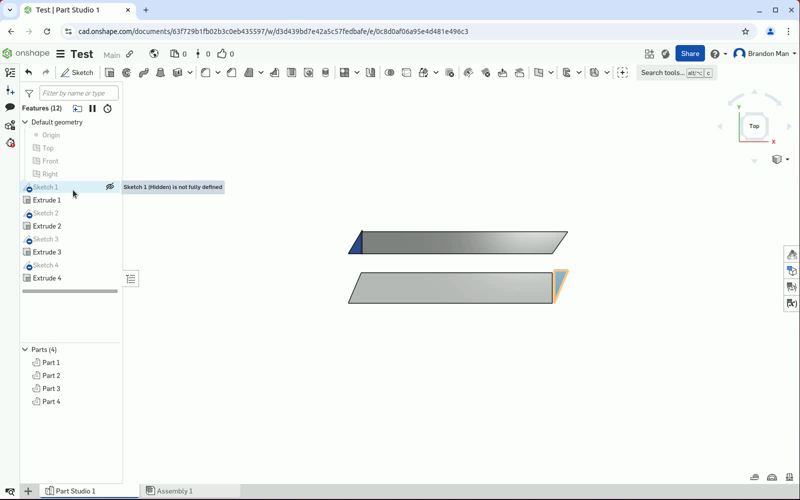
click(73, 189)
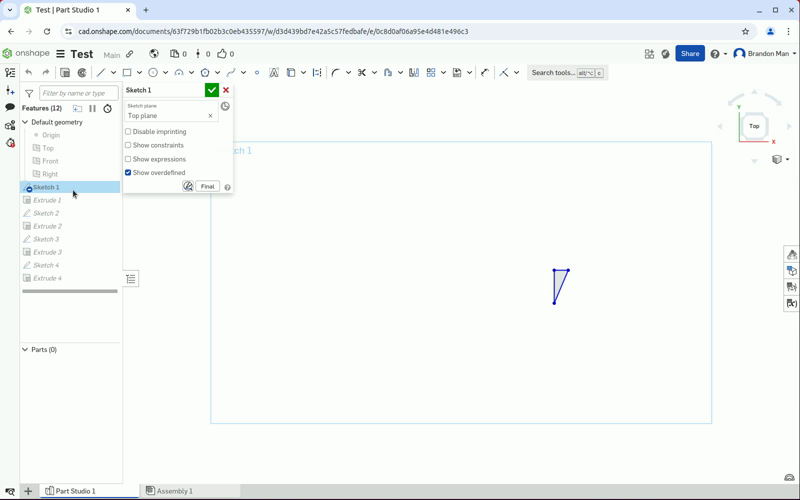
mouse_move(229, 92)
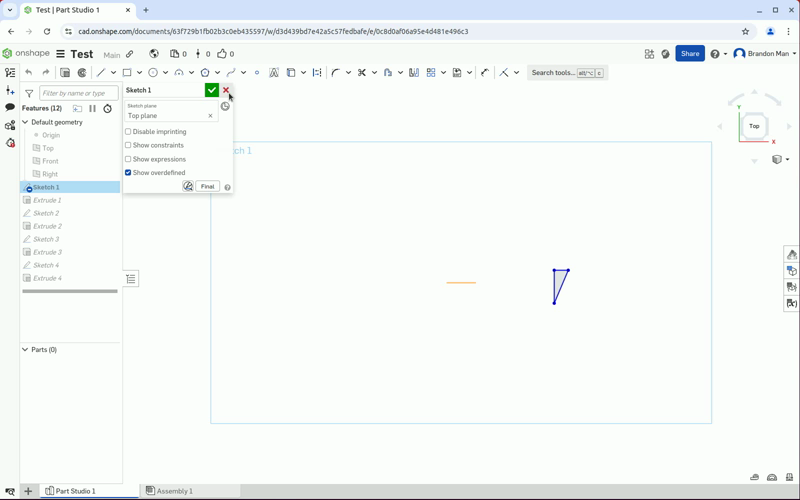
click(229, 92)
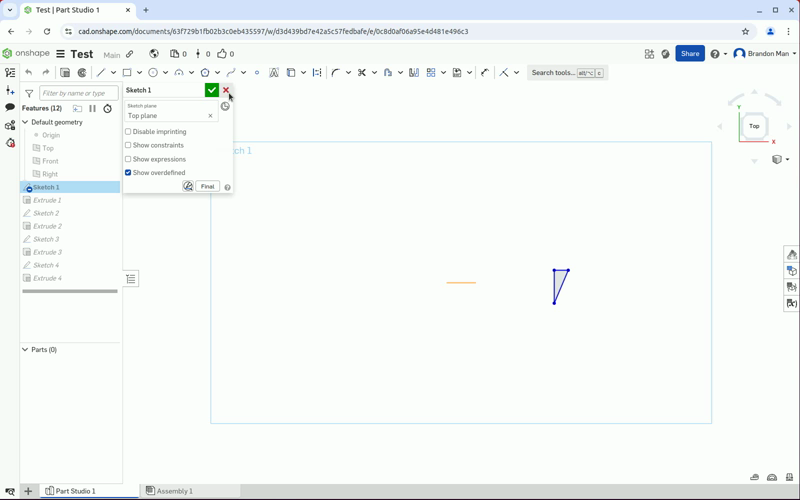
key(shift+s)
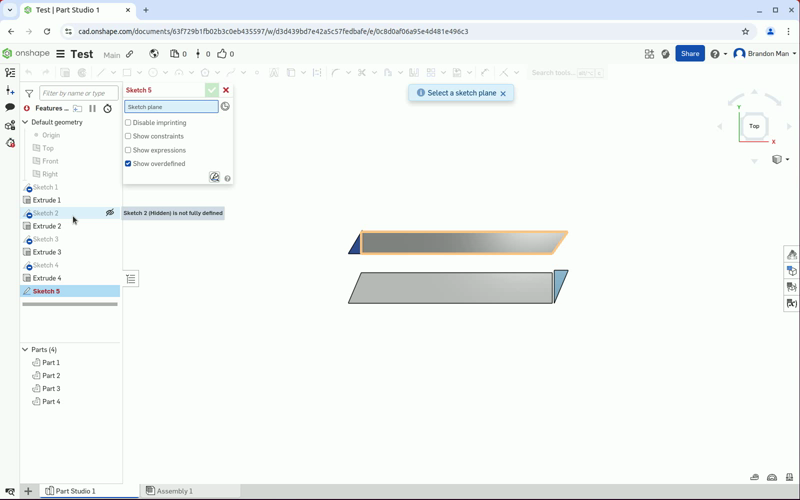
scroll(3)
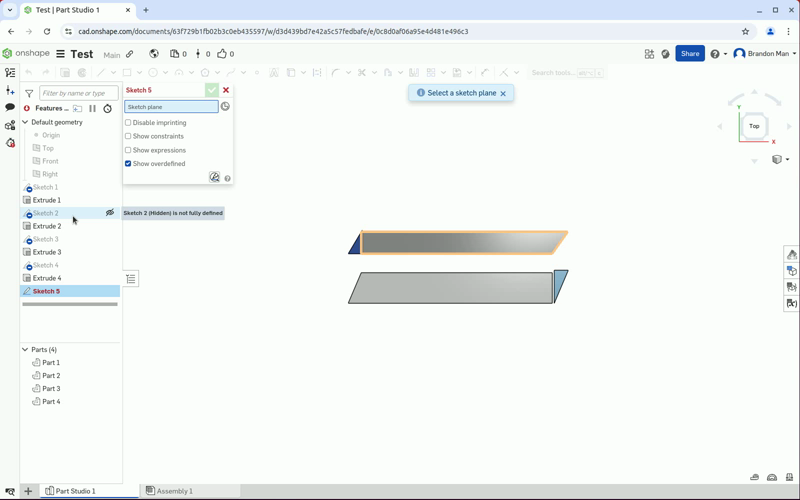
mouse_move(73, 150)
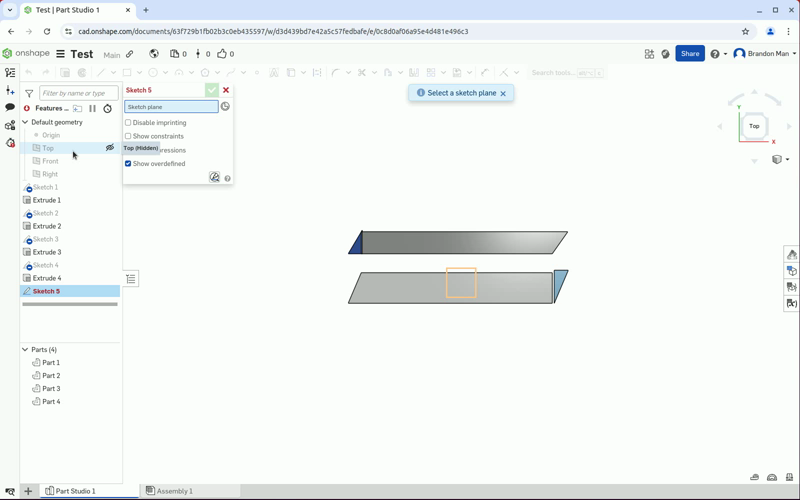
click(73, 150)
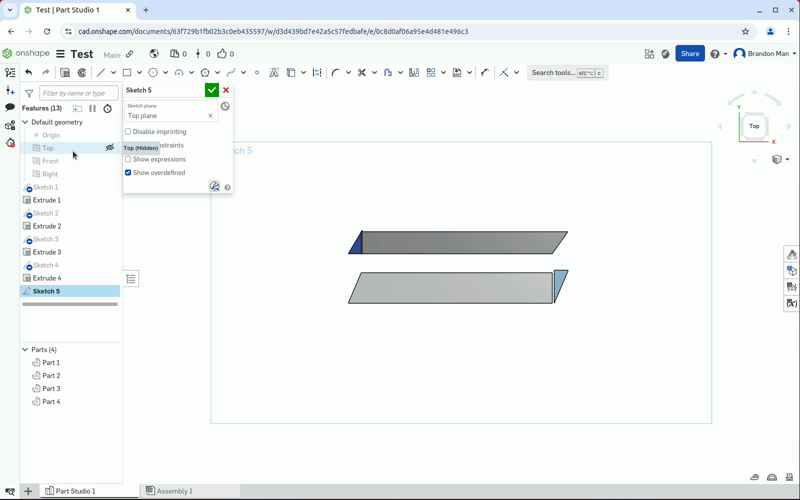
mouse_move(73, 352)
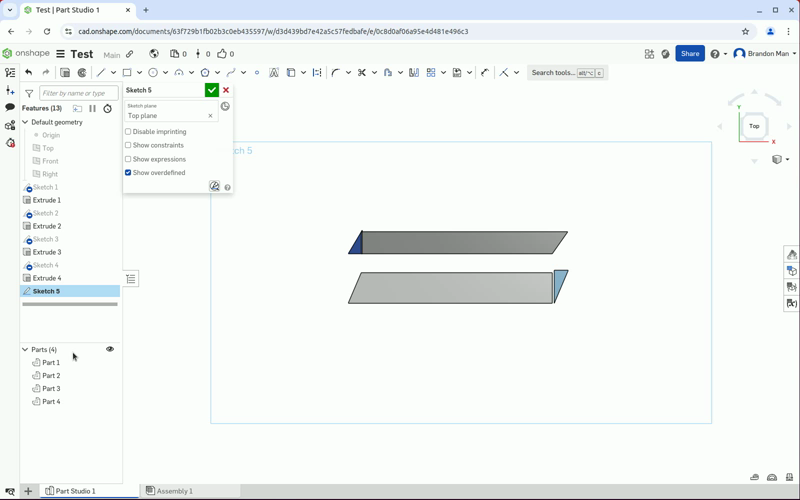
key(y)
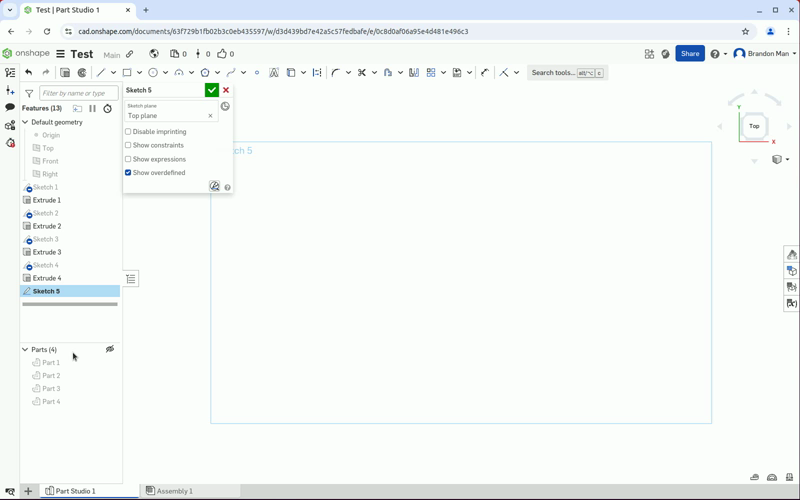
key(l)
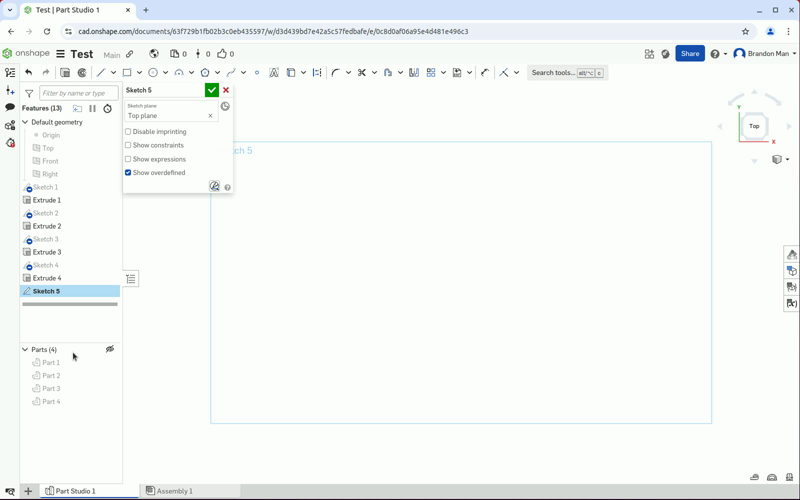
key_down(shift)
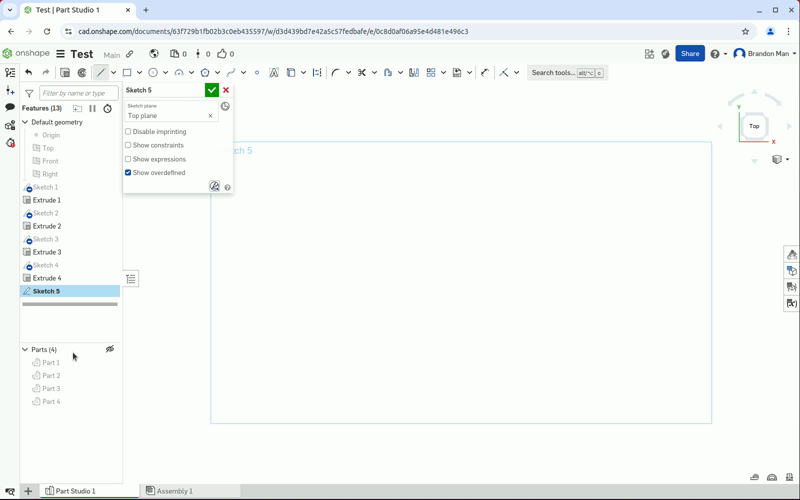
mouse_move(348, 253)
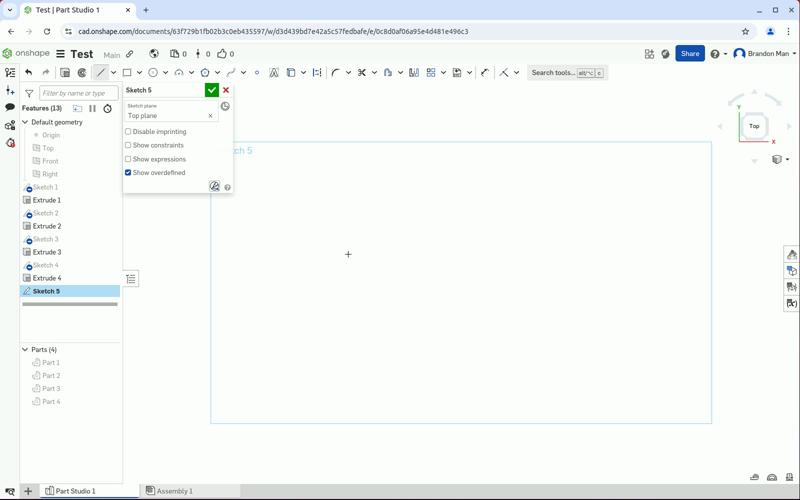
click(348, 253)
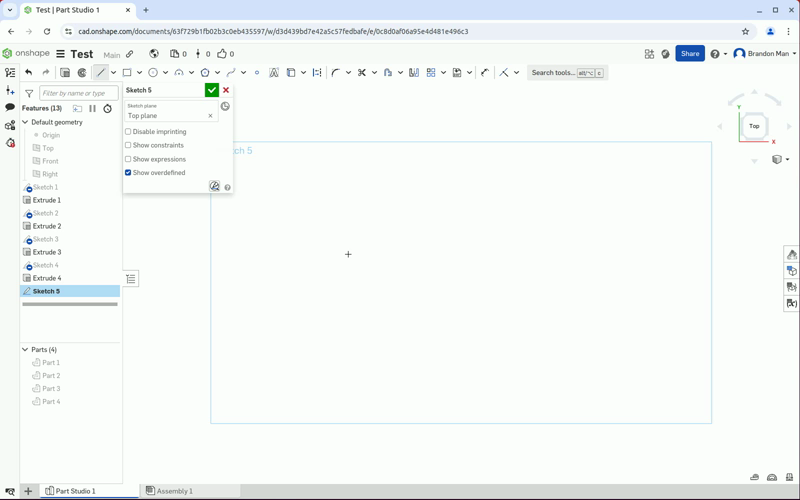
key_up(shift)
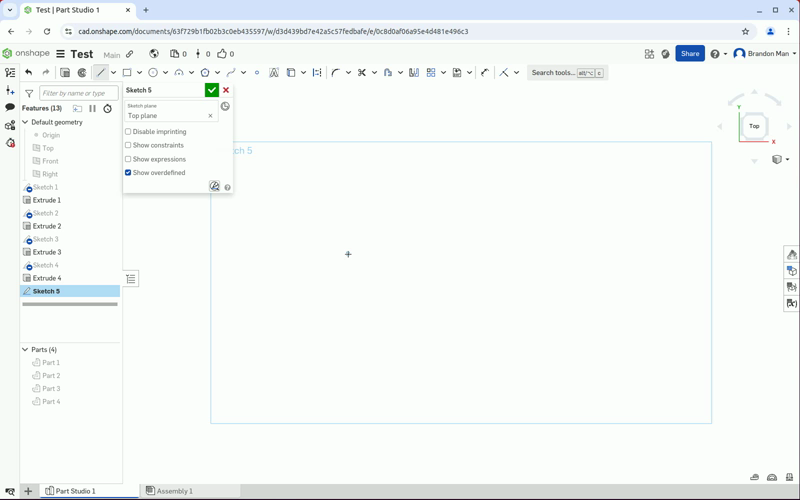
key_down(shift)
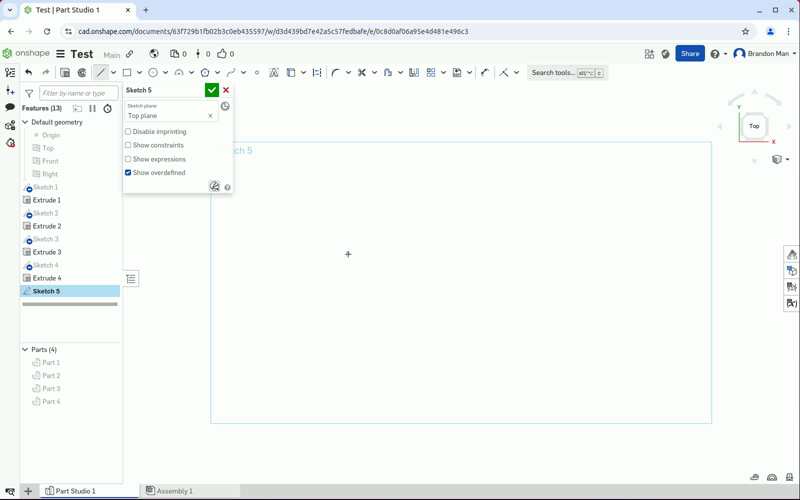
mouse_move(378, 253)
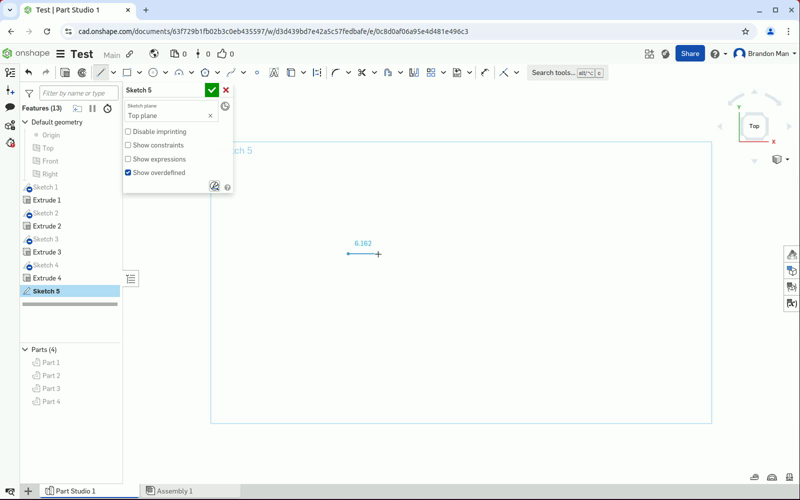
mouse_move(348, 303)
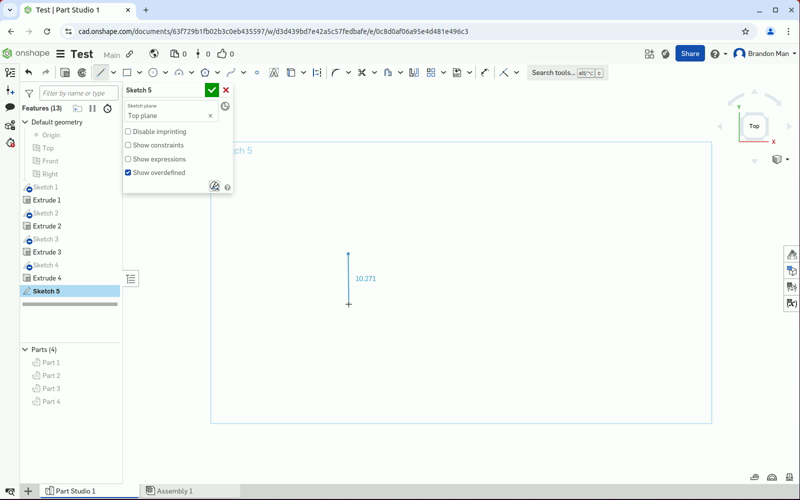
click(348, 303)
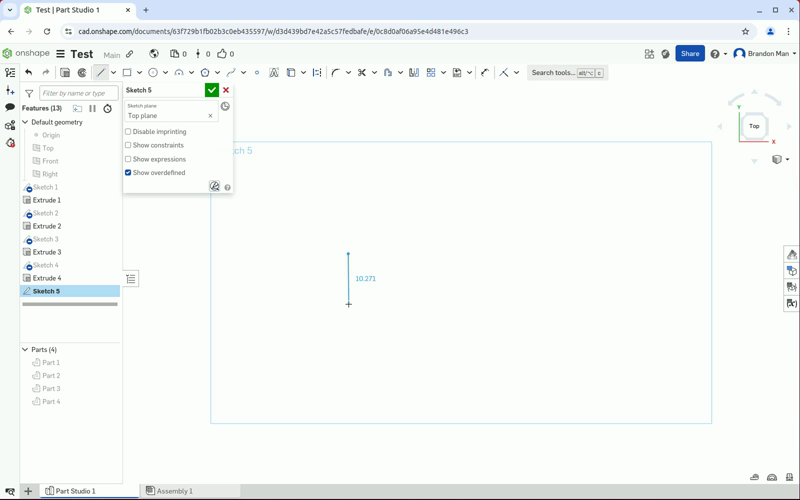
key_up(shift)
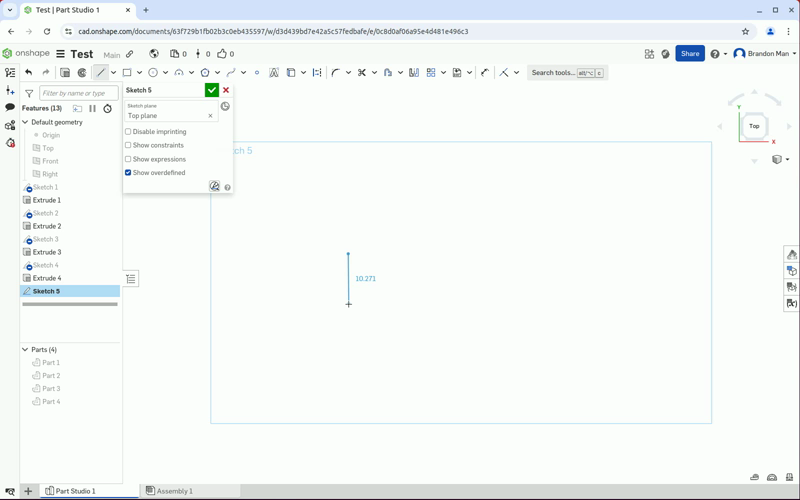
key_down(shift)
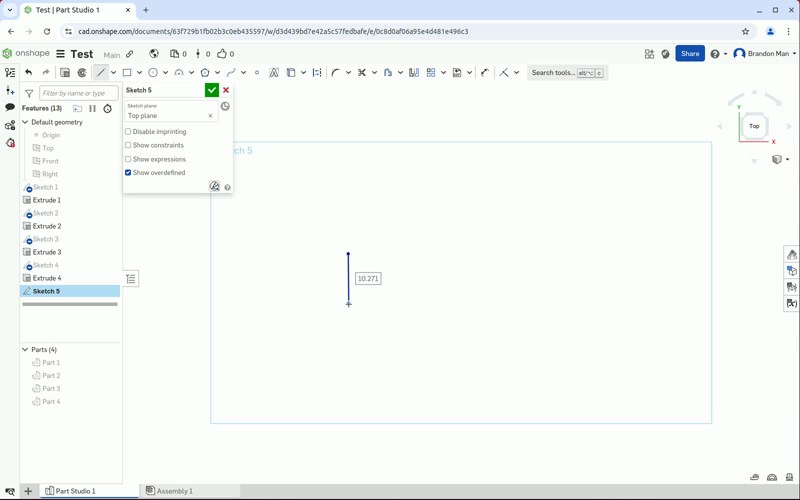
mouse_move(378, 303)
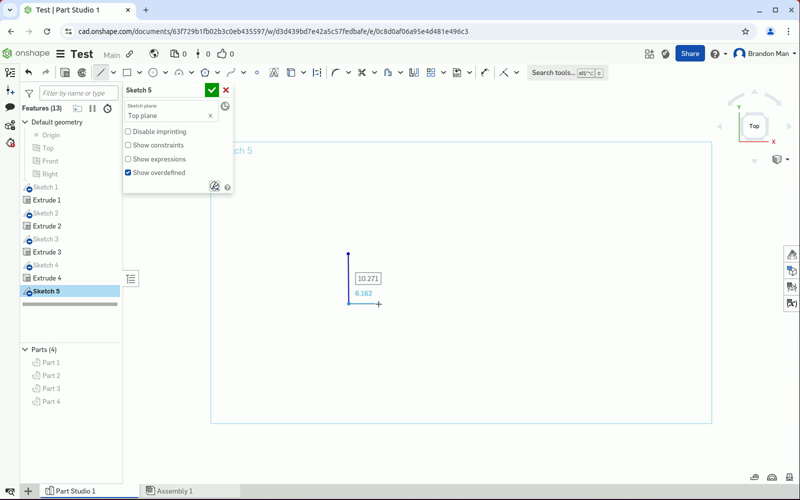
mouse_move(361, 272)
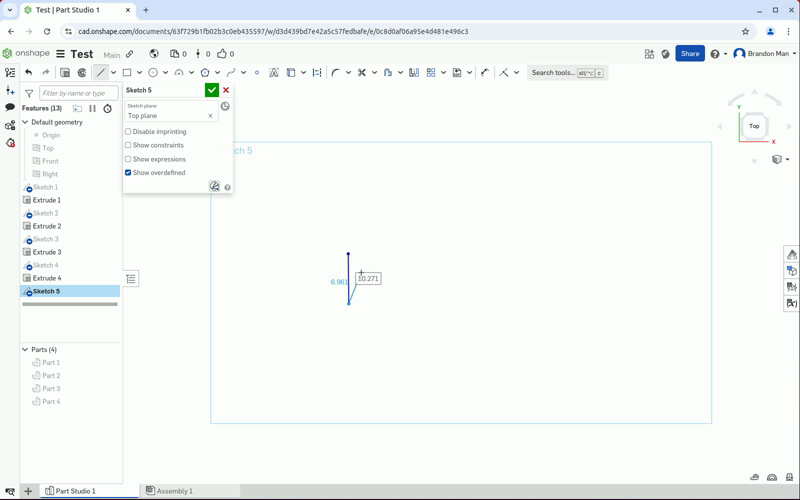
click(361, 272)
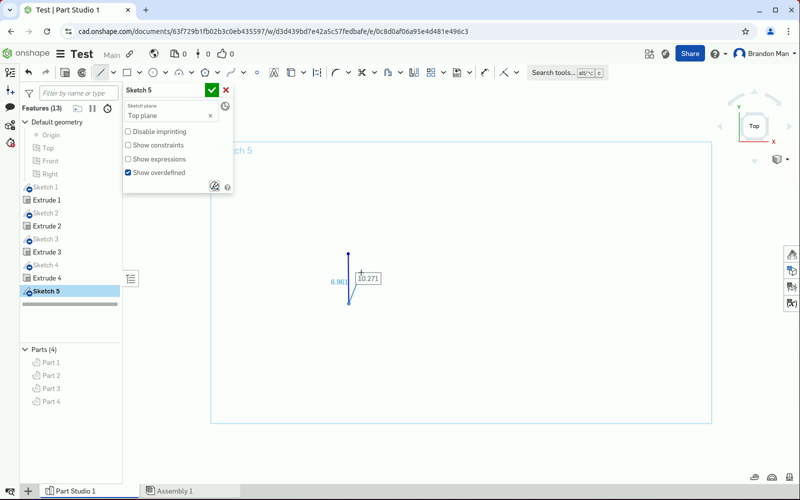
key_up(shift)
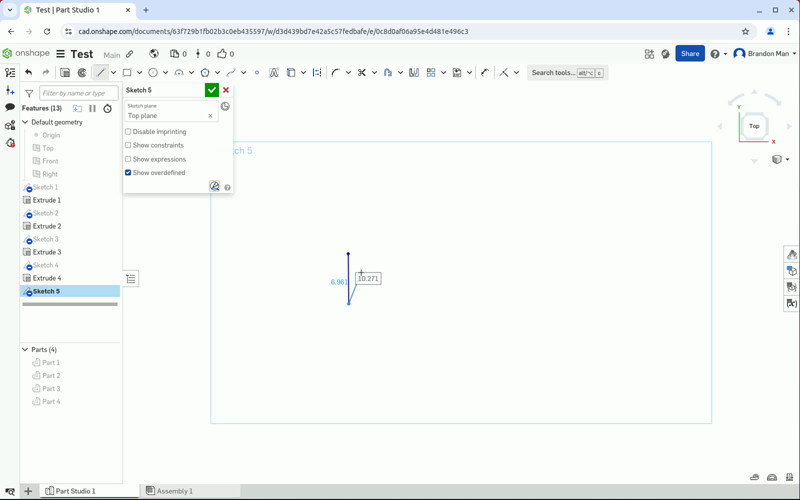
key_down(shift)
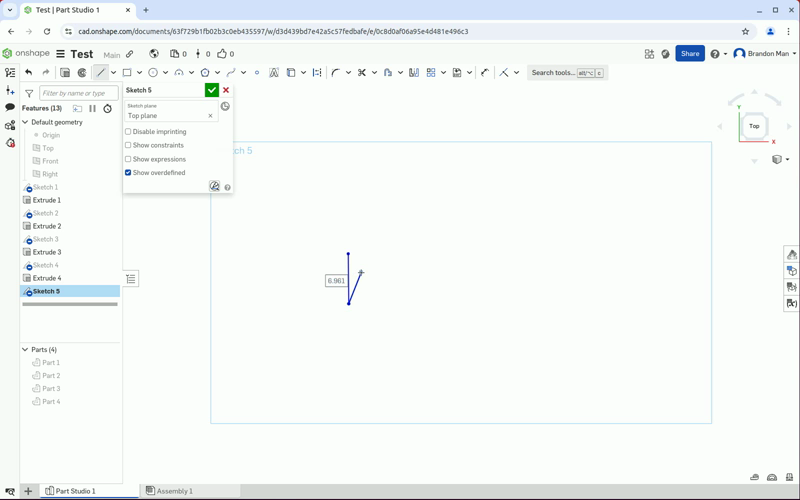
mouse_move(391, 272)
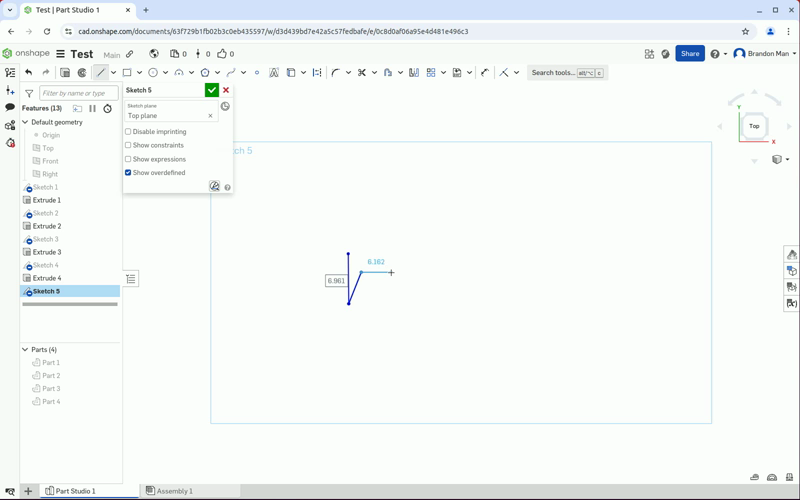
mouse_move(361, 253)
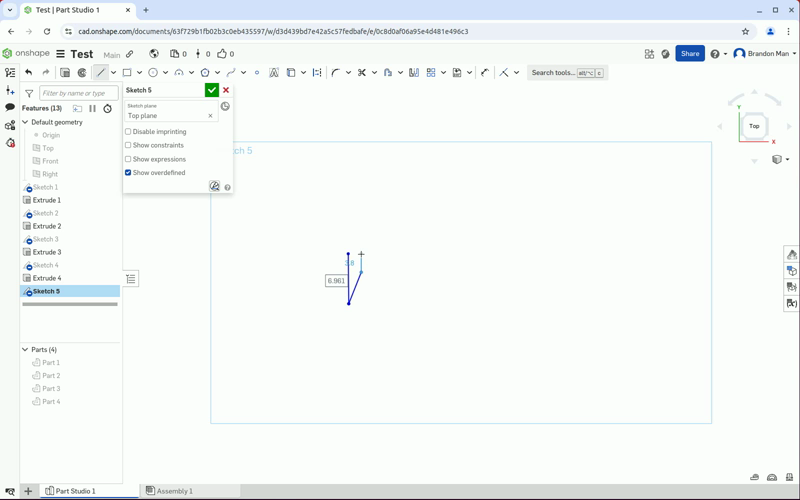
click(361, 253)
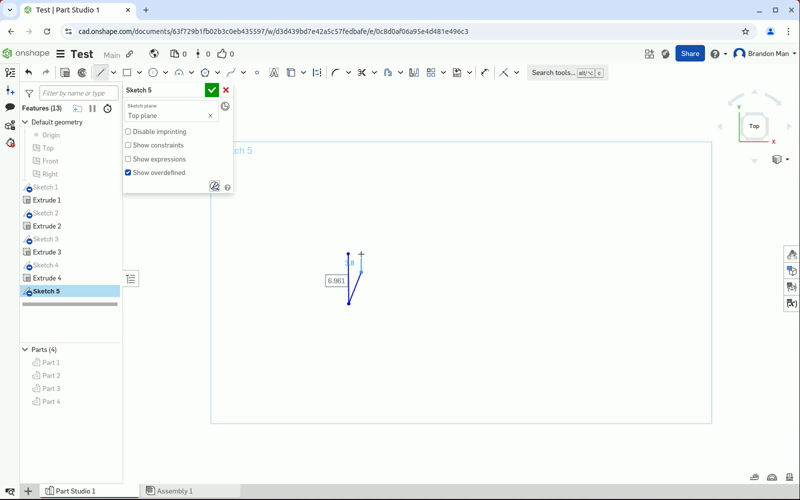
key_up(shift)
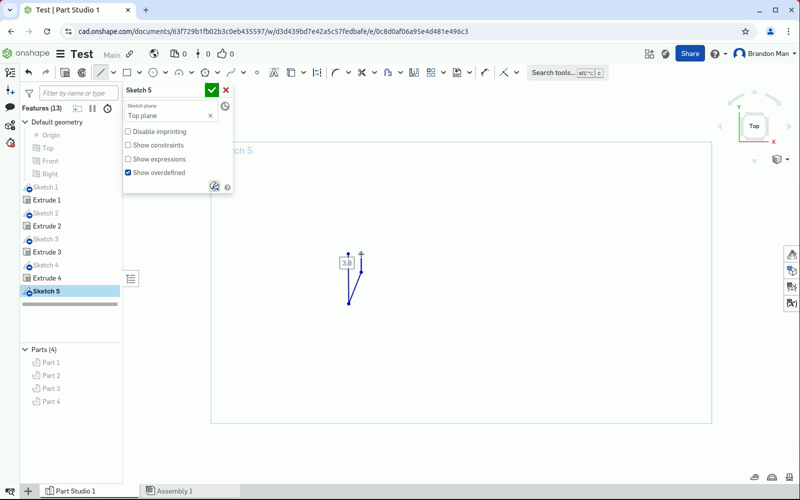
mouse_move(391, 253)
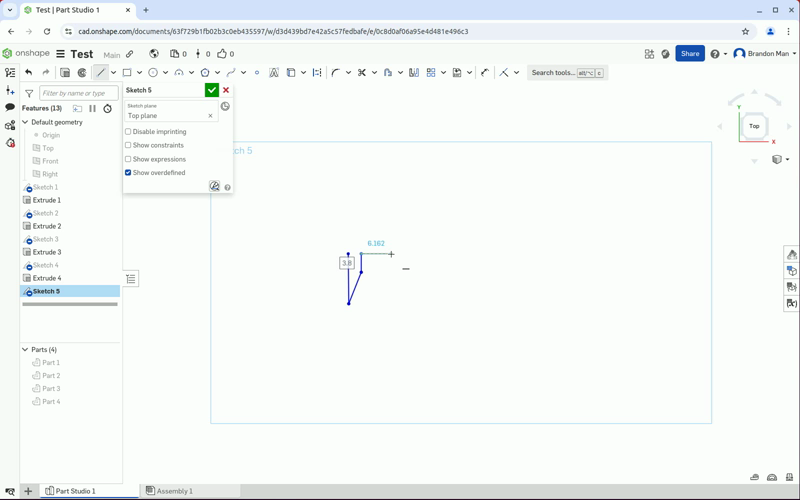
key_down(shift)
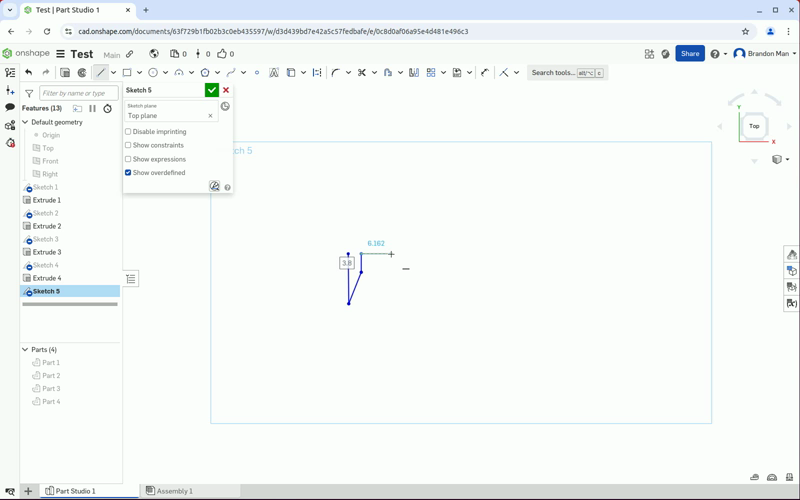
mouse_move(348, 253)
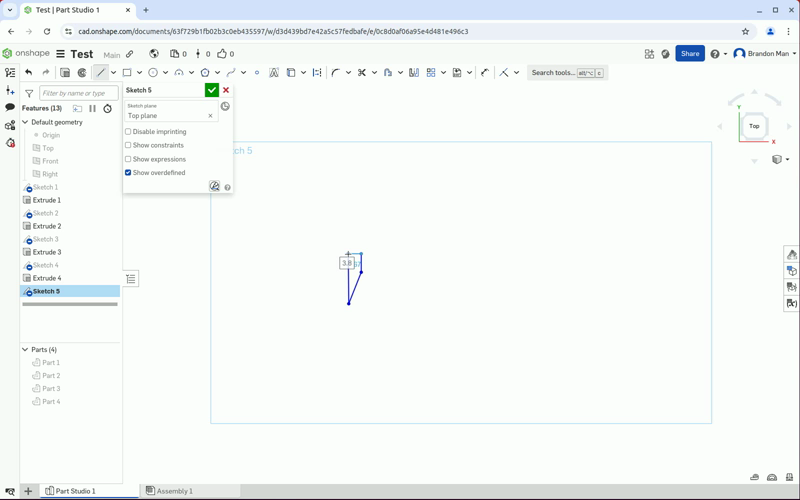
key_up(shift)
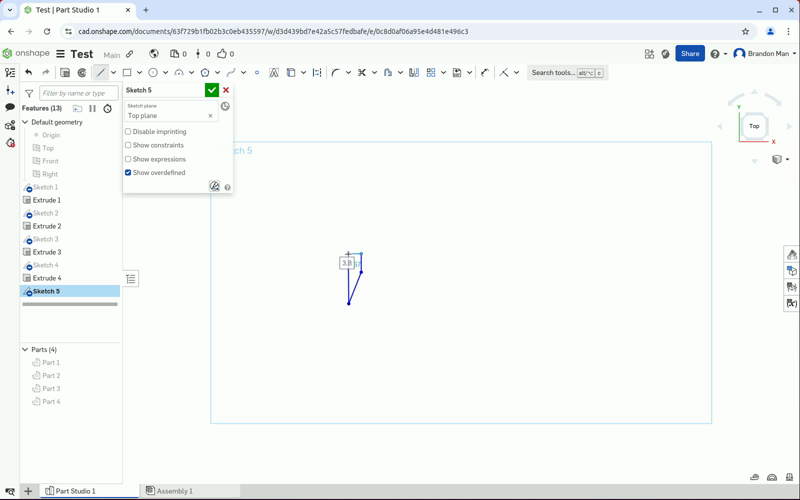
click(348, 253)
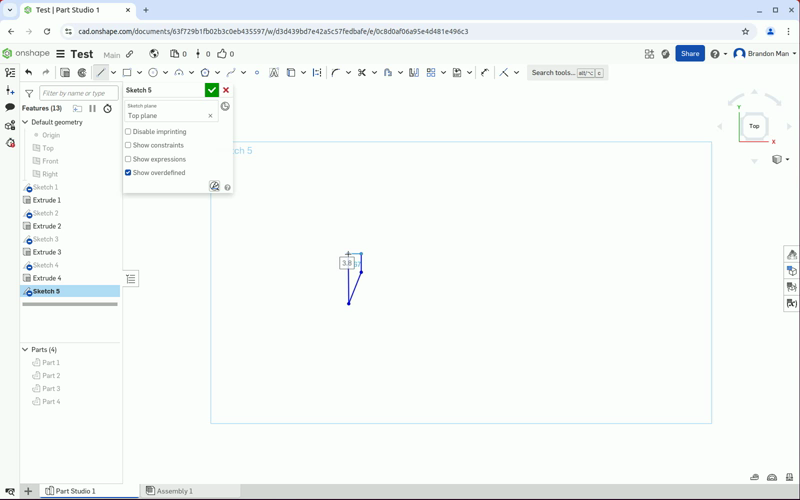
key(esc)
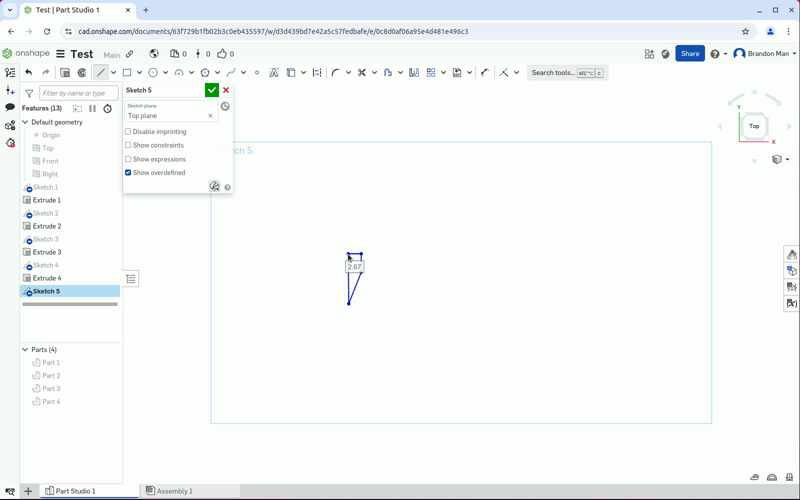
mouse_move(351, 256)
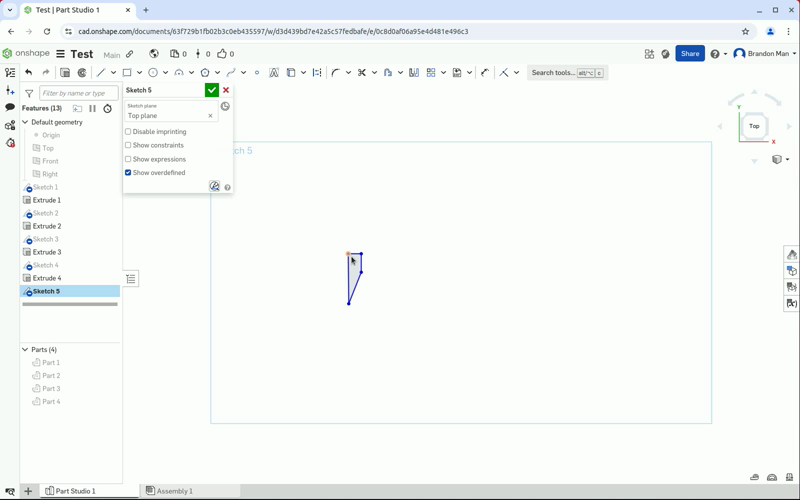
scroll(6)
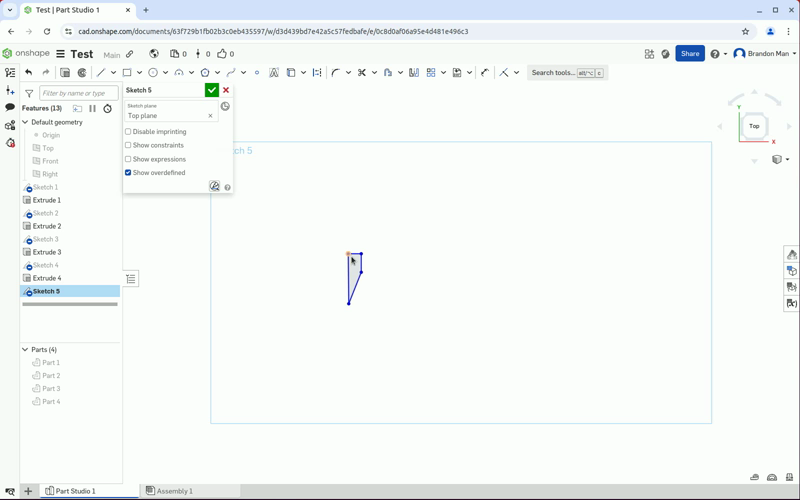
scroll(6)
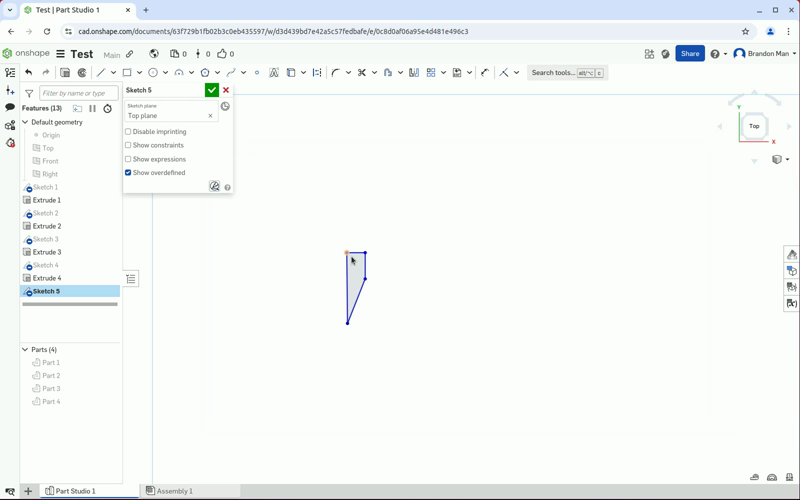
scroll(6)
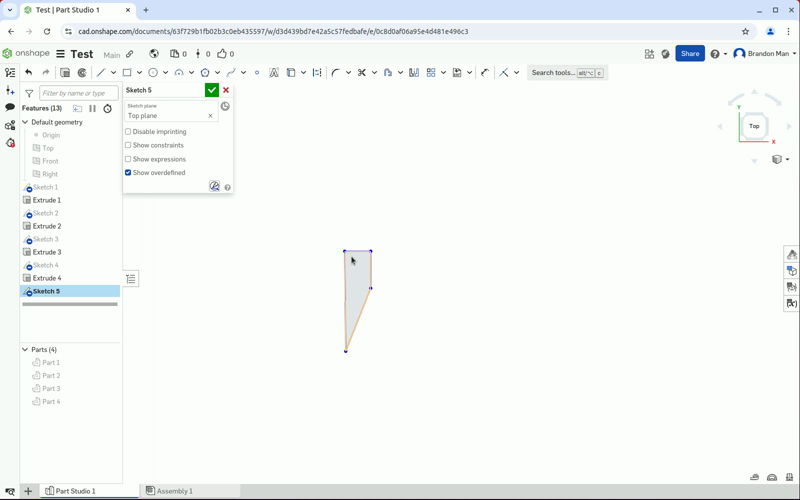
scroll(6)
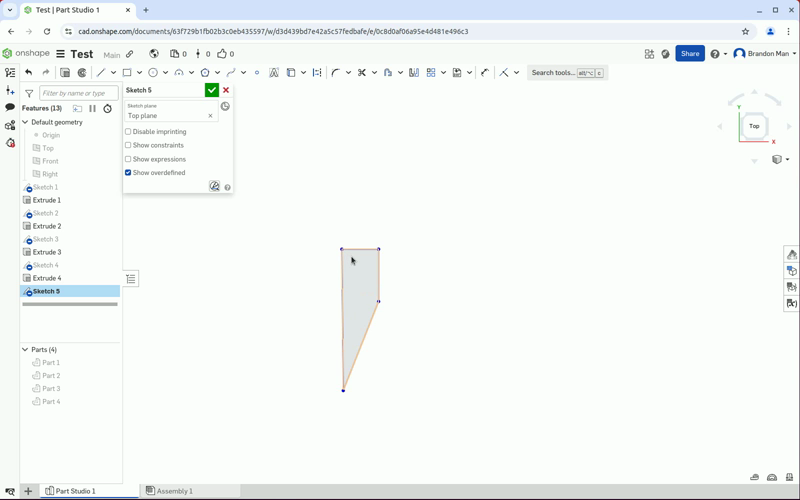
scroll(6)
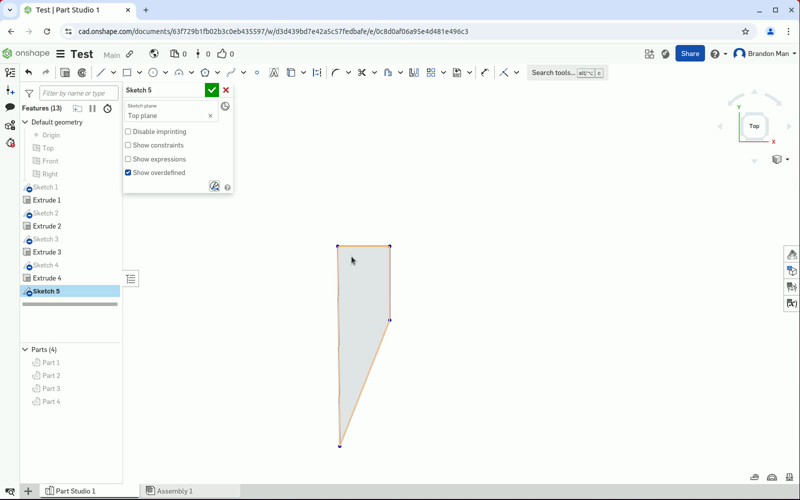
scroll(6)
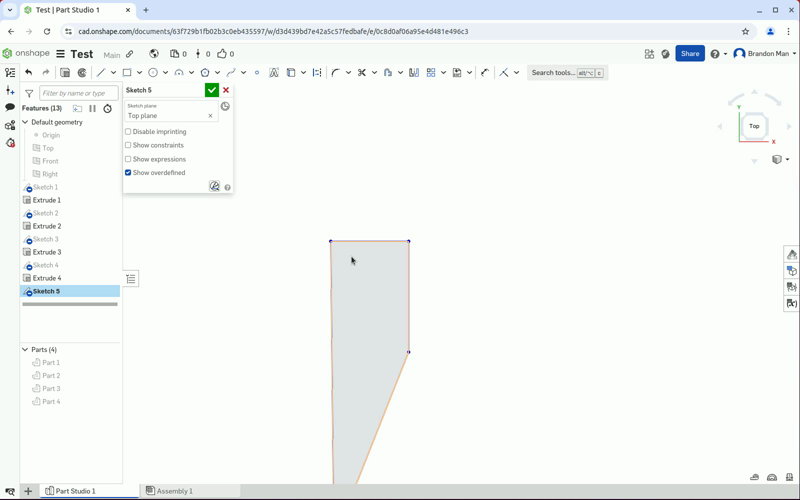
scroll(6)
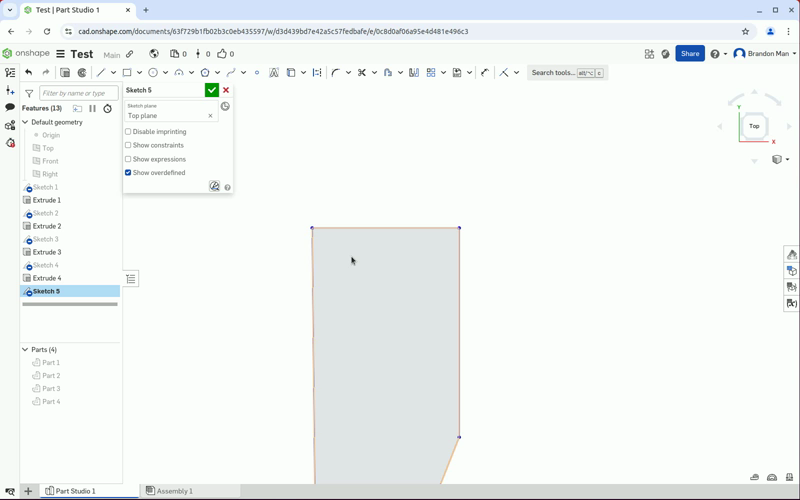
click(351, 256)
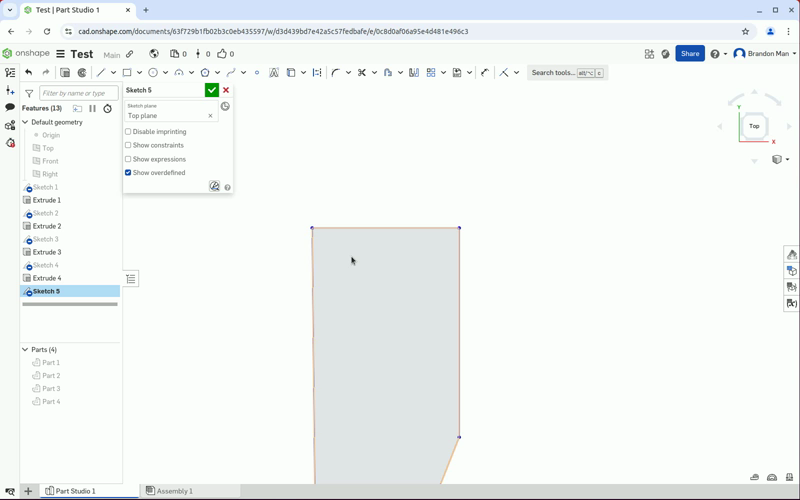
scroll(-6)
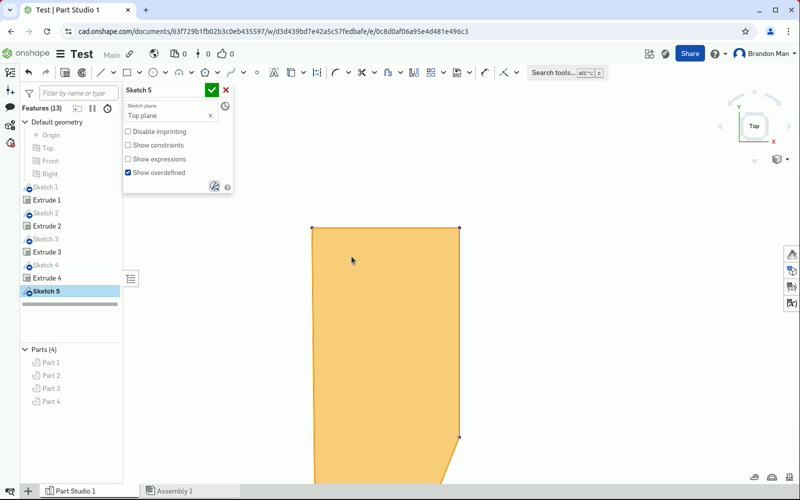
scroll(-6)
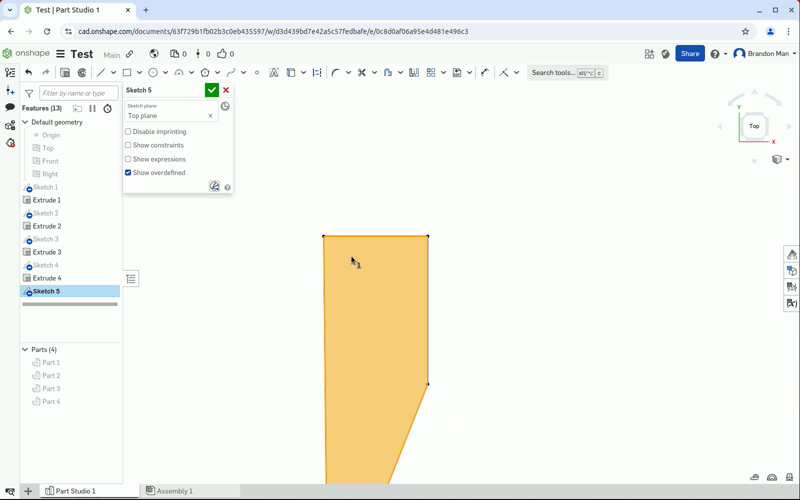
scroll(-6)
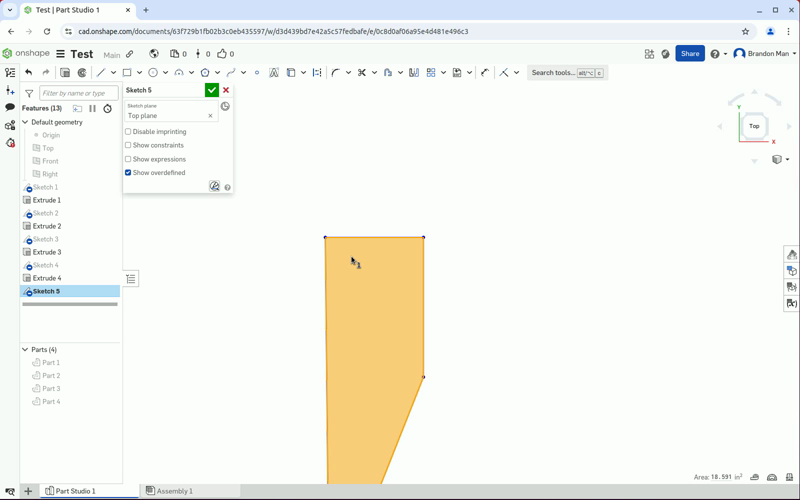
scroll(-6)
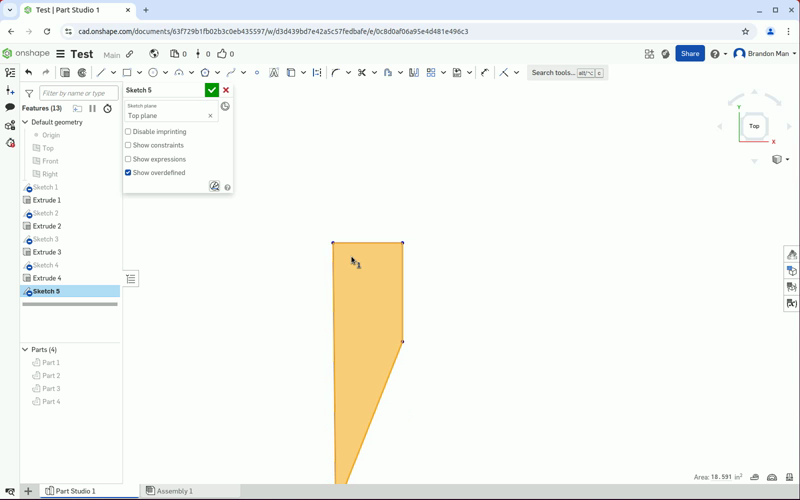
scroll(-6)
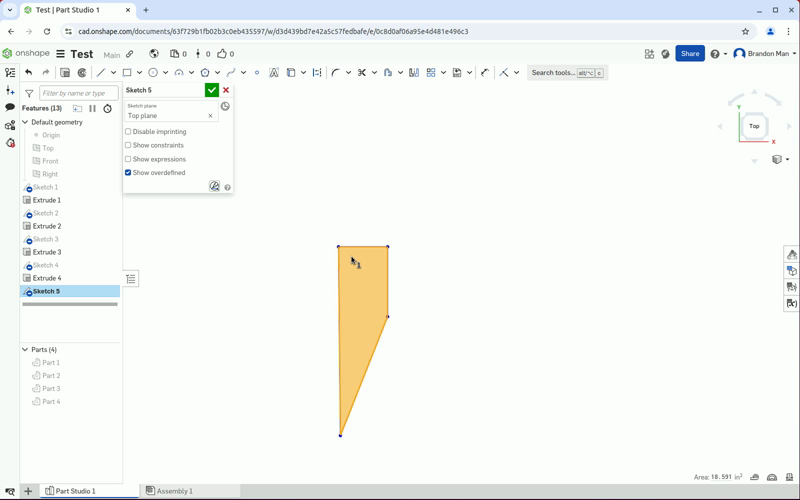
scroll(-6)
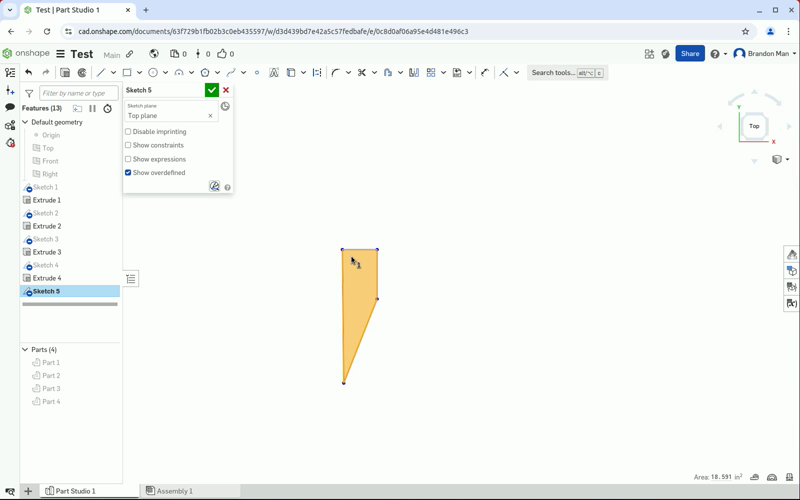
scroll(-6)
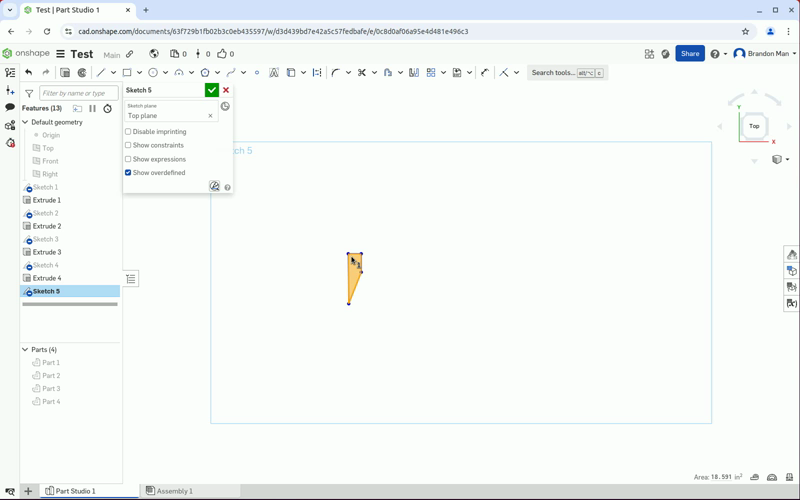
mouse_move(73, 352)
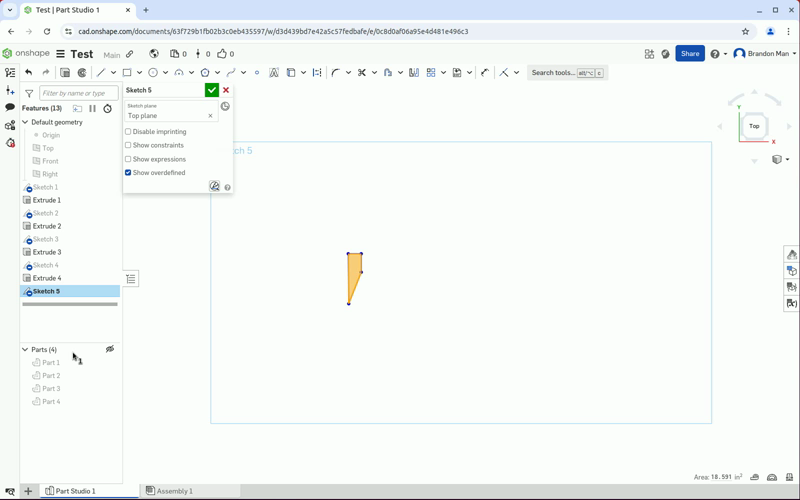
key(shift+y)
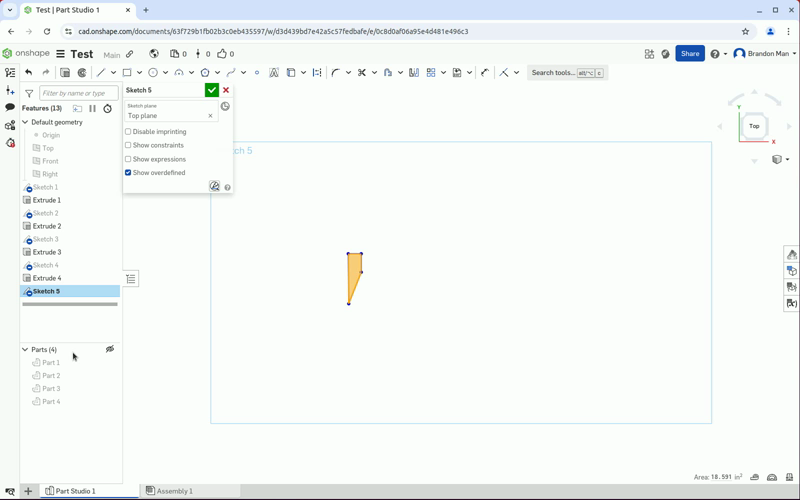
key(shift+e)
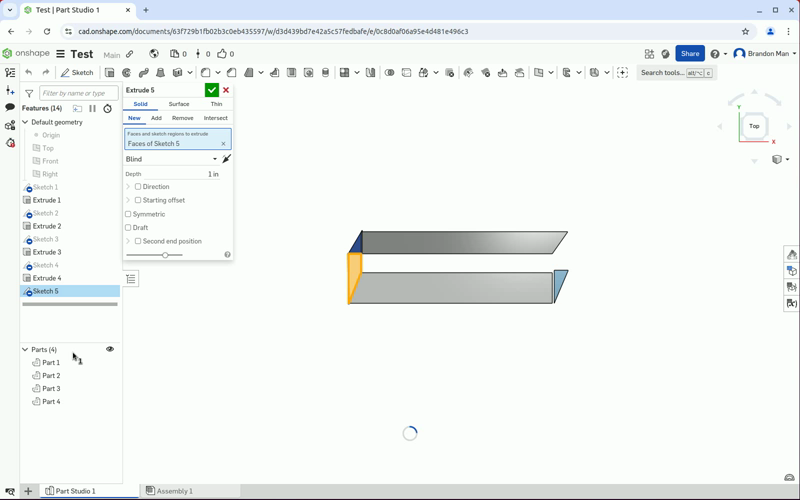
mouse_move(143, 106)
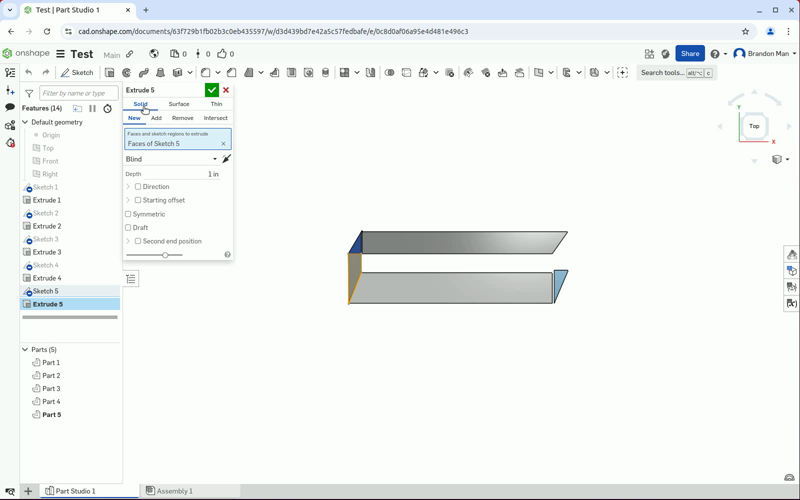
click(143, 106)
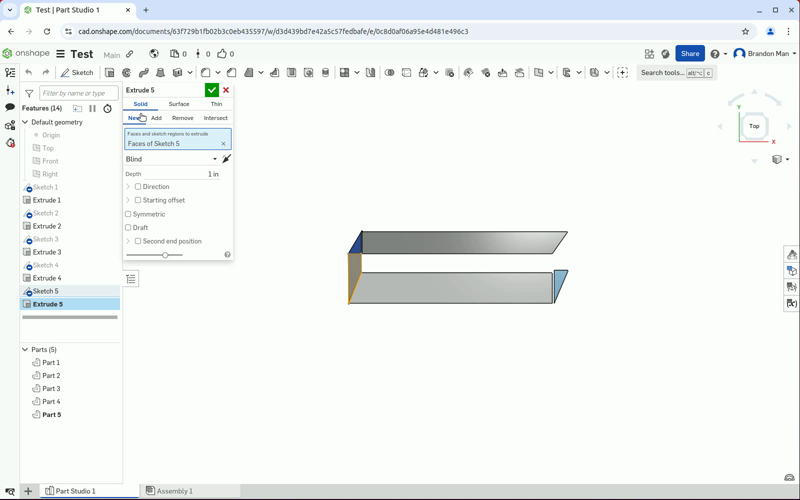
mouse_move(137, 120)
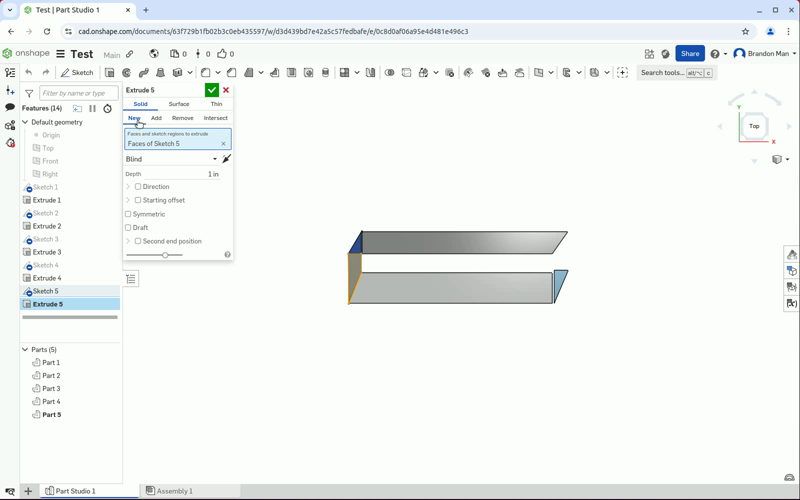
click(137, 120)
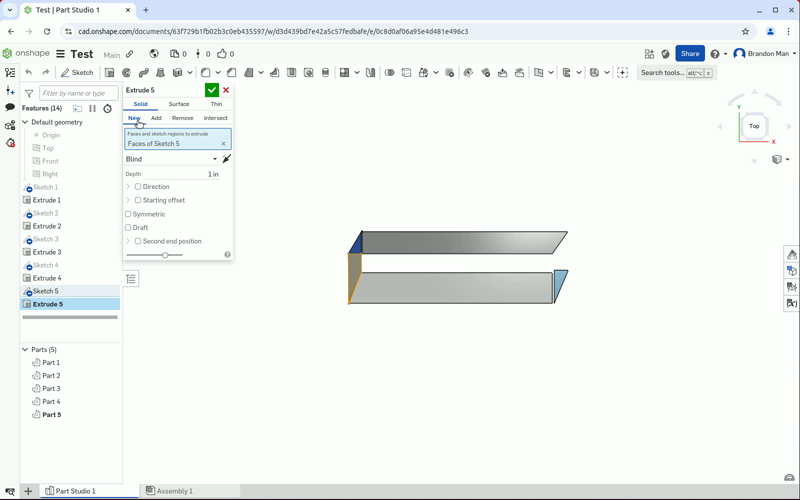
key(tab, 4)
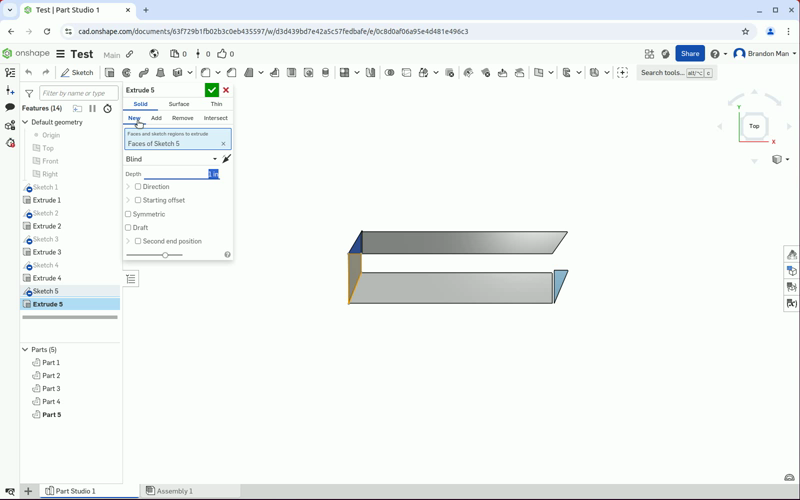
text(8.184)
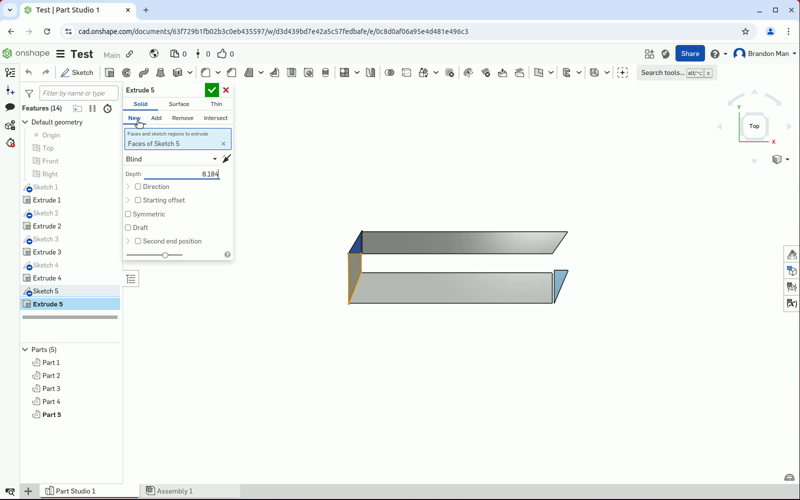
key(enter)
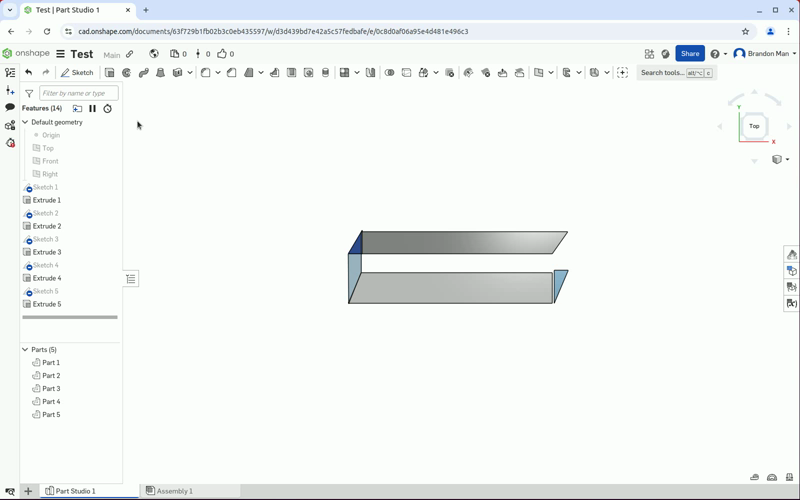
key(shift+h)
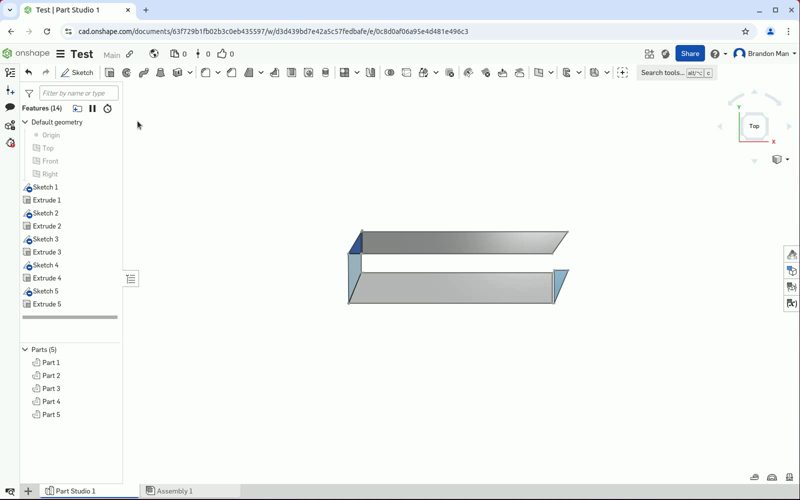
key(shift+h)
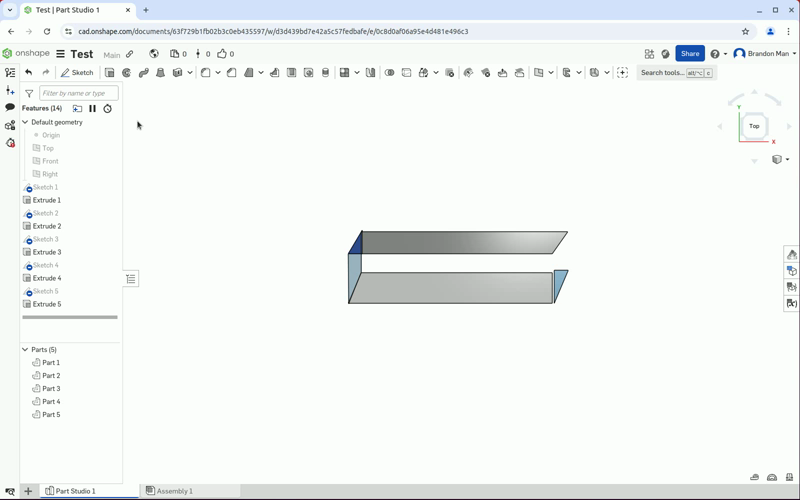
mouse_move(73, 189)
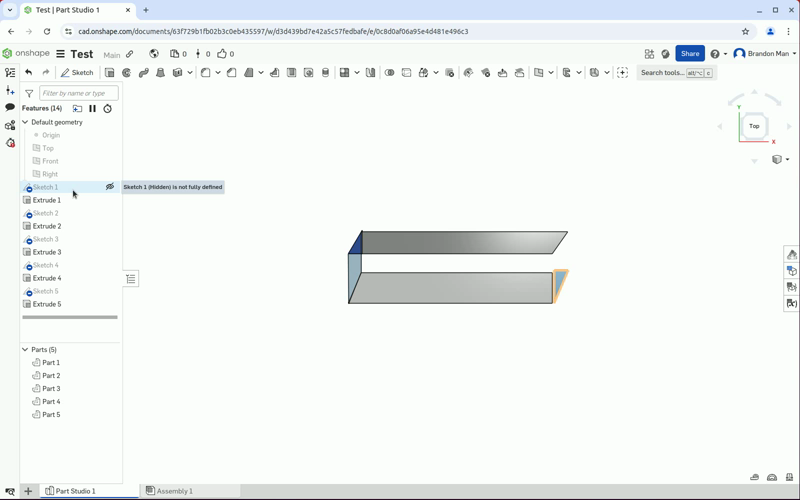
click(73, 189)
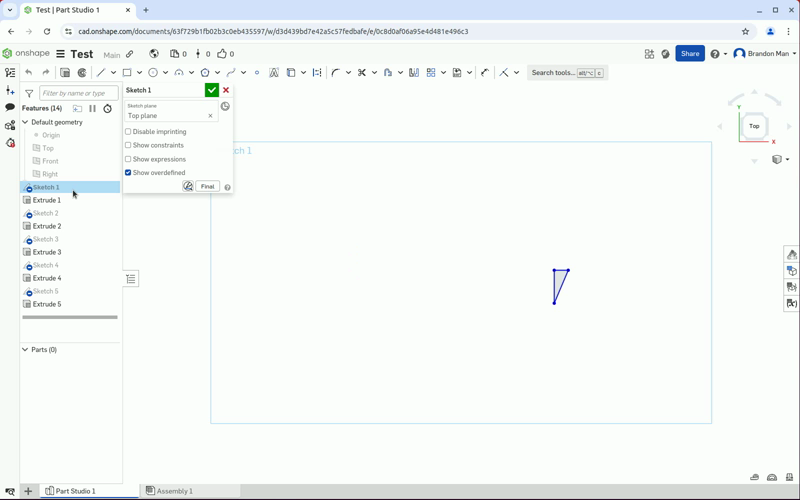
mouse_move(229, 92)
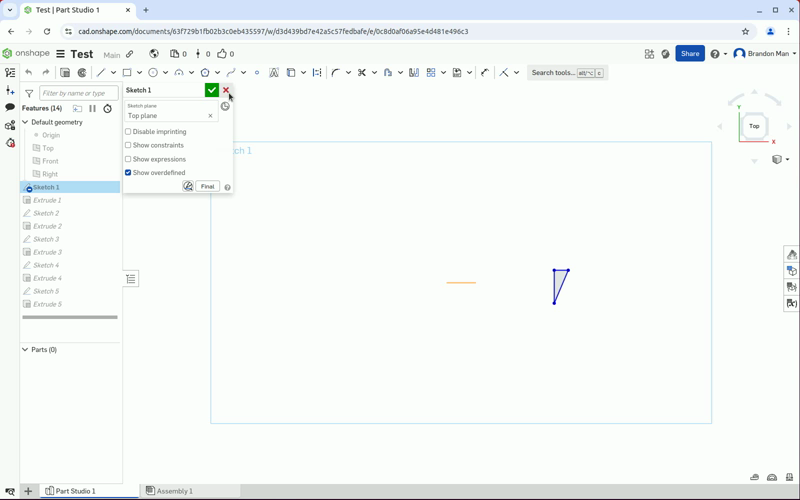
click(229, 92)
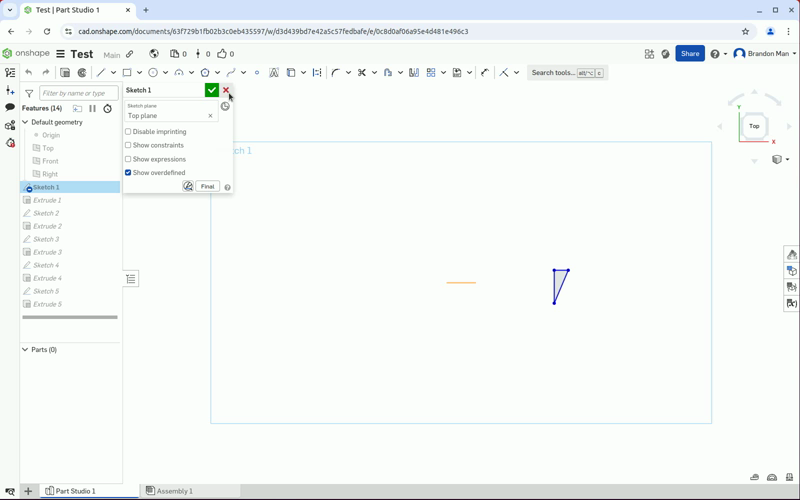
key(shift+s)
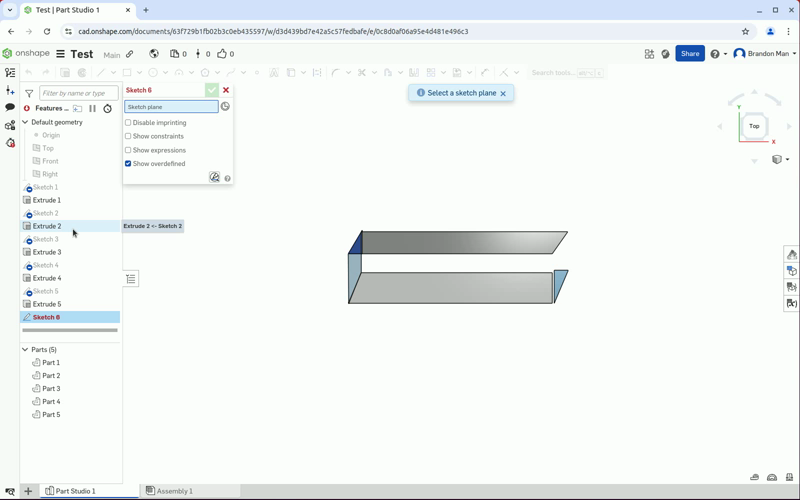
scroll(3)
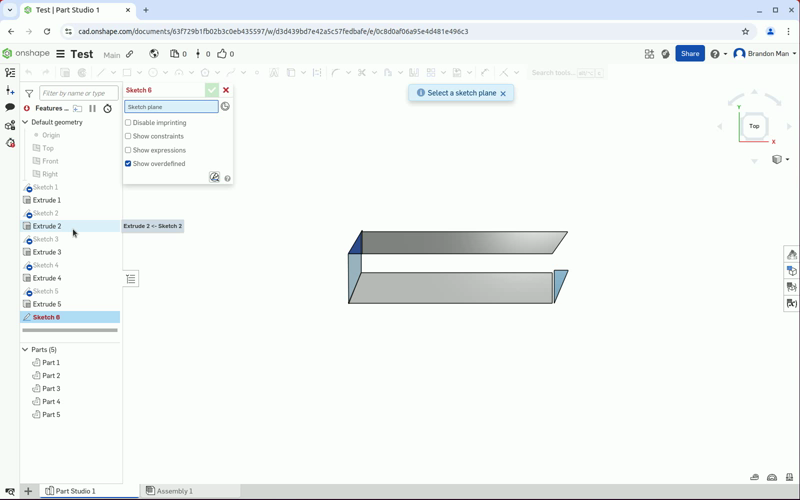
mouse_move(73, 150)
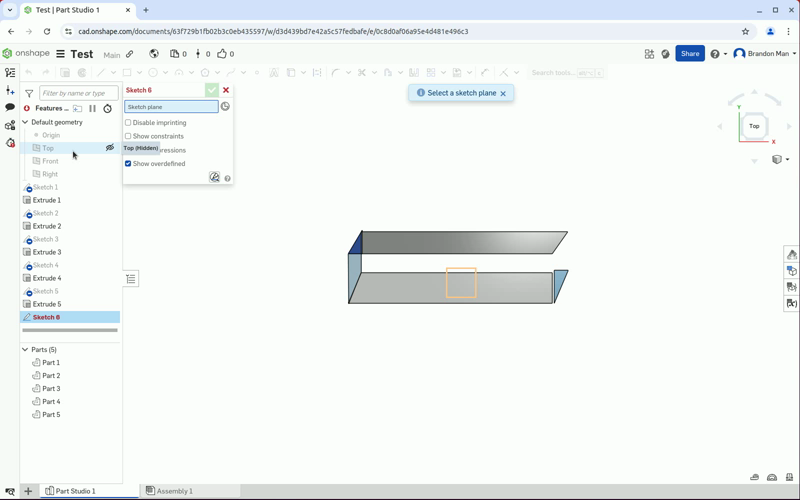
click(73, 150)
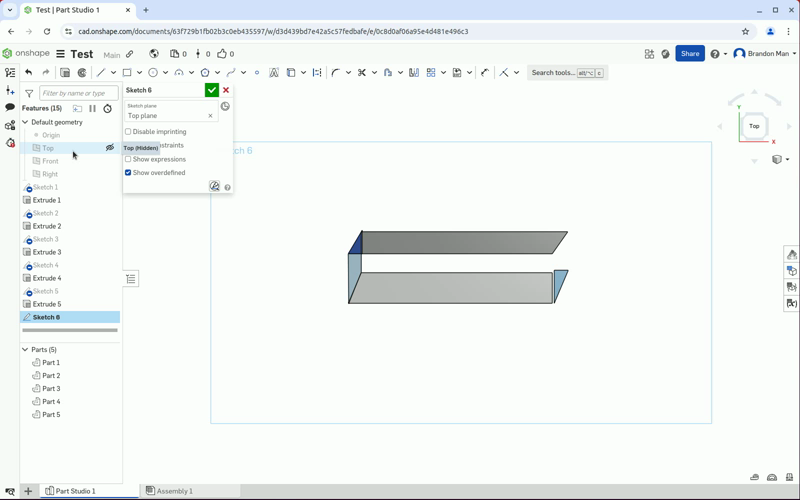
mouse_move(73, 352)
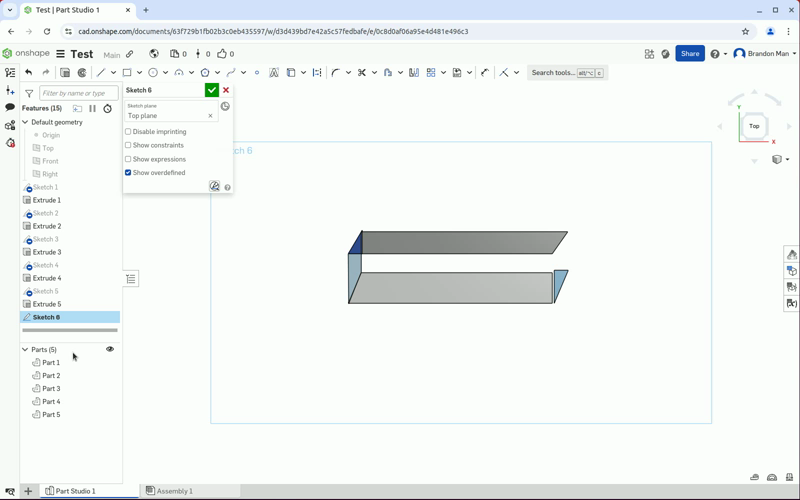
key(y)
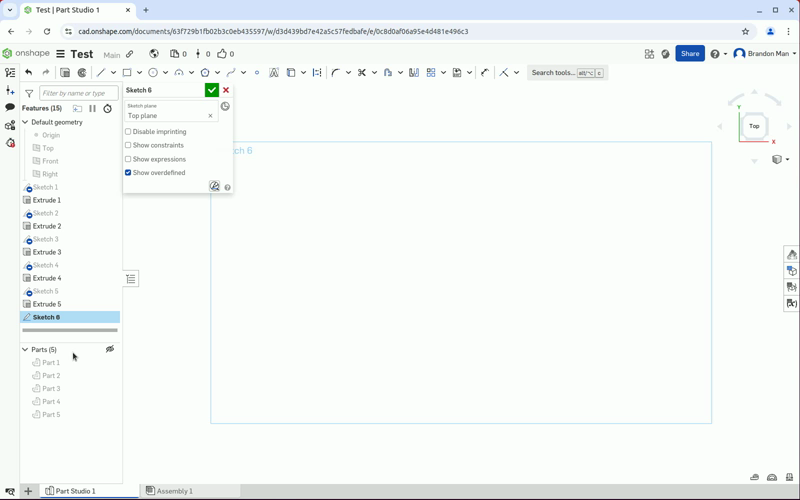
key(l)
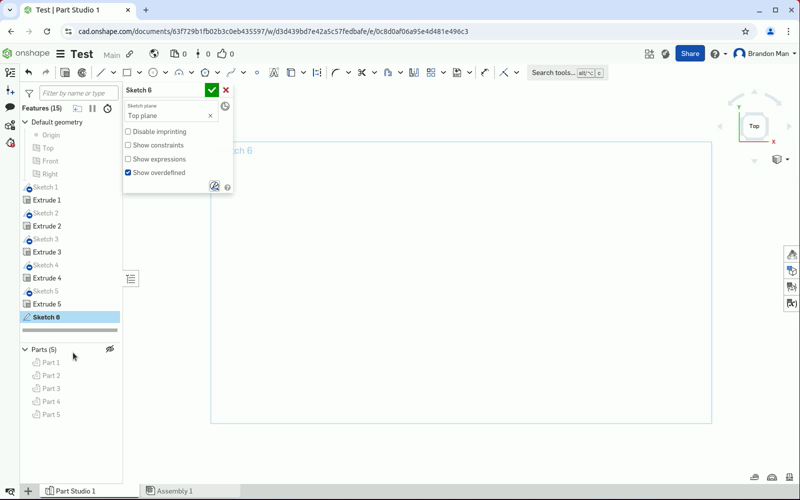
key_down(shift)
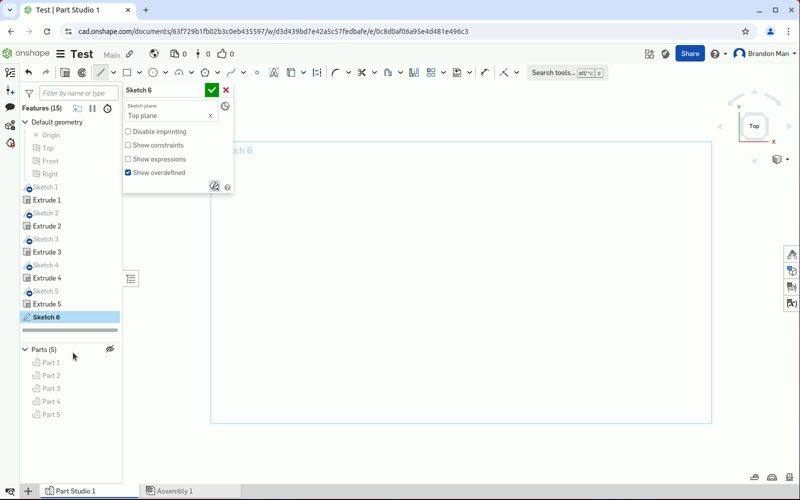
mouse_move(361, 272)
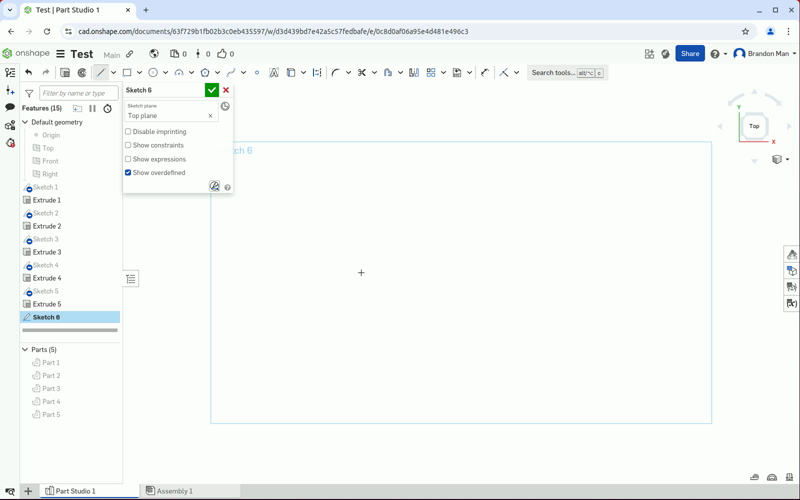
click(361, 272)
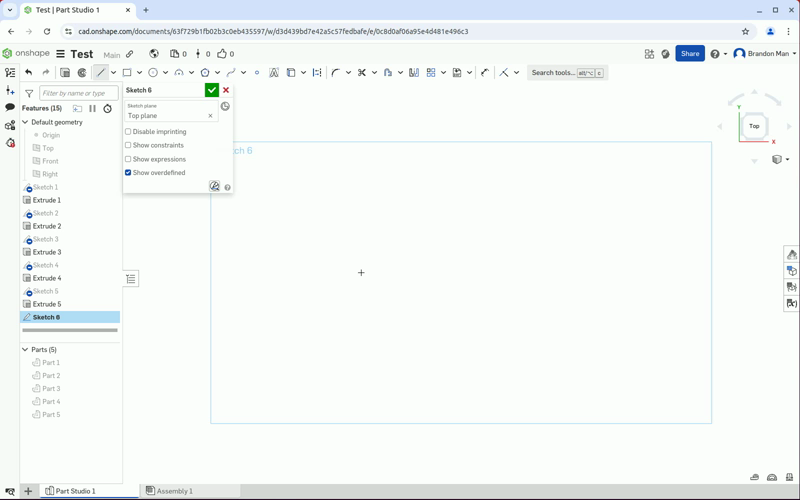
key_up(shift)
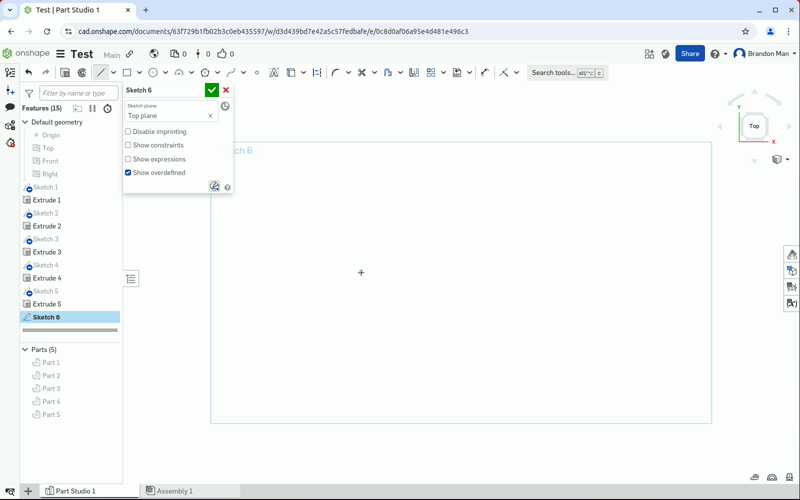
key_down(shift)
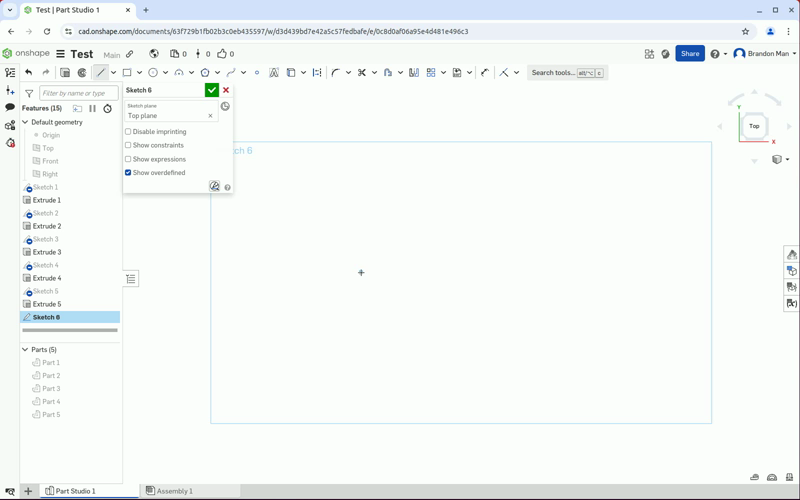
mouse_move(391, 272)
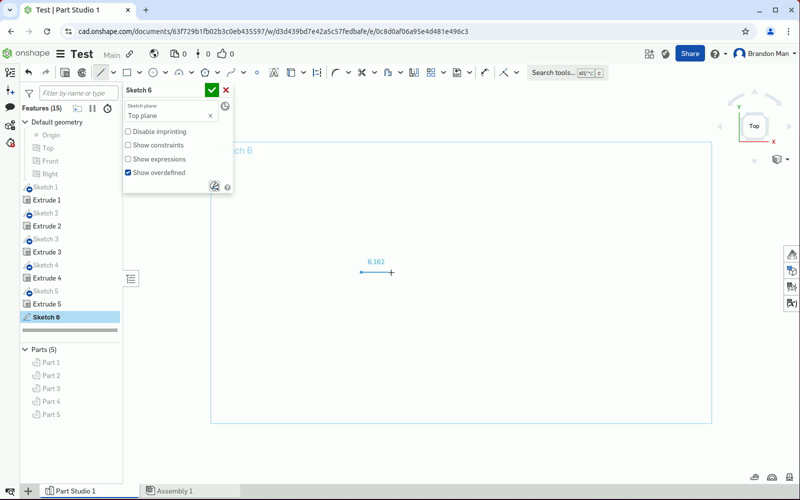
mouse_move(365, 272)
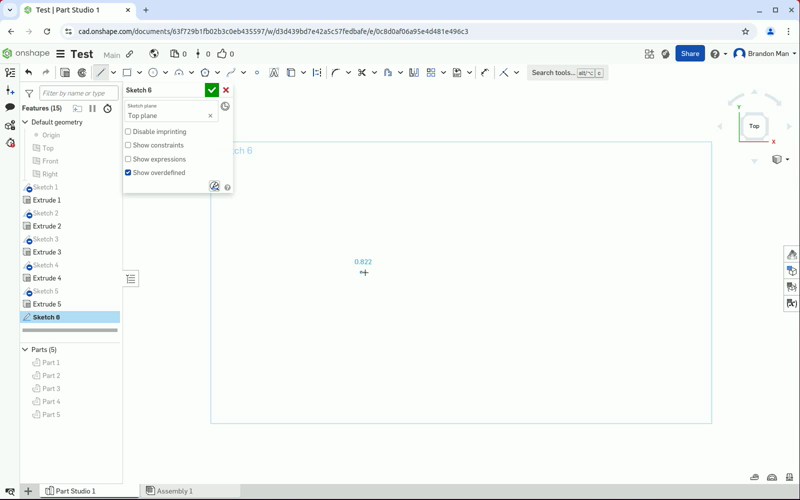
scroll(6)
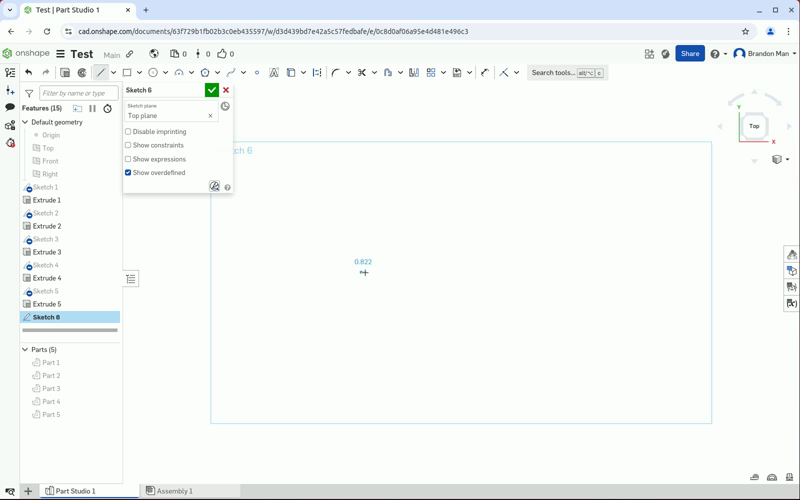
scroll(6)
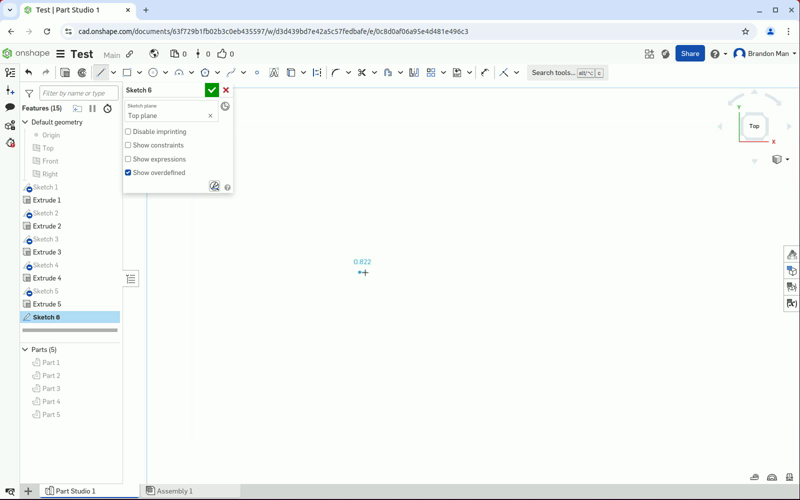
scroll(6)
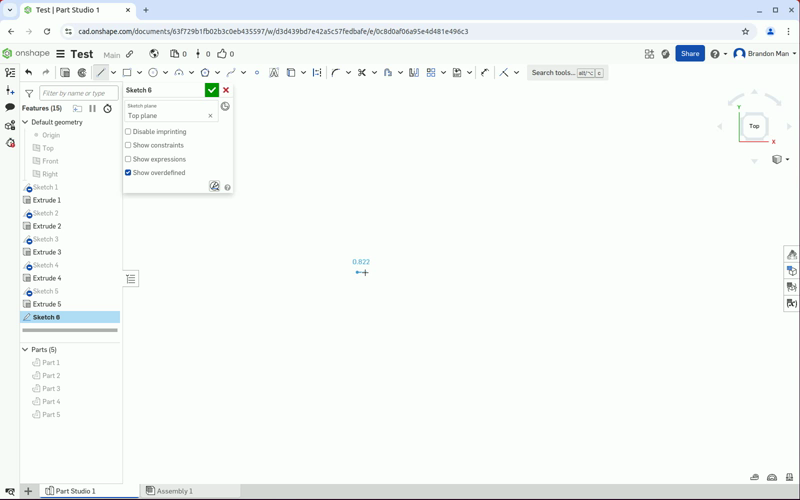
scroll(6)
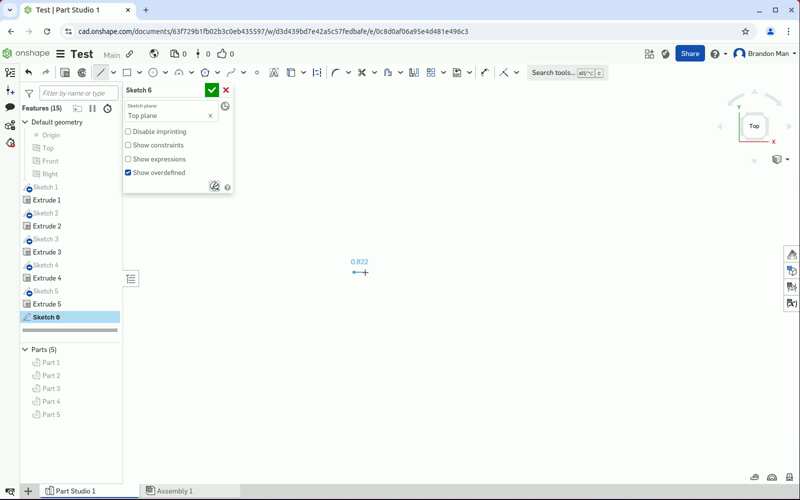
scroll(6)
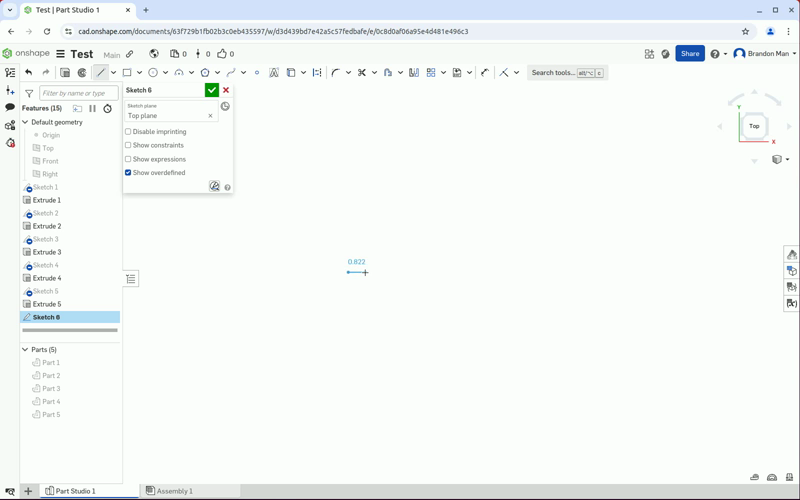
scroll(6)
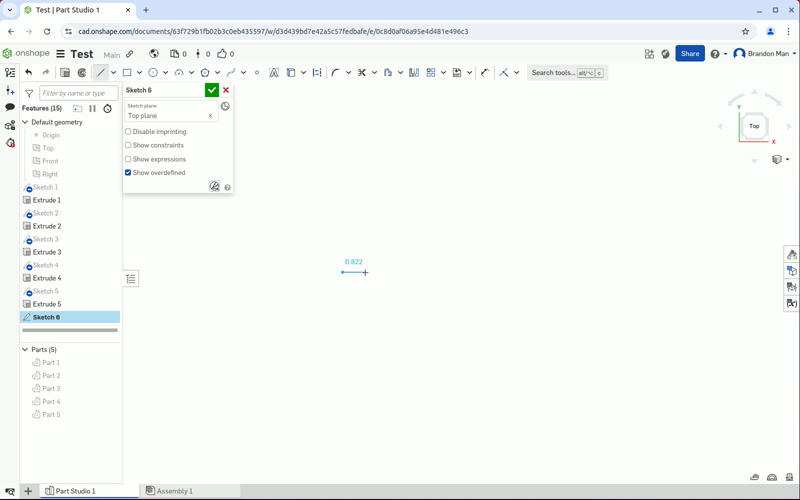
scroll(6)
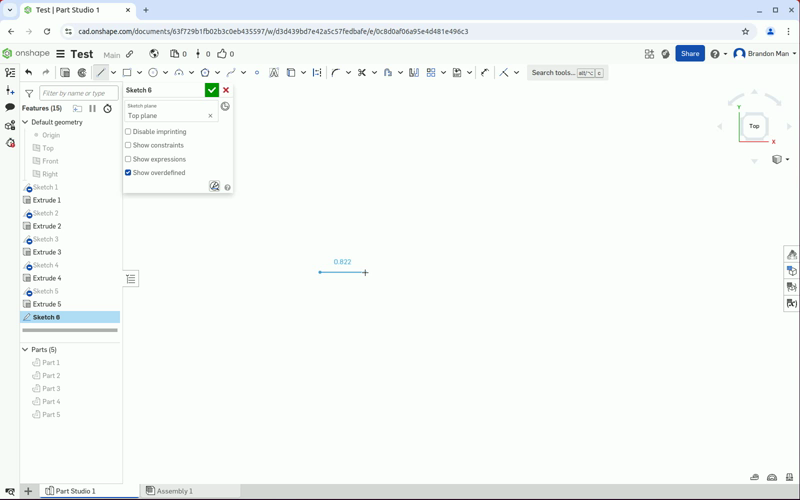
click(365, 272)
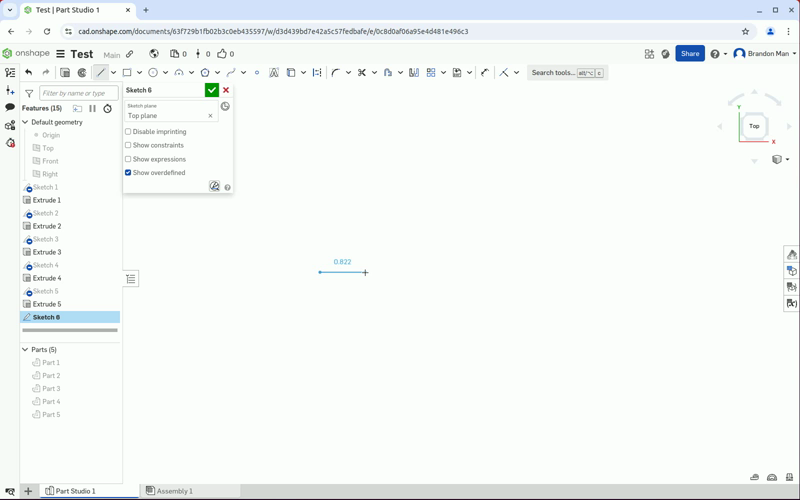
scroll(-6)
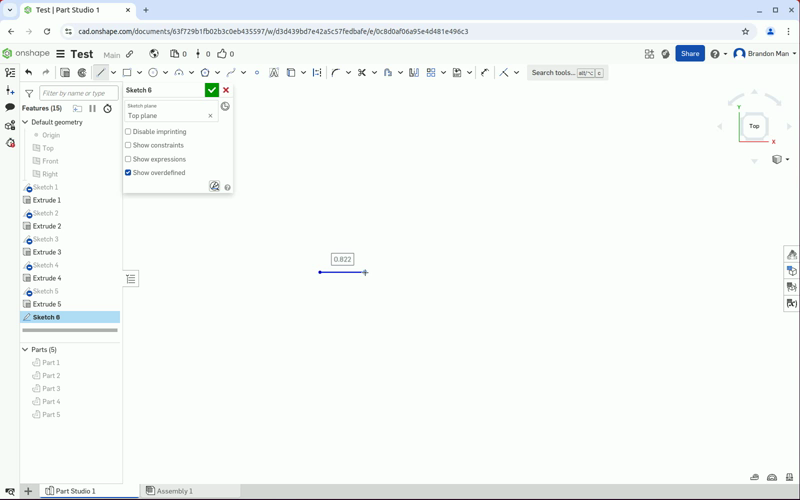
scroll(-6)
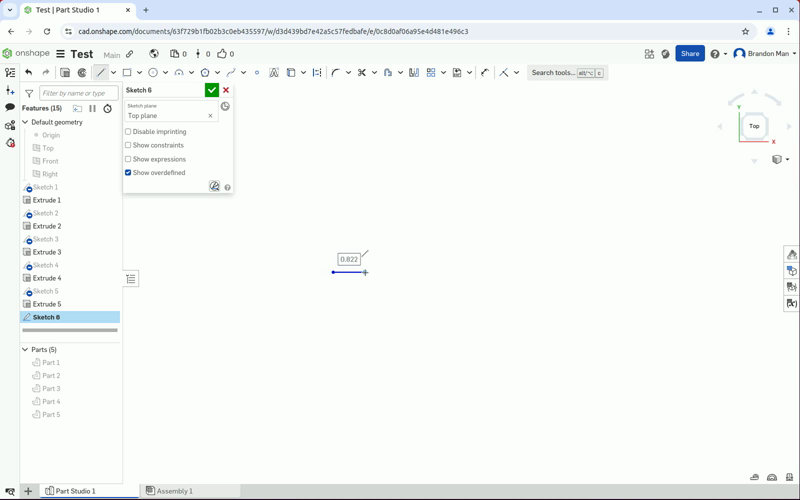
scroll(-6)
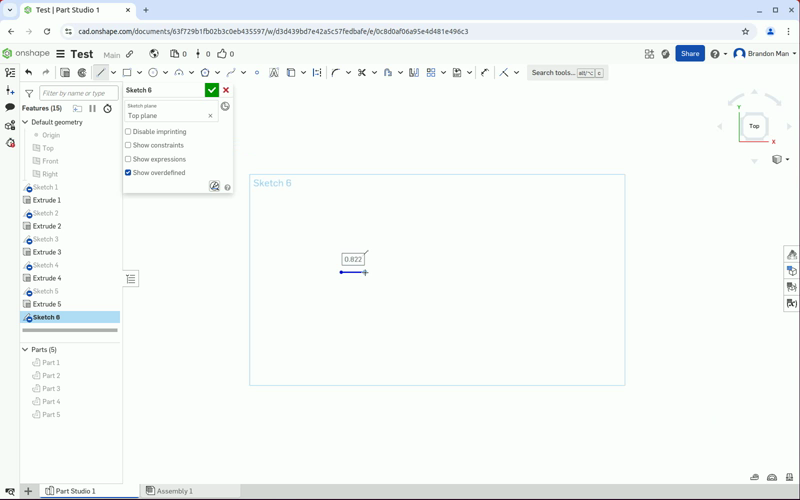
scroll(-6)
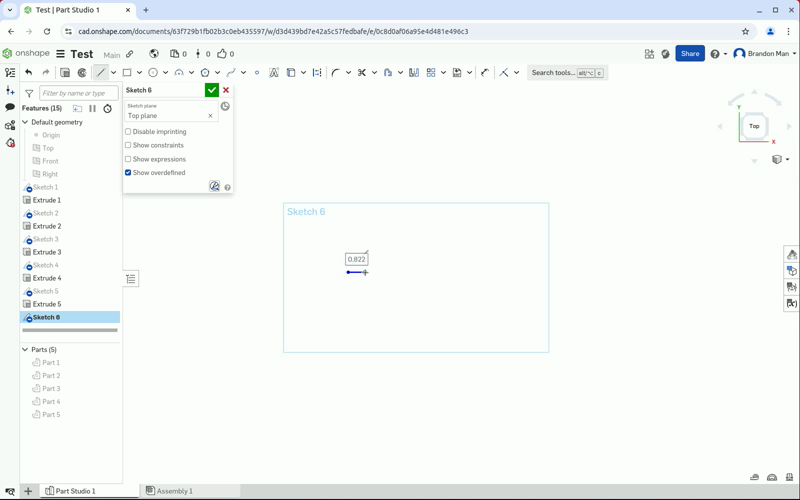
scroll(-6)
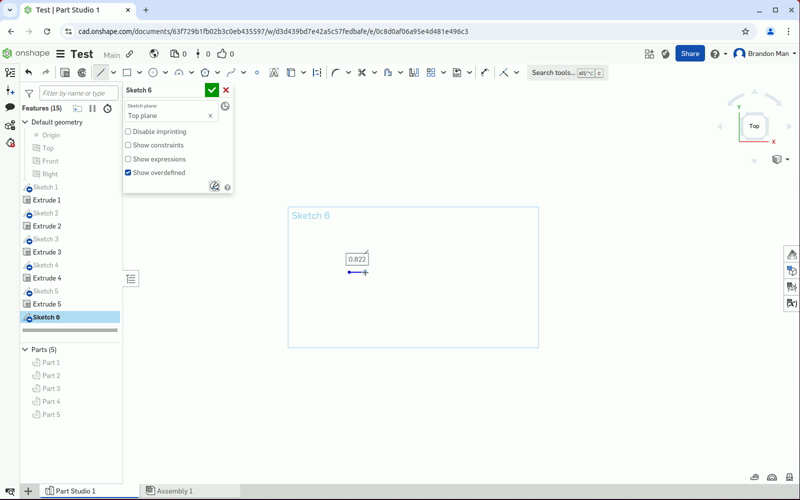
scroll(-6)
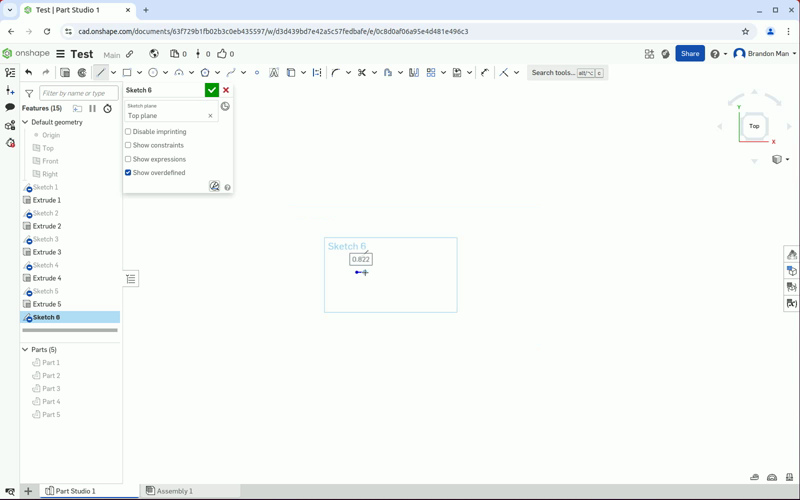
scroll(-6)
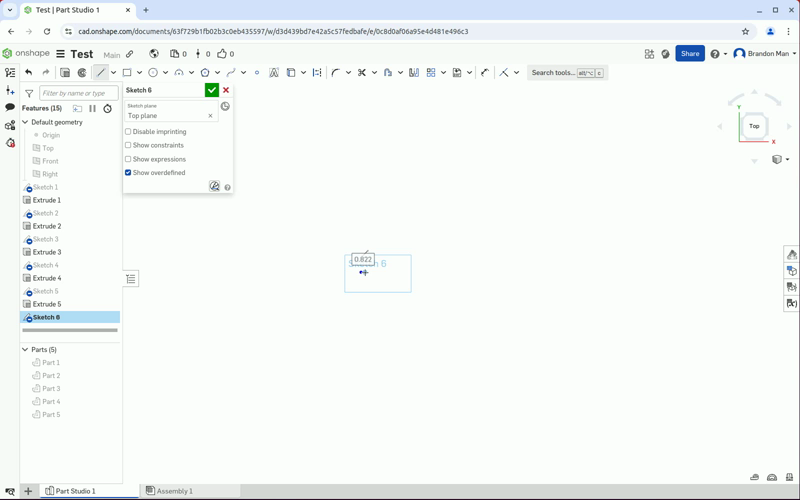
key_up(shift)
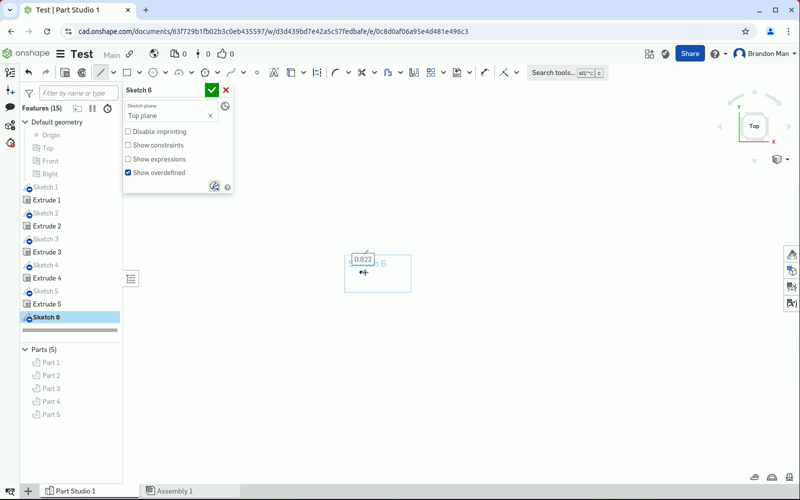
key_down(shift)
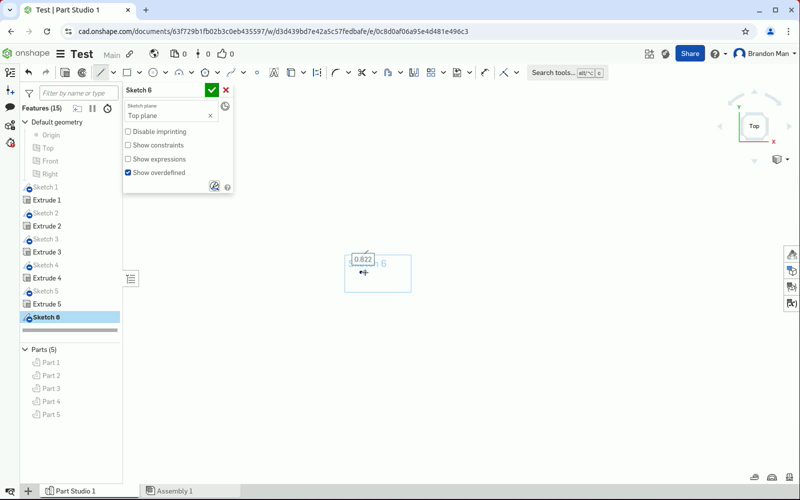
mouse_move(553, 272)
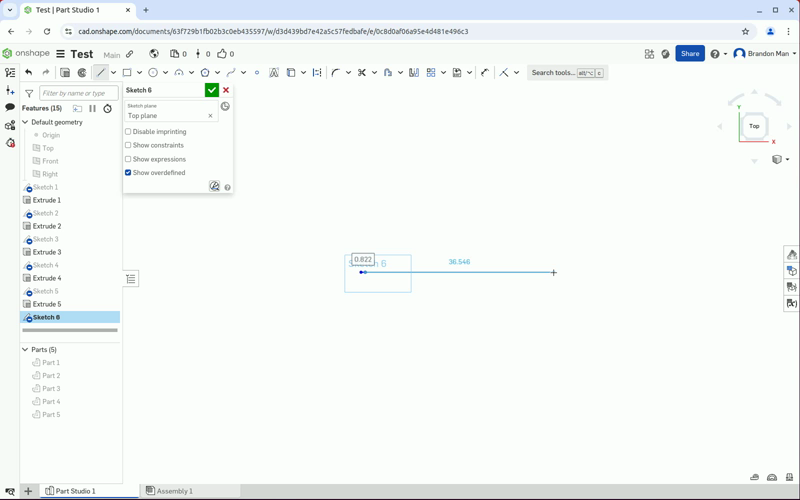
click(553, 272)
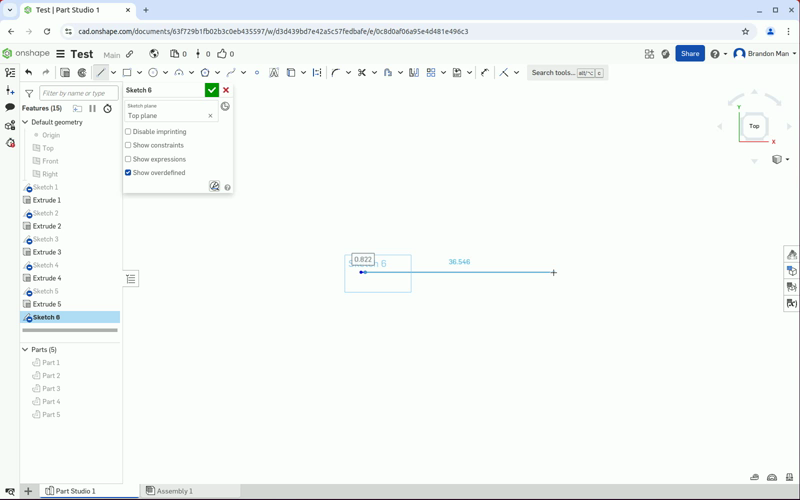
key_up(shift)
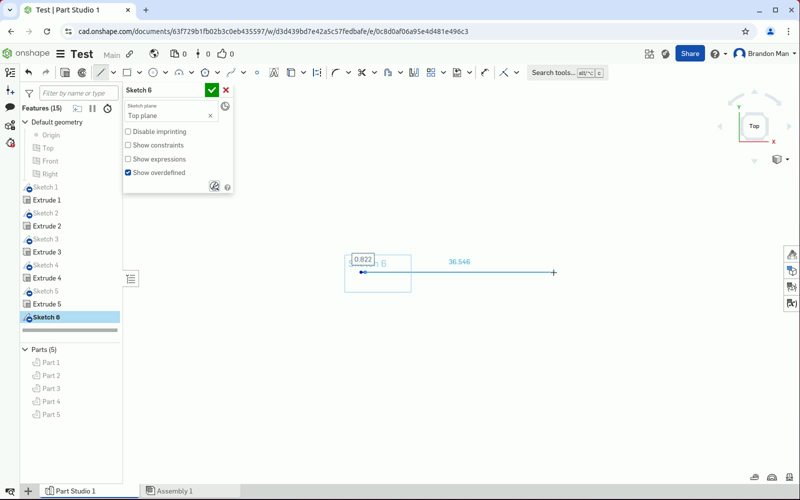
key_down(shift)
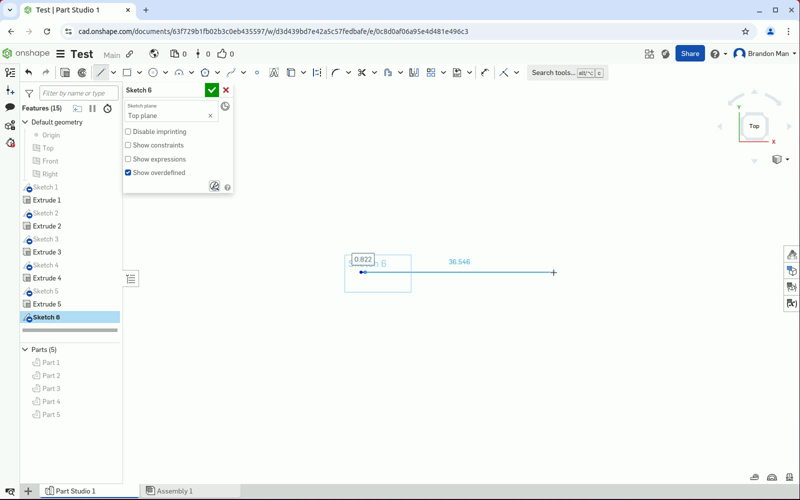
mouse_move(583, 272)
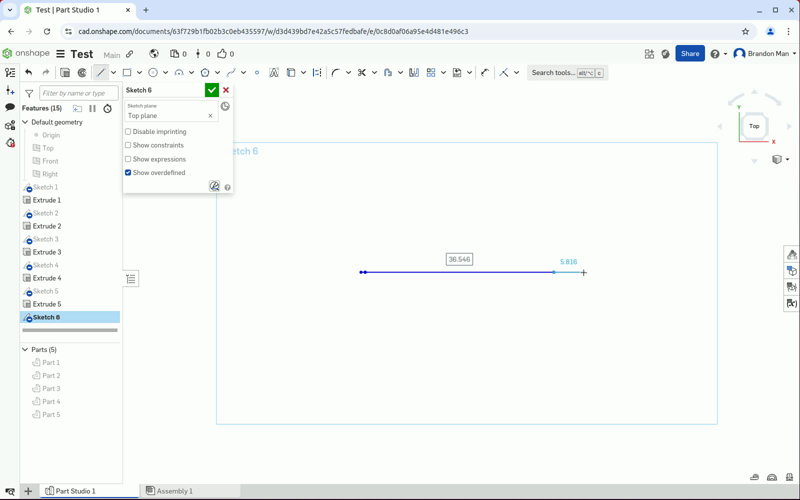
mouse_move(553, 254)
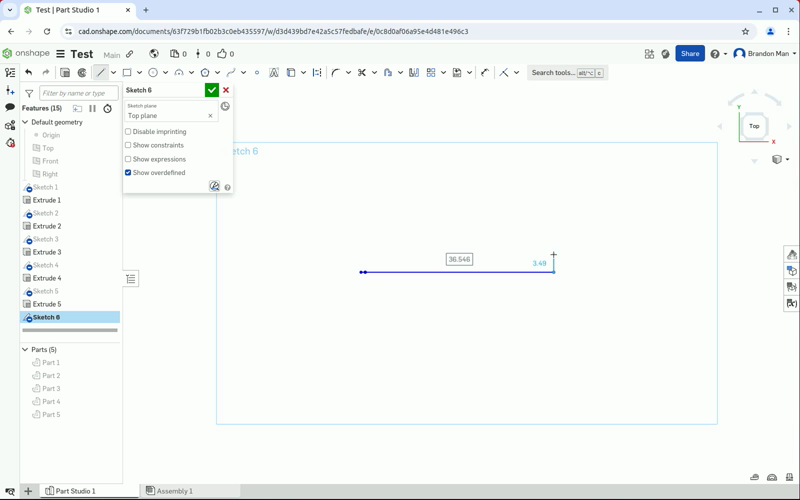
click(553, 254)
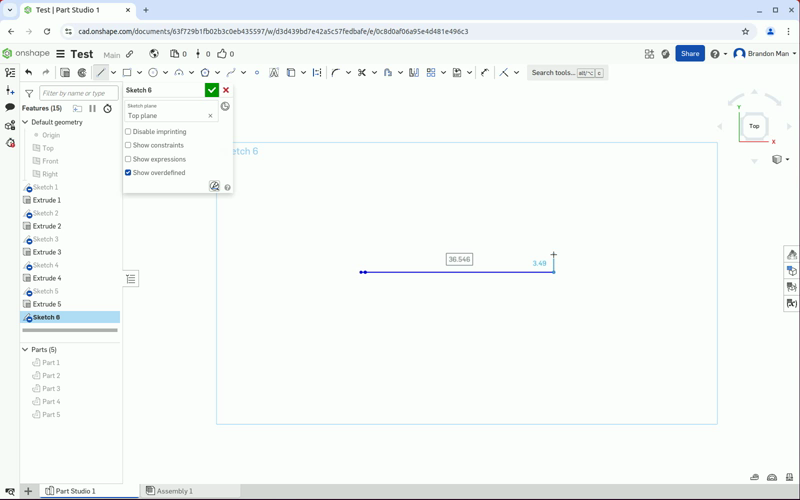
key_up(shift)
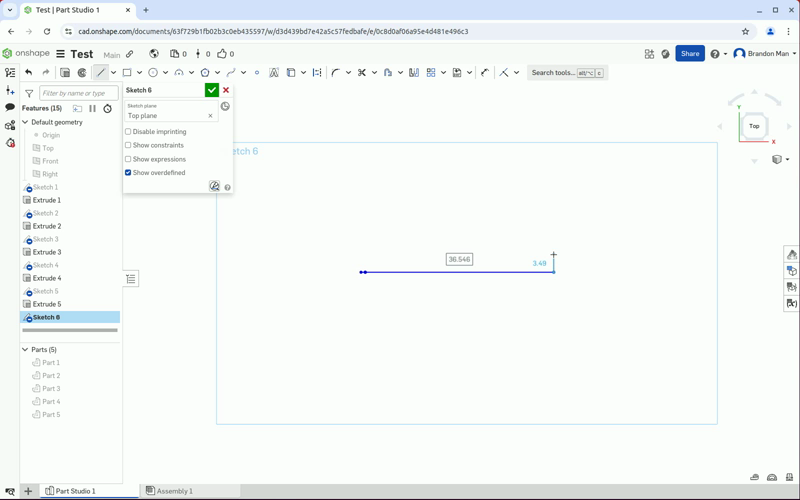
key_down(shift)
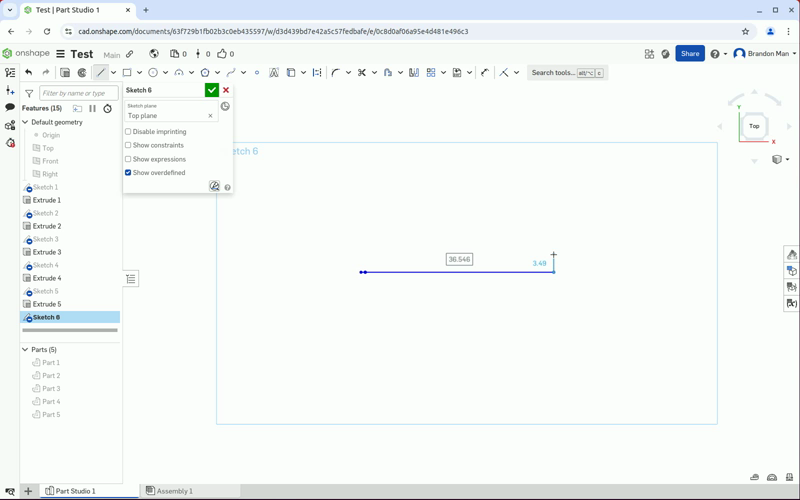
mouse_move(361, 254)
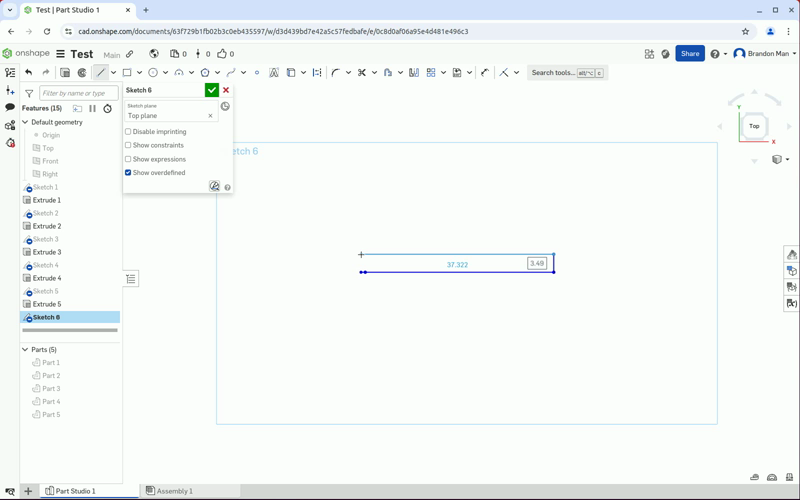
click(361, 254)
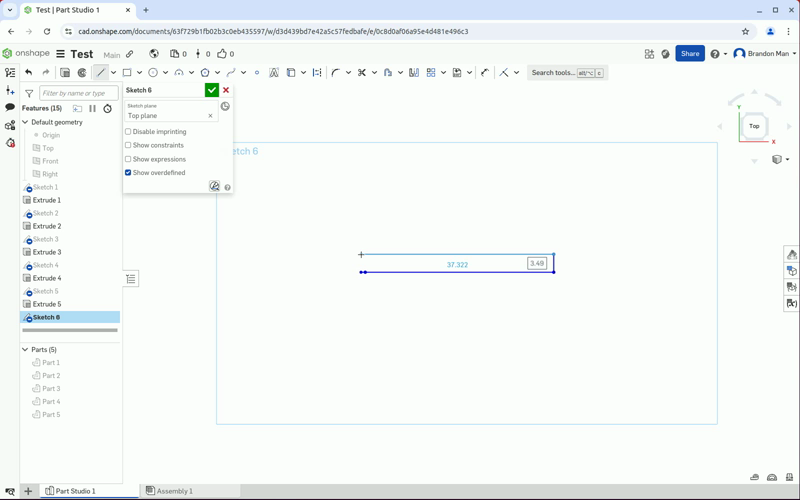
key_up(shift)
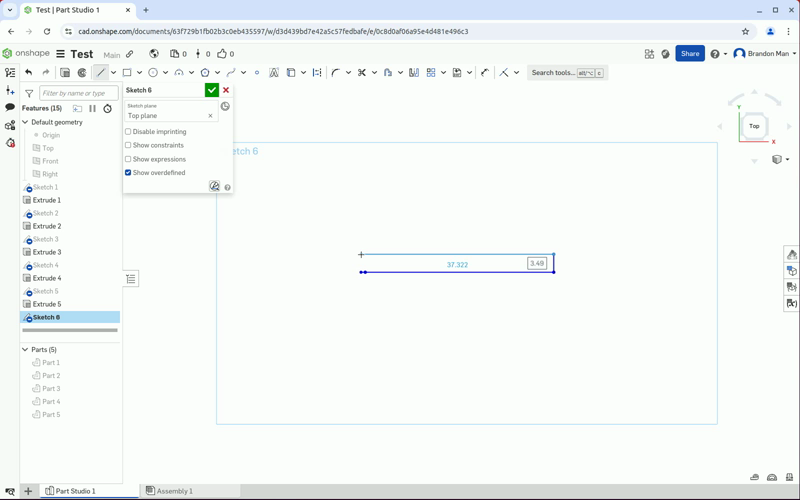
mouse_move(391, 254)
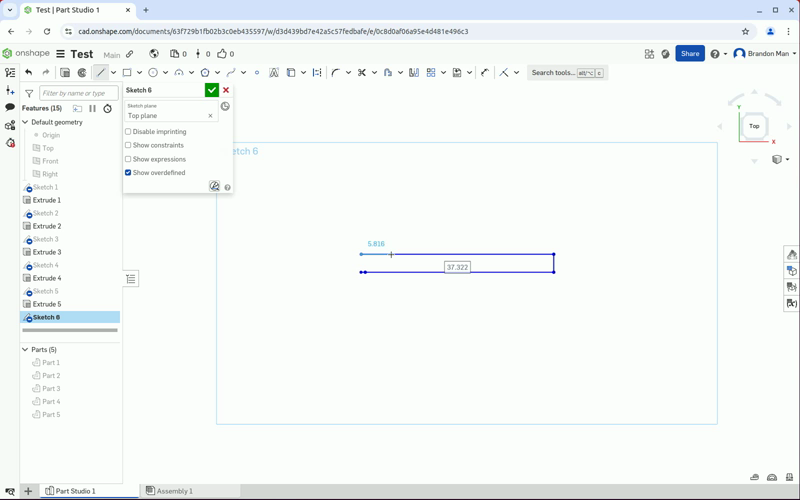
key_down(shift)
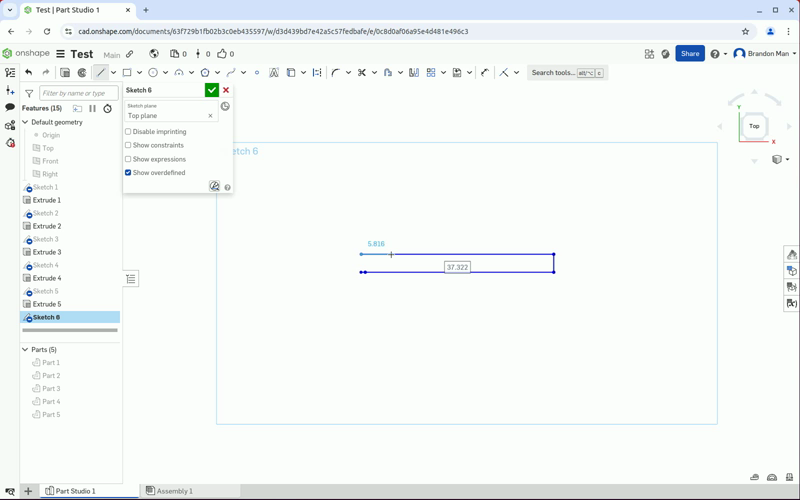
mouse_move(361, 272)
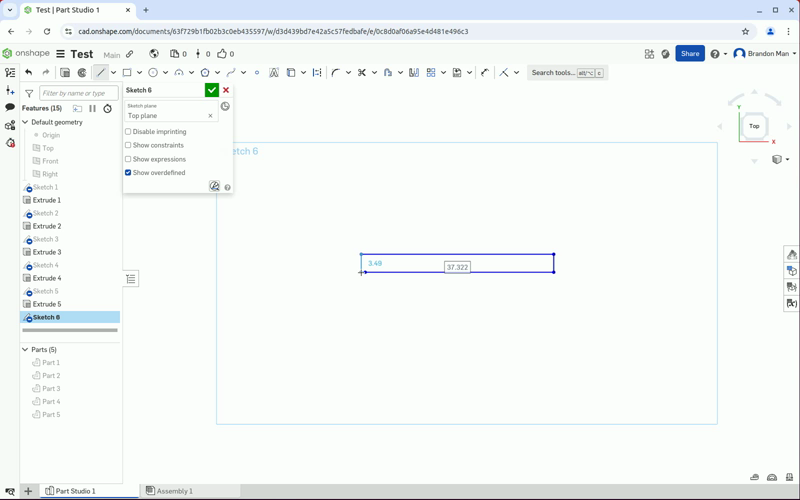
scroll(6)
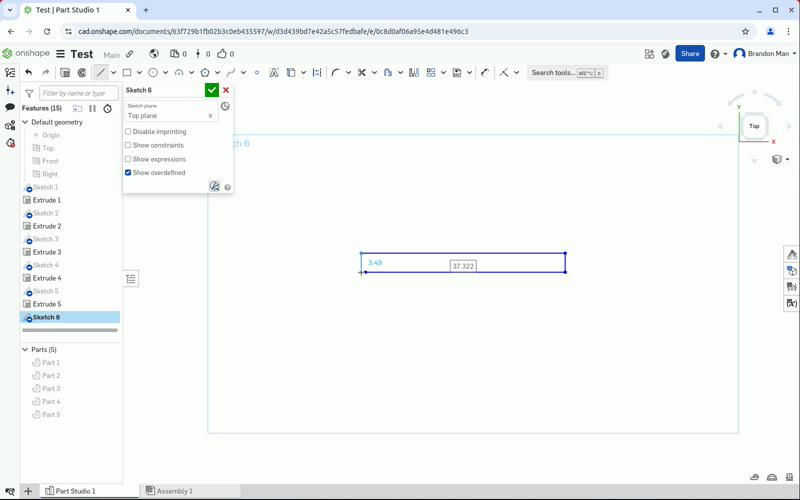
scroll(6)
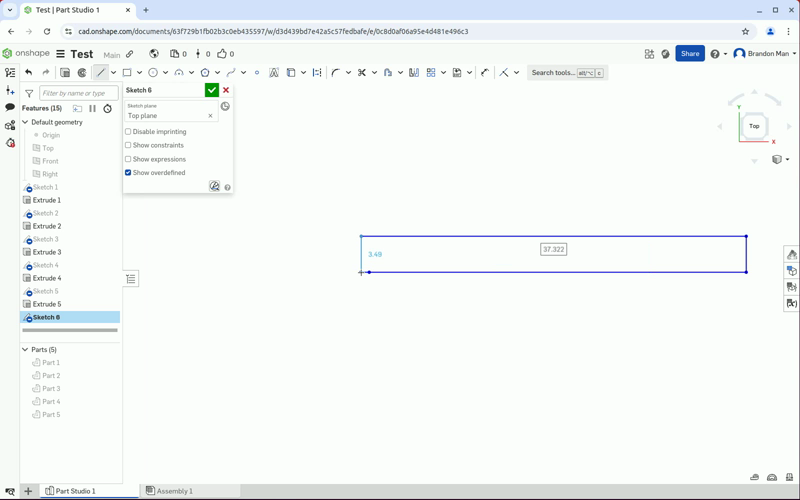
scroll(6)
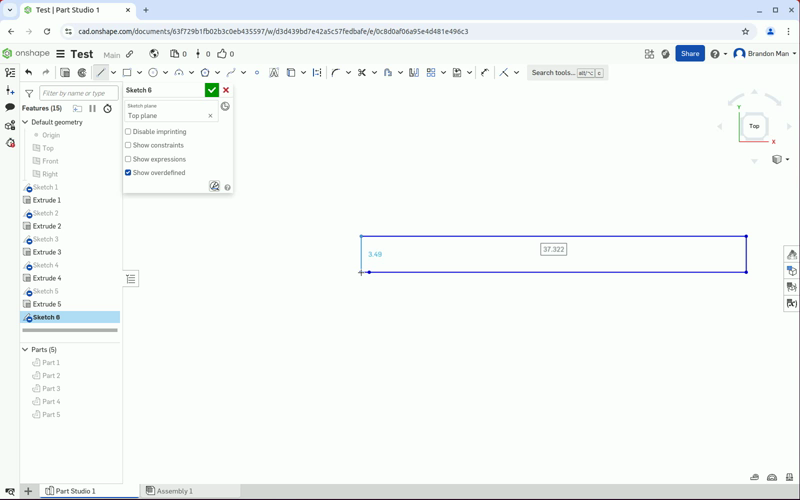
scroll(6)
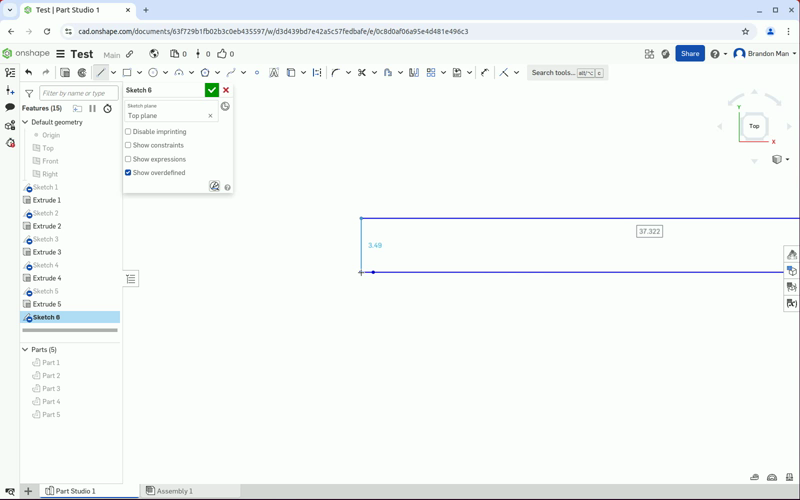
scroll(6)
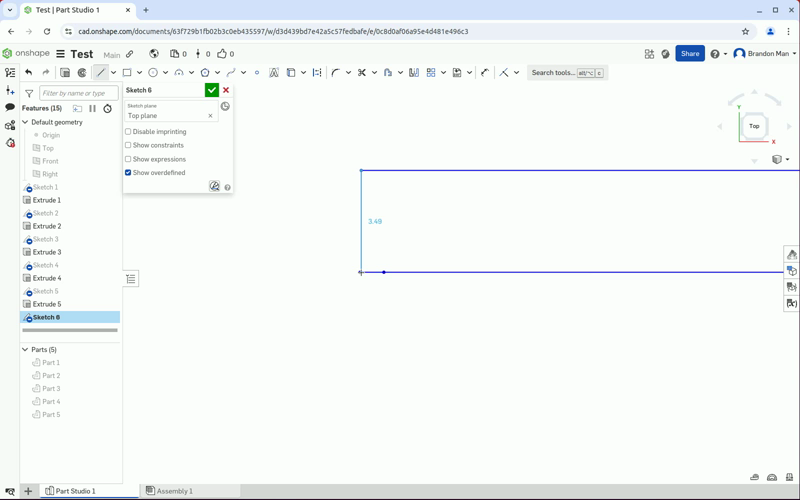
scroll(6)
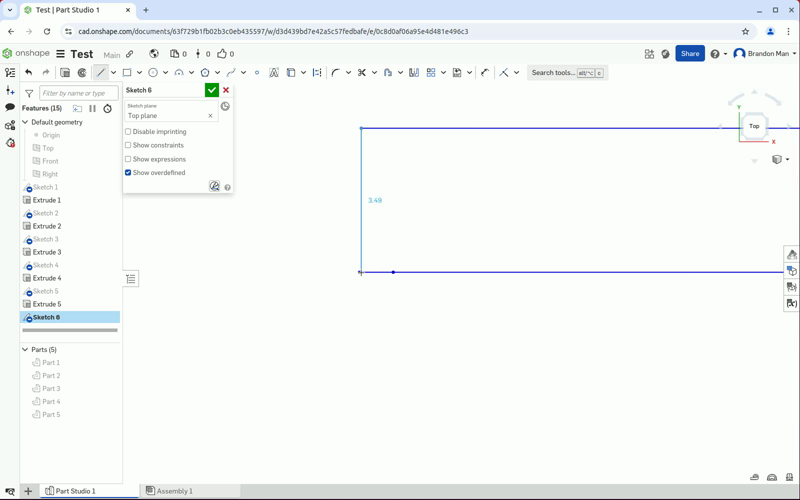
scroll(6)
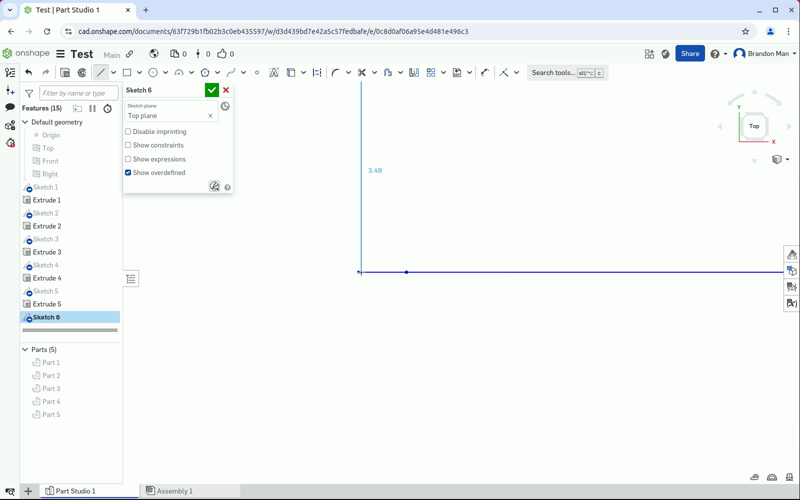
key_up(shift)
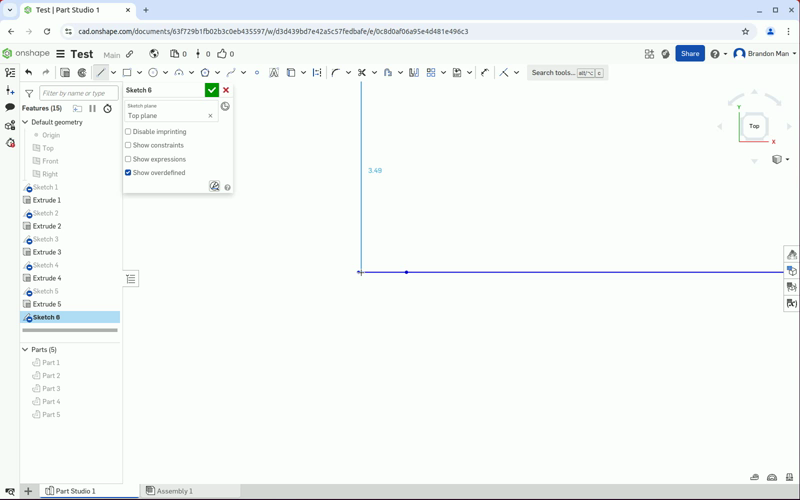
click(361, 272)
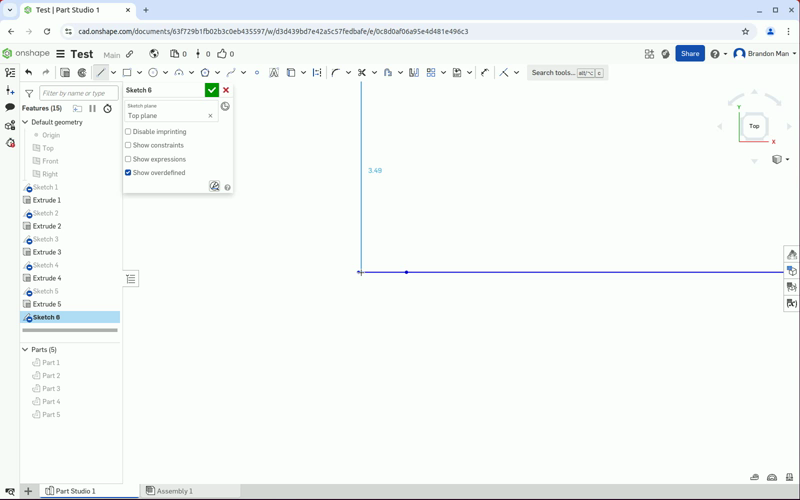
scroll(-6)
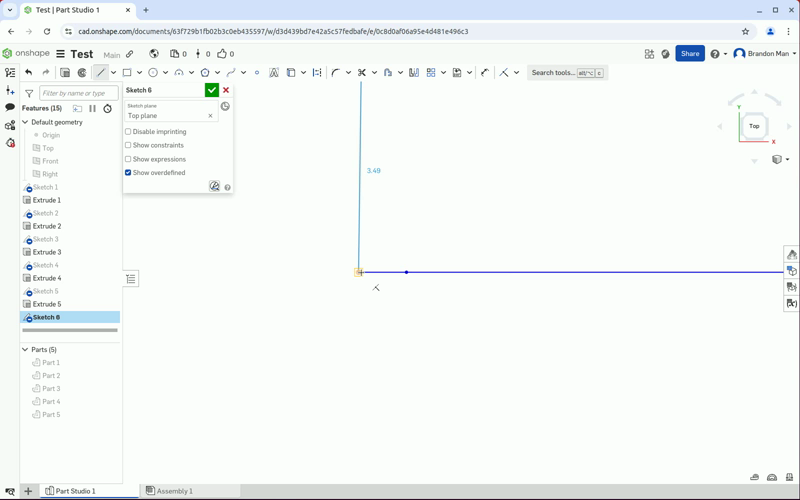
scroll(-6)
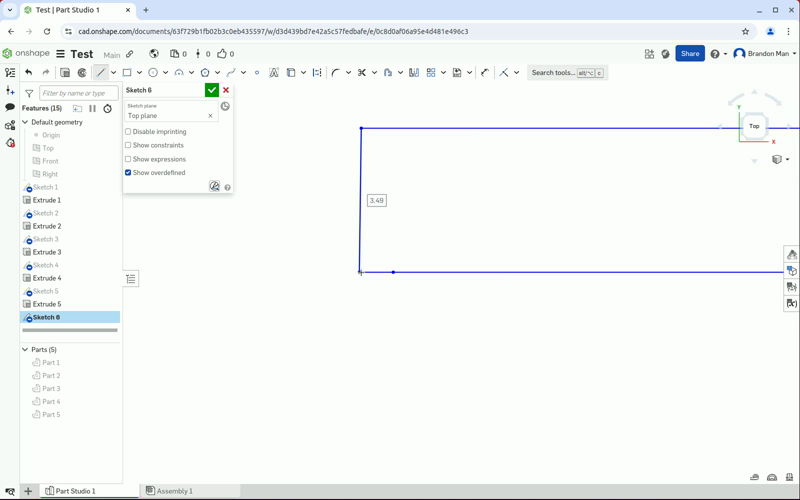
scroll(-6)
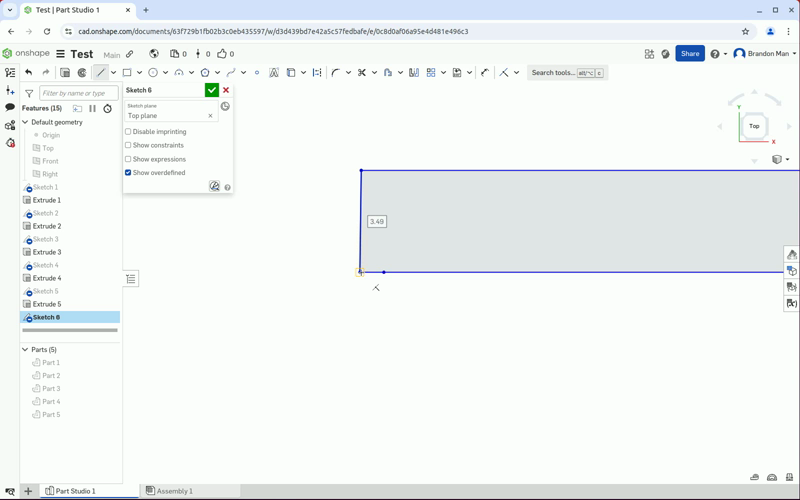
scroll(-6)
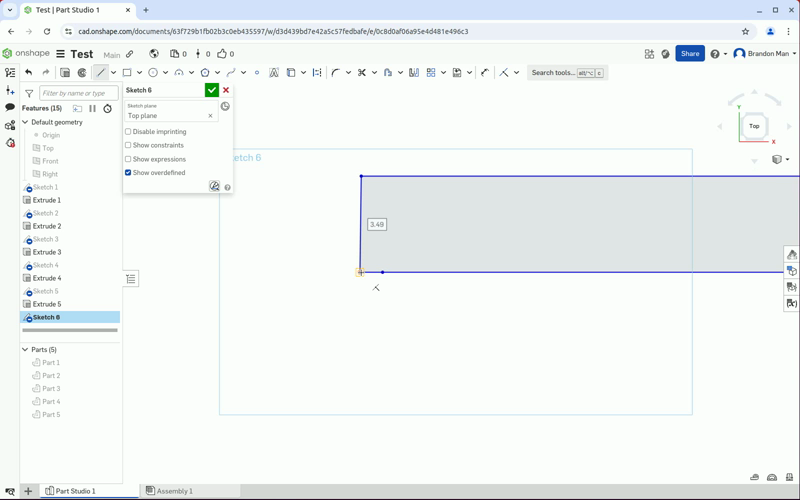
scroll(-6)
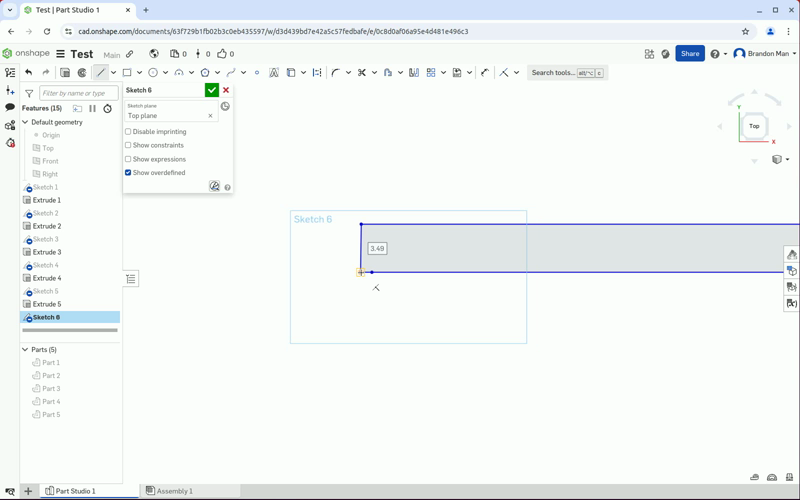
scroll(-6)
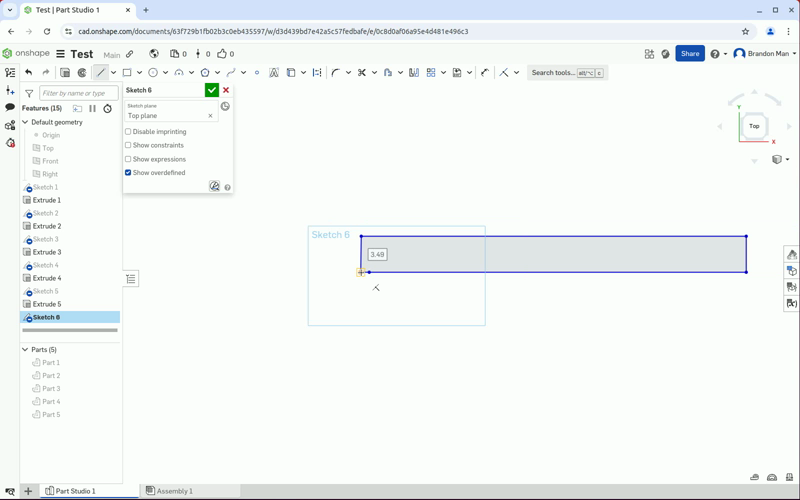
scroll(-6)
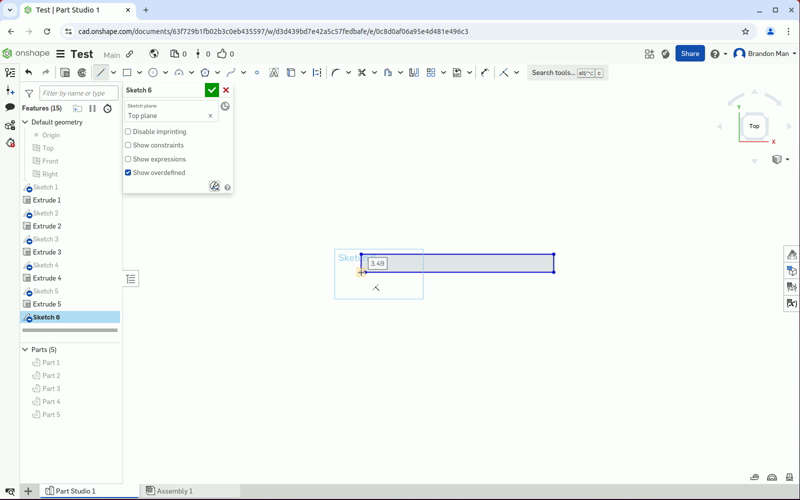
key(esc)
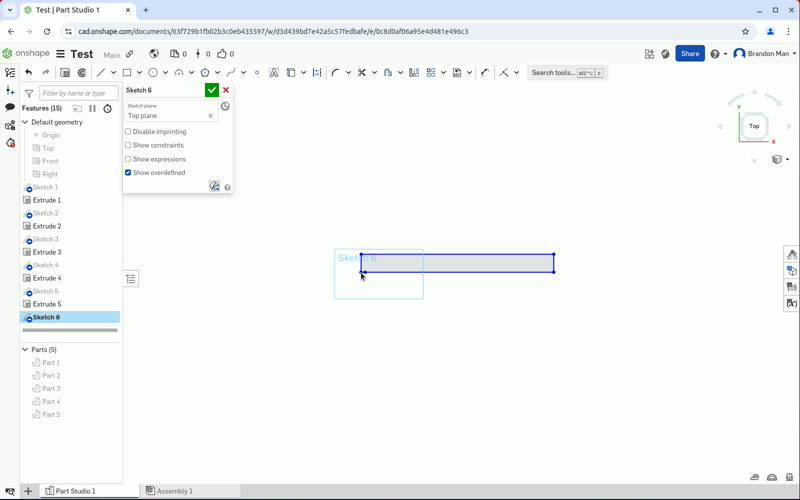
mouse_move(403, 267)
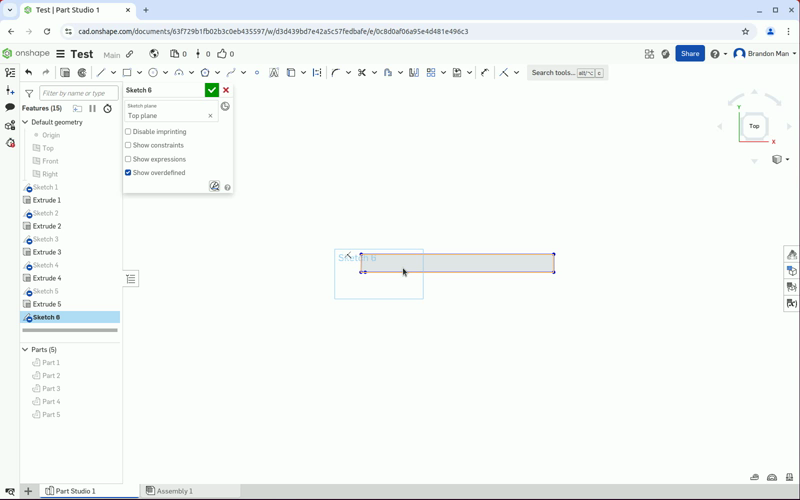
click(403, 267)
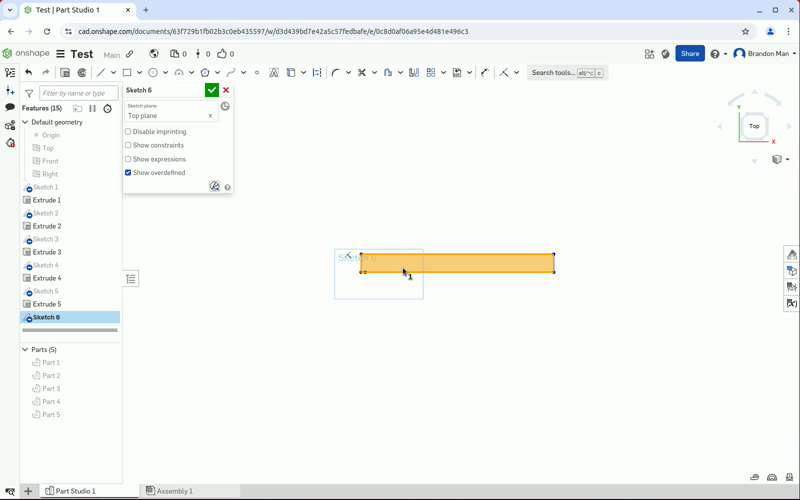
mouse_move(73, 352)
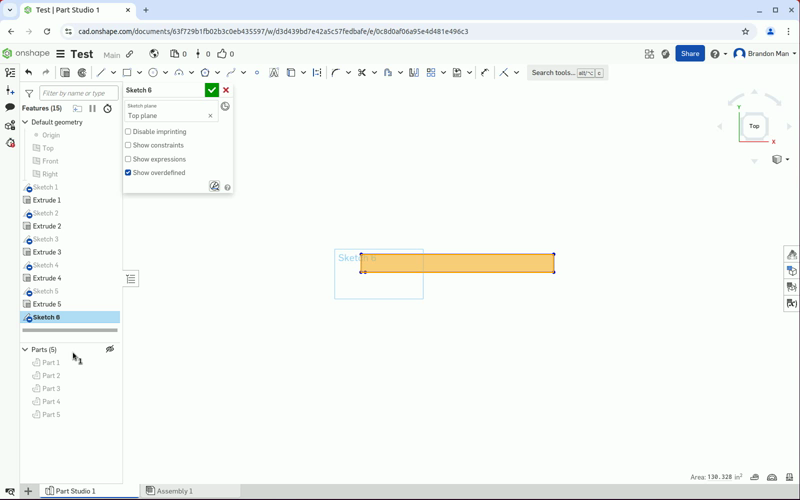
key(shift+y)
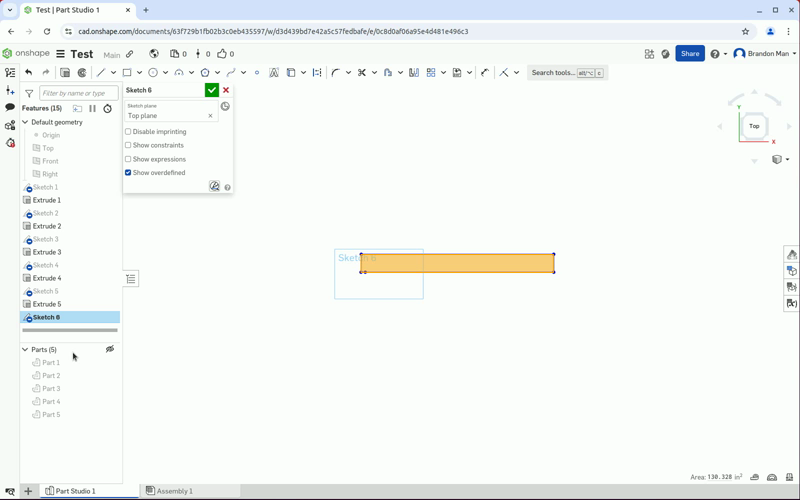
key(shift+e)
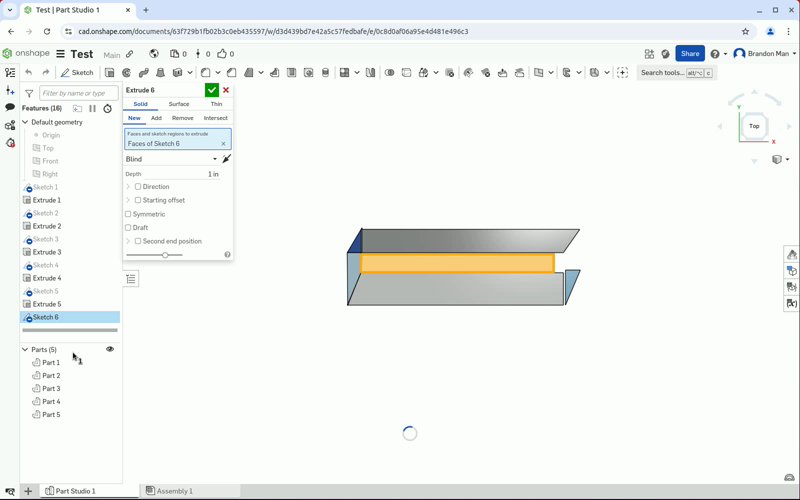
mouse_move(143, 106)
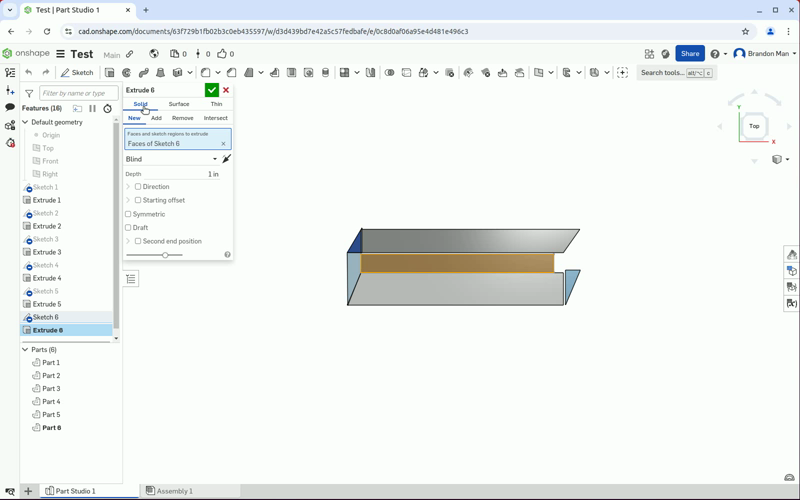
click(143, 106)
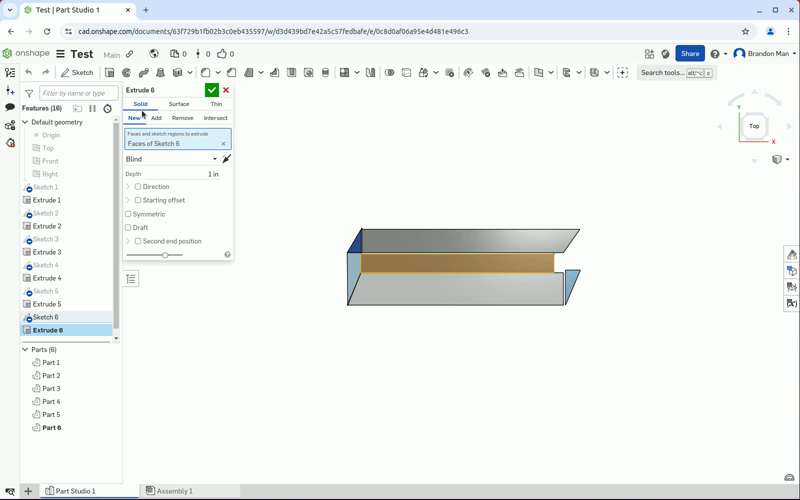
mouse_move(137, 120)
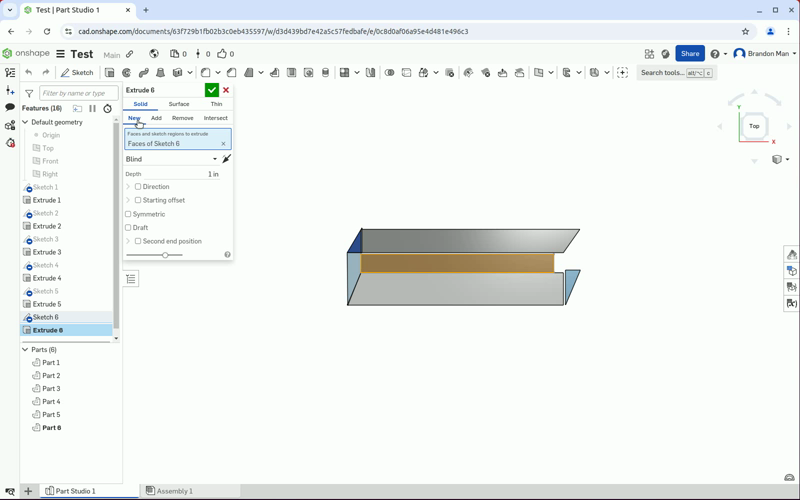
click(137, 120)
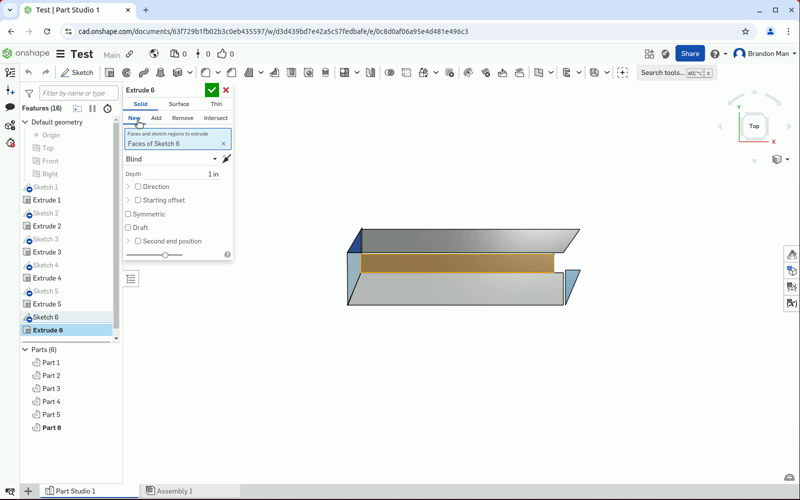
key(tab, 4)
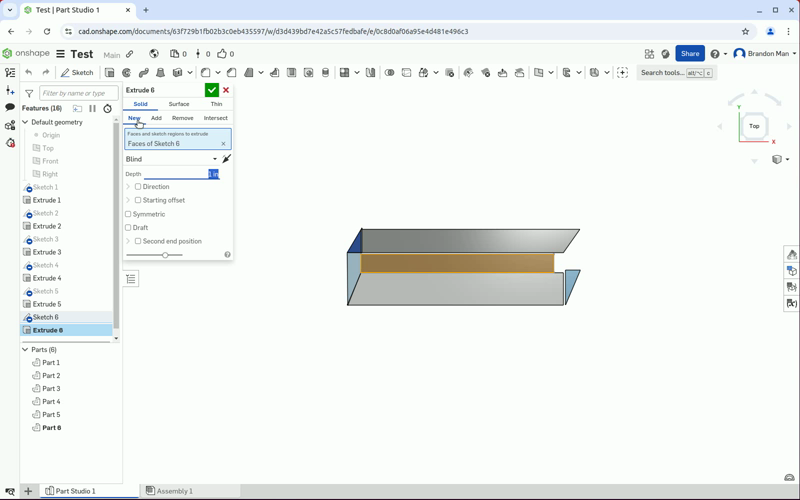
text(8.184)
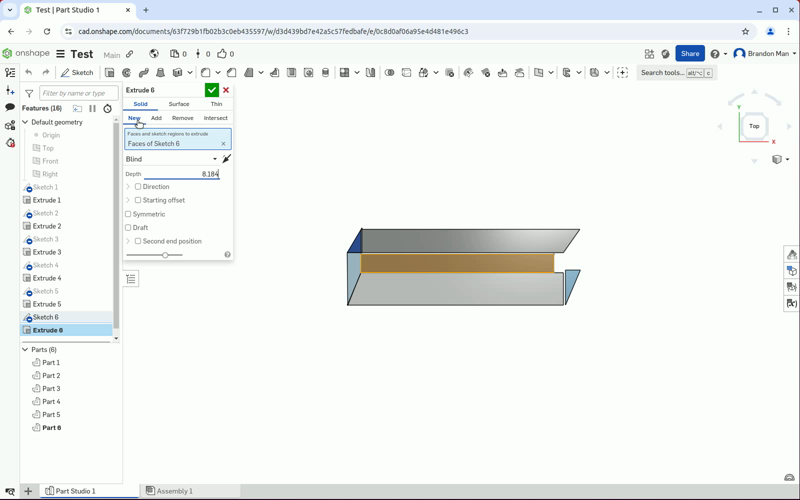
key(enter)
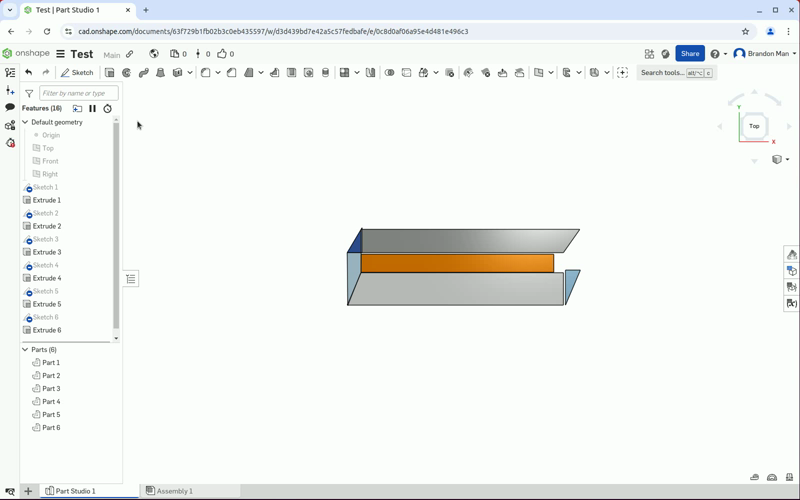
key(shift+h)
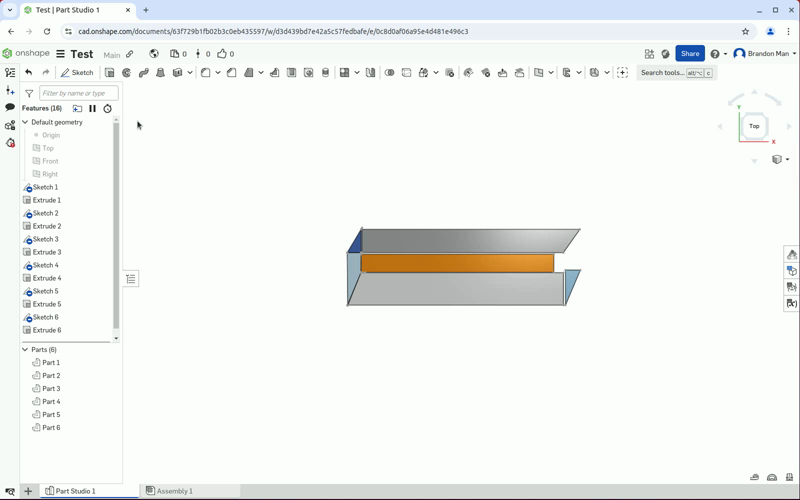
key(shift+h)
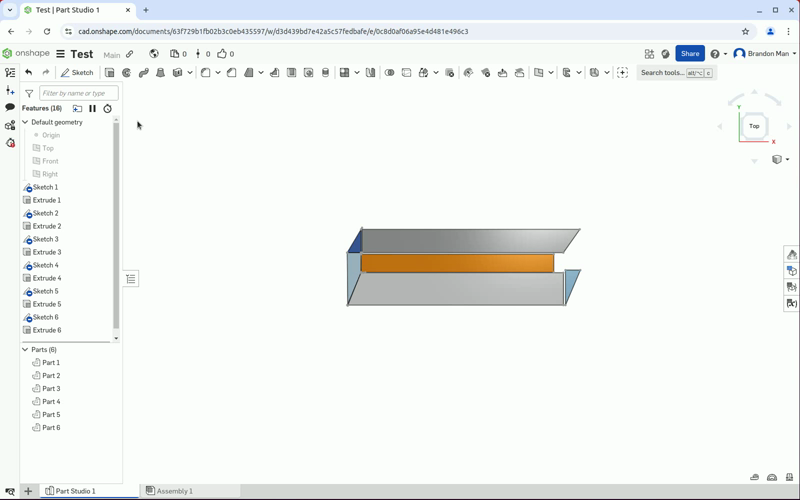
key(shift+7)
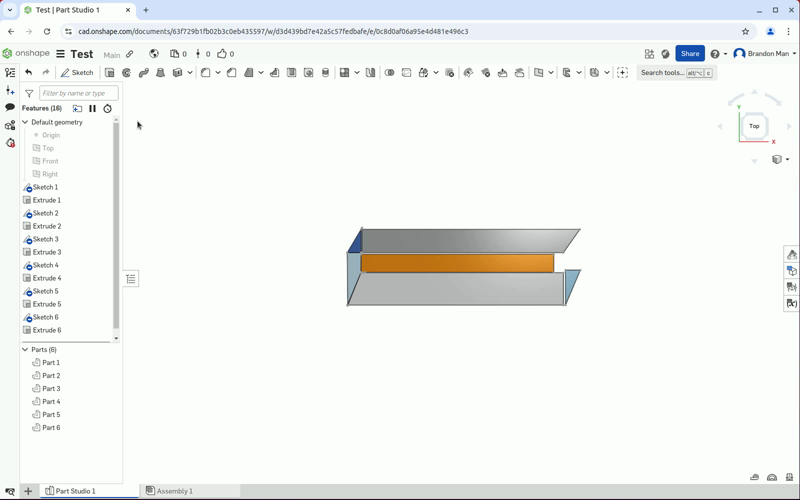
key(up, 3)
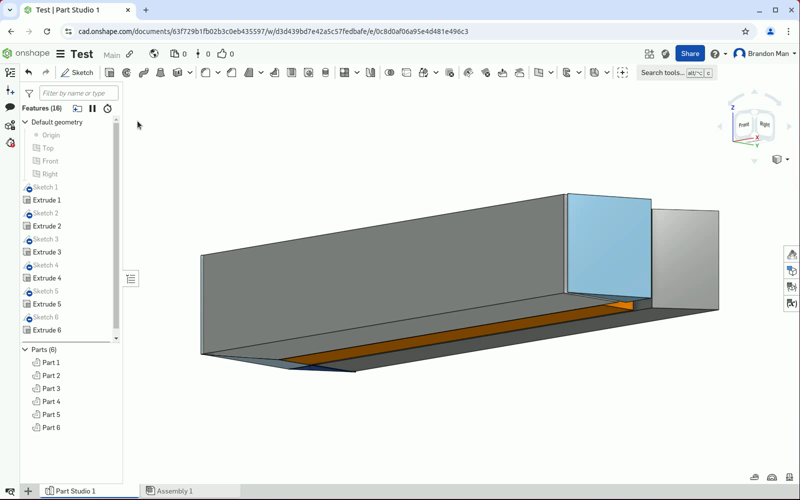
key(left, 3)
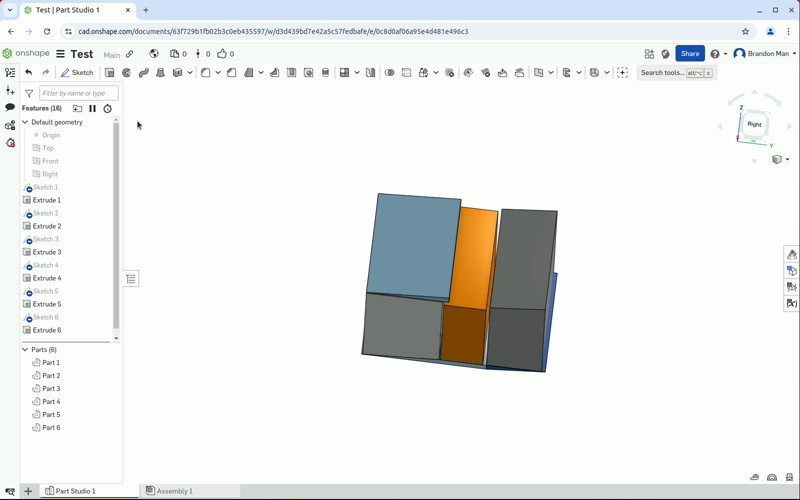
key(right, 3)
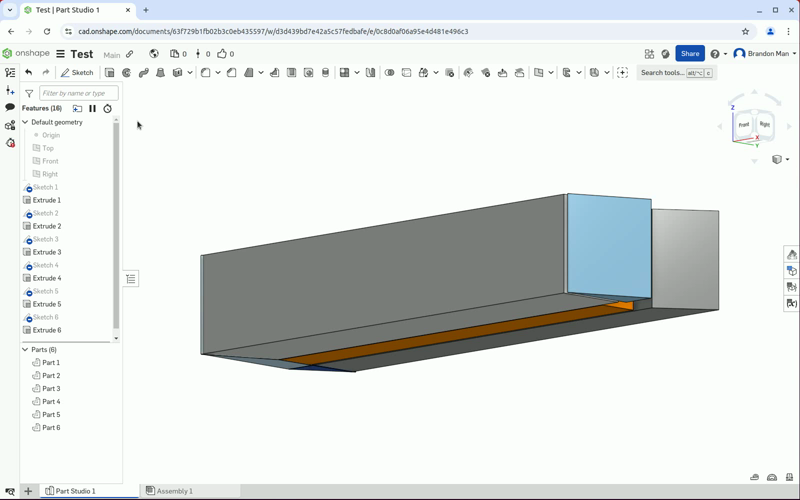
key(down, 3)
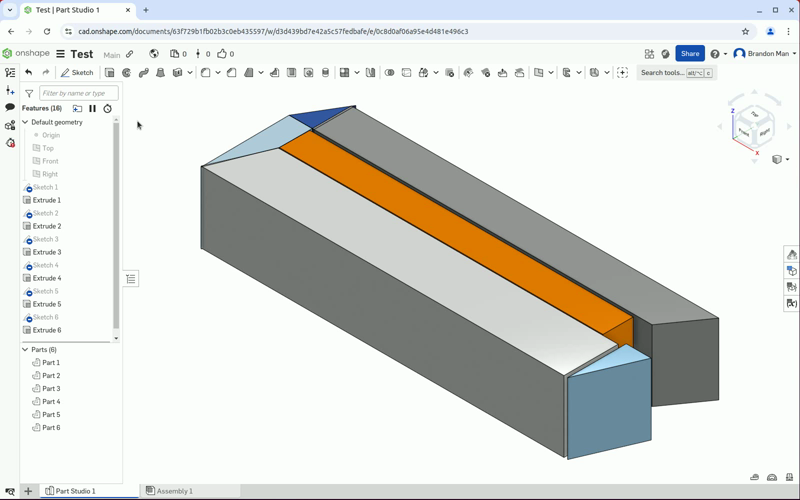
mouse_move(69, 189)
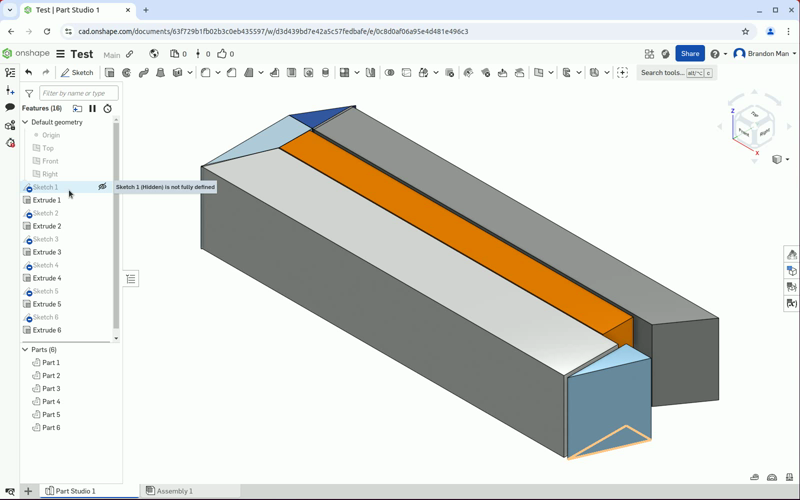
click(69, 189)